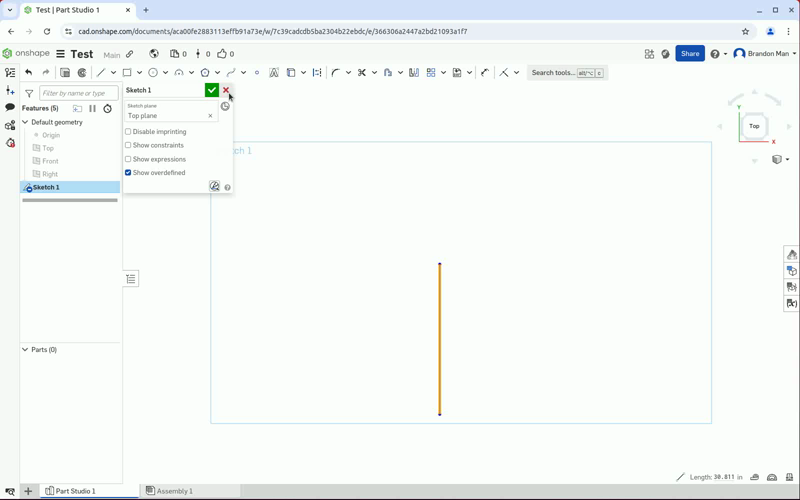
key(shift+h)
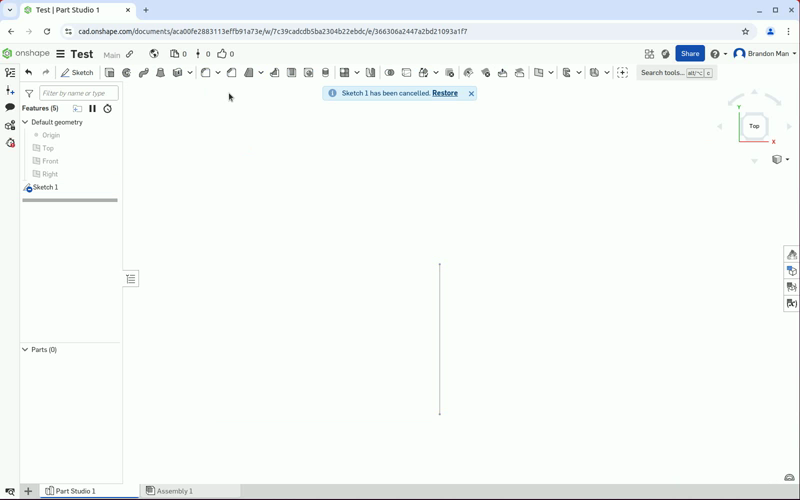
key(shift+s)
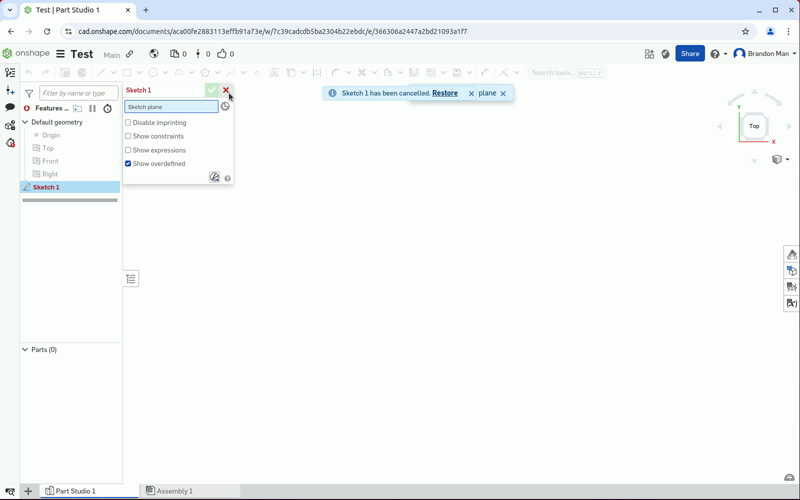
mouse_move(73, 150)
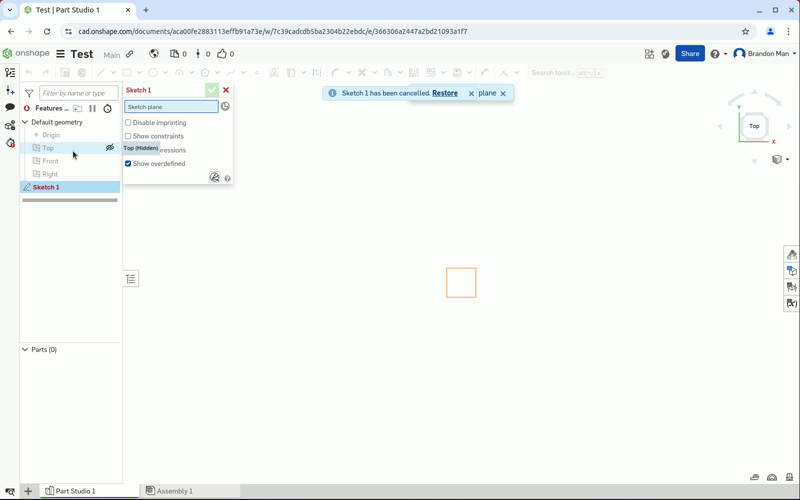
click(73, 150)
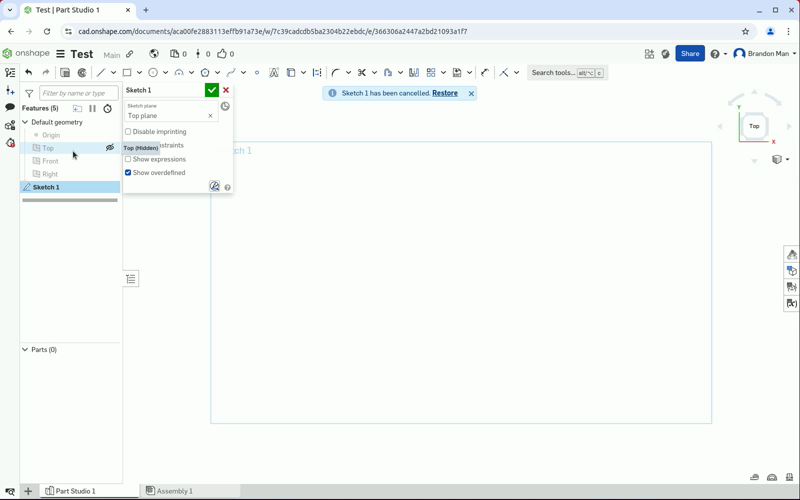
mouse_move(73, 352)
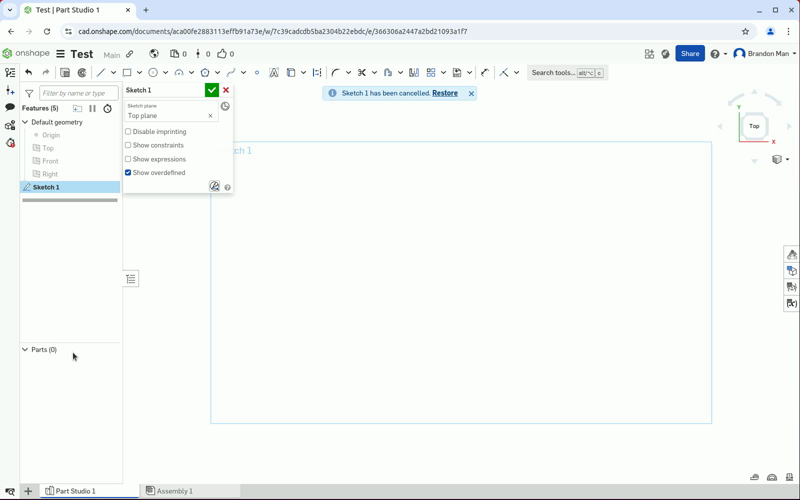
key(y)
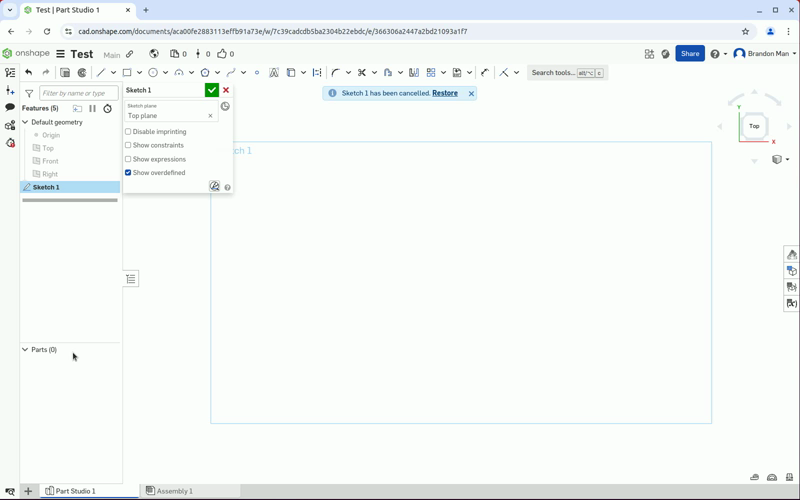
key(a)
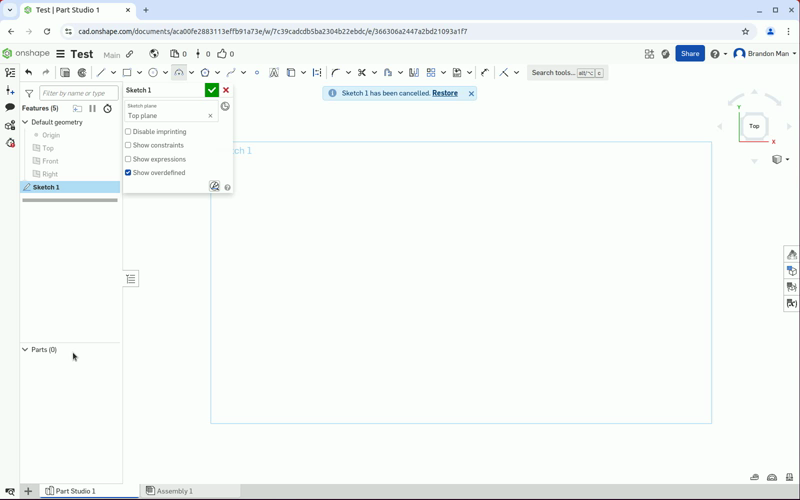
key_down(shift)
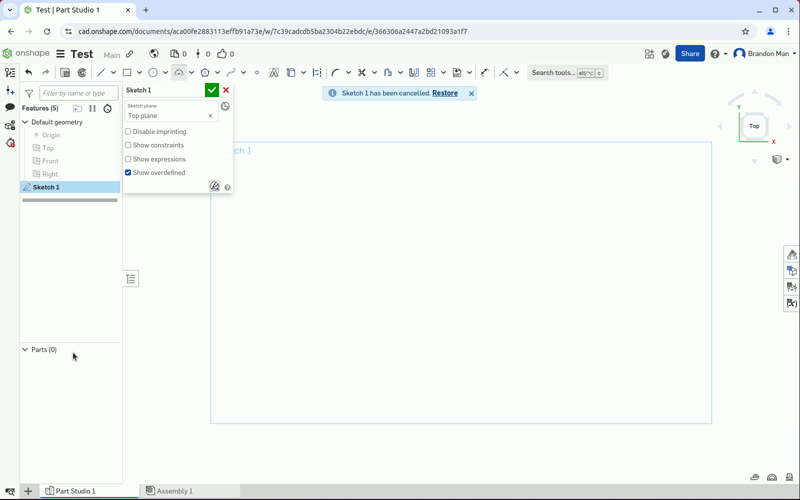
mouse_move(429, 294)
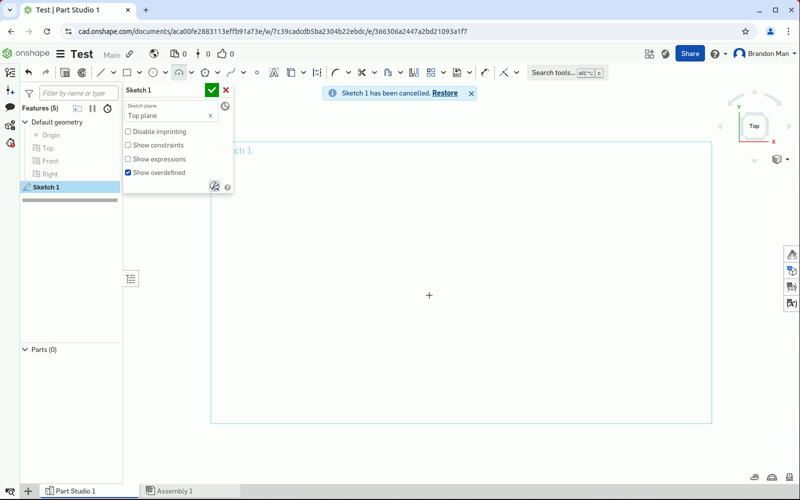
click(429, 294)
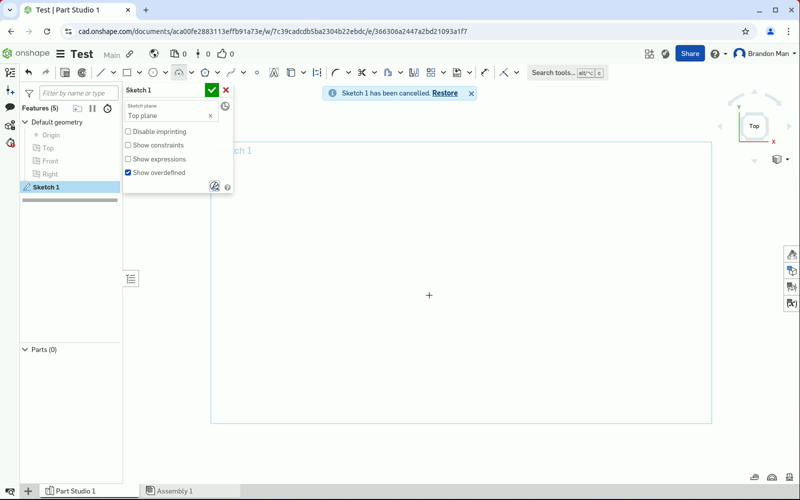
key_up(shift)
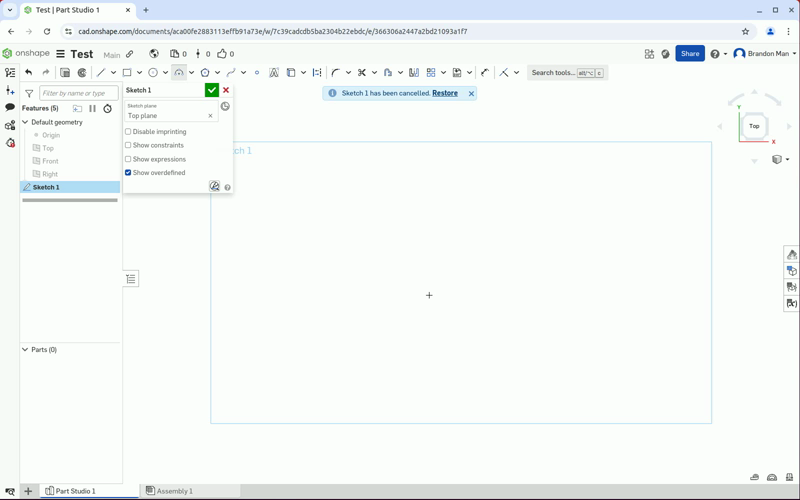
key_down(shift)
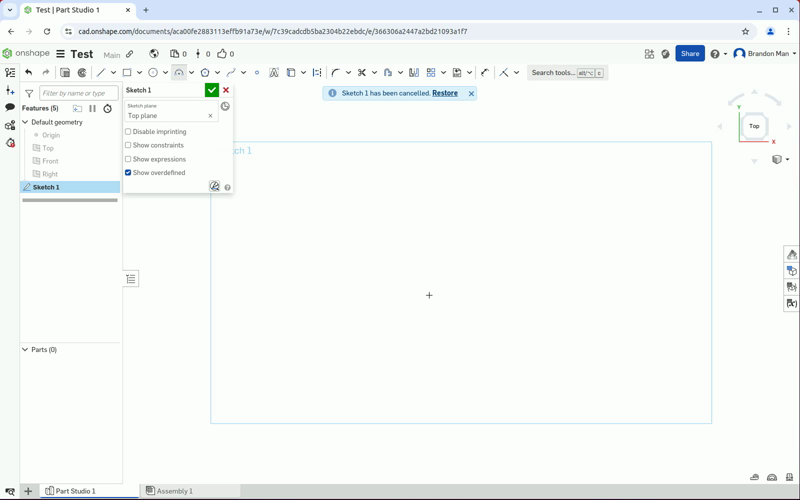
mouse_move(467, 294)
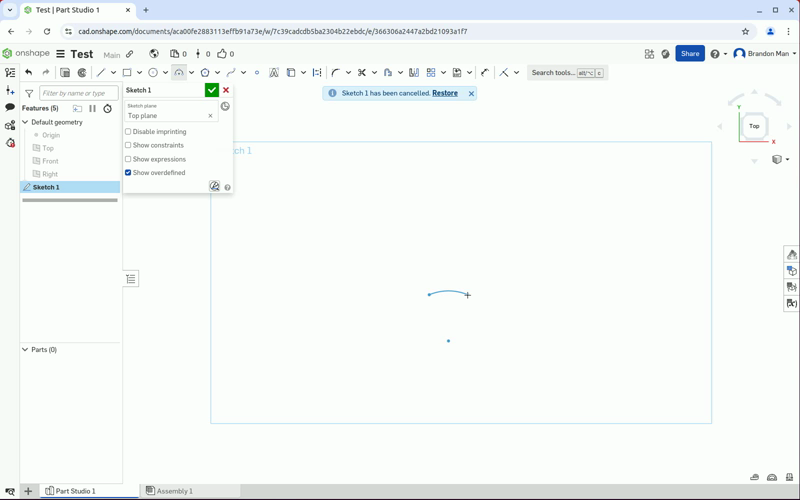
click(467, 294)
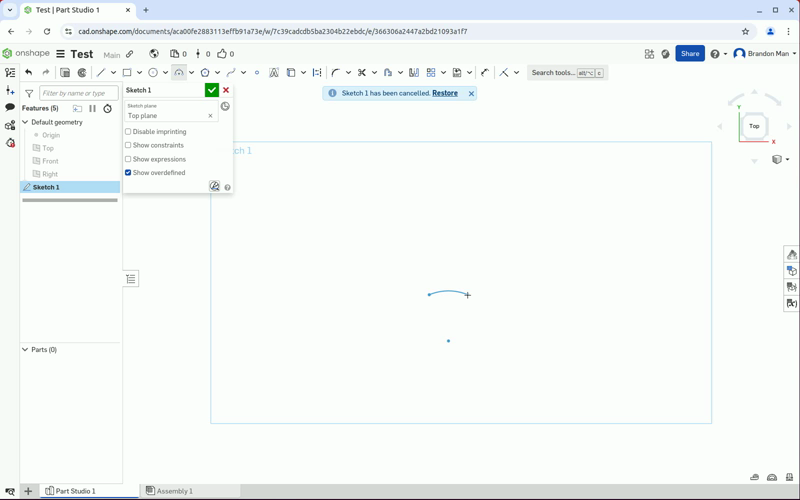
mouse_move(448, 313)
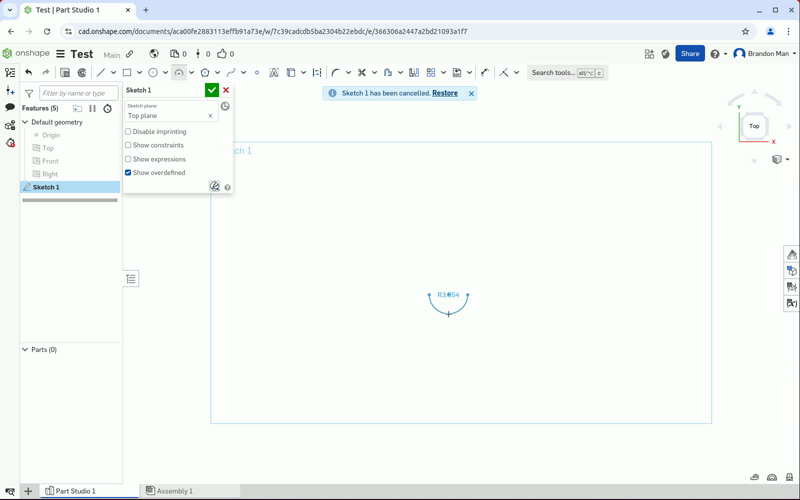
click(448, 313)
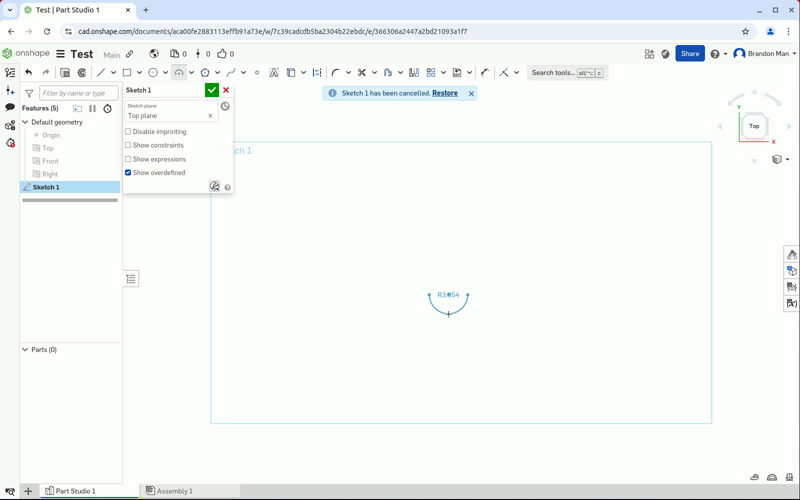
key_up(shift)
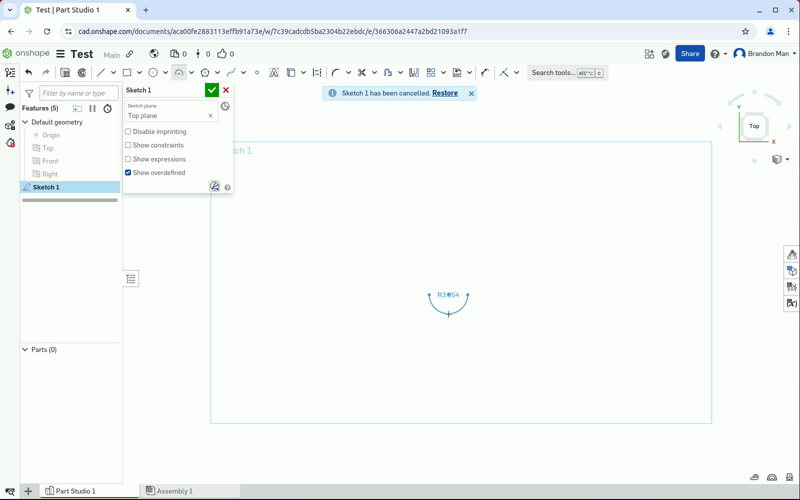
key(esc)
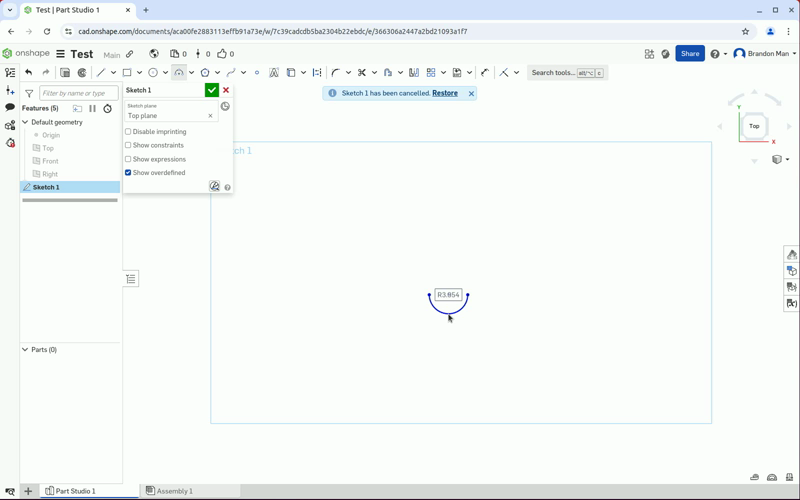
key(l)
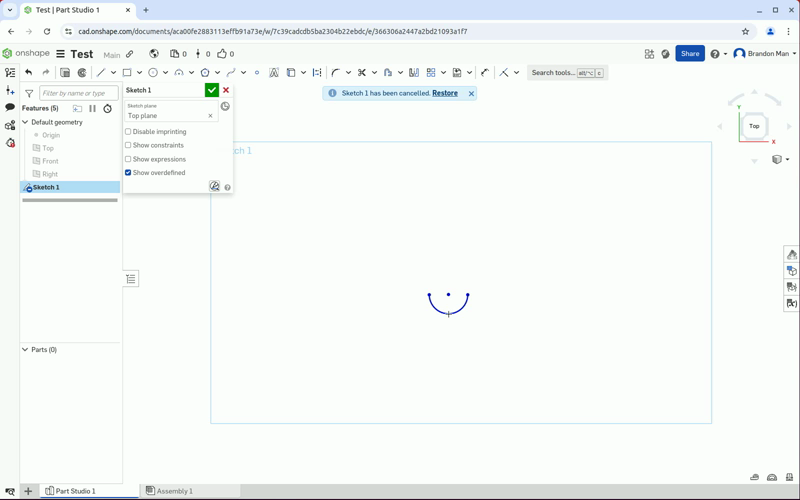
mouse_move(467, 294)
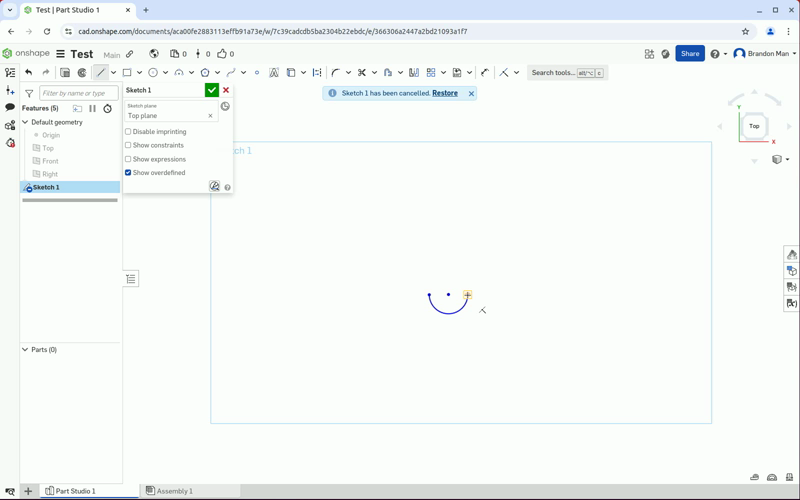
click(467, 294)
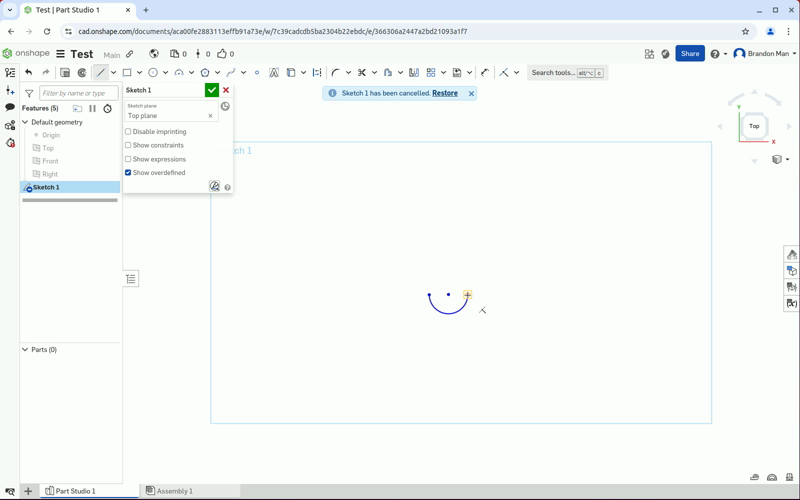
key_down(shift)
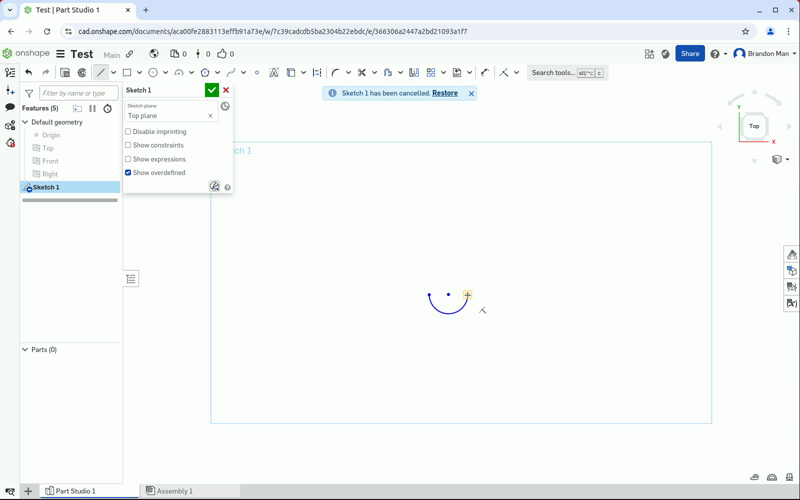
mouse_move(497, 294)
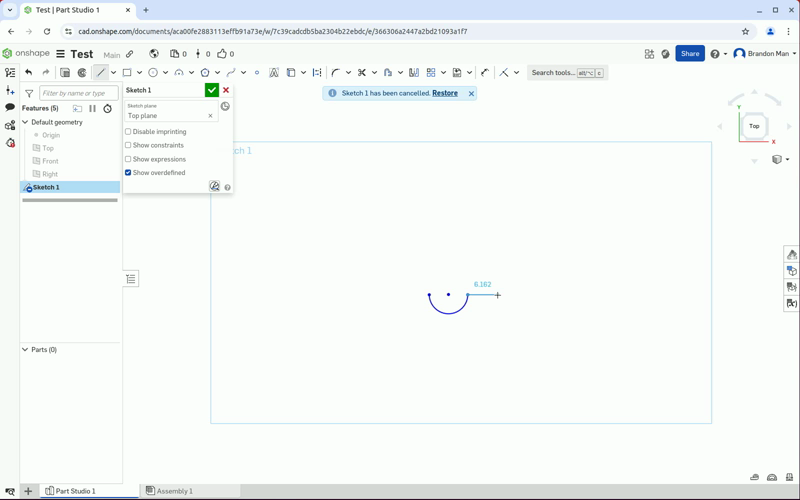
mouse_move(467, 255)
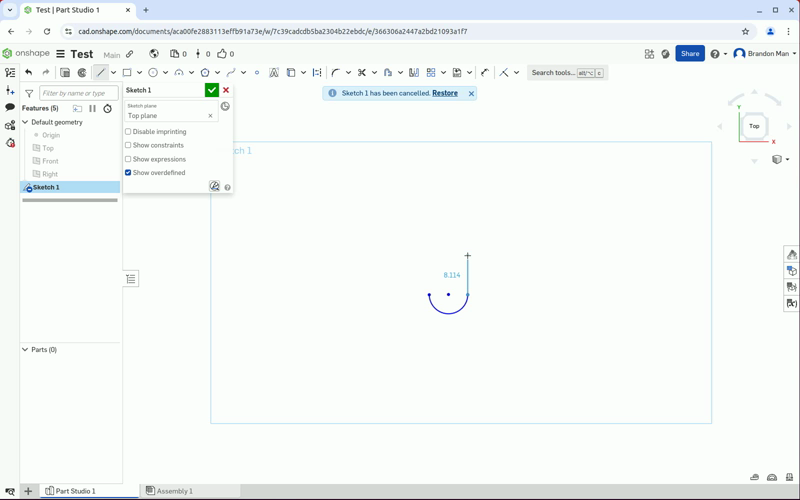
click(467, 255)
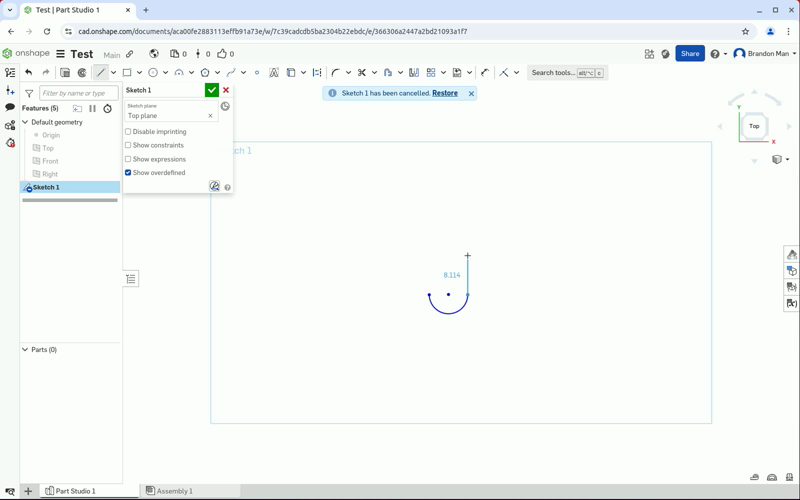
key_up(shift)
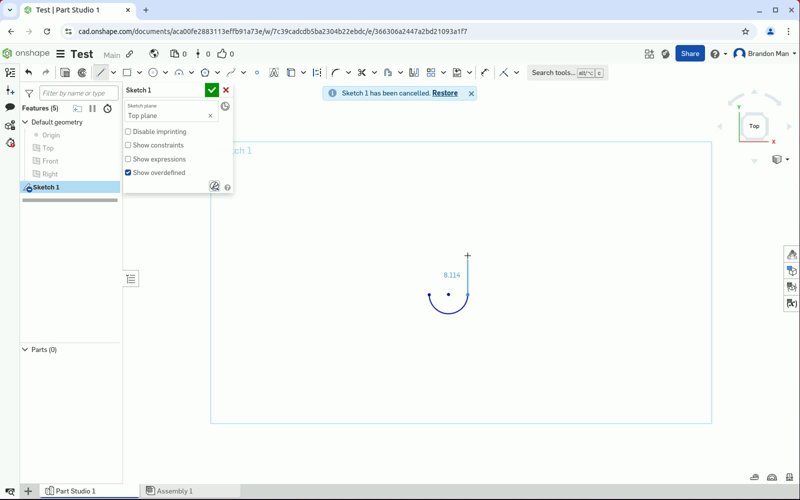
key_down(shift)
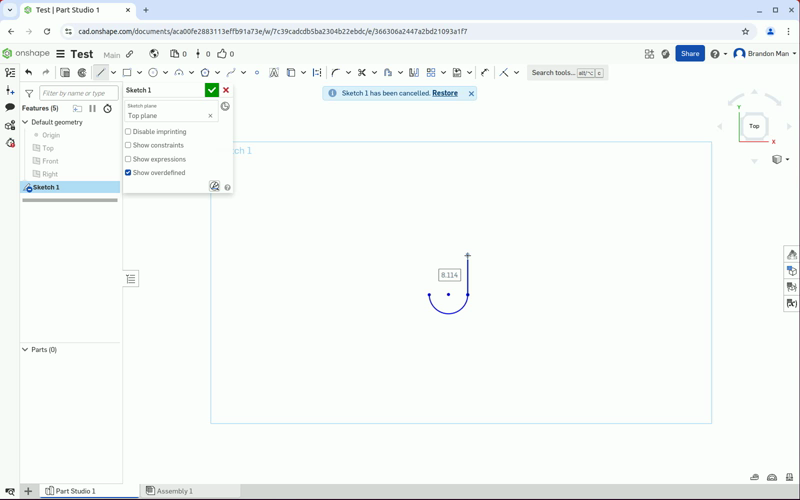
mouse_move(497, 255)
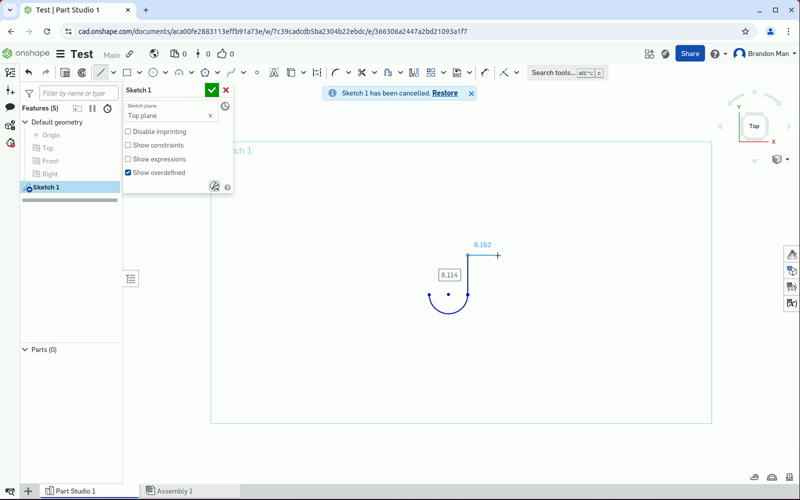
mouse_move(429, 255)
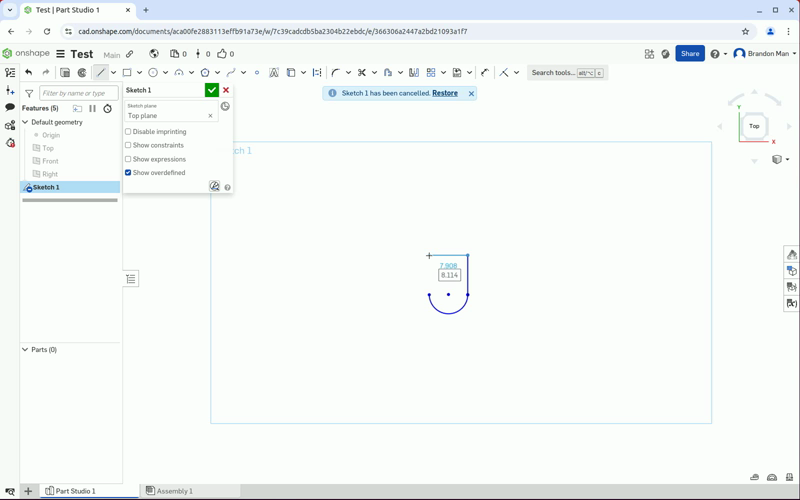
click(429, 255)
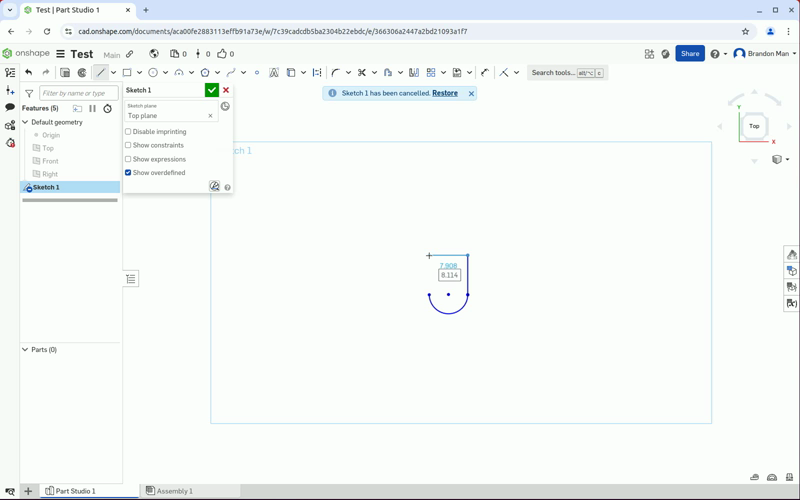
key_up(shift)
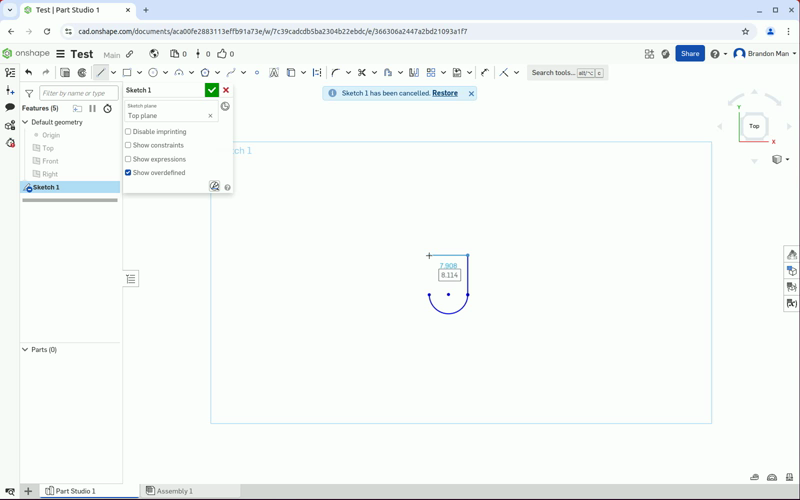
mouse_move(459, 255)
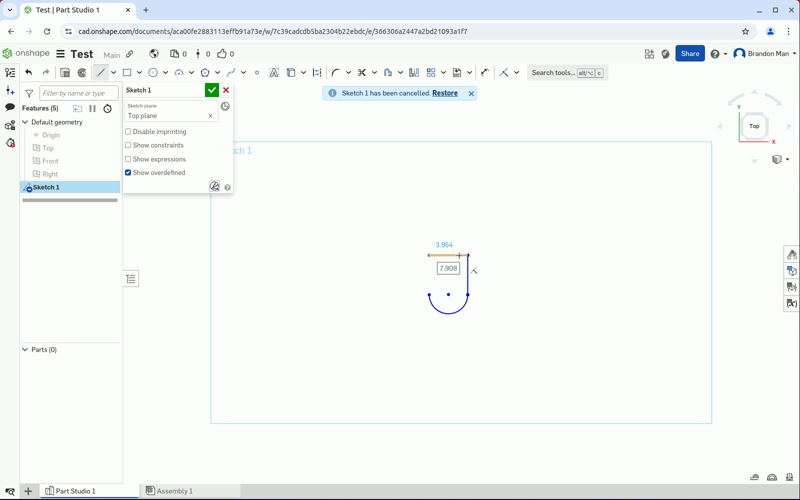
key_down(shift)
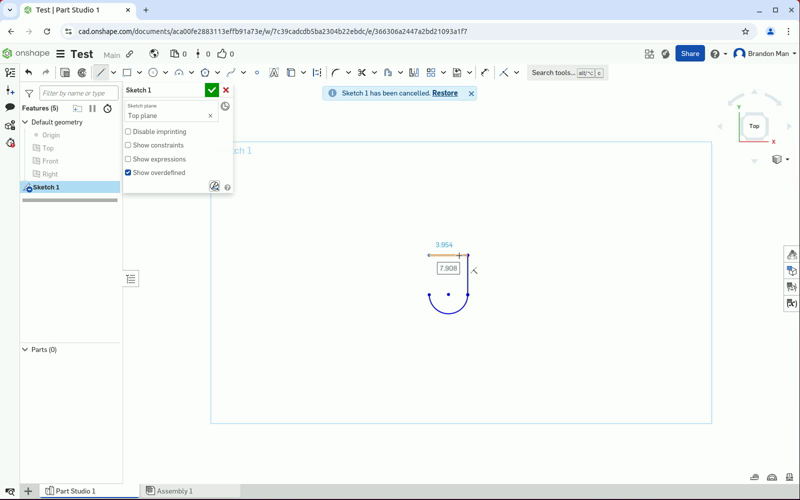
mouse_move(429, 294)
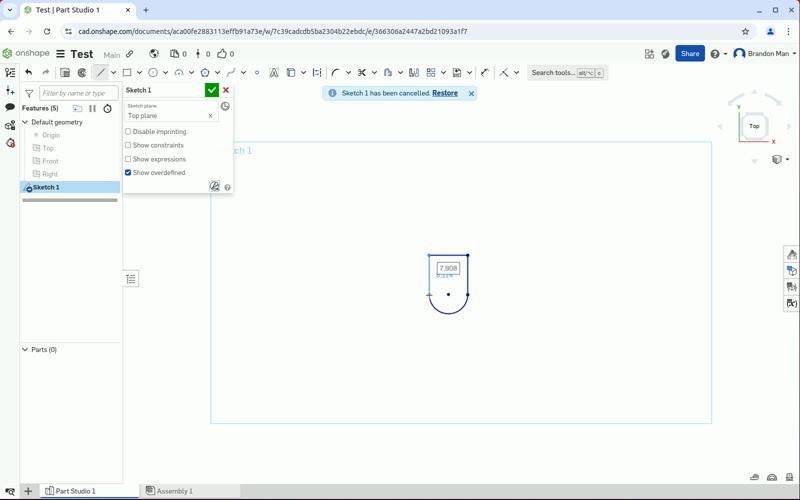
key_up(shift)
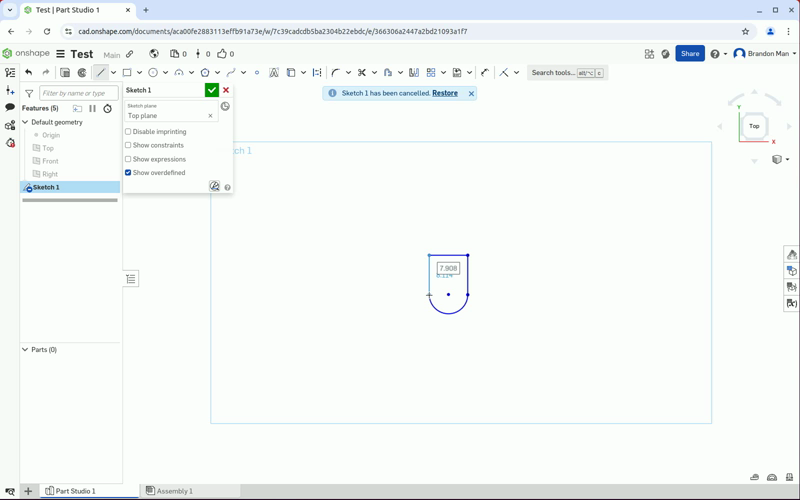
click(429, 294)
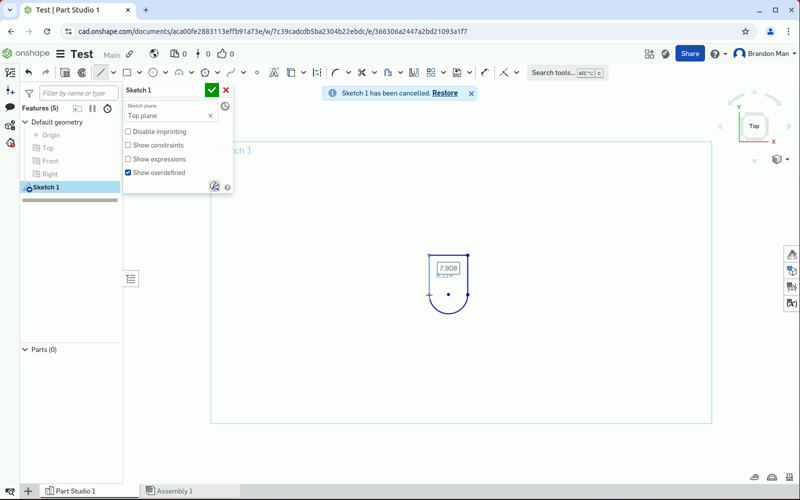
key(esc)
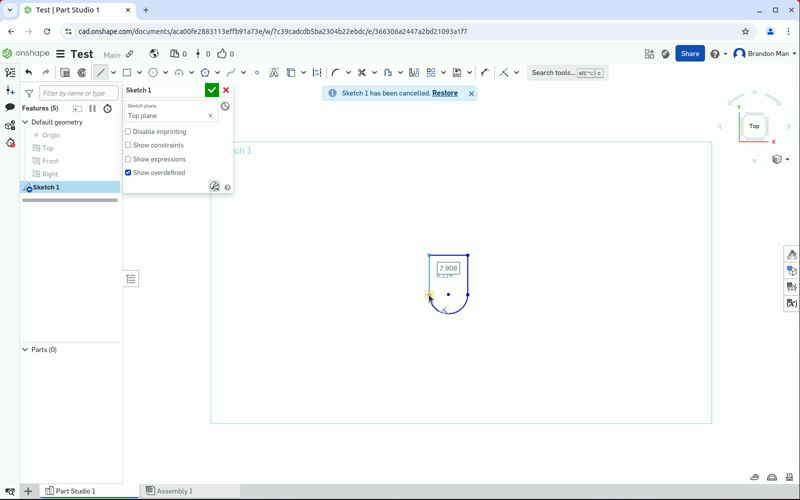
mouse_move(441, 287)
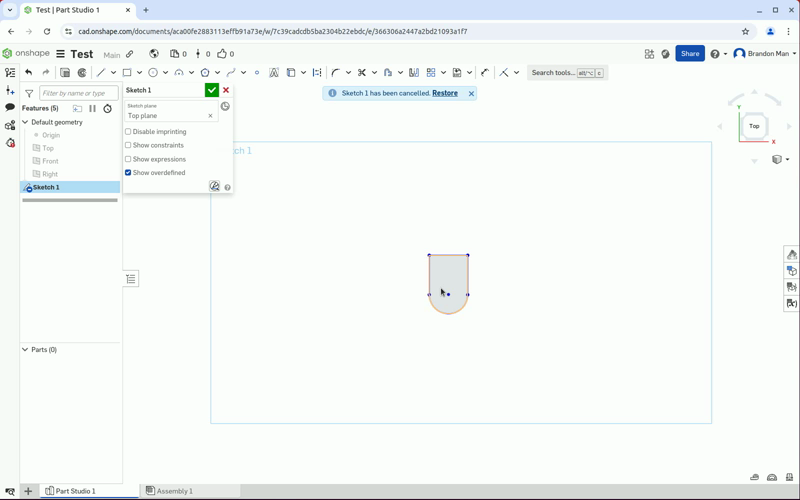
click(441, 287)
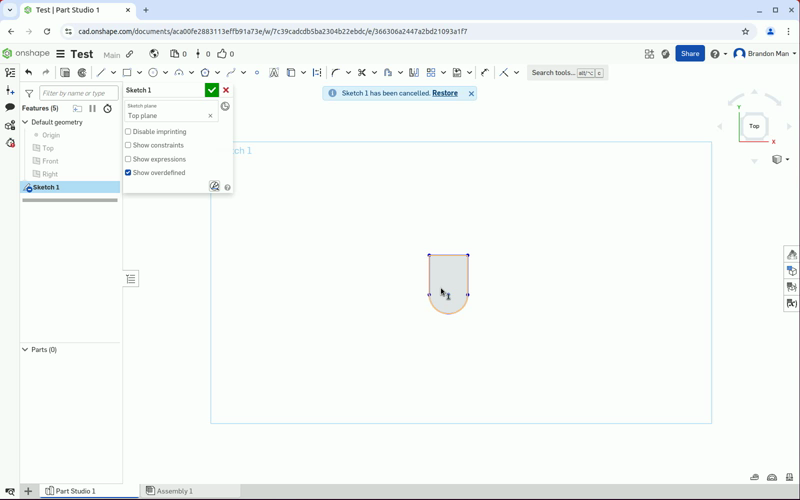
mouse_move(73, 352)
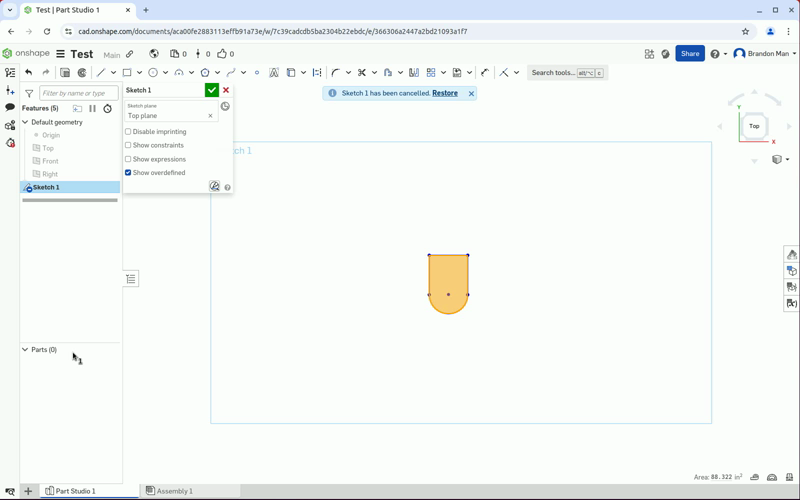
key(shift+y)
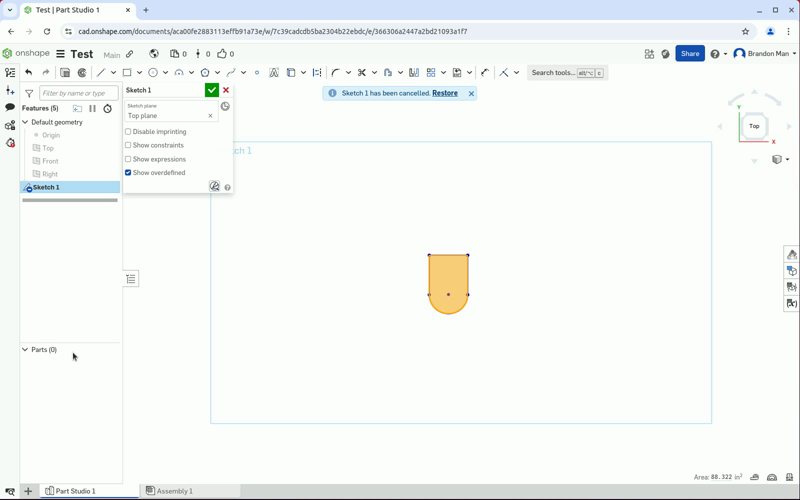
key(shift+e)
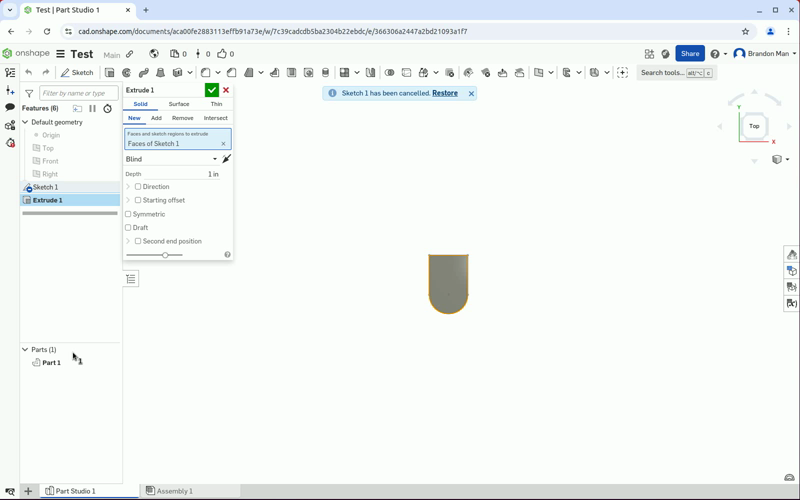
mouse_move(143, 106)
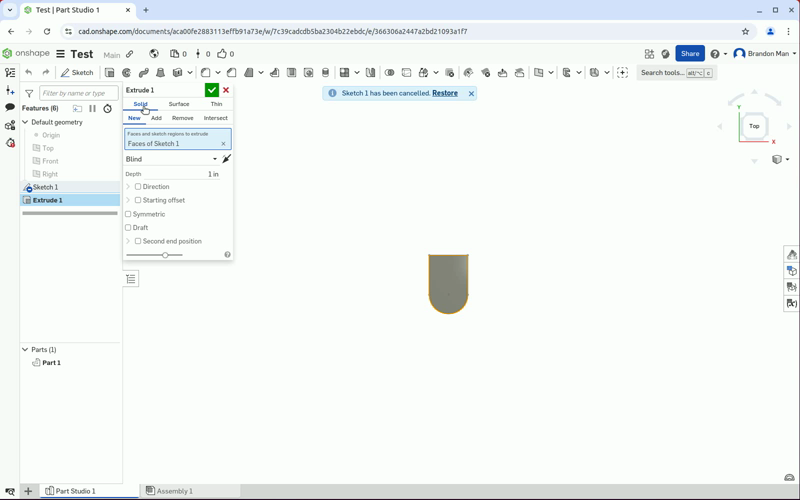
click(143, 106)
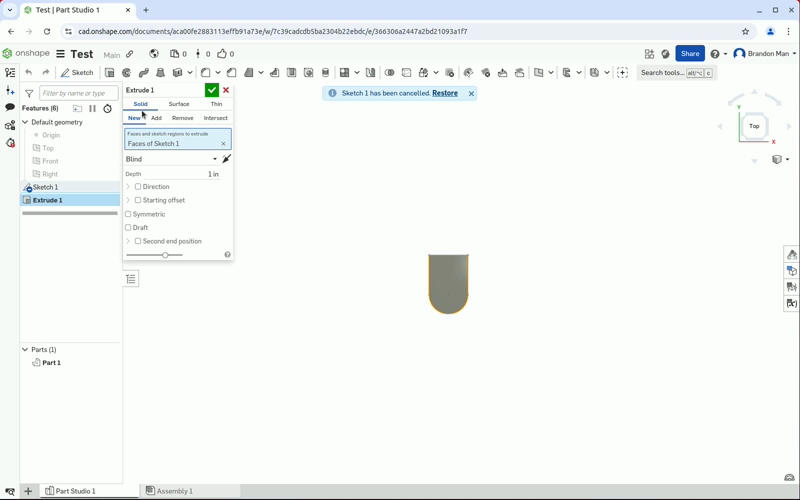
mouse_move(137, 120)
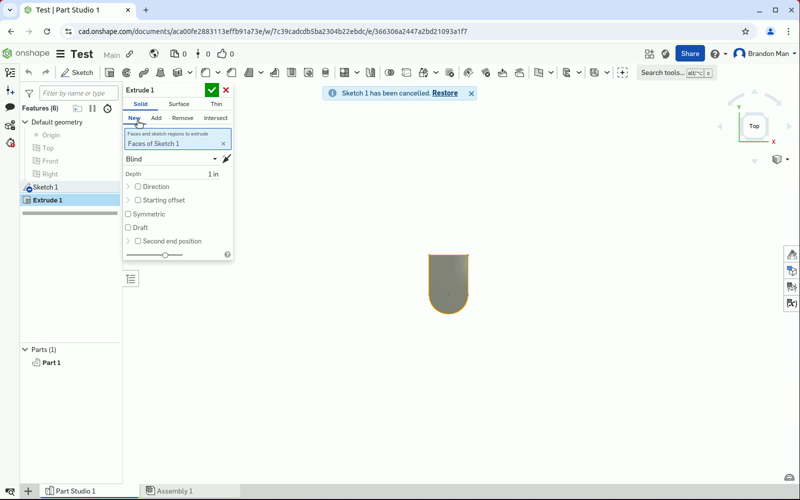
click(137, 120)
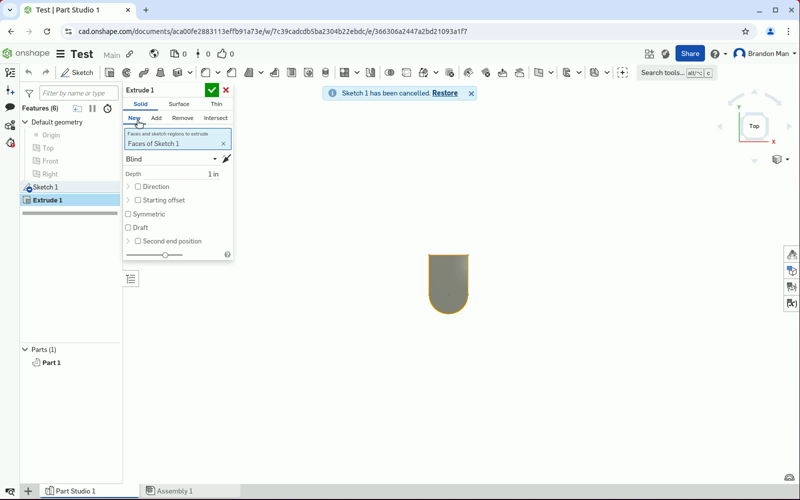
key(tab, 4)
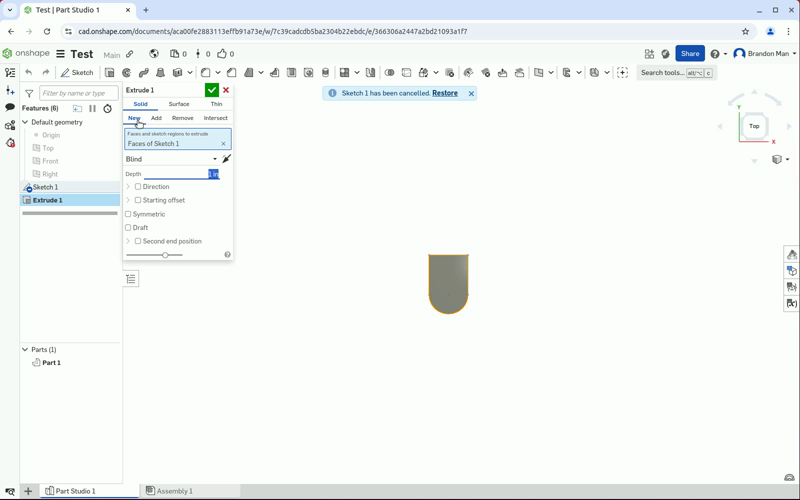
text(0.481)
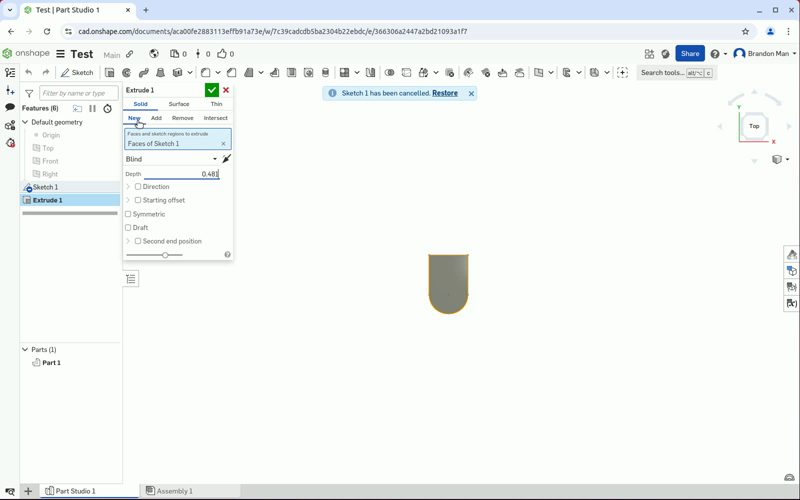
key(enter)
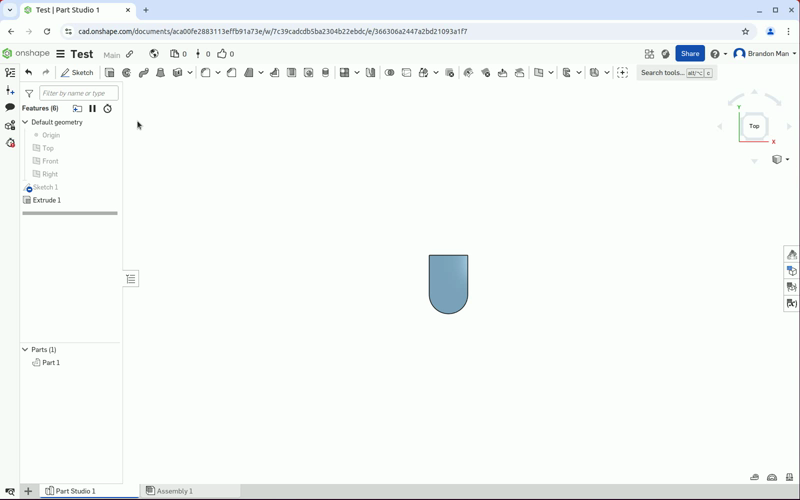
key(shift+h)
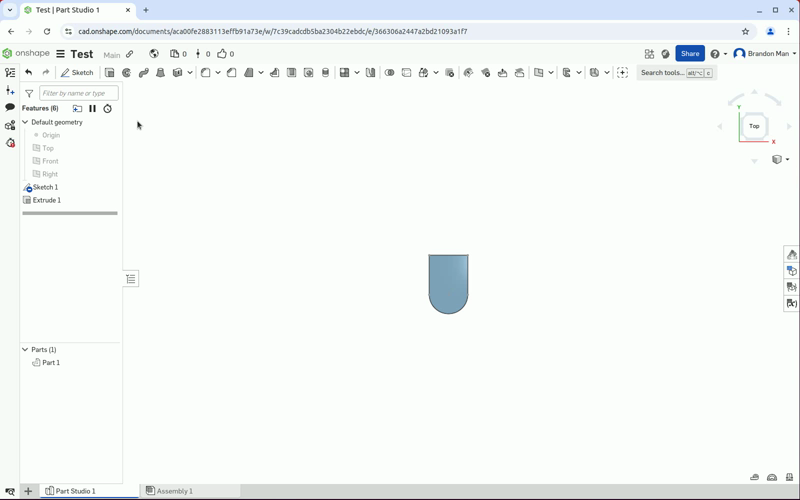
key(shift+h)
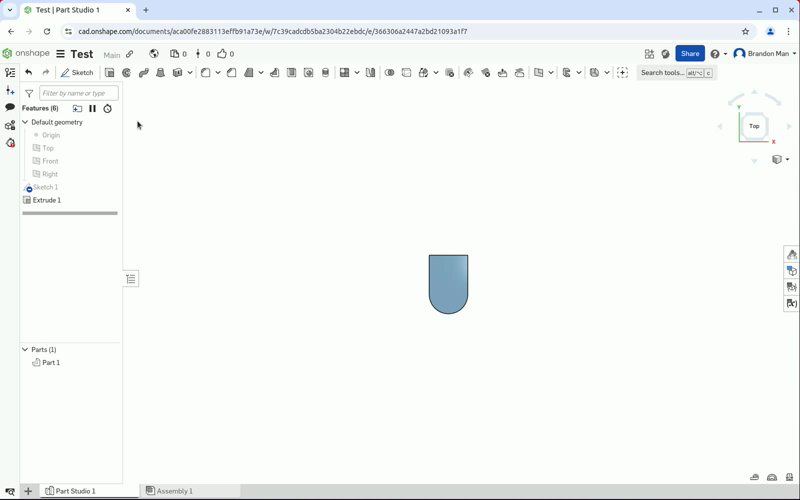
mouse_move(73, 189)
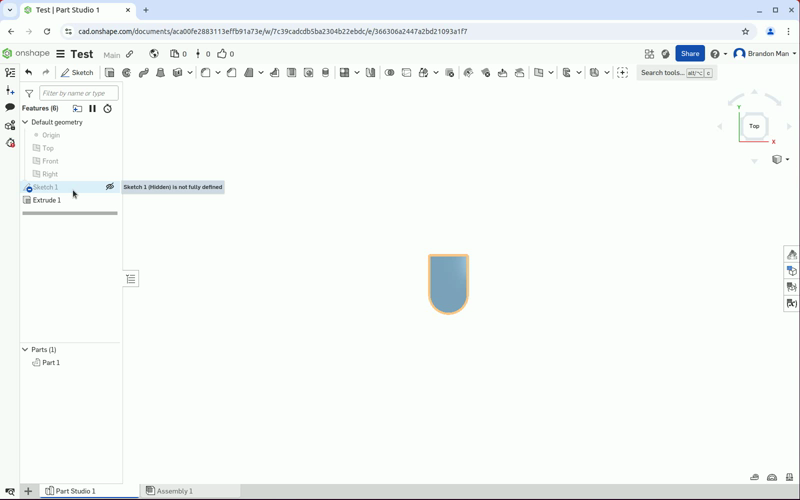
click(73, 189)
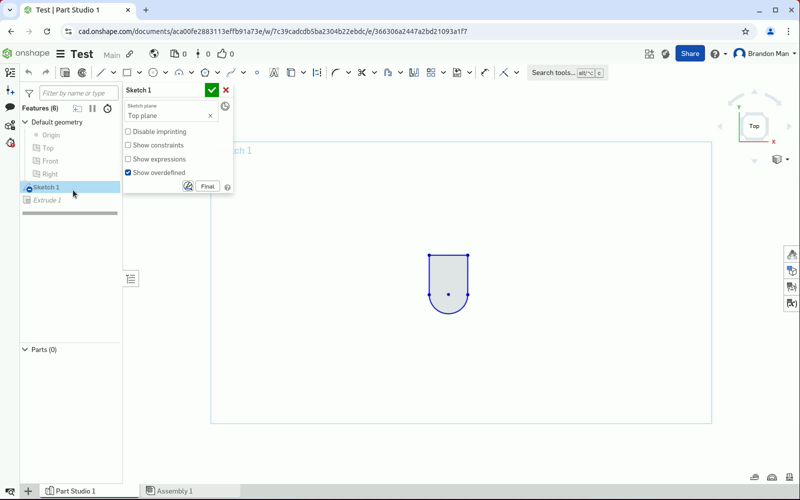
mouse_move(229, 92)
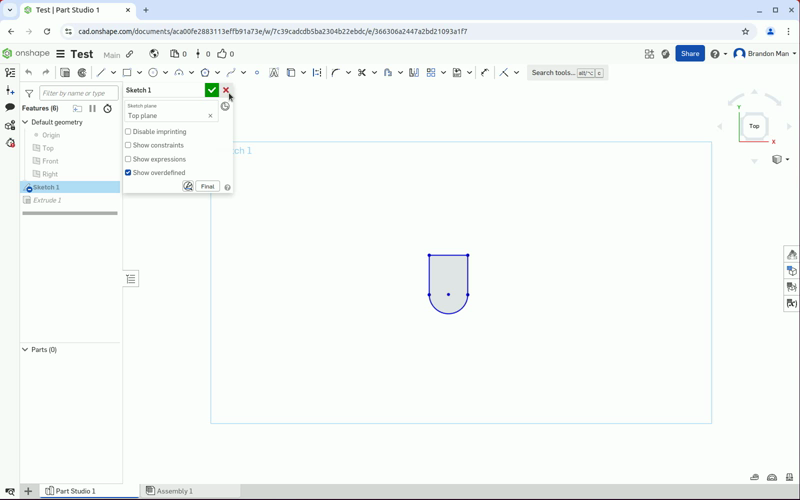
click(229, 92)
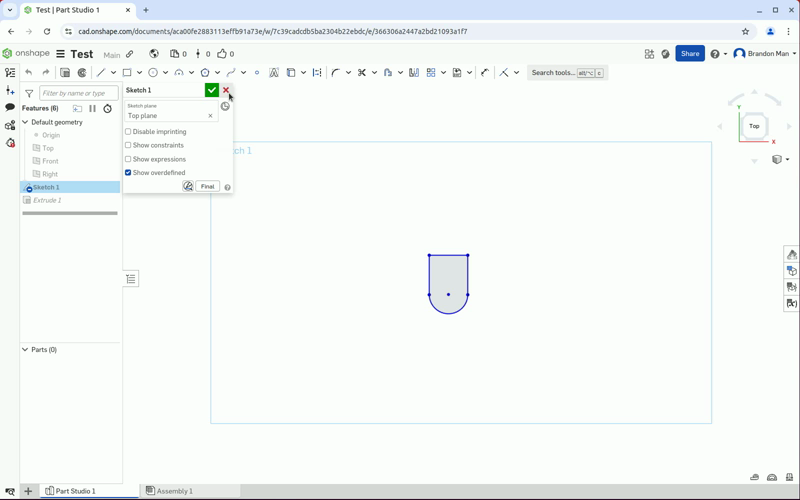
key(shift+s)
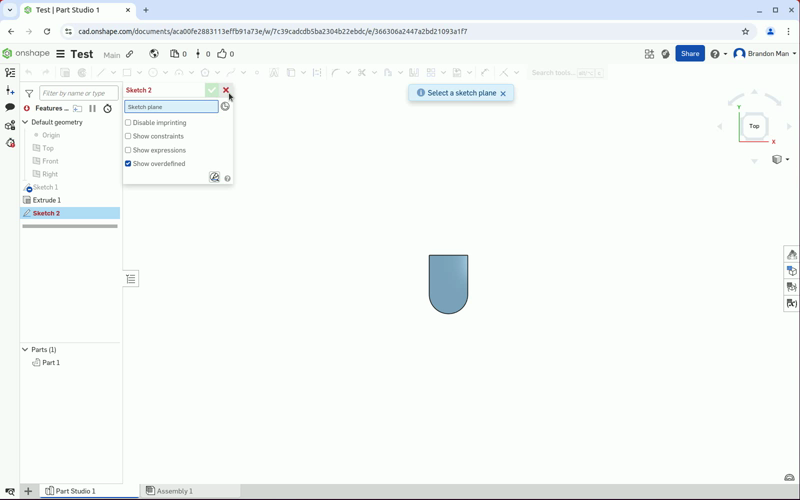
mouse_move(73, 150)
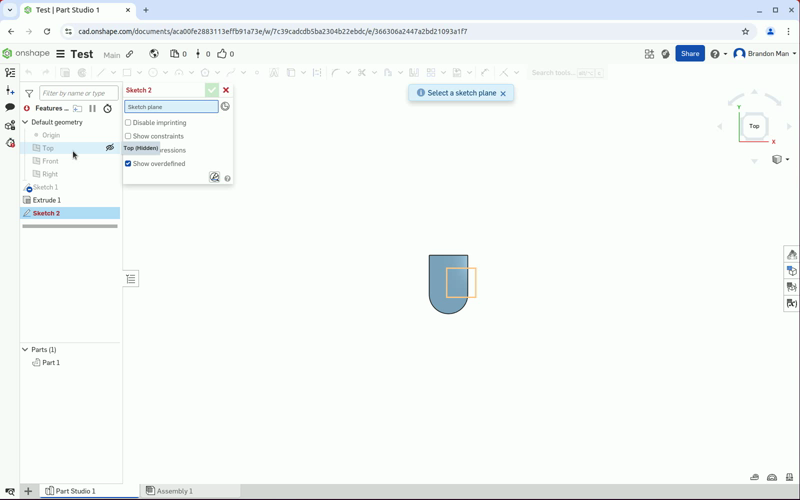
click(73, 150)
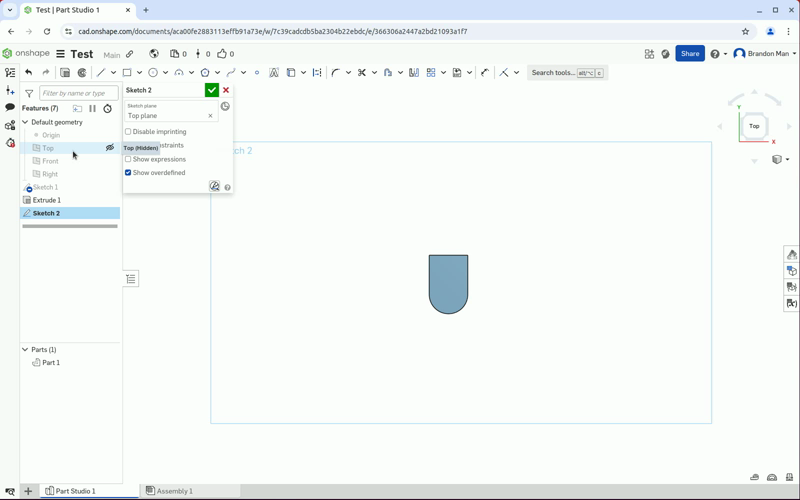
mouse_move(73, 352)
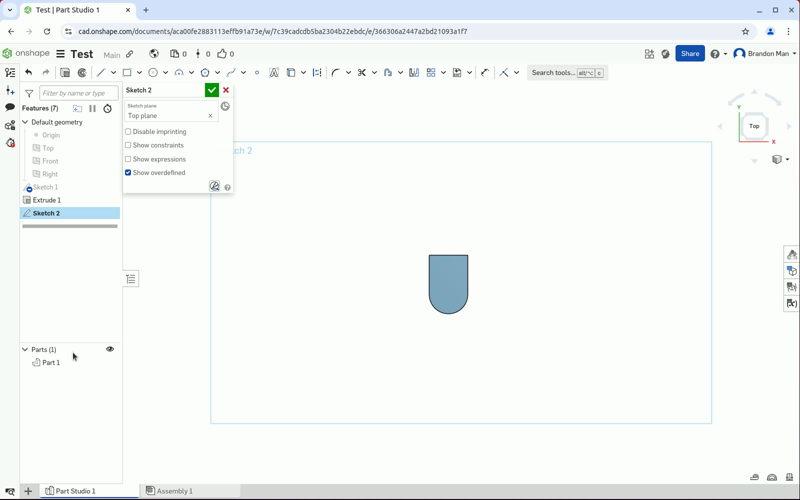
key(y)
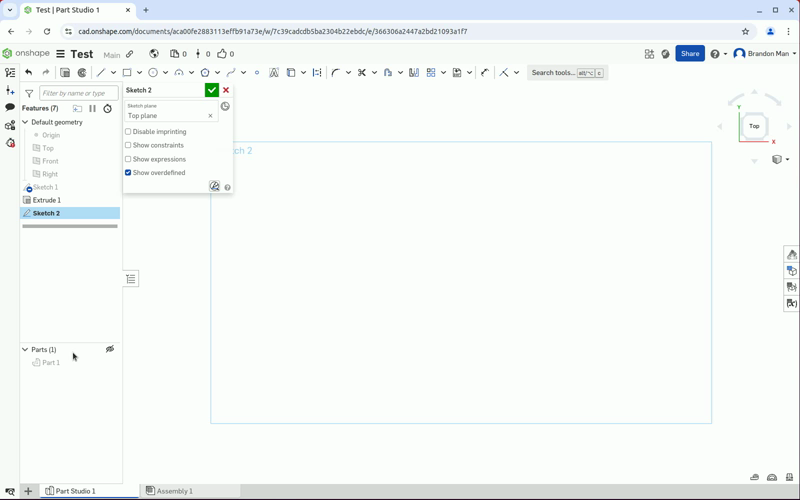
key(l)
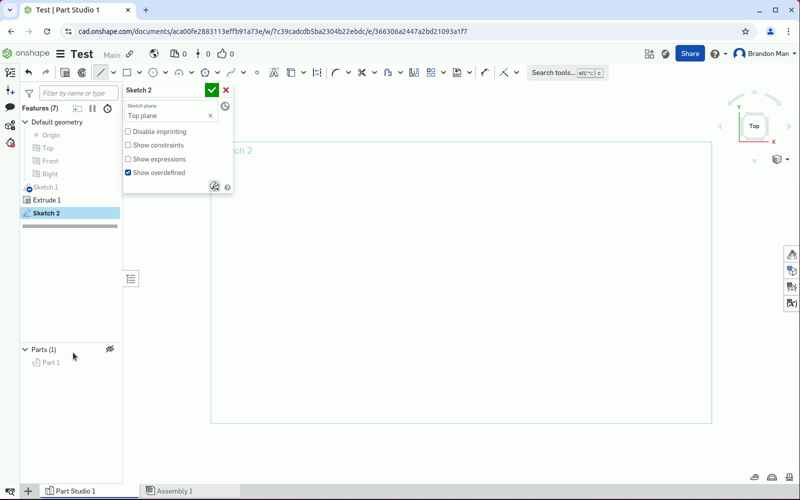
key_down(shift)
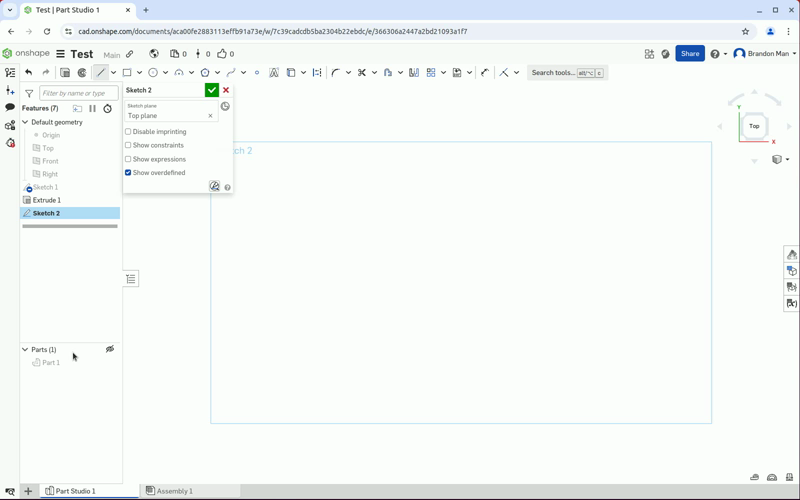
mouse_move(429, 255)
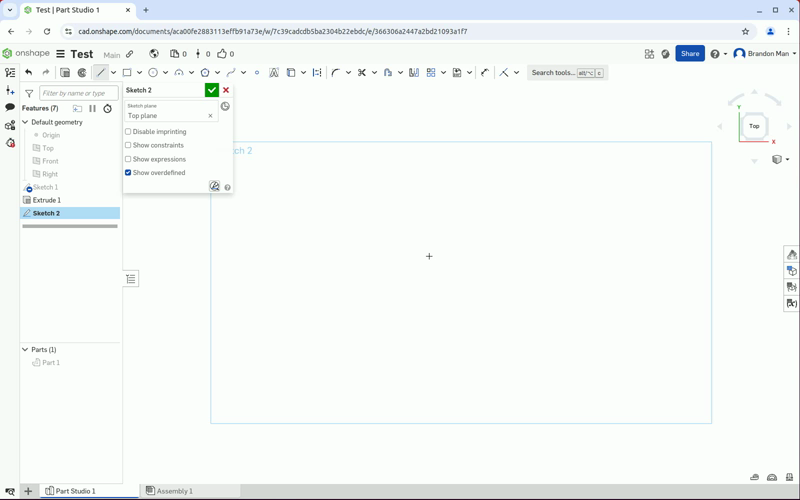
click(429, 255)
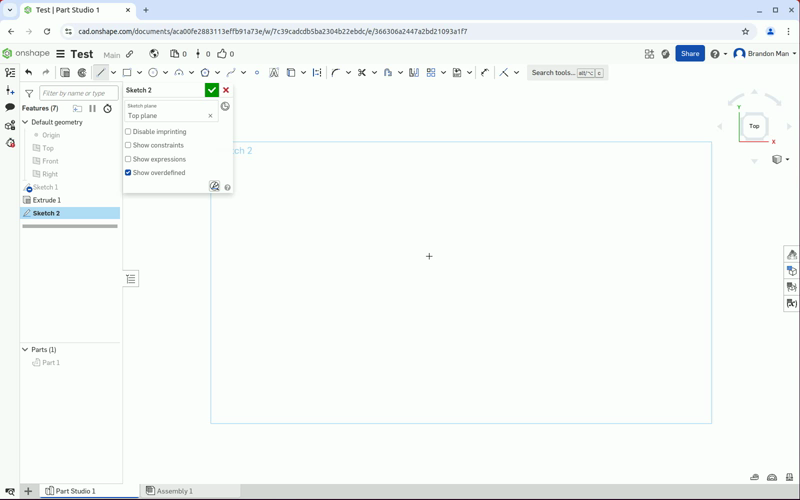
key_up(shift)
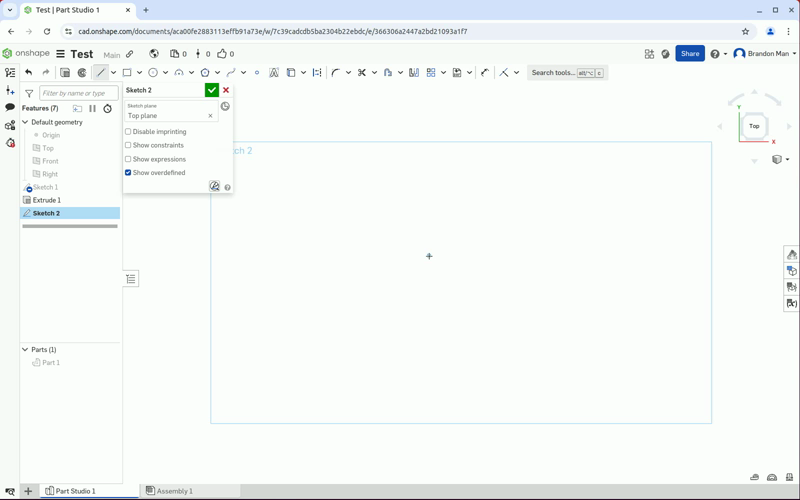
key_down(shift)
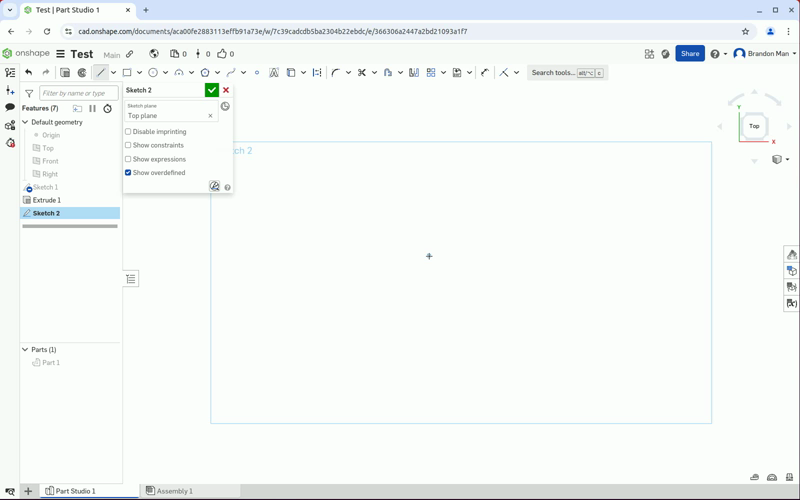
mouse_move(459, 255)
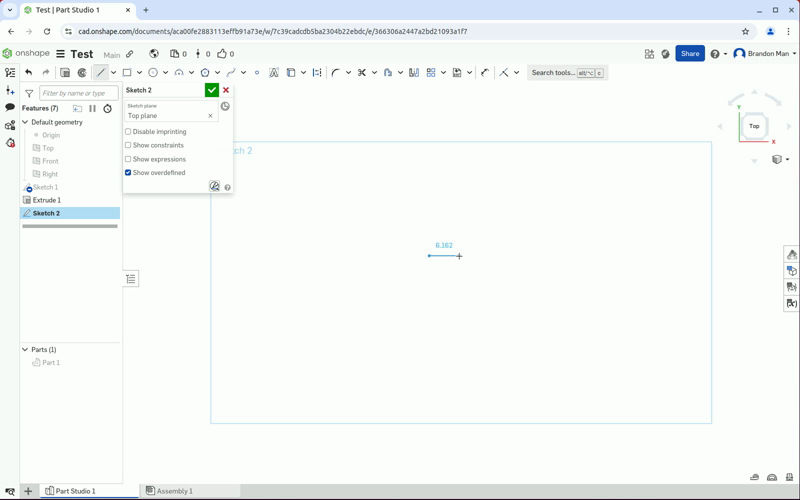
mouse_move(467, 255)
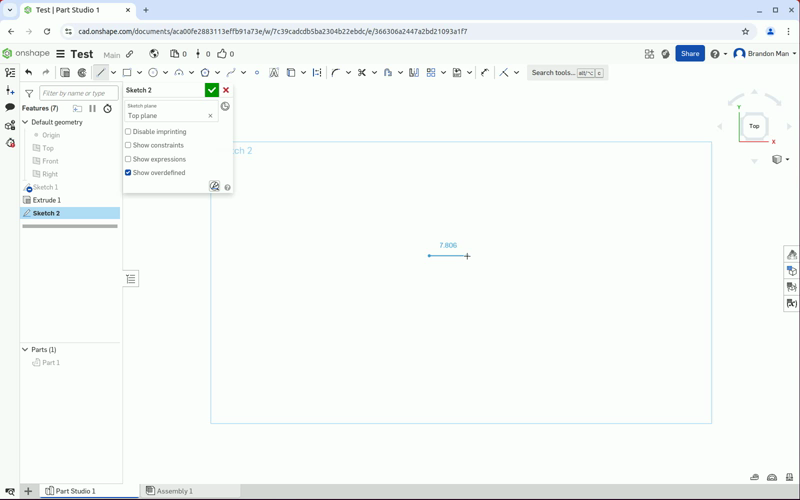
click(467, 255)
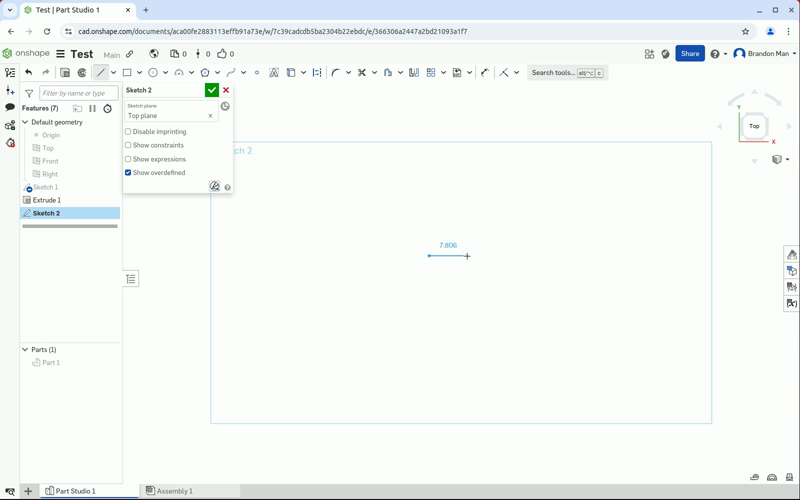
key_up(shift)
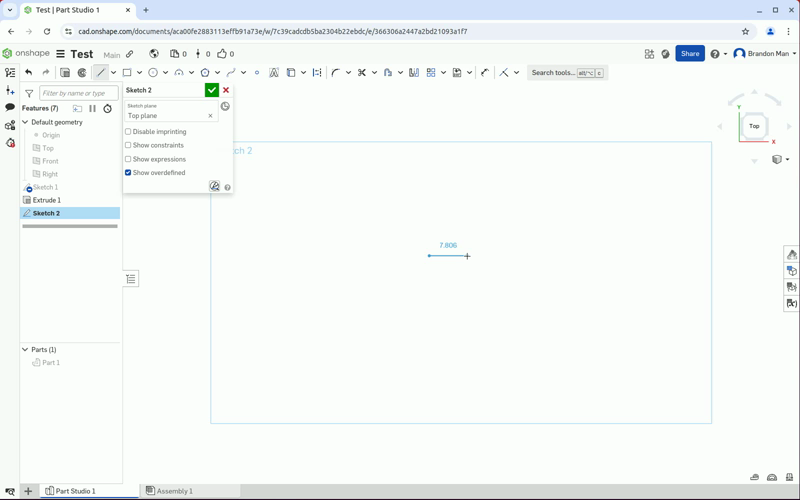
key_down(shift)
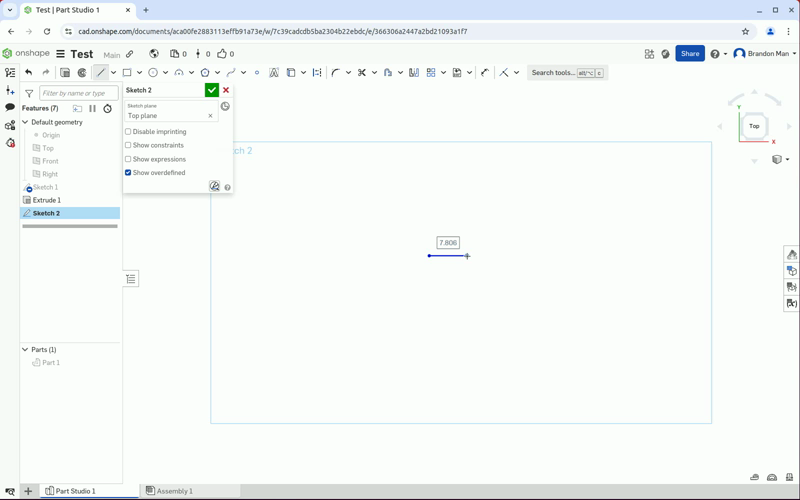
mouse_move(497, 255)
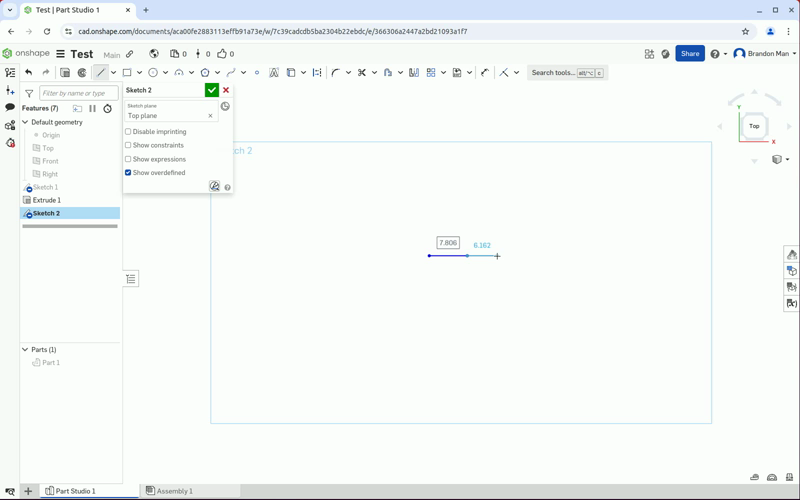
mouse_move(467, 250)
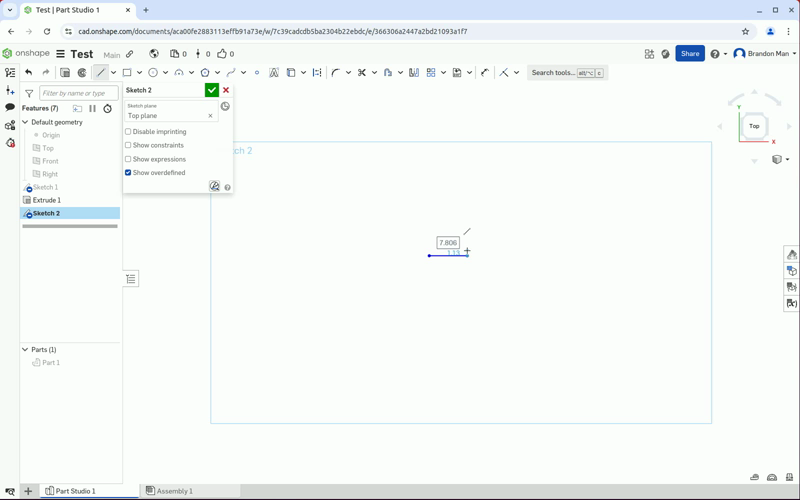
scroll(6)
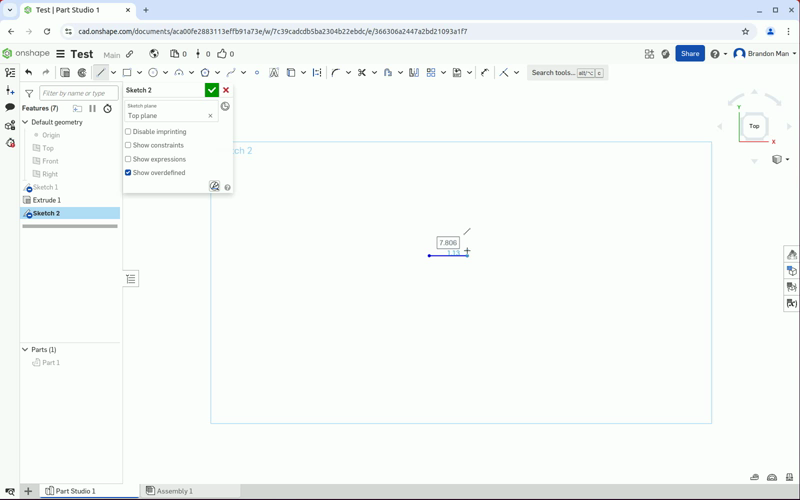
scroll(6)
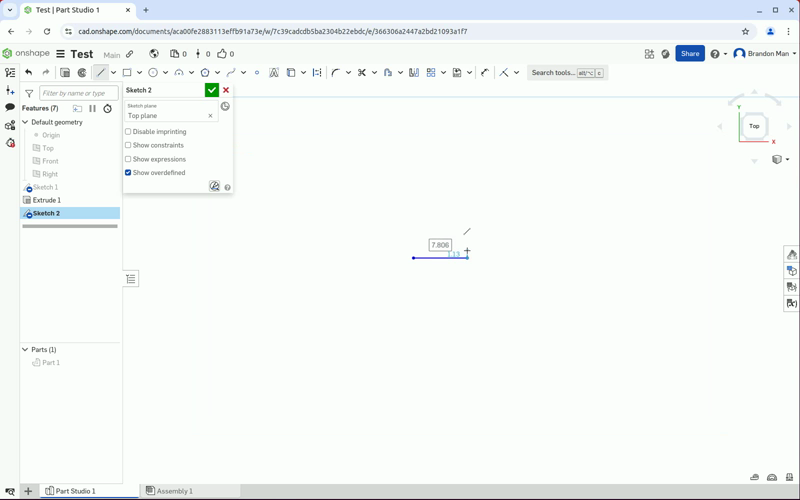
scroll(6)
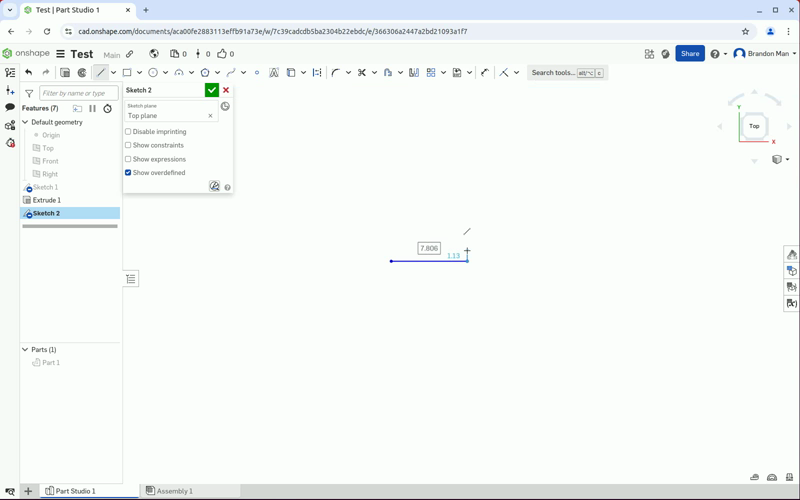
scroll(6)
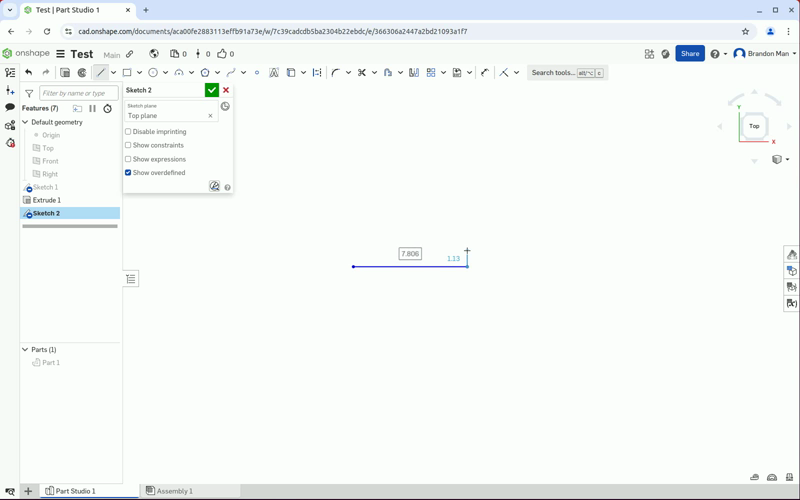
scroll(6)
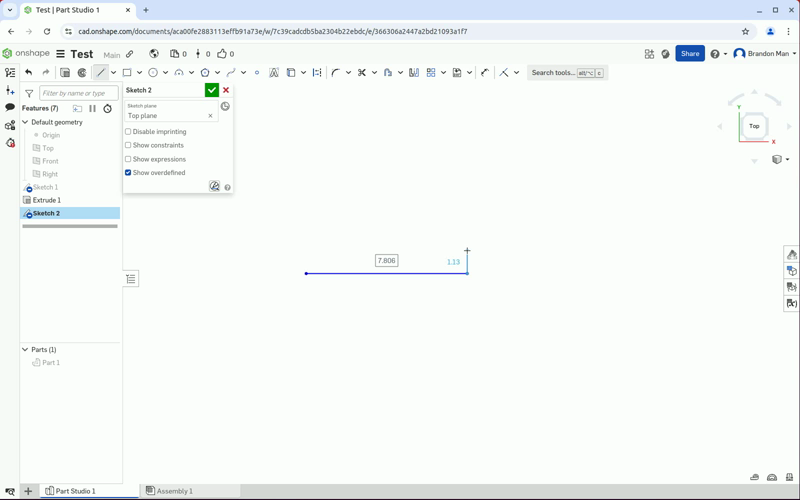
scroll(6)
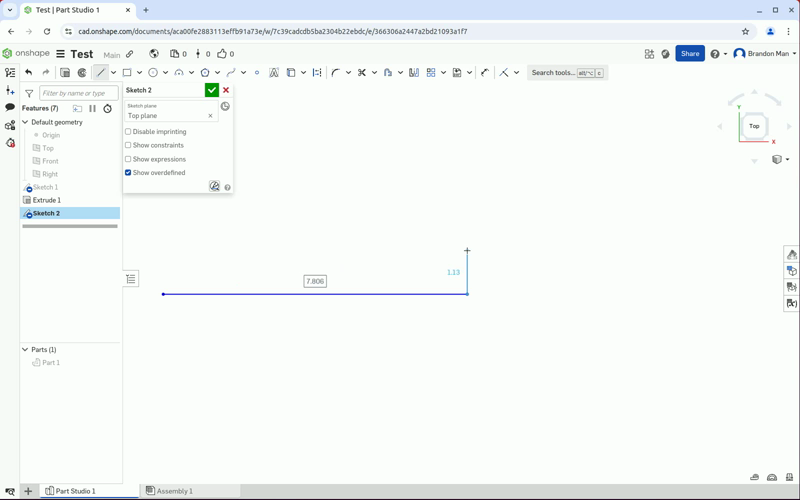
scroll(6)
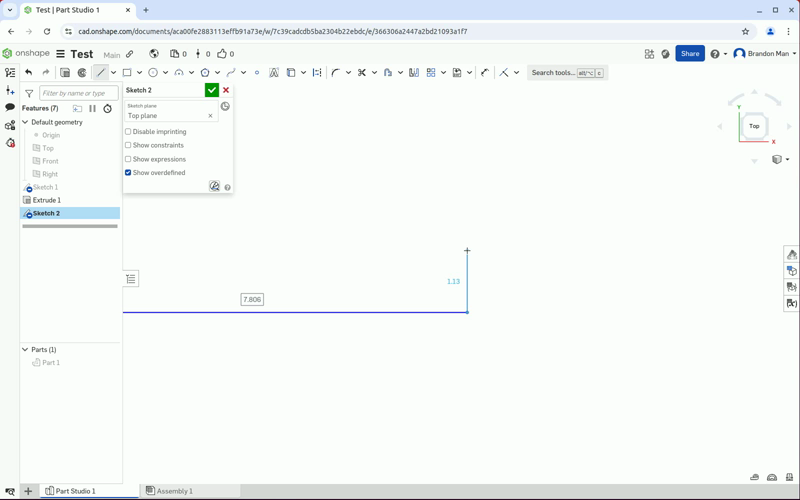
click(467, 250)
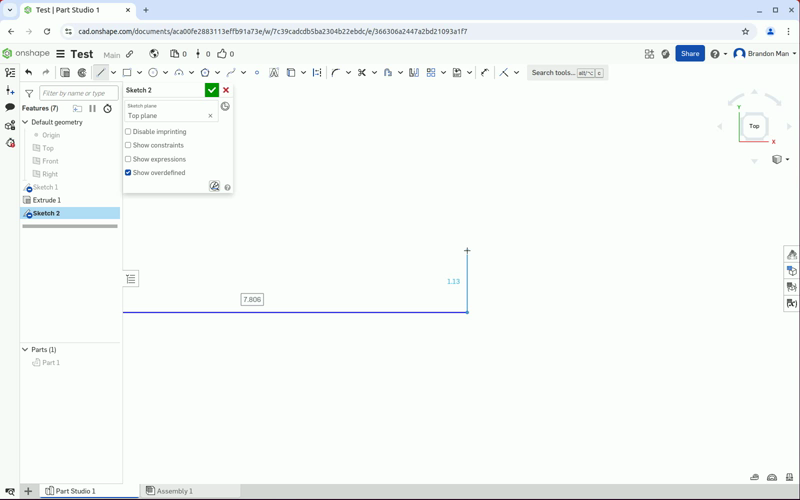
scroll(-6)
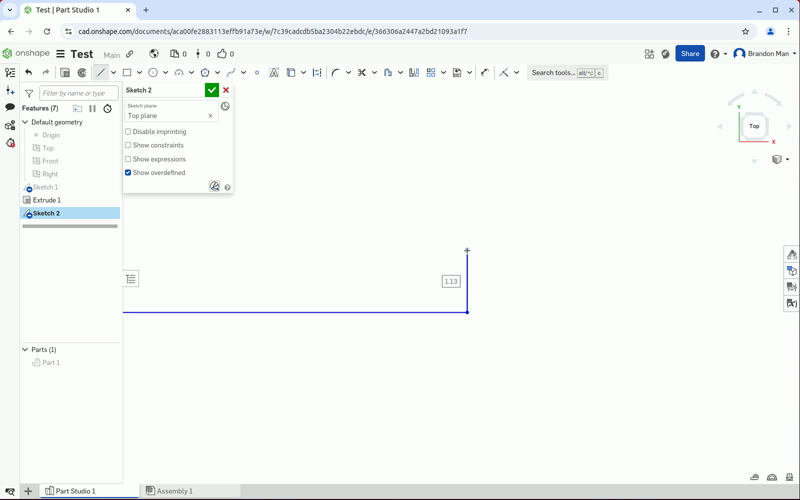
scroll(-6)
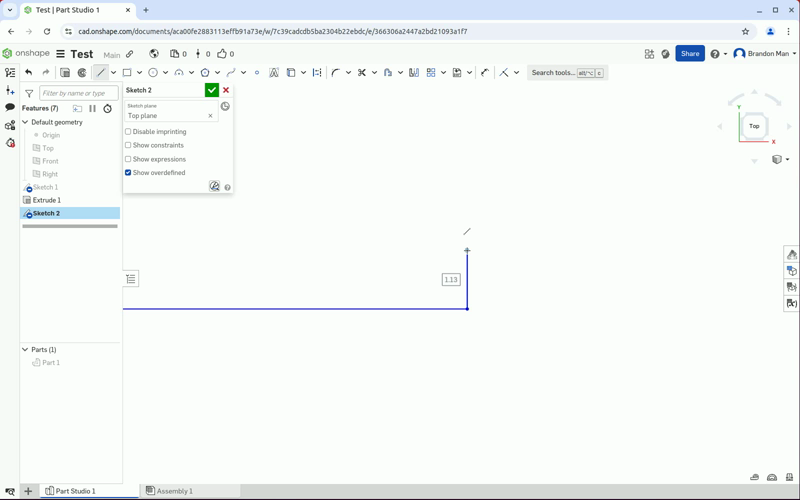
scroll(-6)
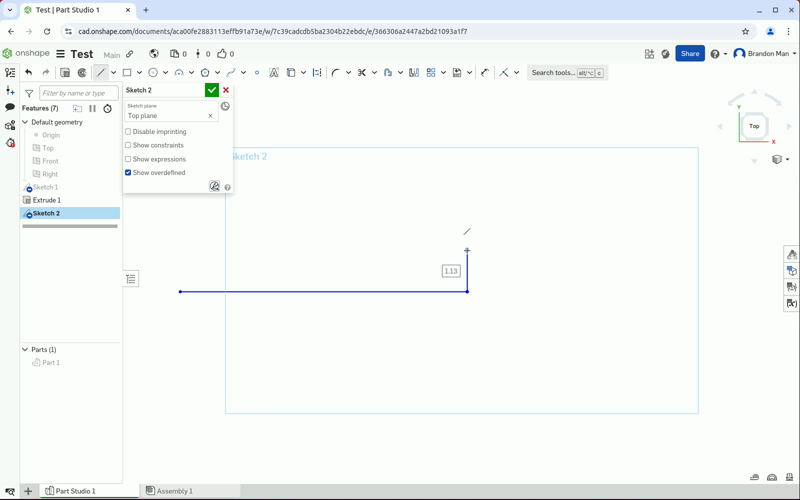
scroll(-6)
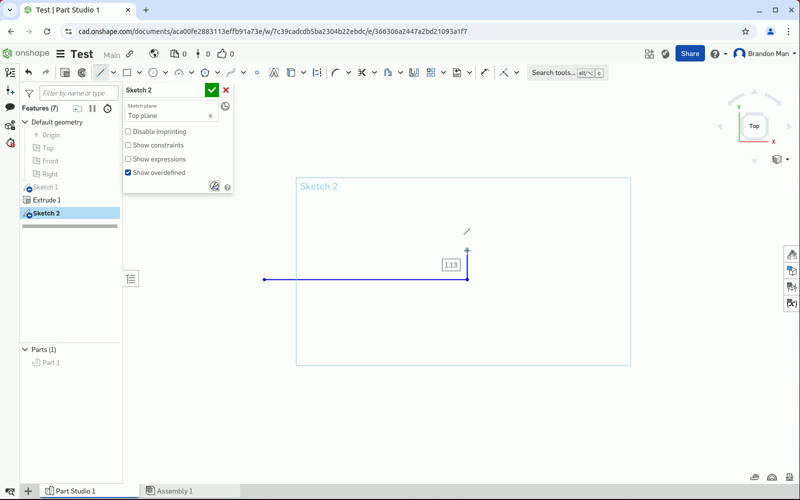
scroll(-6)
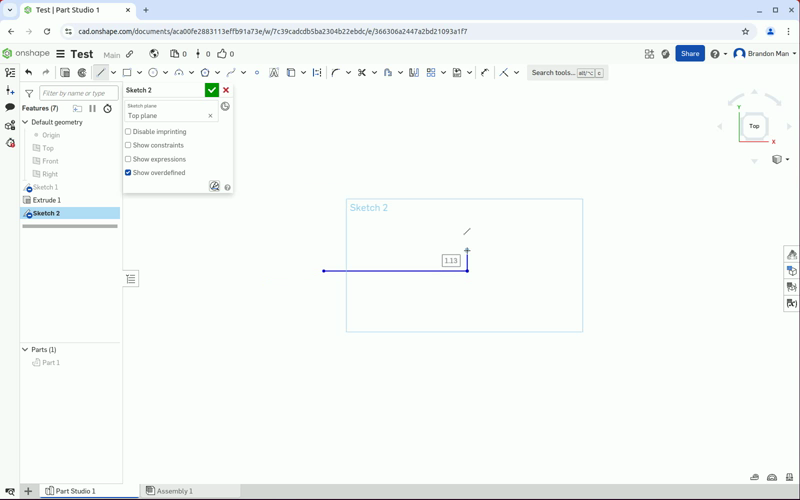
scroll(-6)
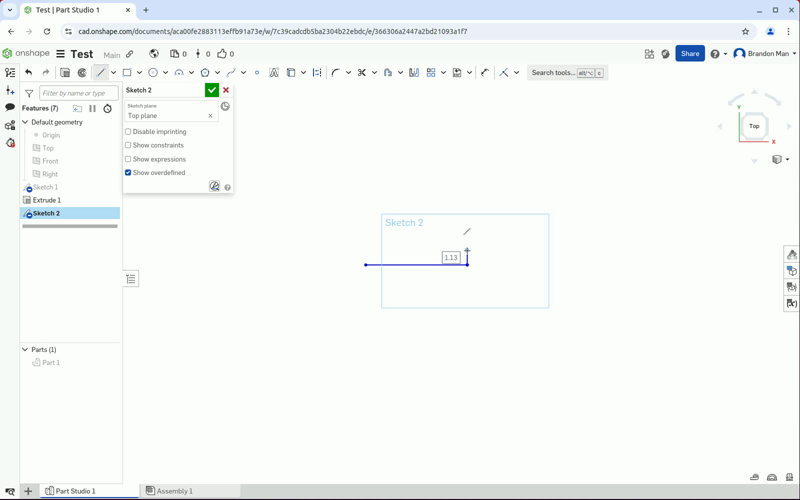
scroll(-6)
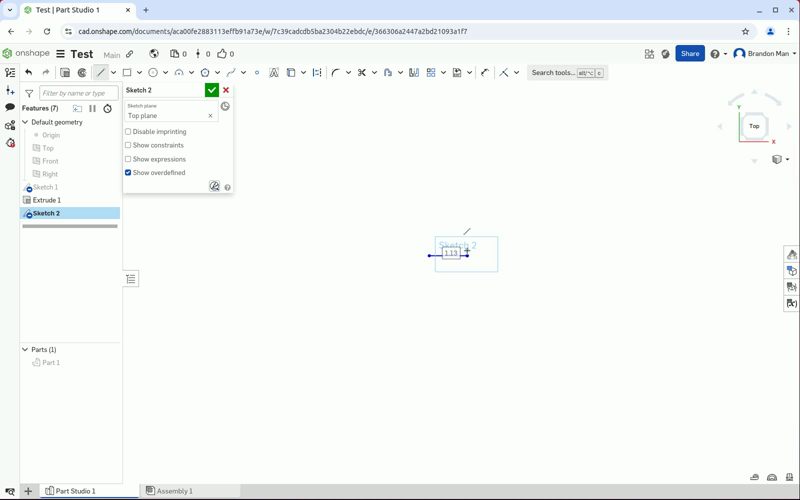
key_up(shift)
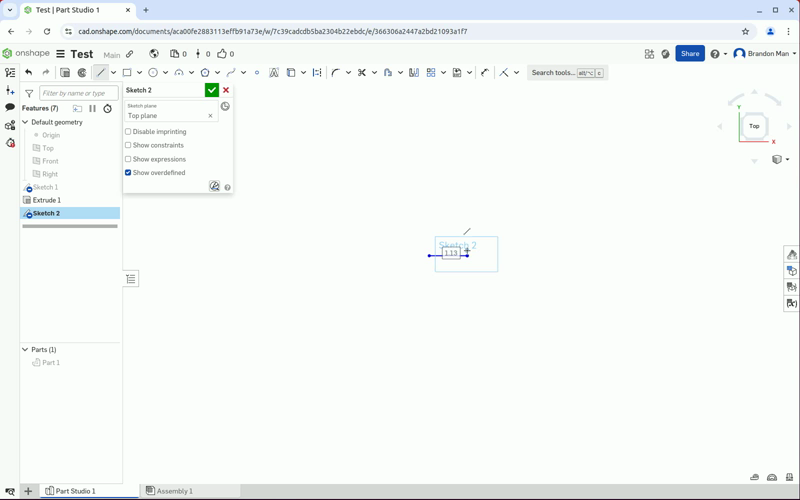
key_down(shift)
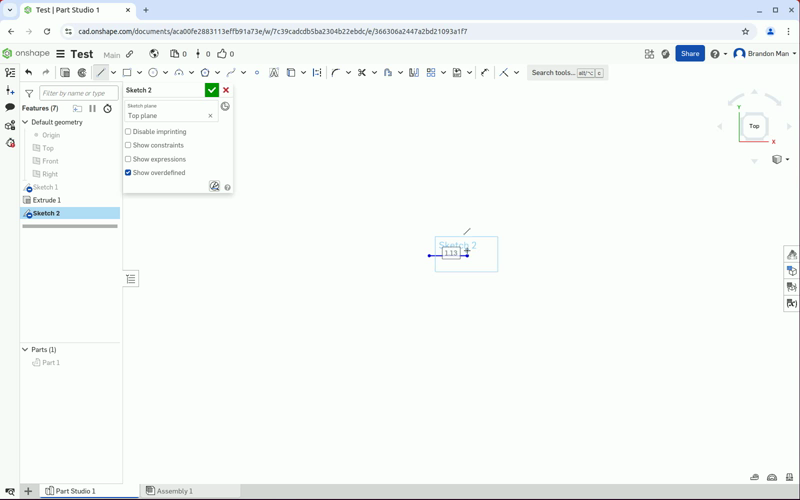
mouse_move(497, 250)
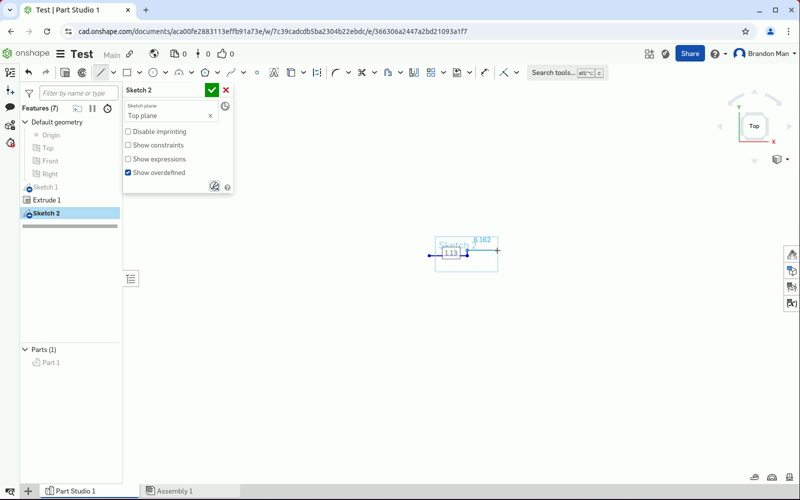
mouse_move(429, 250)
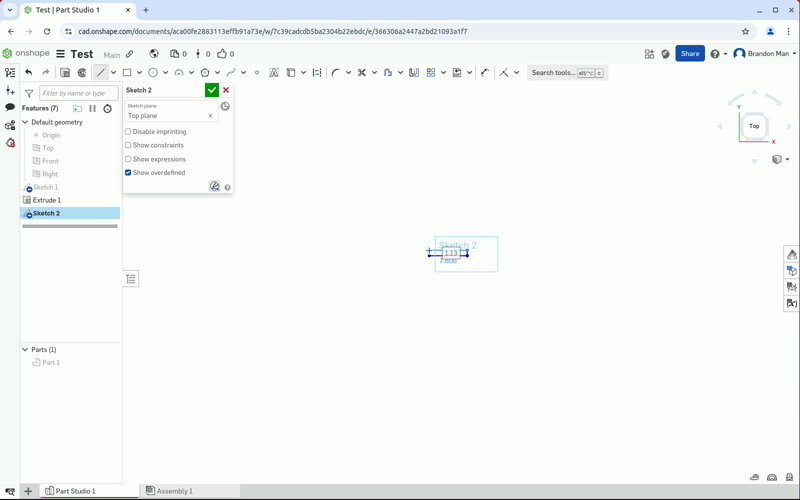
click(429, 250)
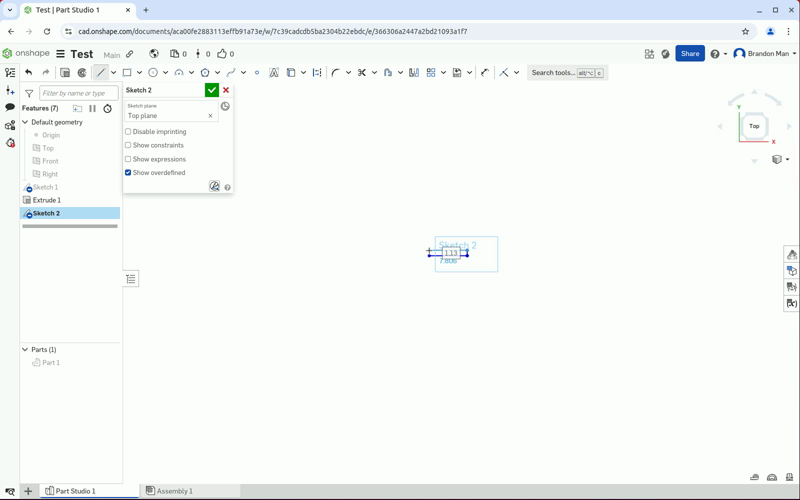
key_up(shift)
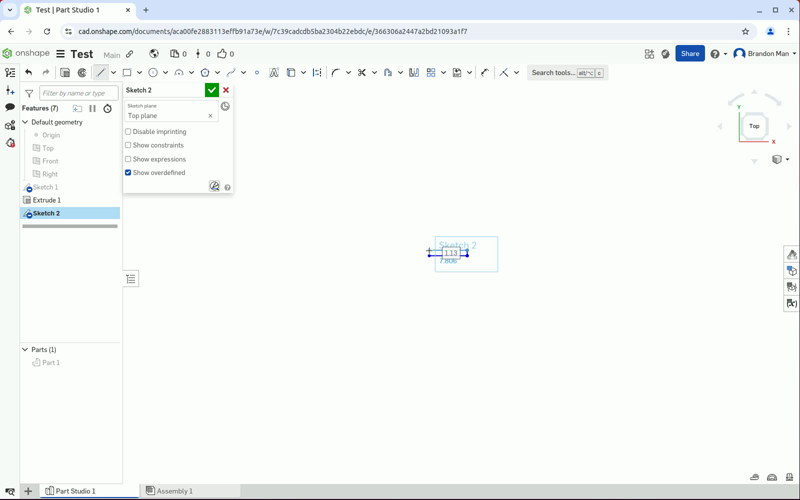
mouse_move(459, 250)
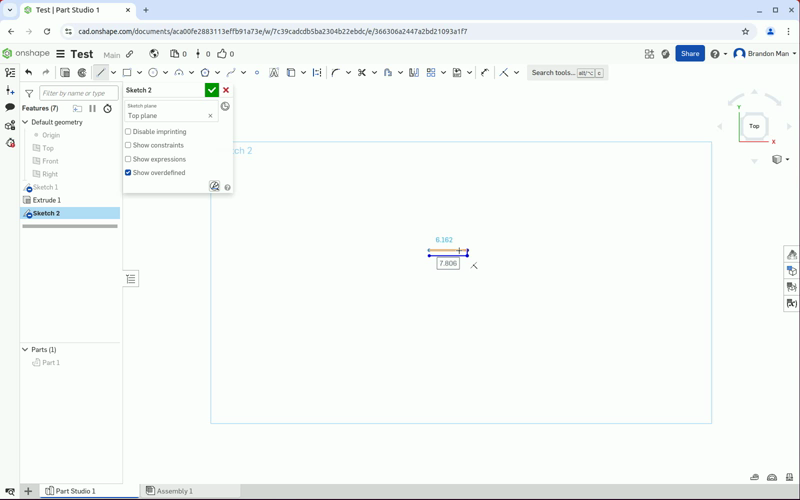
key_down(shift)
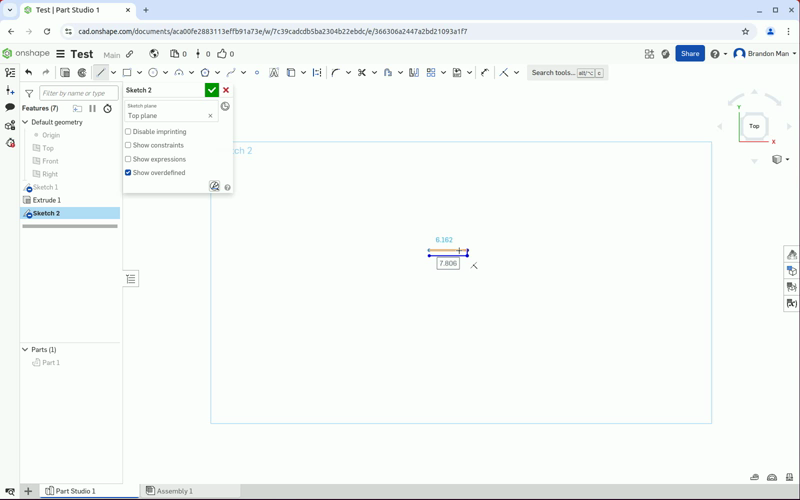
mouse_move(429, 255)
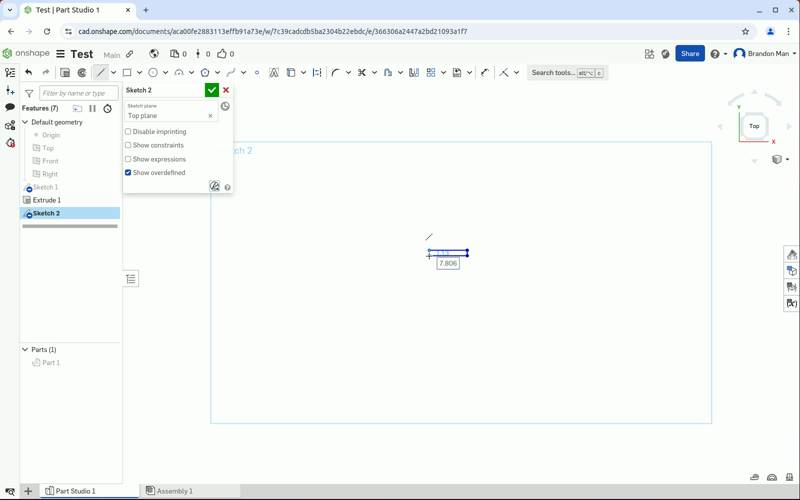
scroll(6)
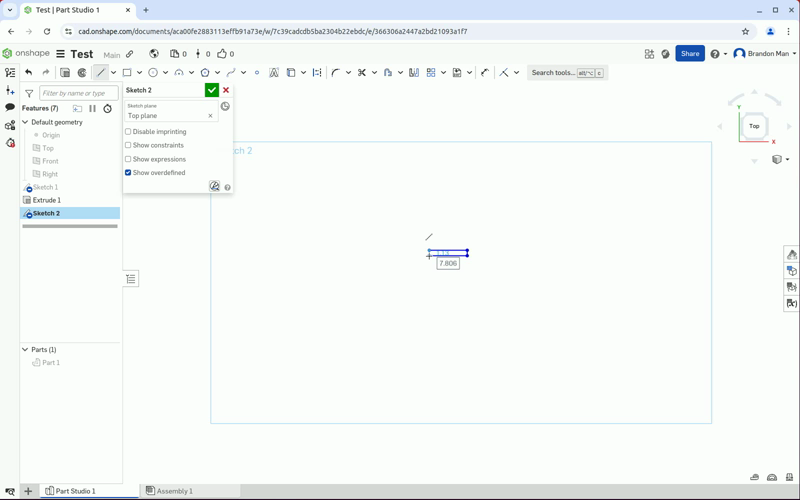
scroll(6)
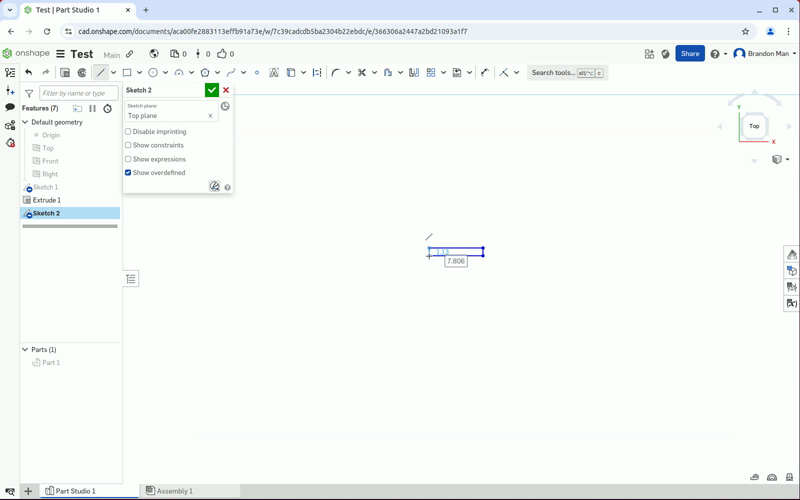
scroll(6)
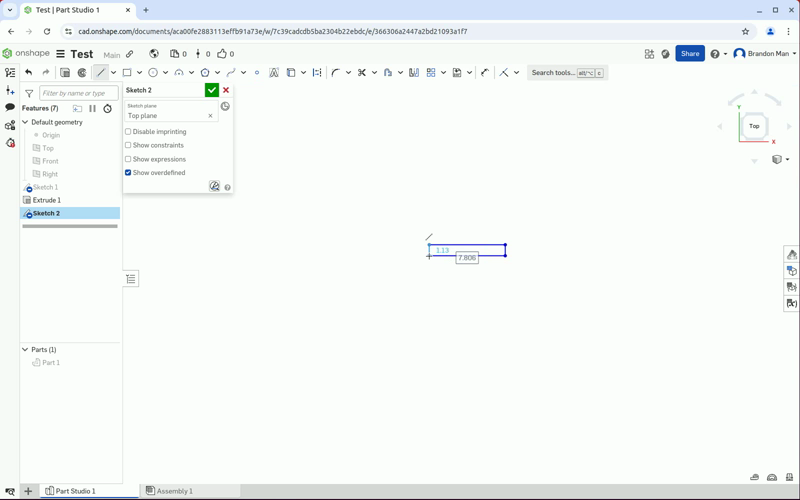
scroll(6)
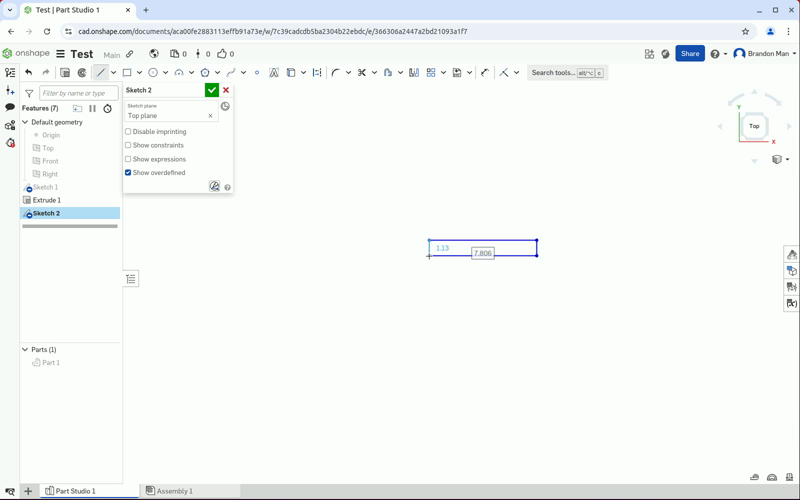
scroll(6)
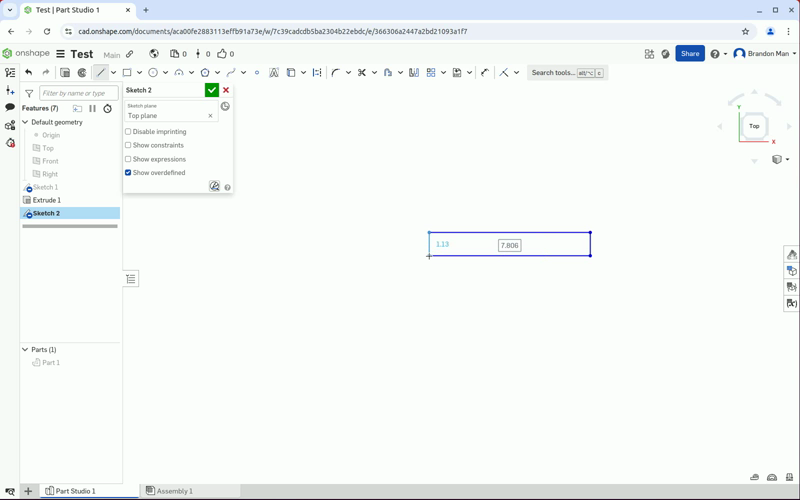
scroll(6)
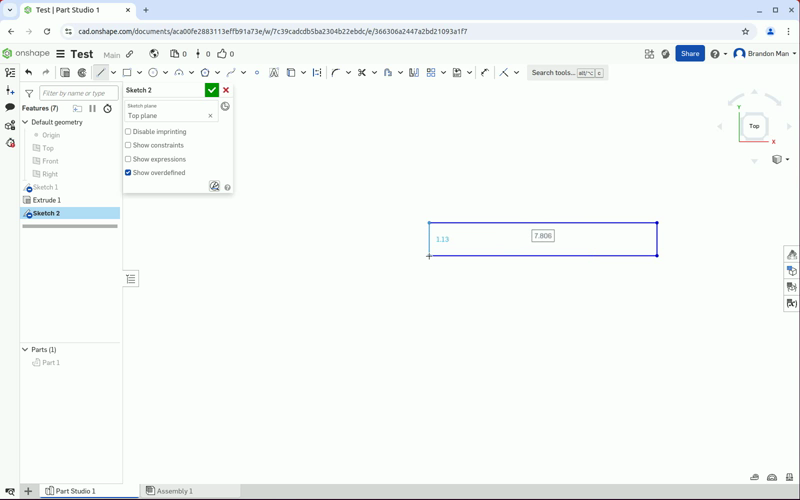
scroll(6)
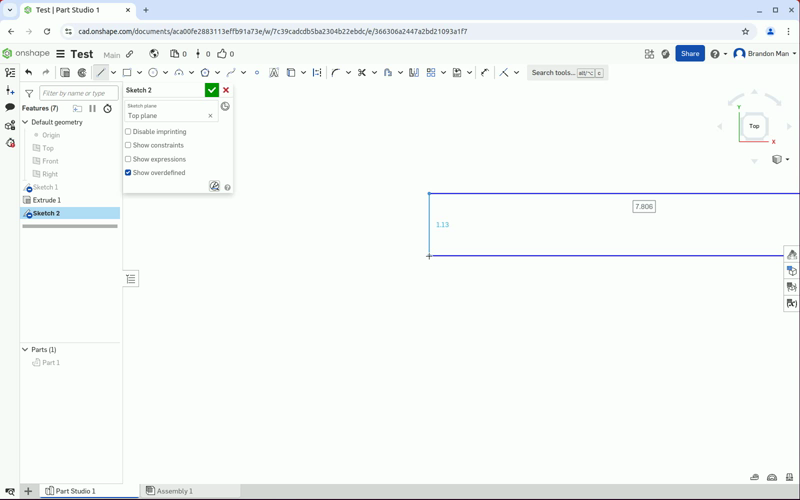
key_up(shift)
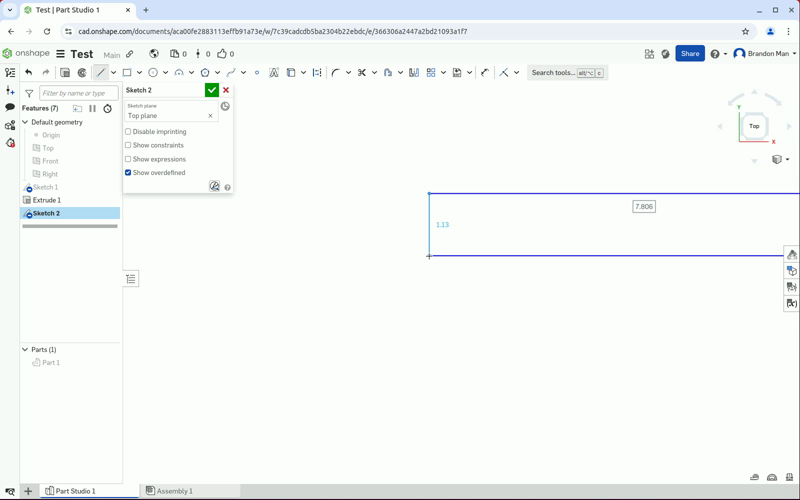
click(429, 255)
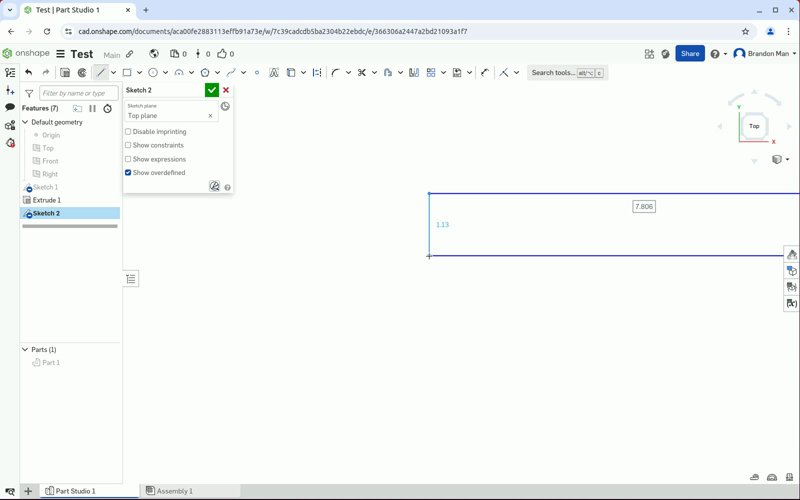
scroll(-6)
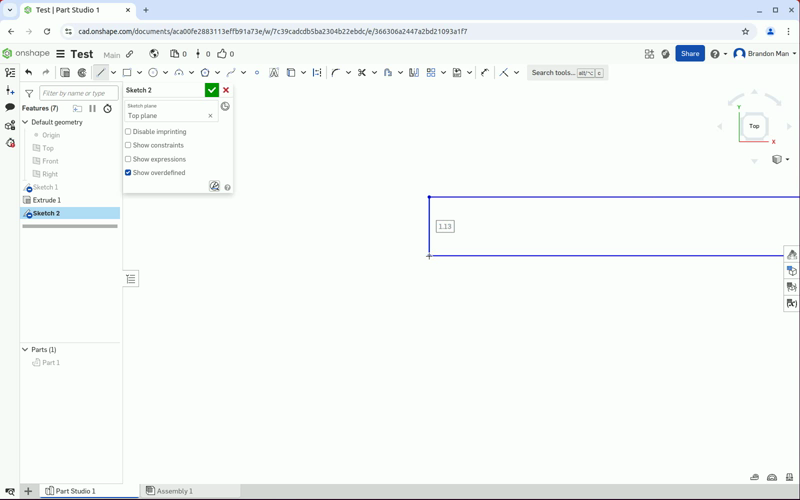
scroll(-6)
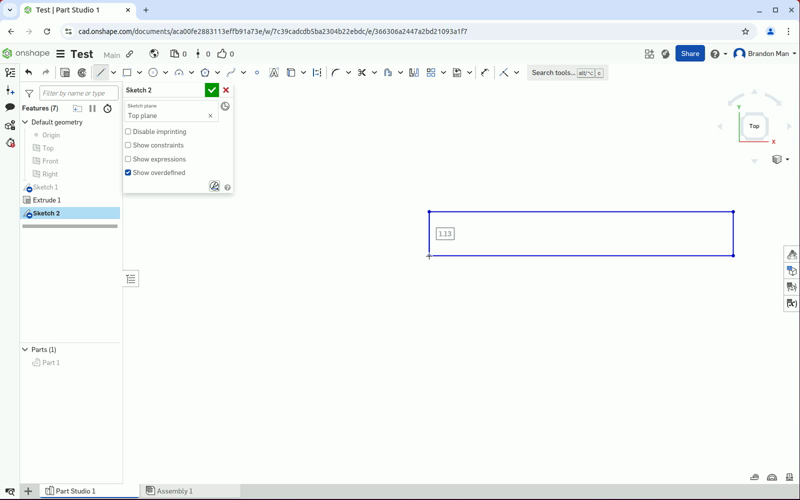
scroll(-6)
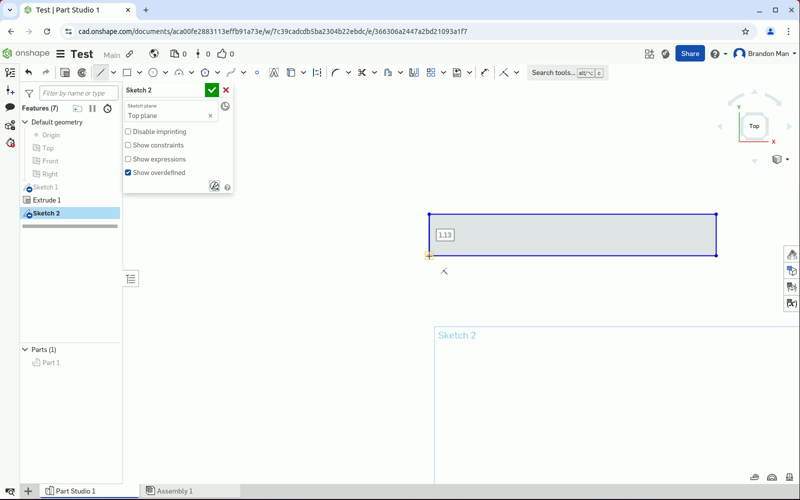
scroll(-6)
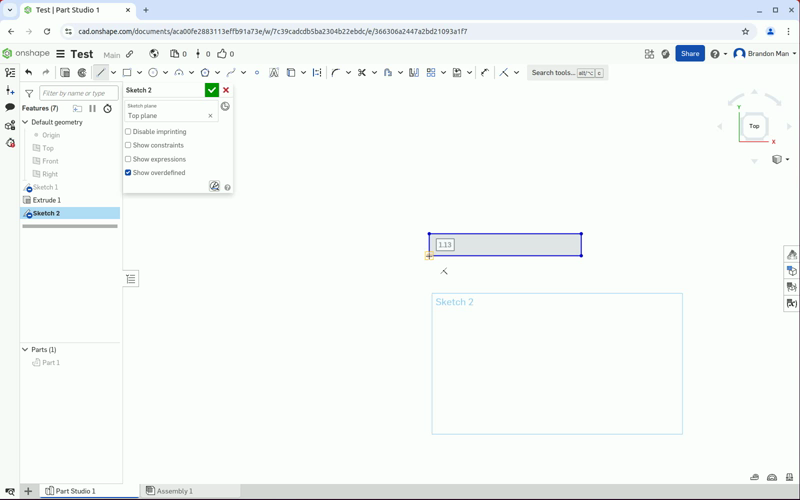
scroll(-6)
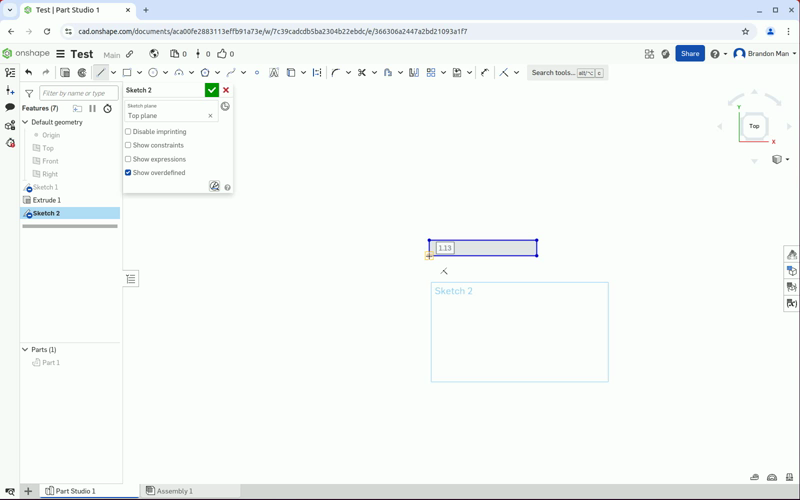
scroll(-6)
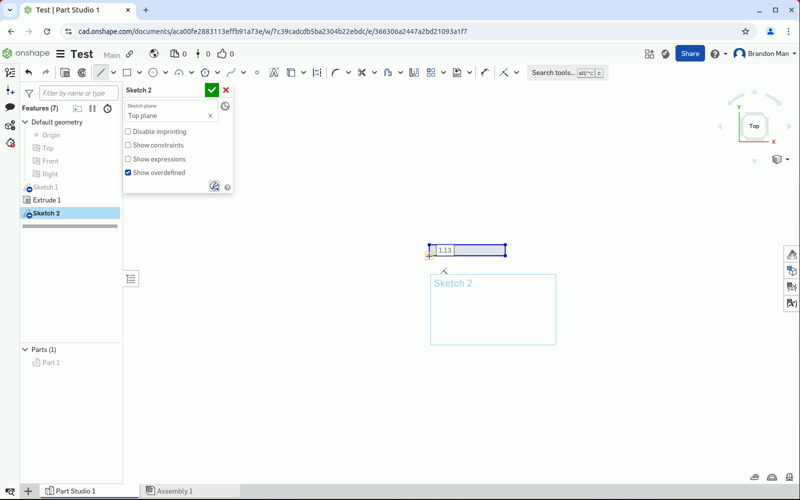
scroll(-6)
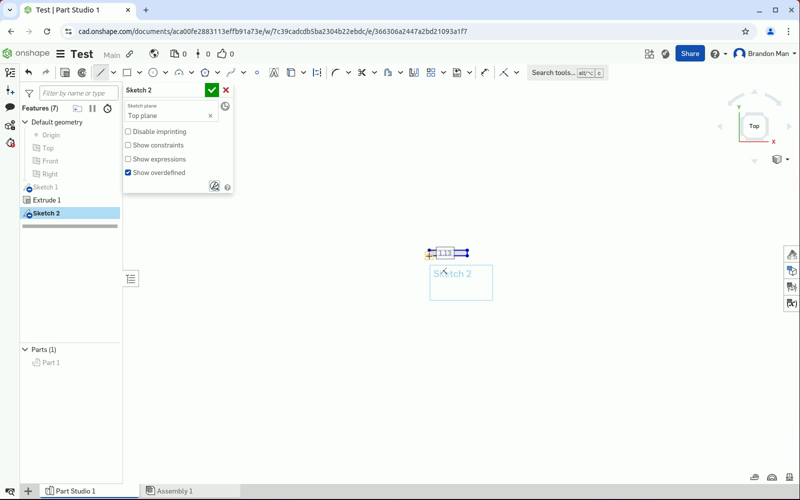
key(esc)
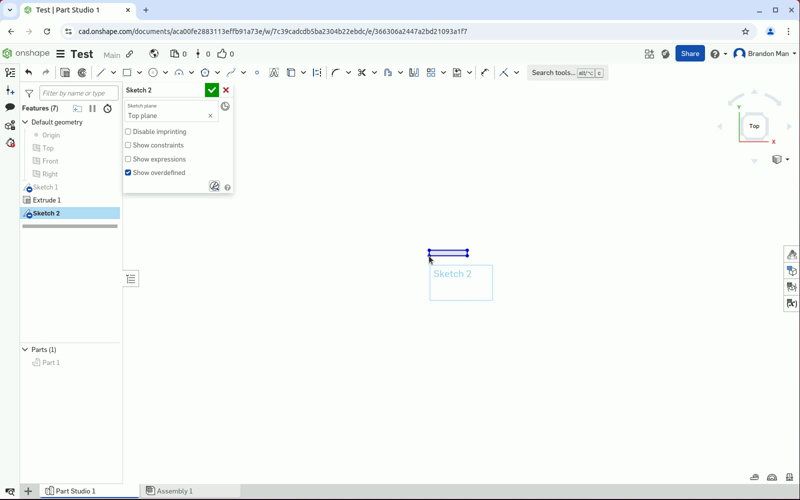
mouse_move(447, 252)
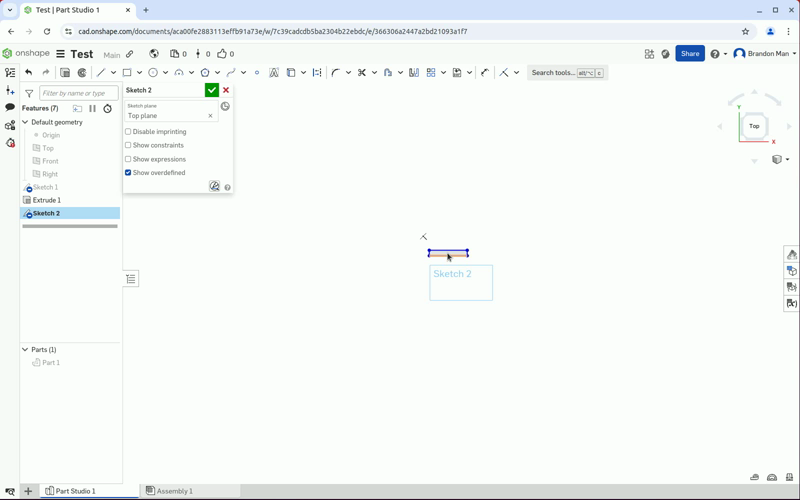
scroll(6)
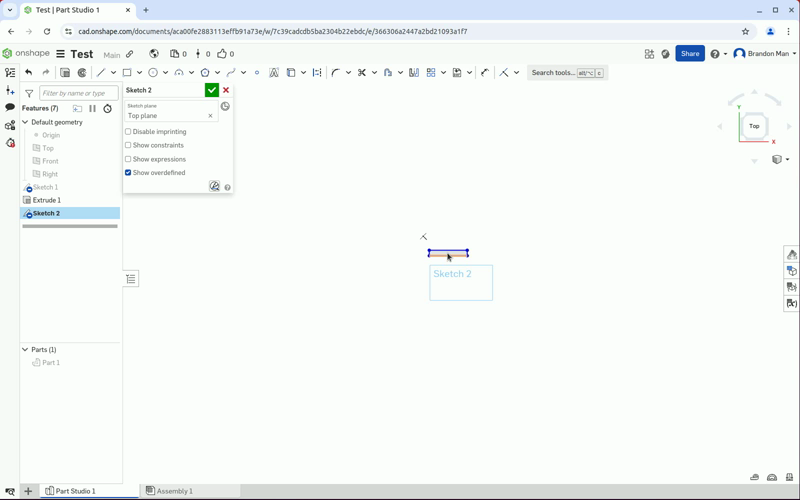
scroll(6)
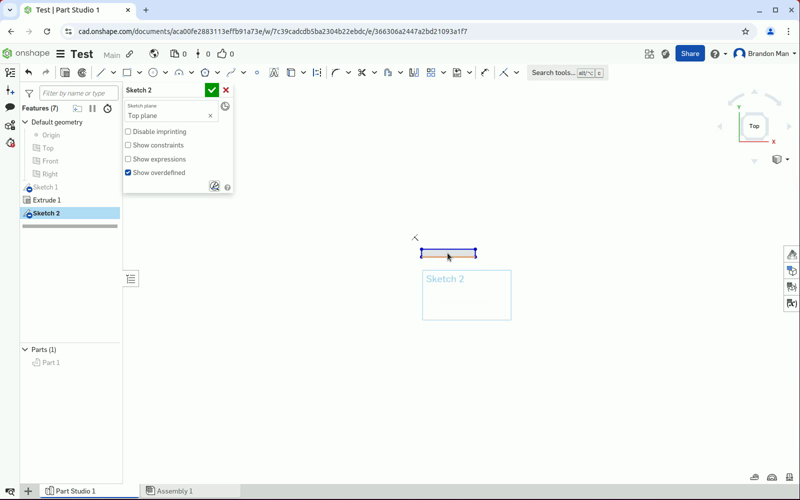
scroll(6)
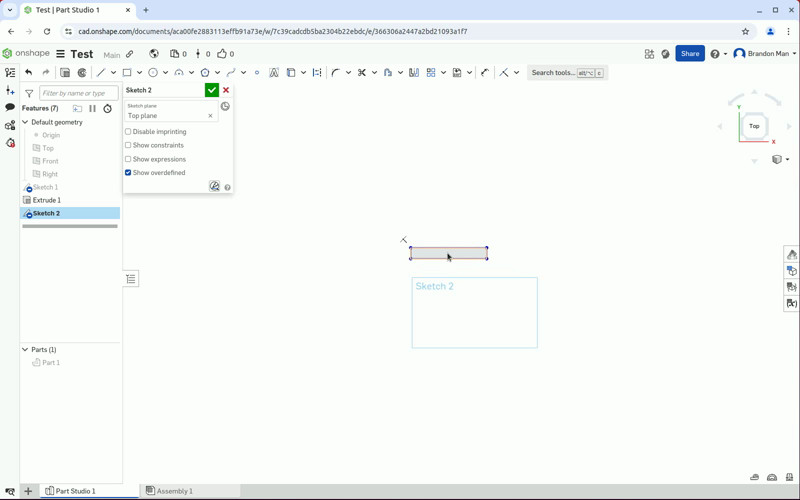
scroll(6)
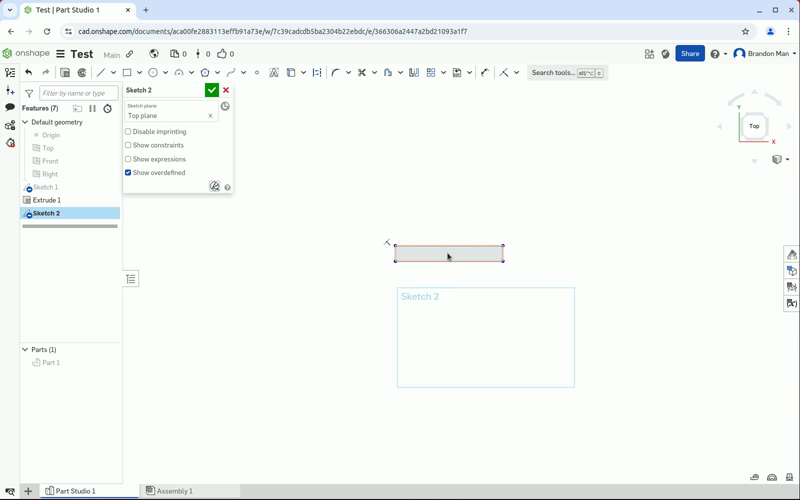
scroll(6)
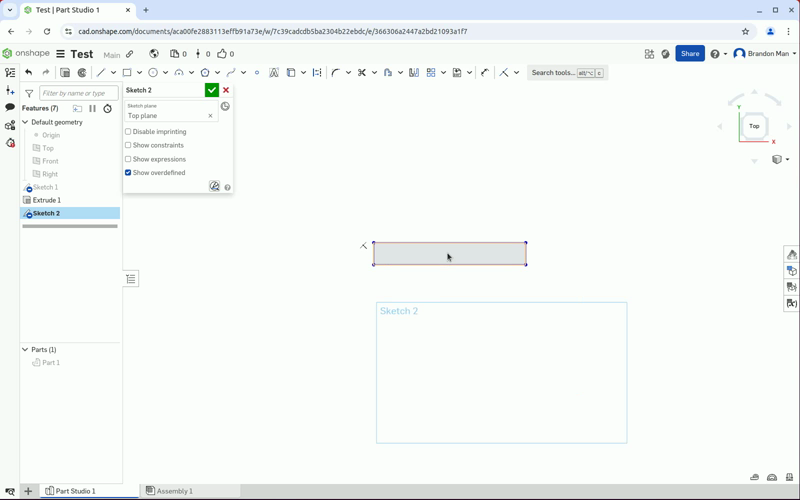
scroll(6)
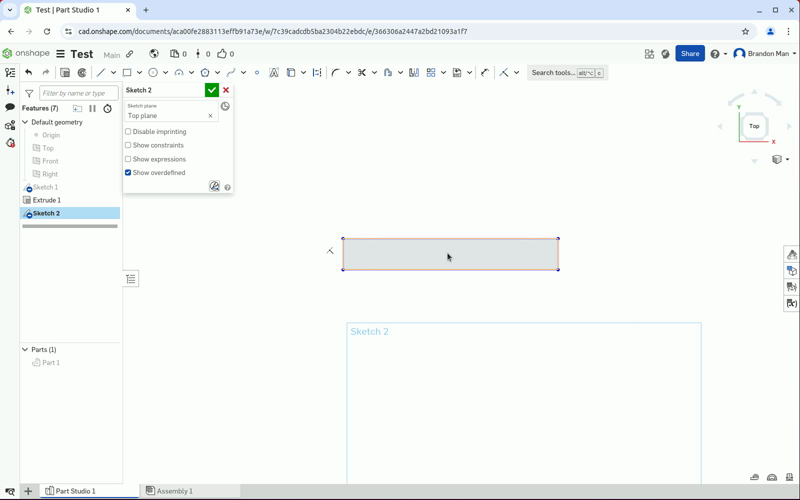
scroll(6)
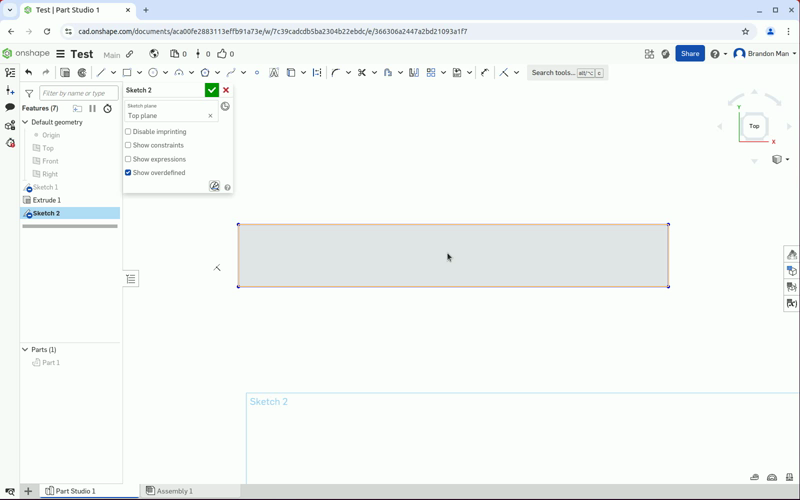
click(447, 252)
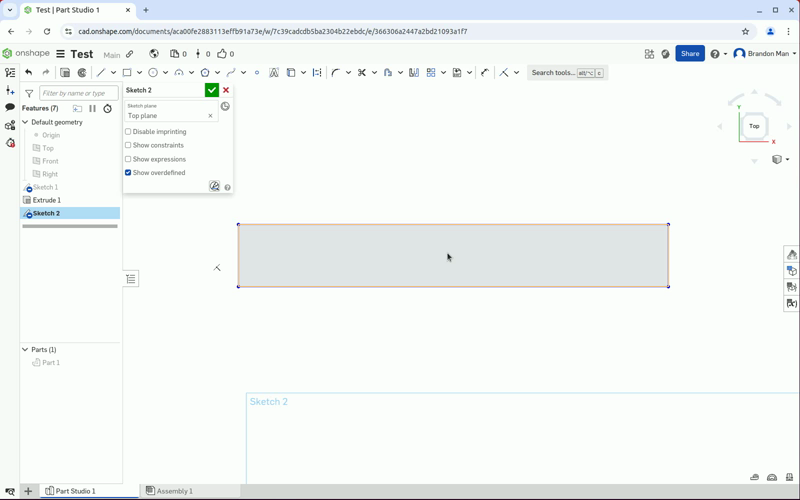
scroll(-6)
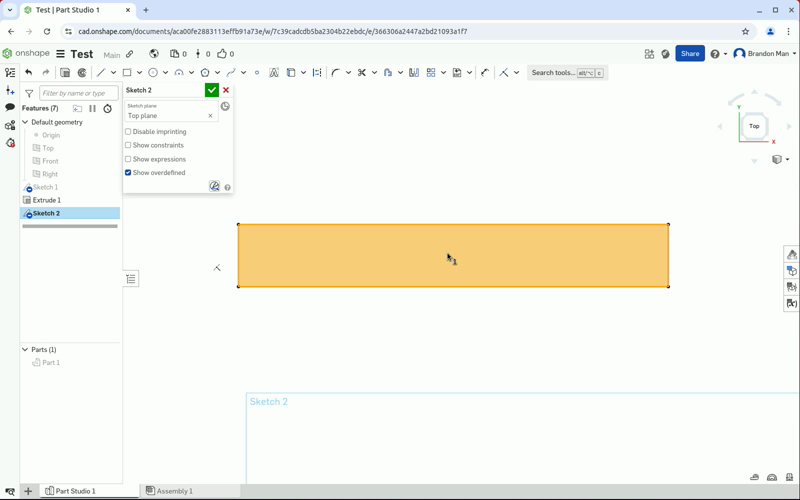
scroll(-6)
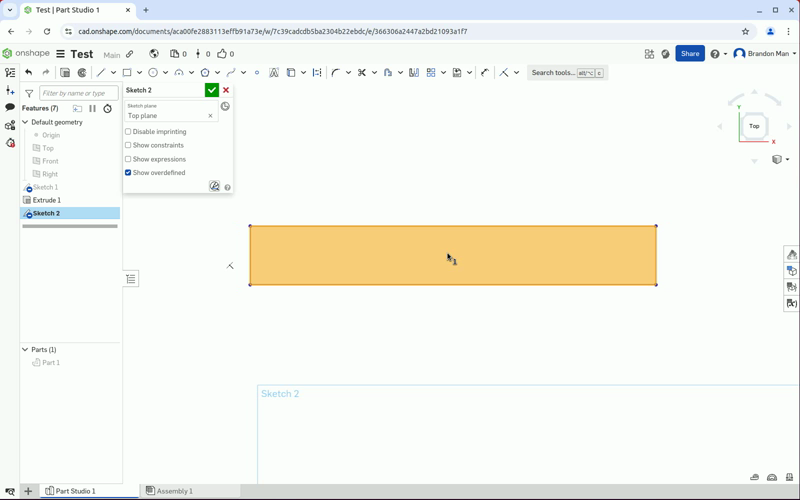
scroll(-6)
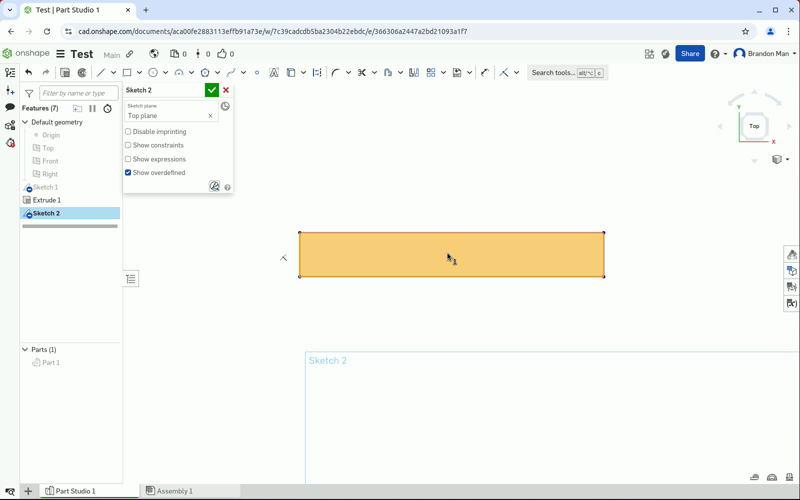
scroll(-6)
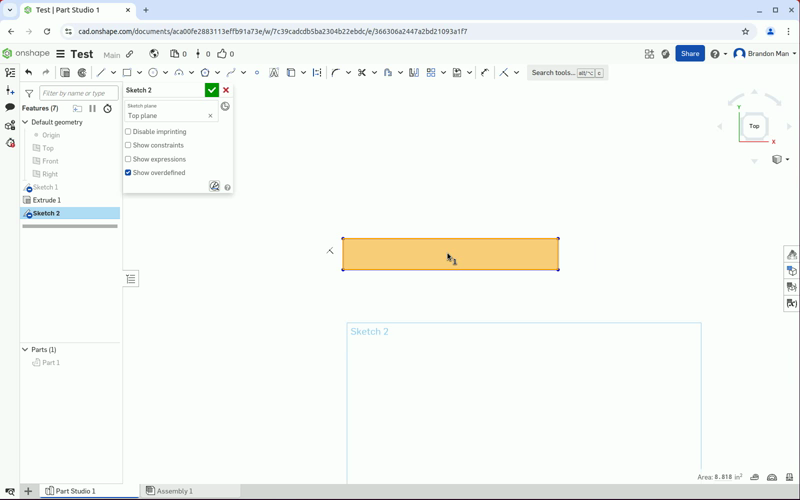
scroll(-6)
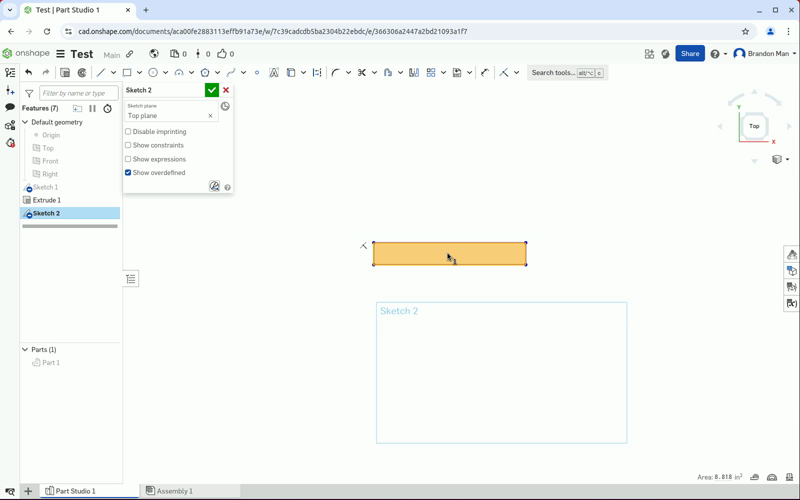
scroll(-6)
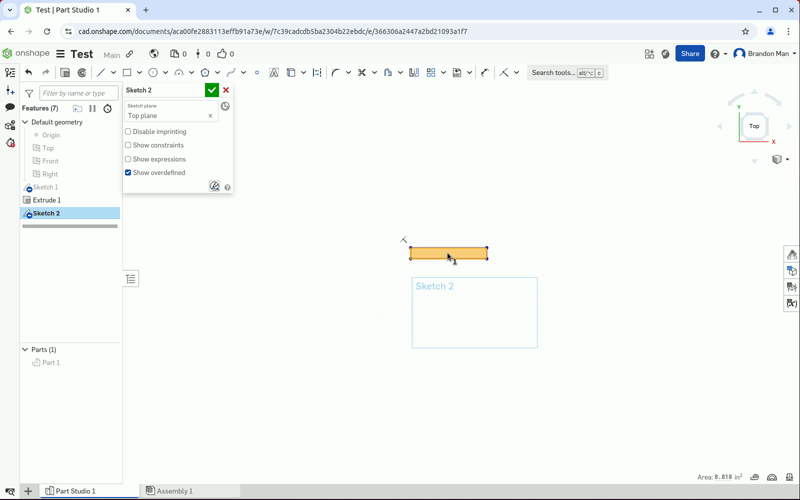
scroll(-6)
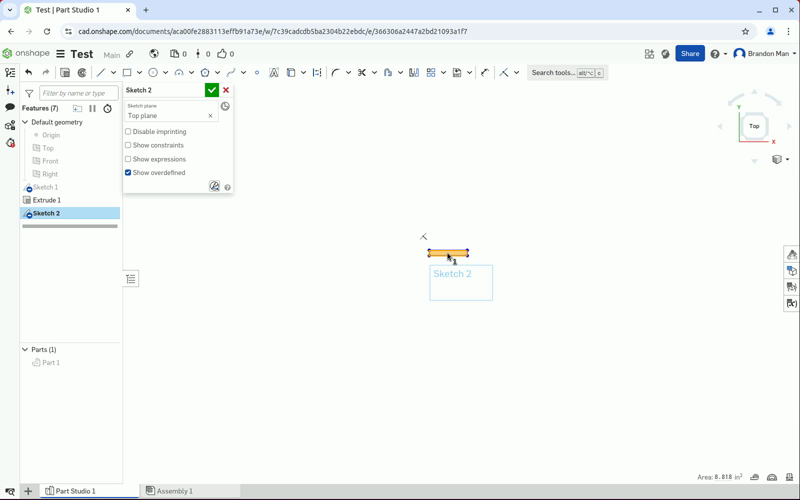
mouse_move(73, 352)
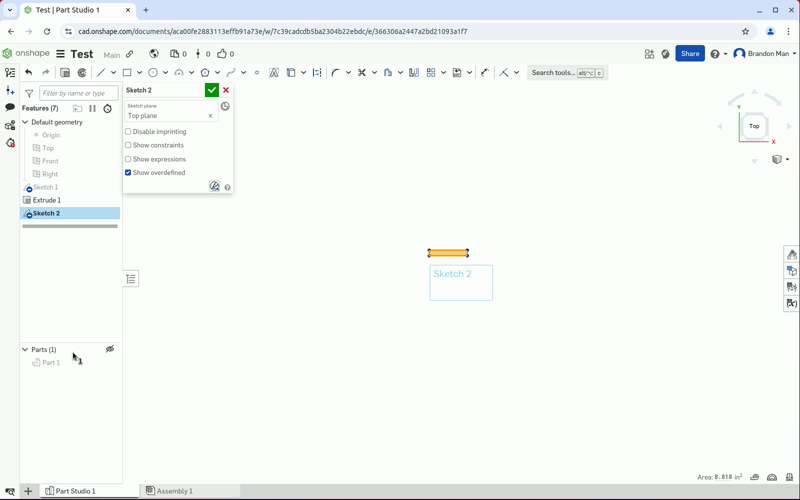
key(shift+y)
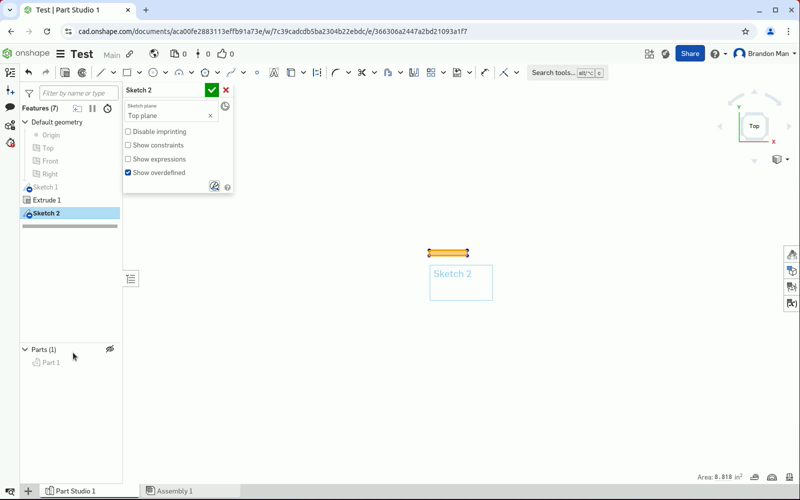
key(shift+e)
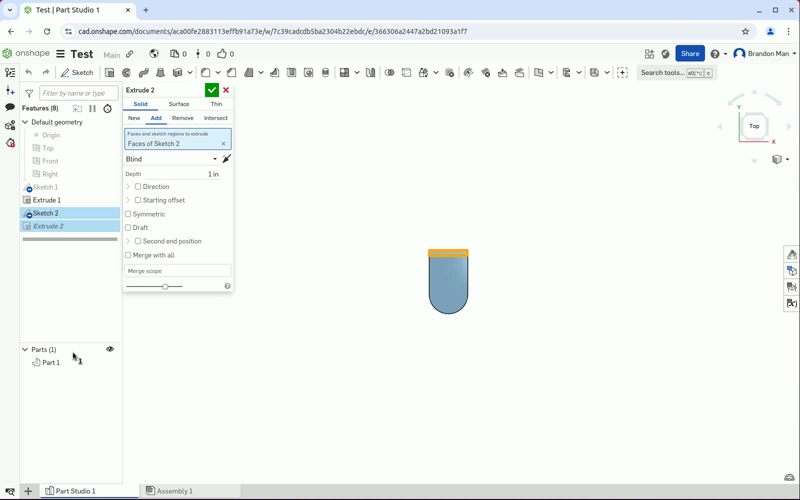
mouse_move(143, 106)
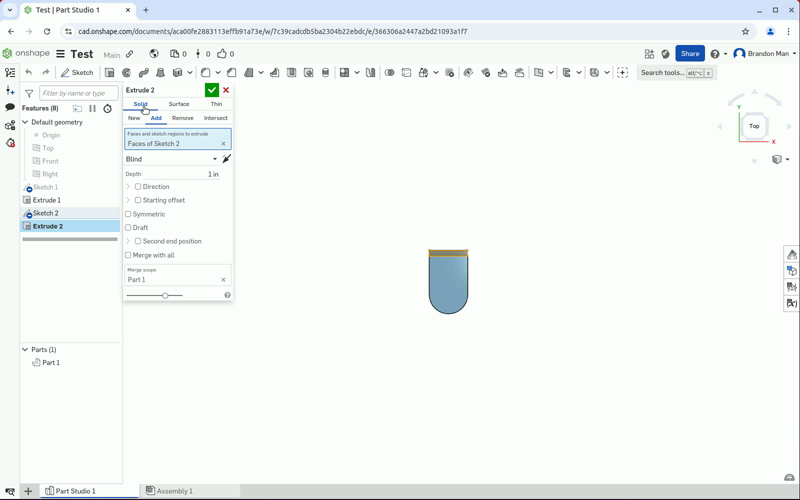
click(143, 106)
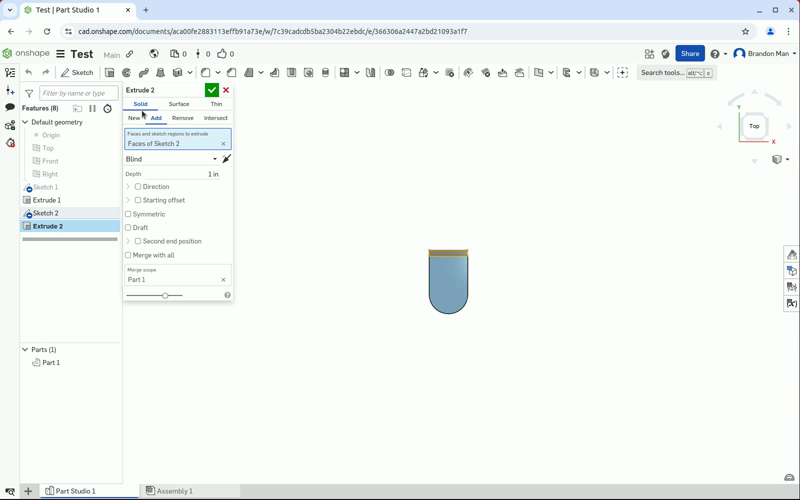
mouse_move(137, 120)
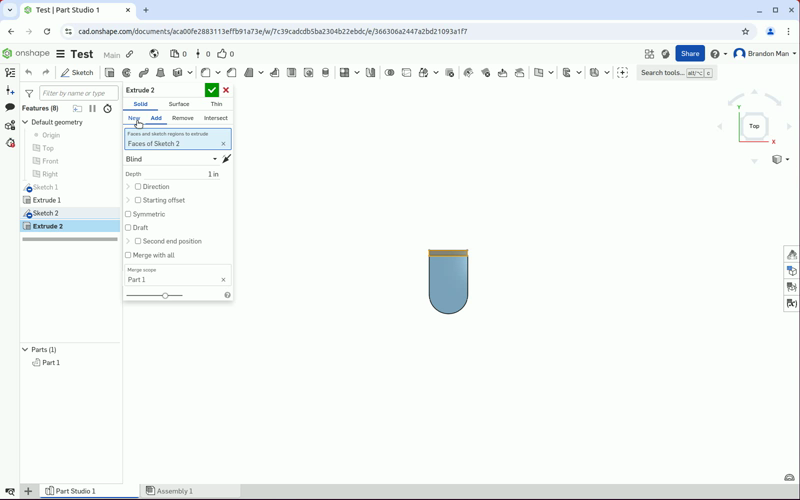
click(137, 120)
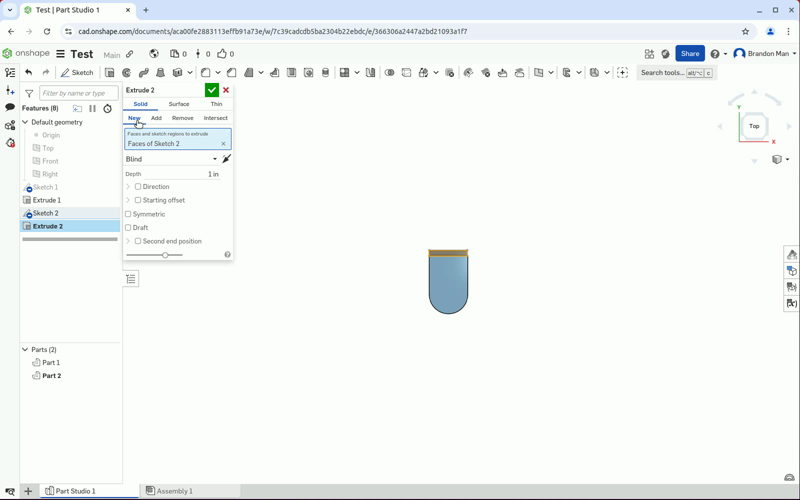
key(tab, 4)
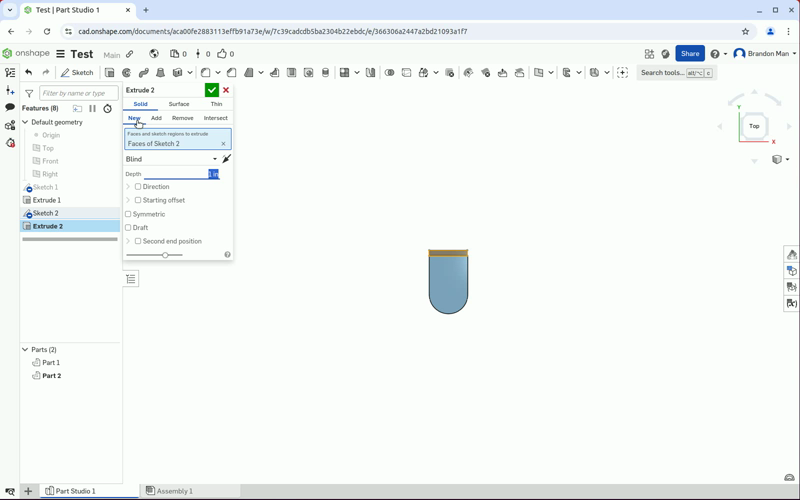
text(0.481)
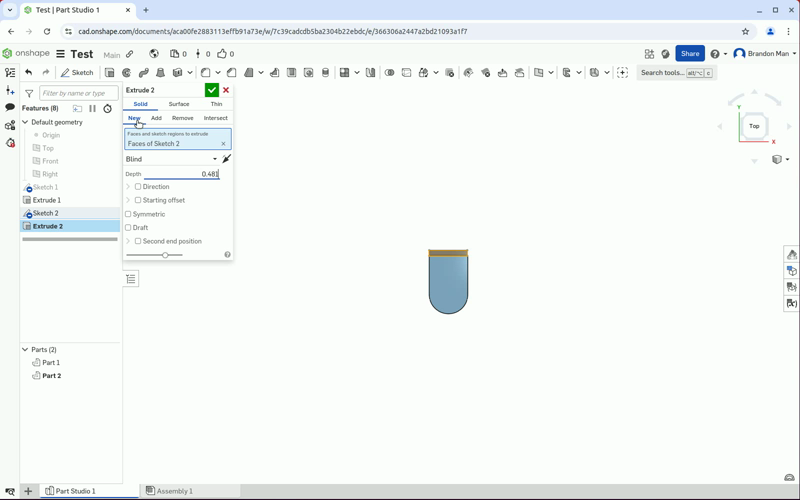
key(enter)
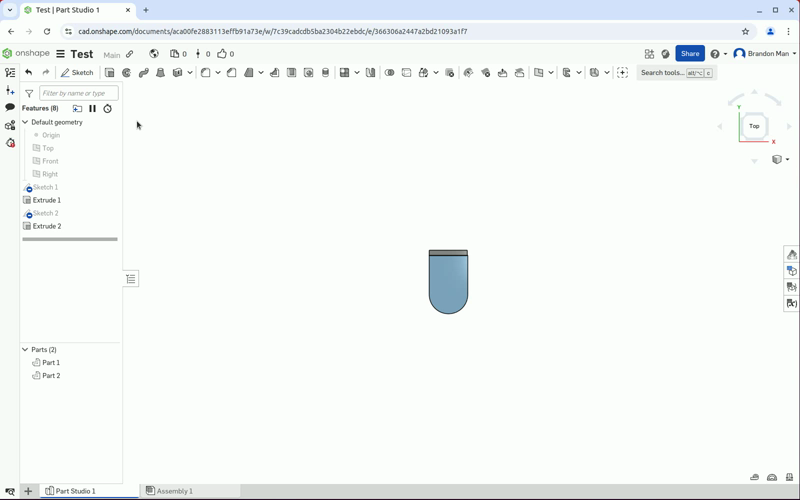
key(shift+h)
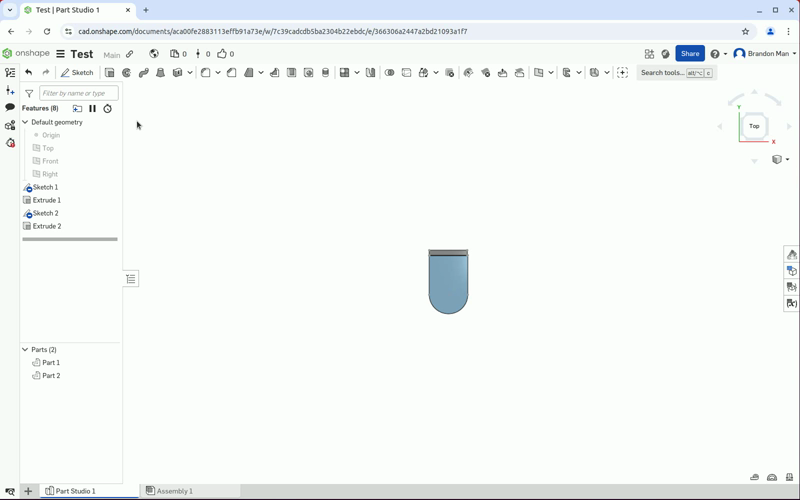
key(shift+h)
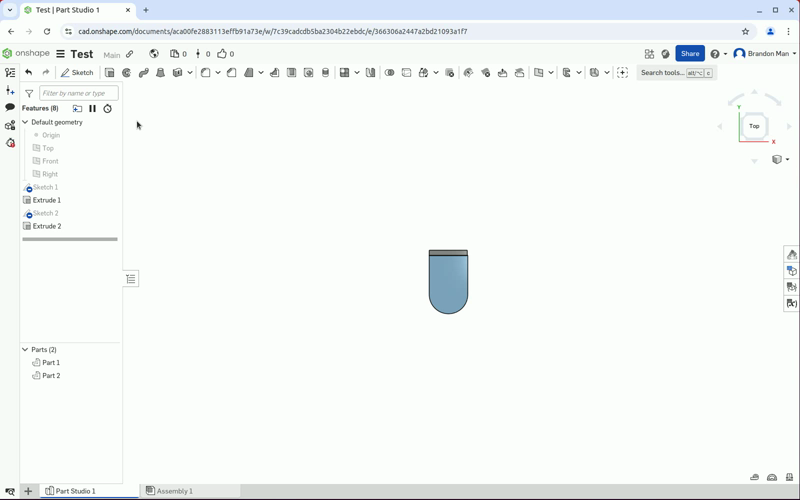
mouse_move(73, 189)
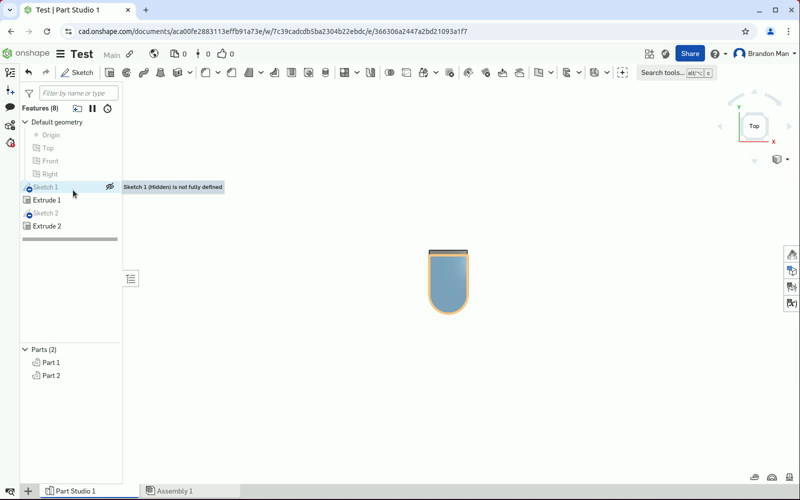
click(73, 189)
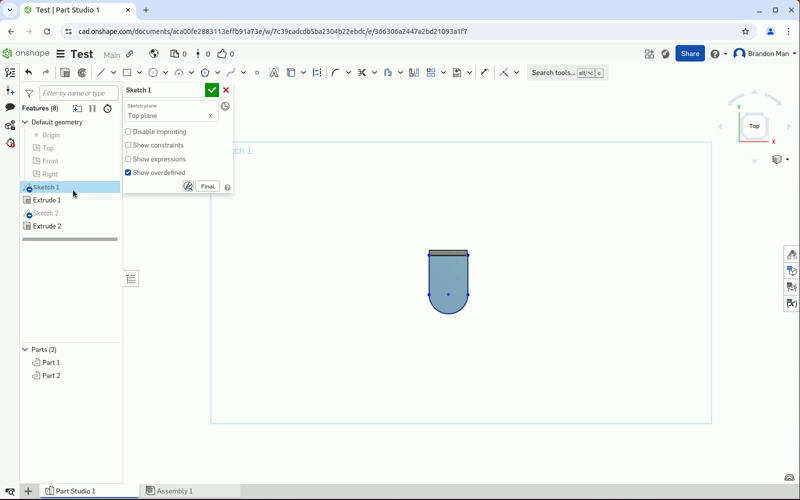
mouse_move(229, 92)
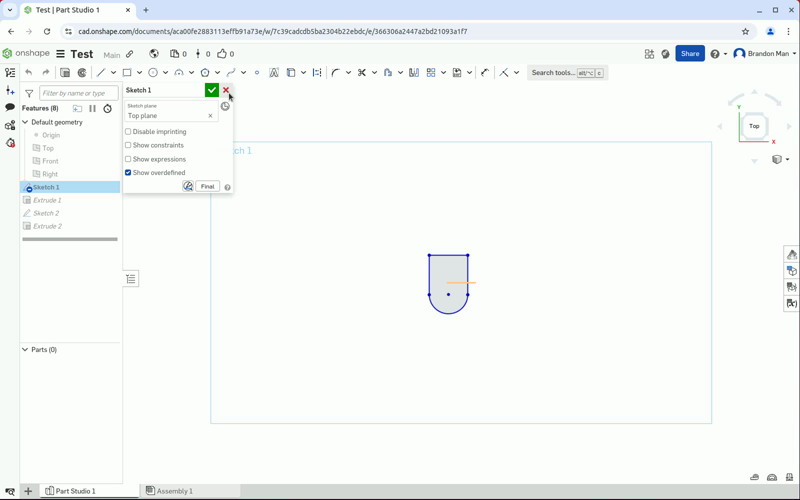
click(229, 92)
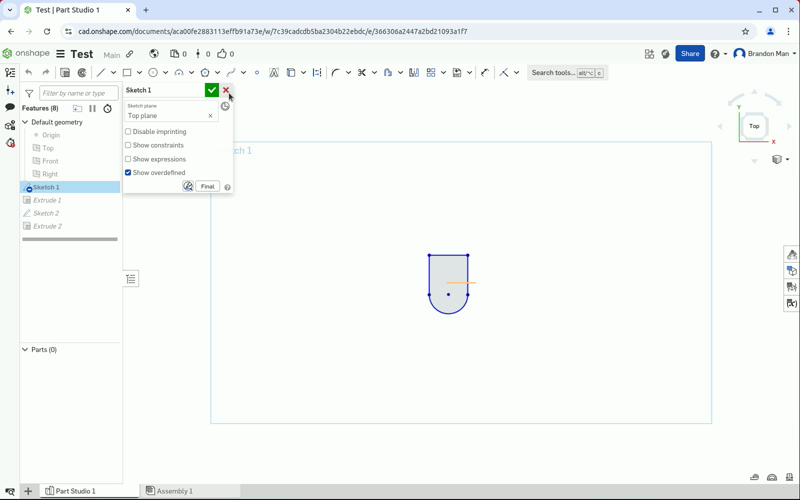
key(shift+s)
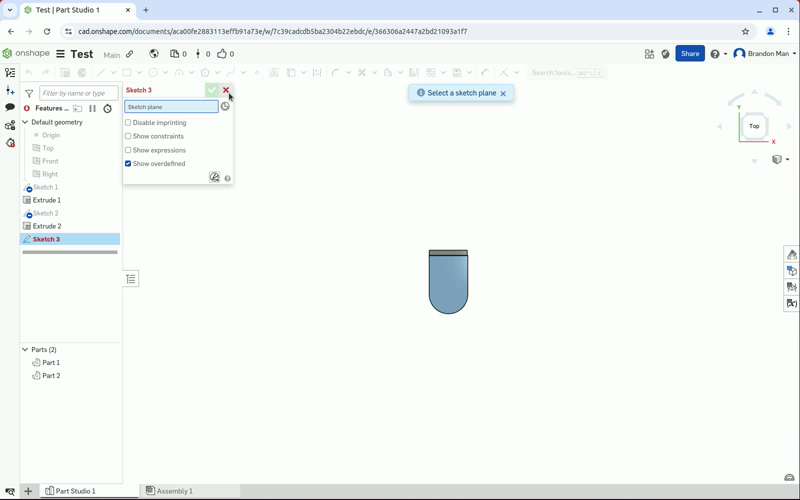
mouse_move(73, 150)
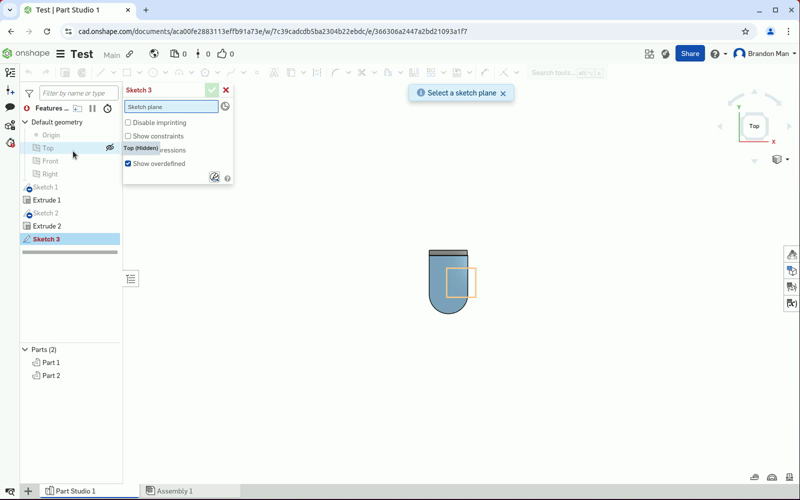
click(73, 150)
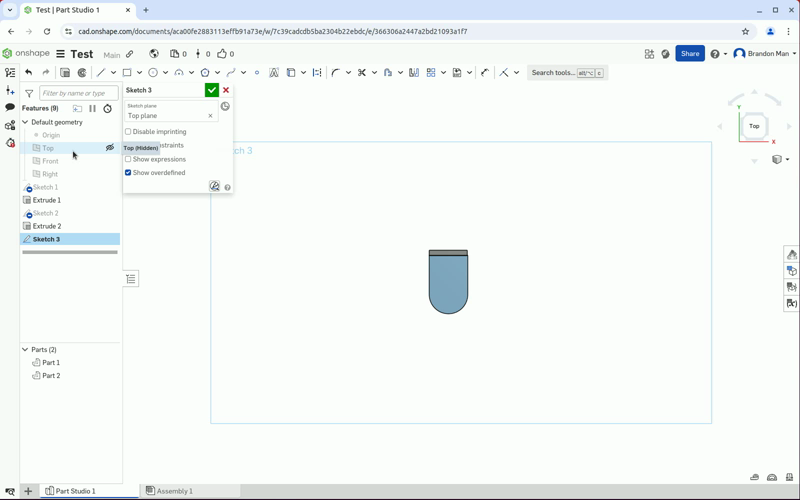
mouse_move(73, 352)
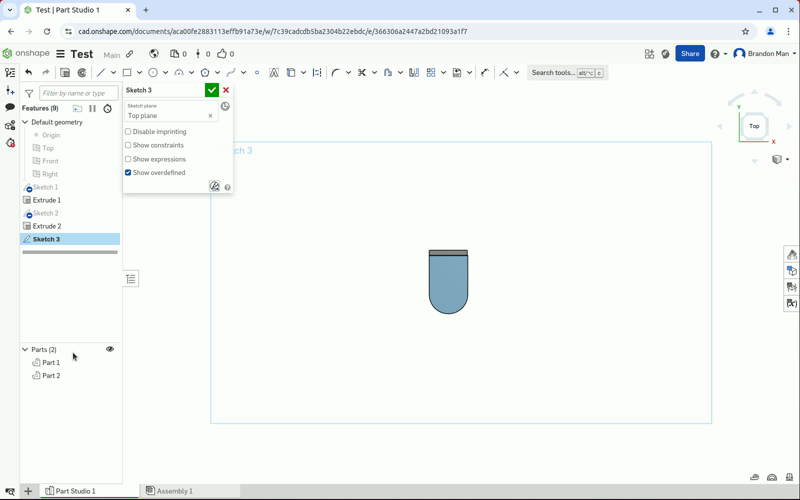
key(y)
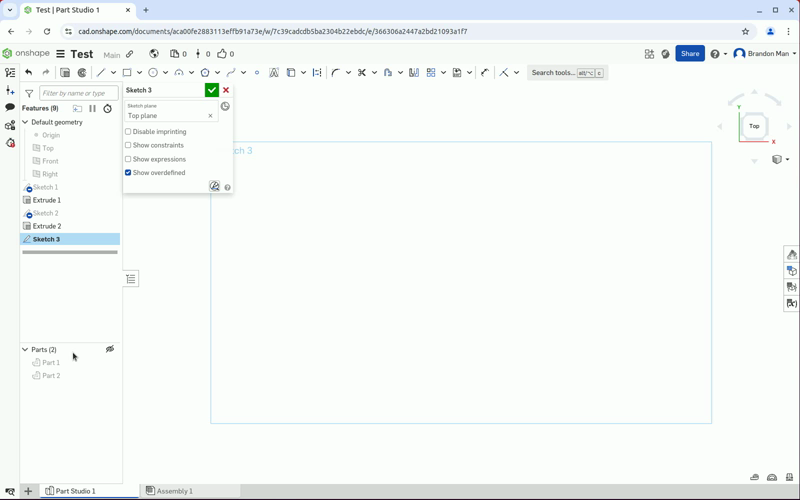
key(l)
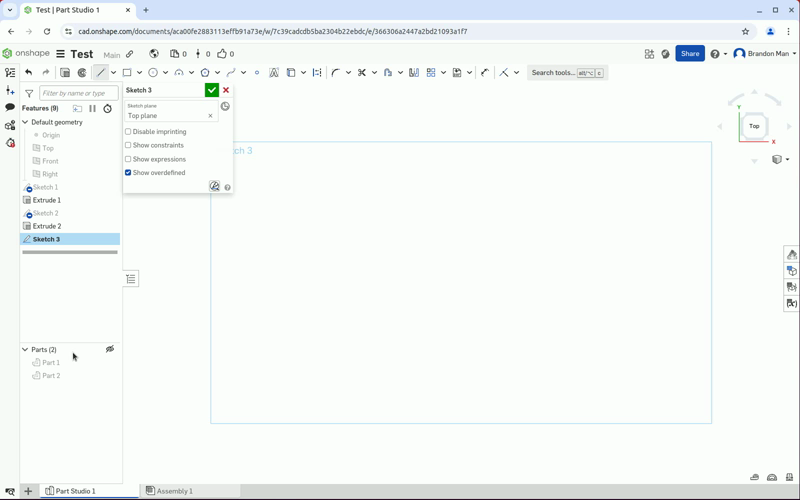
key_down(shift)
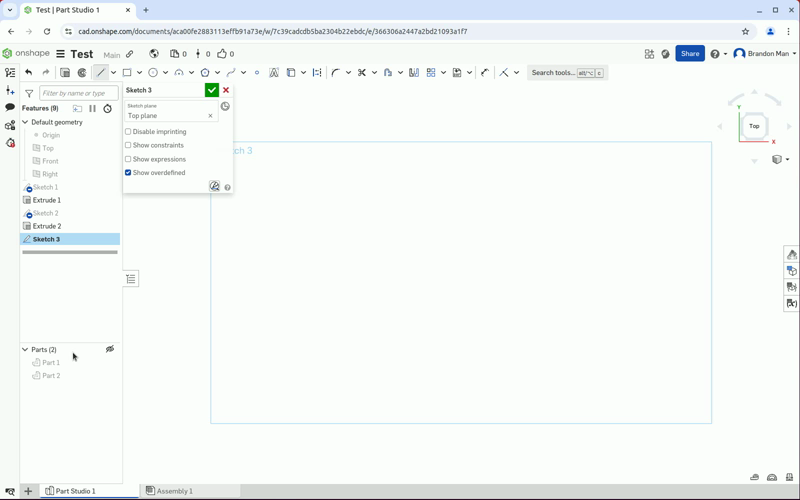
mouse_move(466, 255)
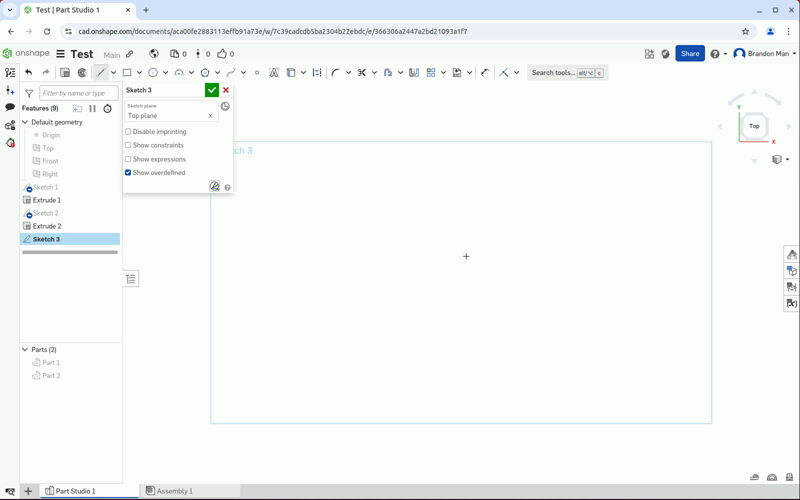
click(466, 255)
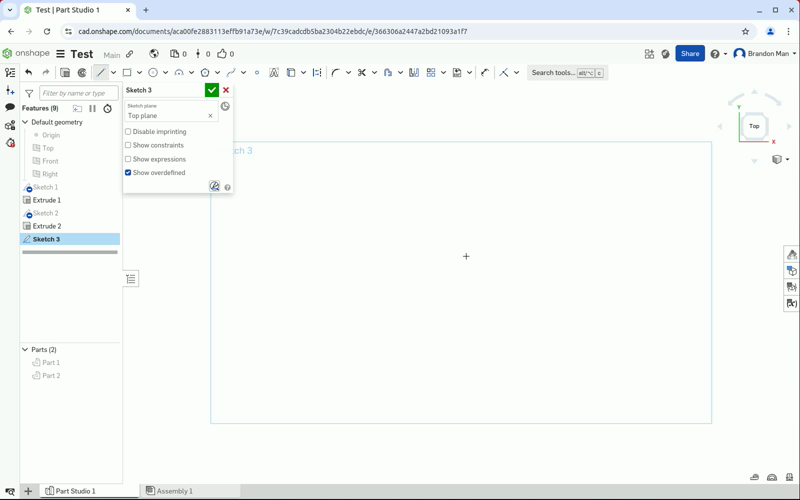
key_up(shift)
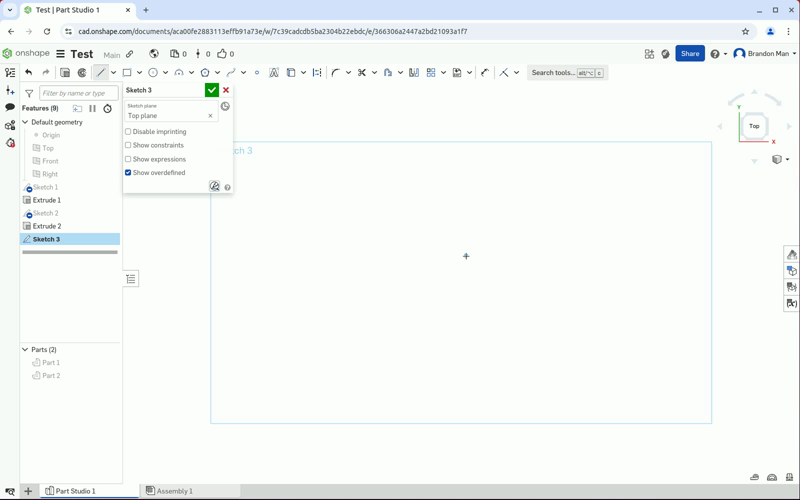
key_down(shift)
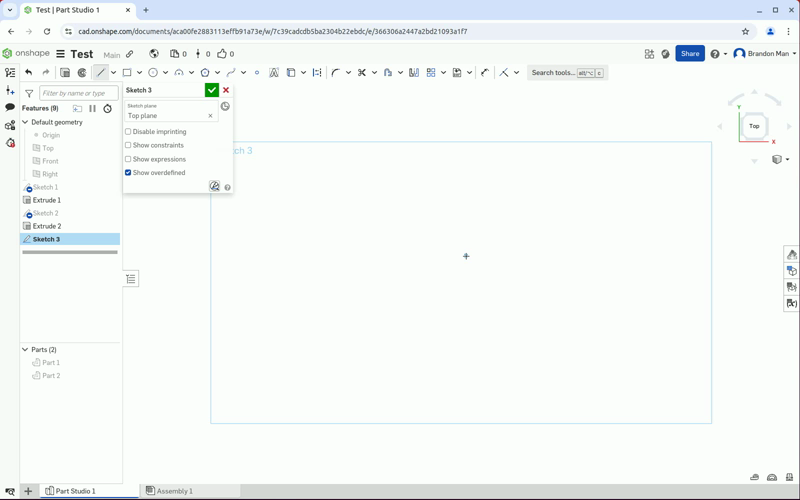
mouse_move(496, 255)
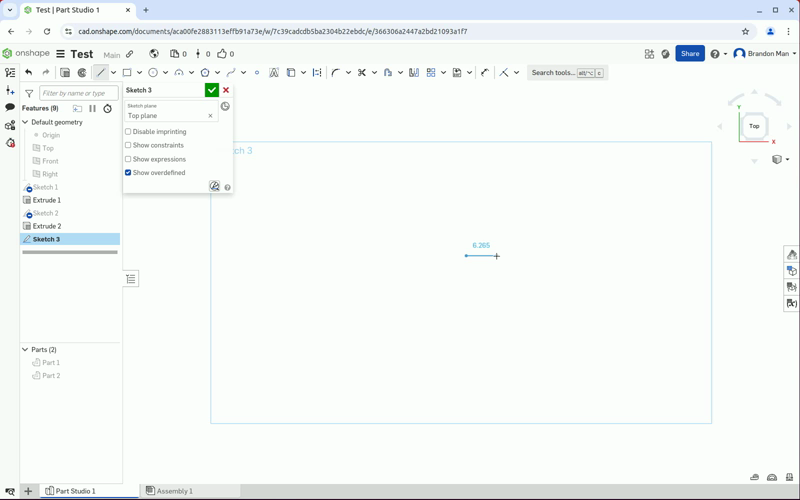
mouse_move(485, 255)
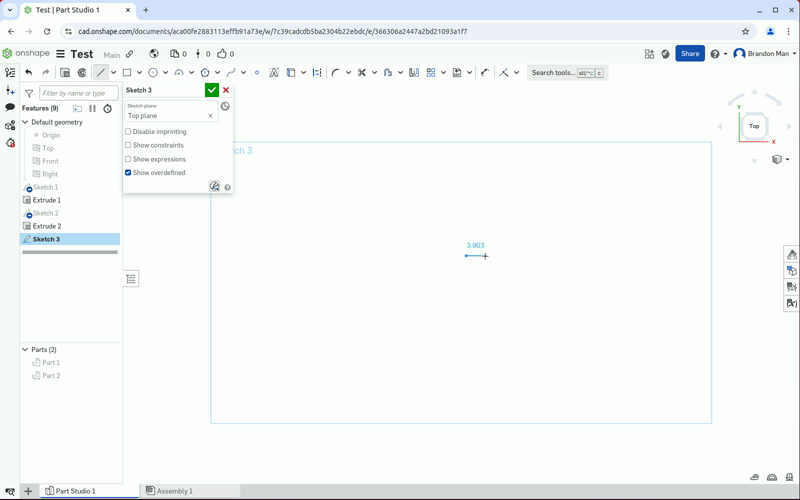
click(485, 255)
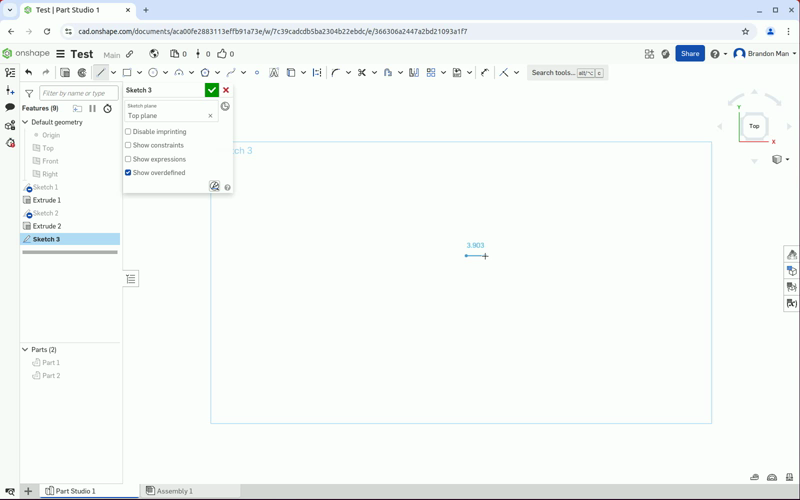
key_up(shift)
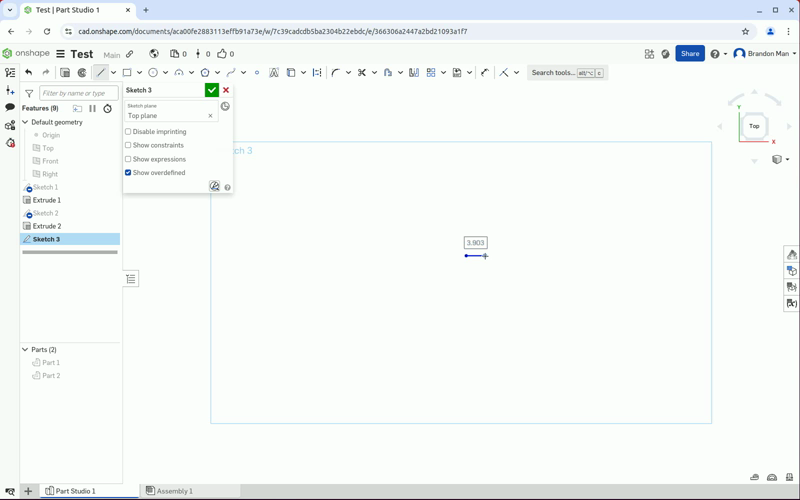
key_down(shift)
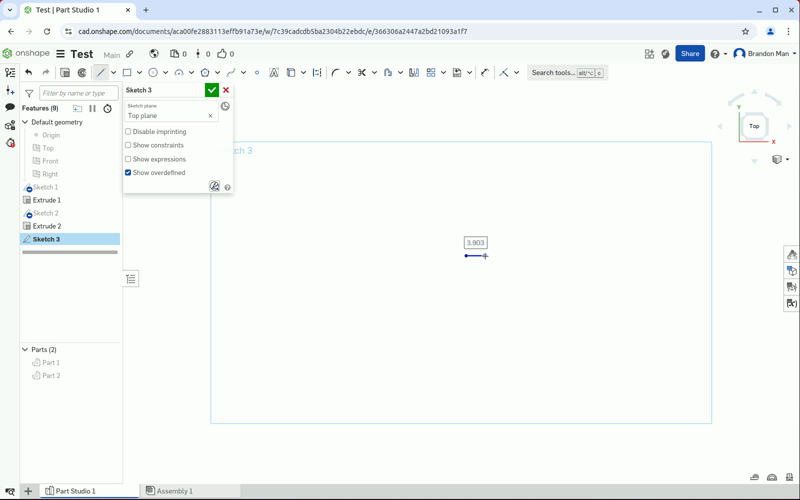
mouse_move(485, 181)
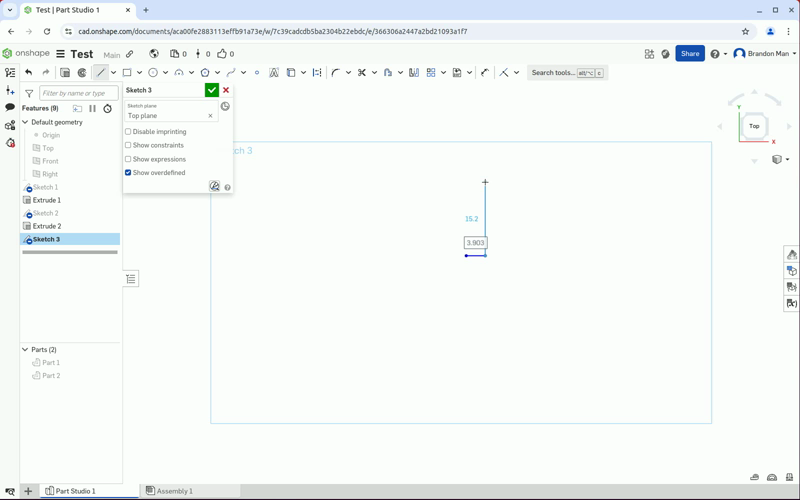
click(485, 181)
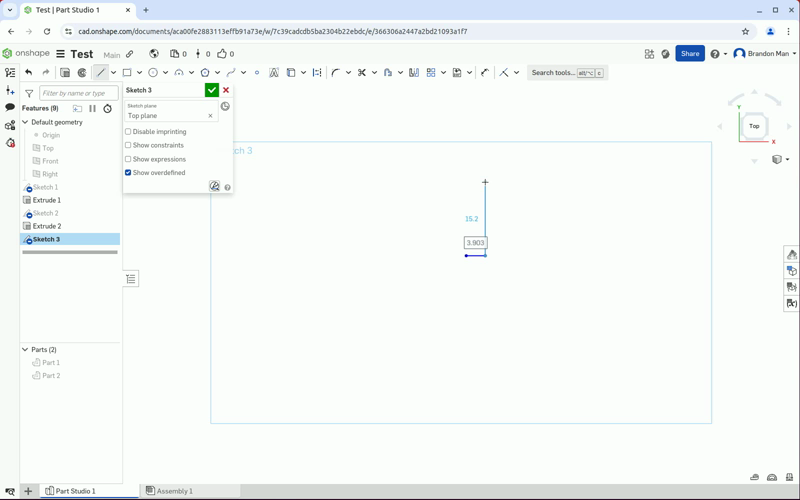
key_up(shift)
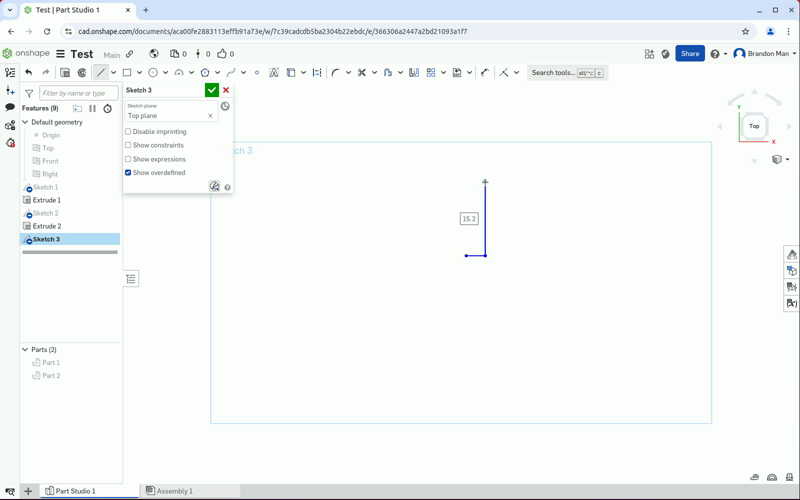
key_down(shift)
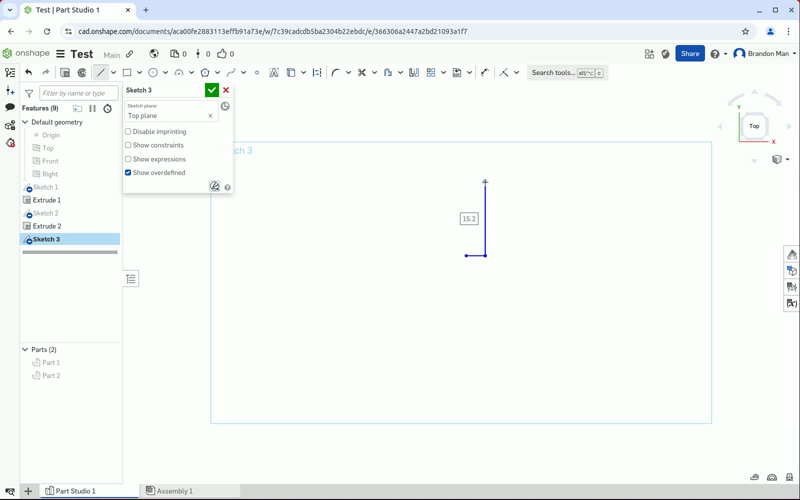
mouse_move(515, 181)
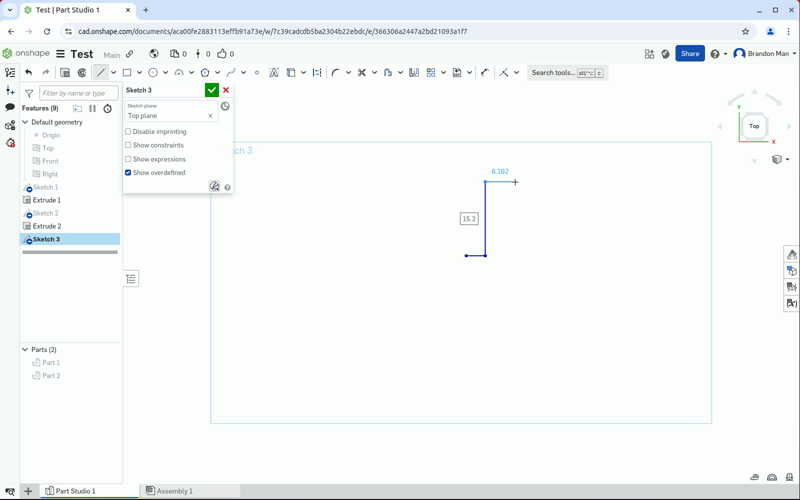
mouse_move(466, 181)
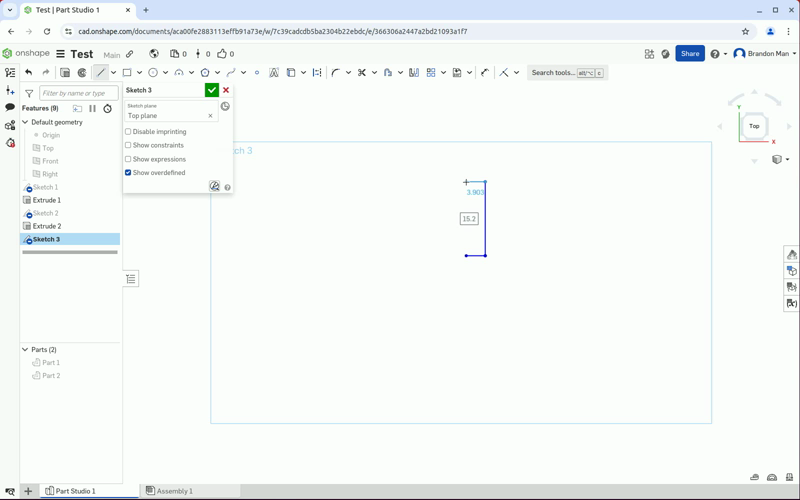
click(466, 181)
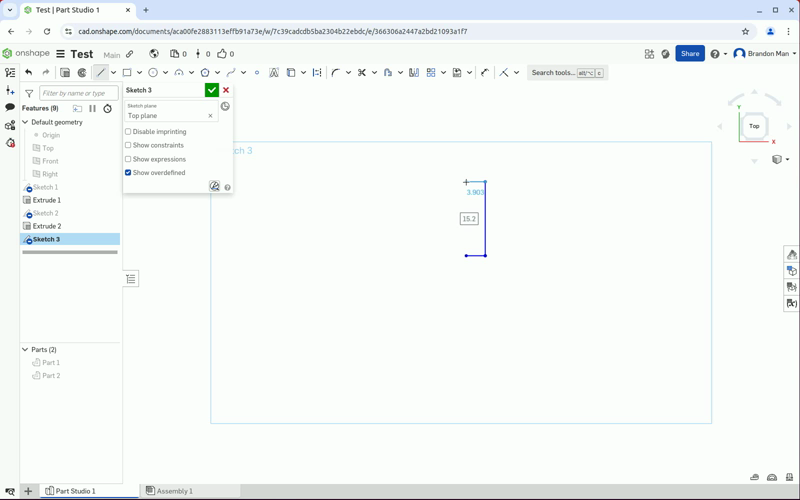
key_up(shift)
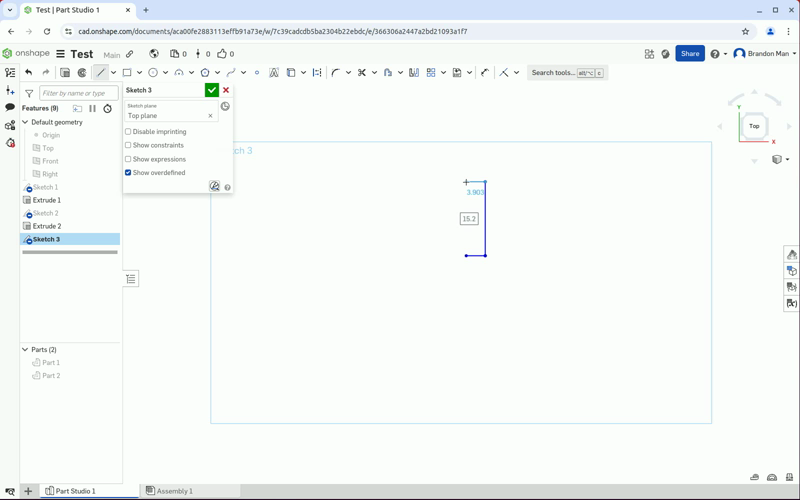
key_down(shift)
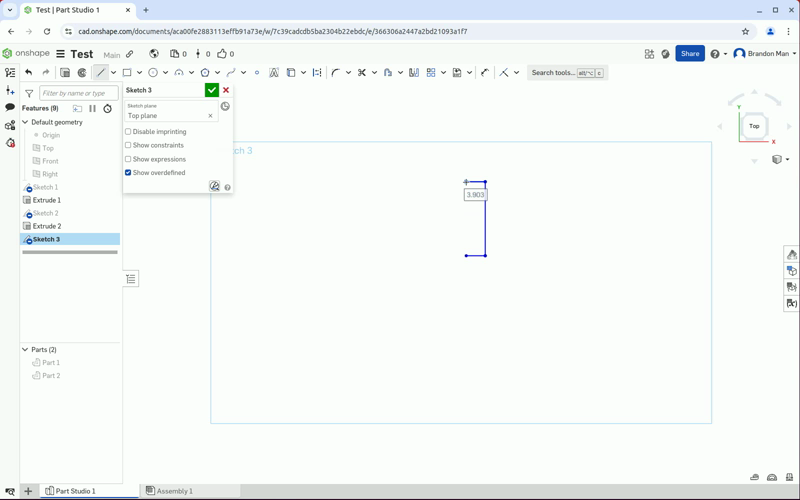
mouse_move(466, 250)
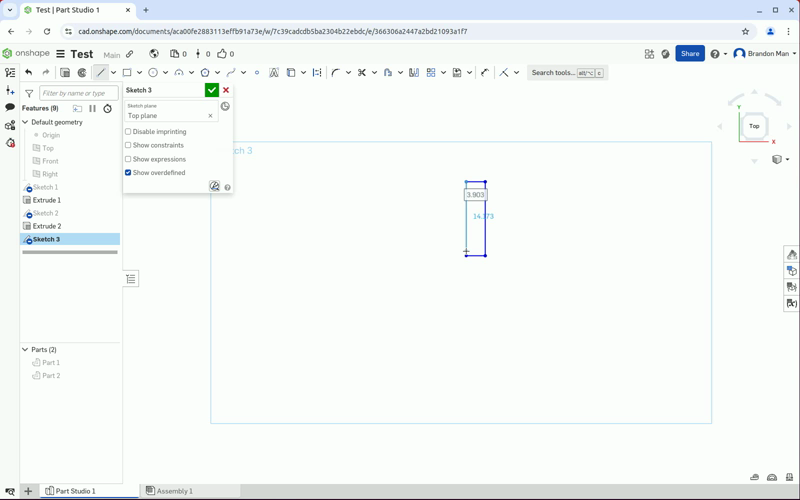
click(466, 250)
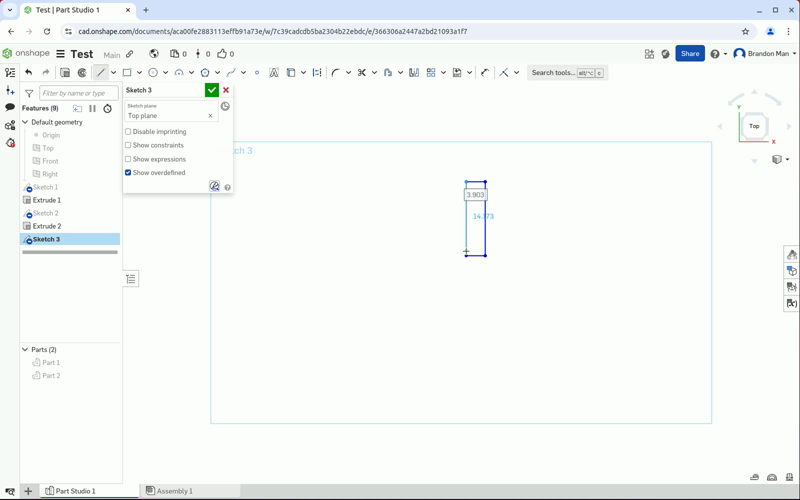
key_up(shift)
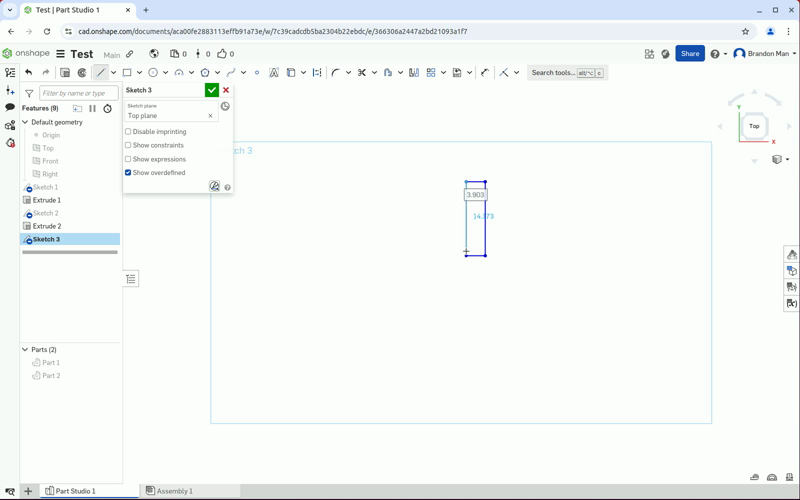
mouse_move(496, 250)
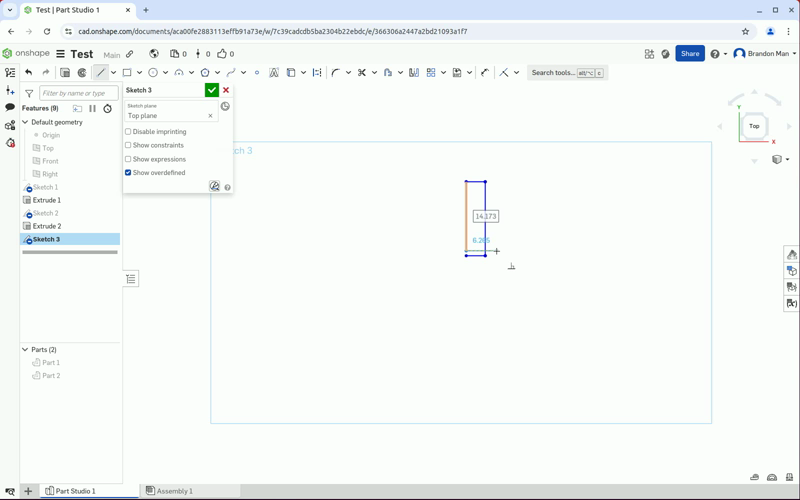
key_down(shift)
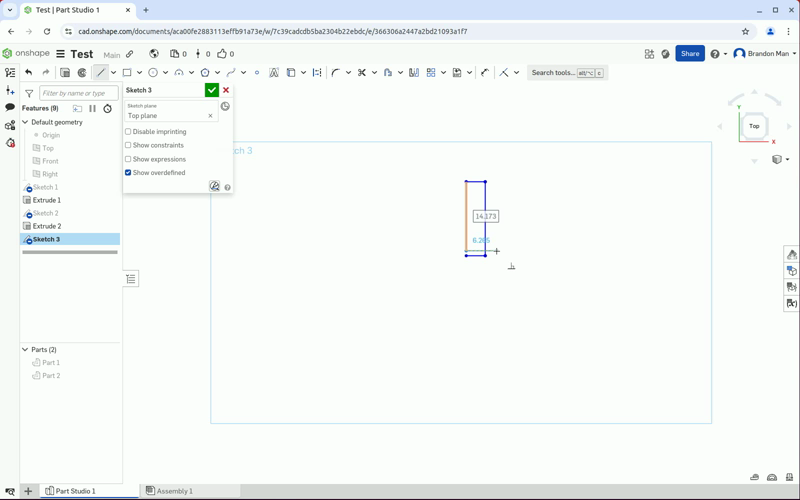
mouse_move(466, 255)
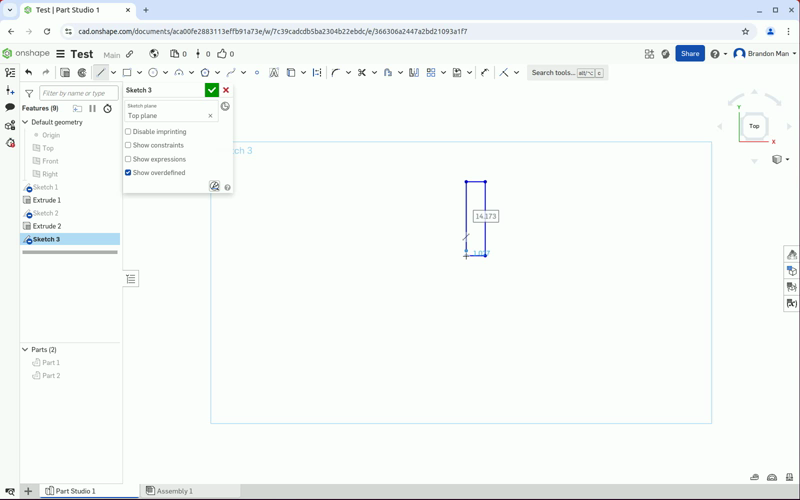
scroll(6)
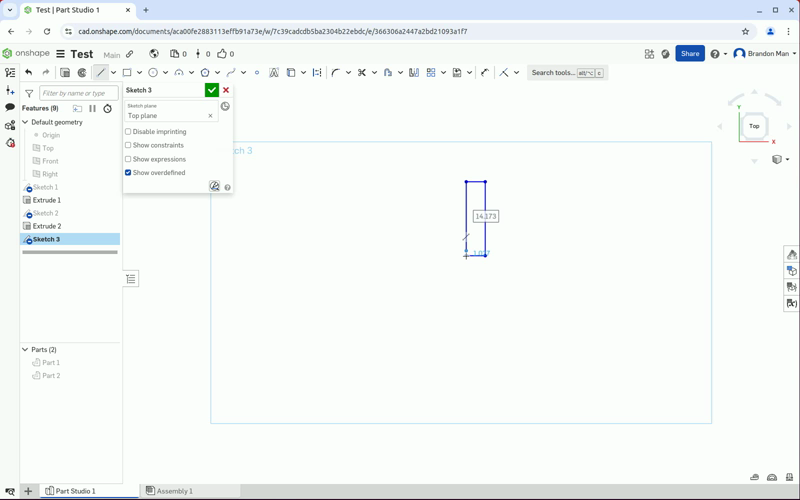
scroll(6)
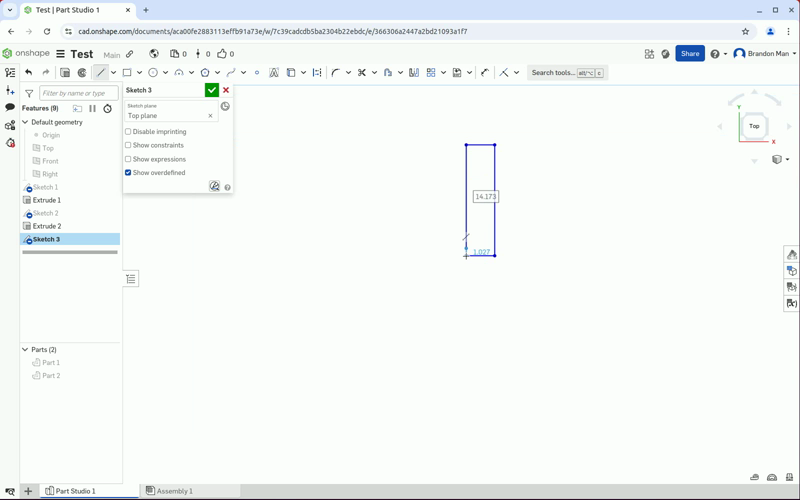
scroll(6)
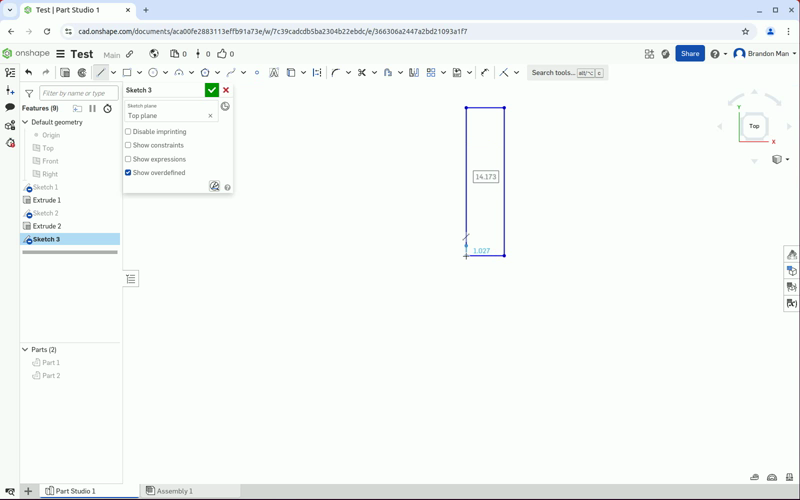
scroll(6)
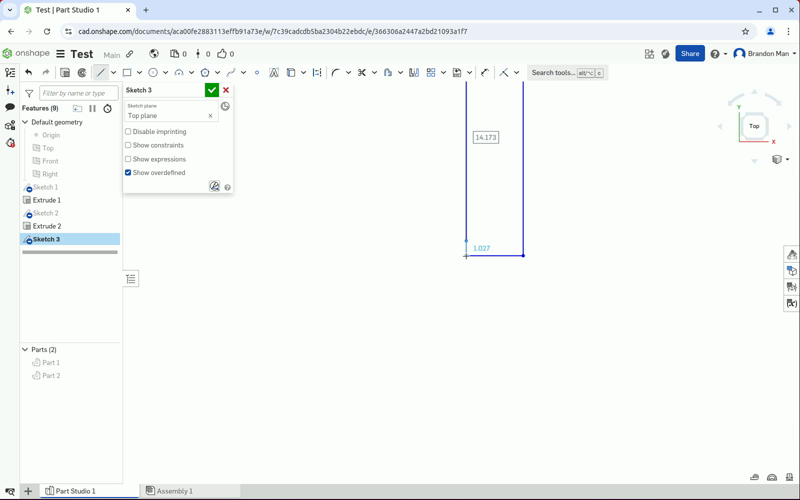
scroll(6)
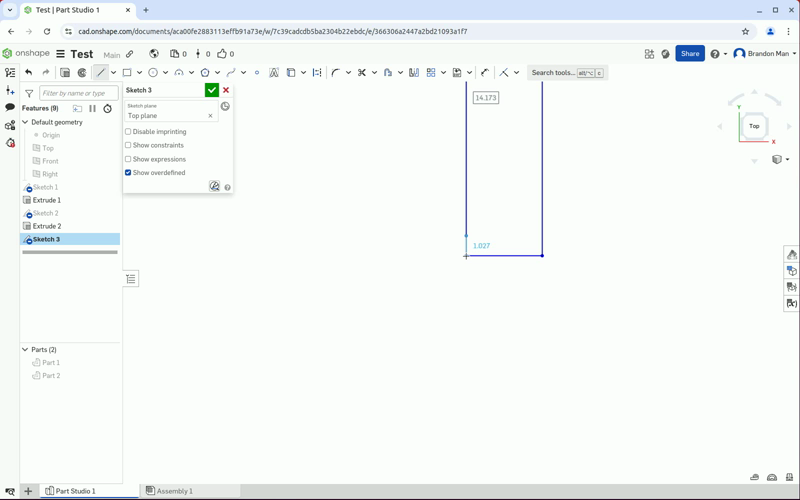
scroll(6)
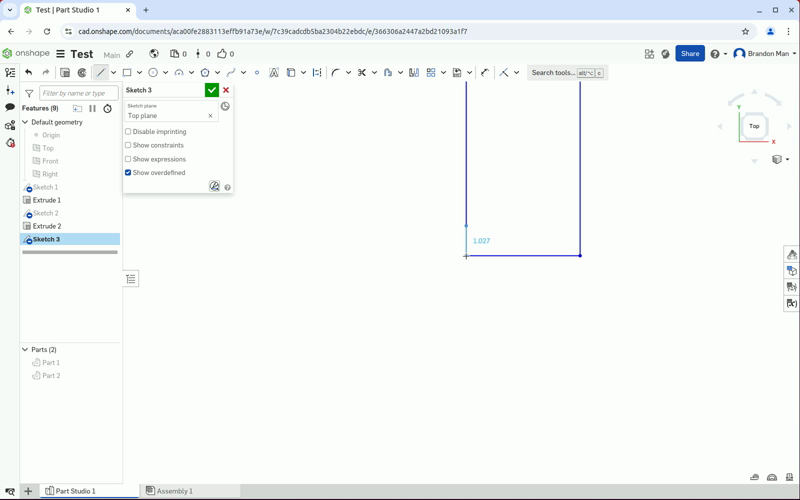
scroll(6)
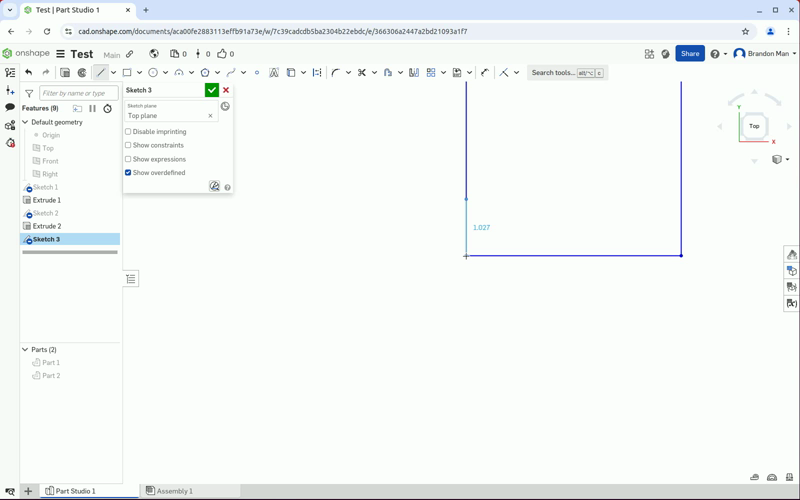
key_up(shift)
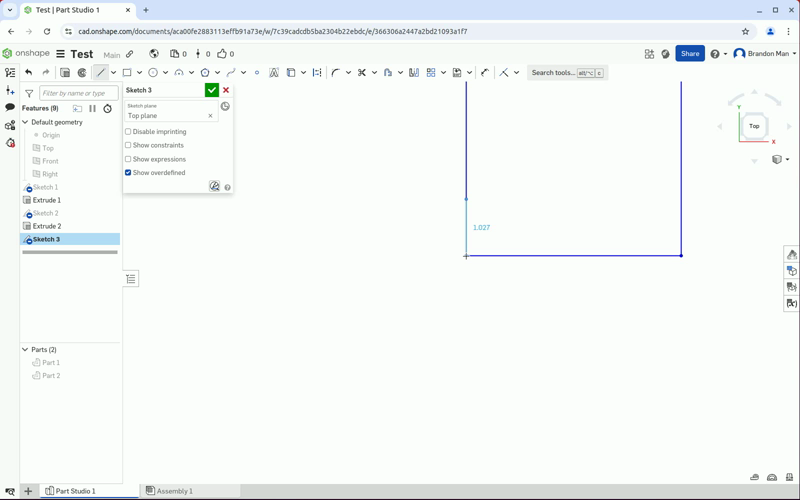
click(466, 255)
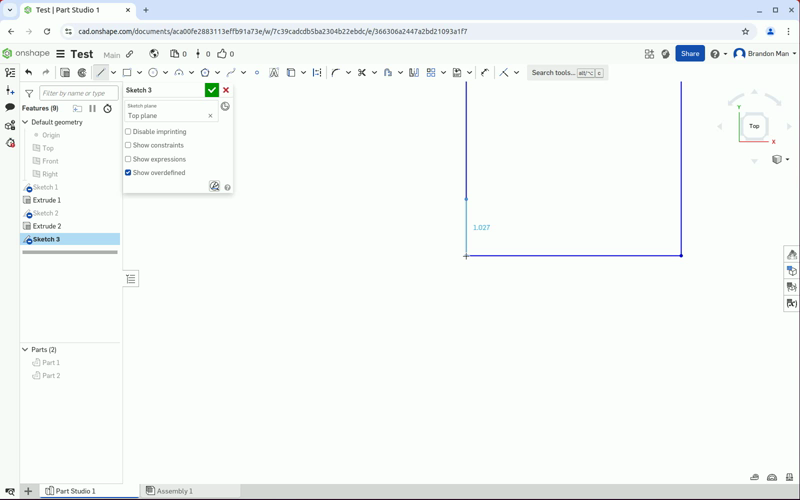
scroll(-6)
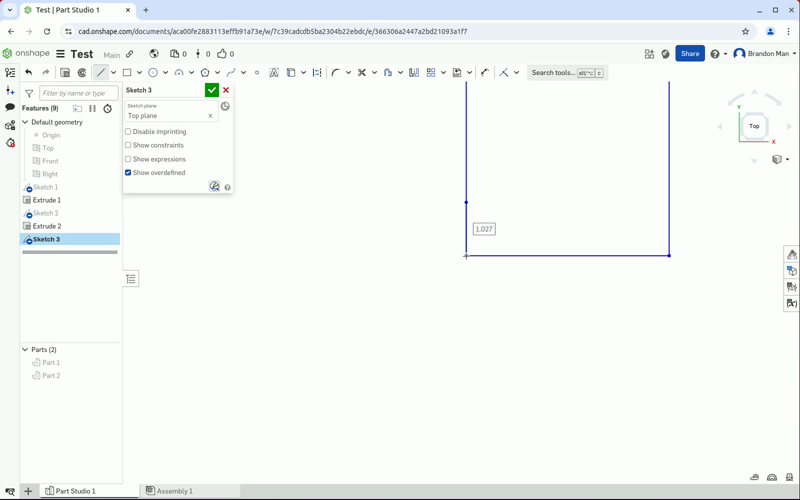
scroll(-6)
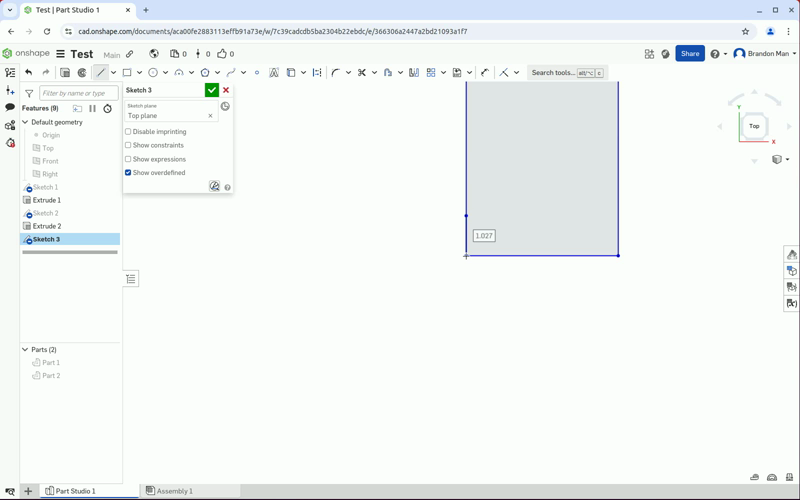
scroll(-6)
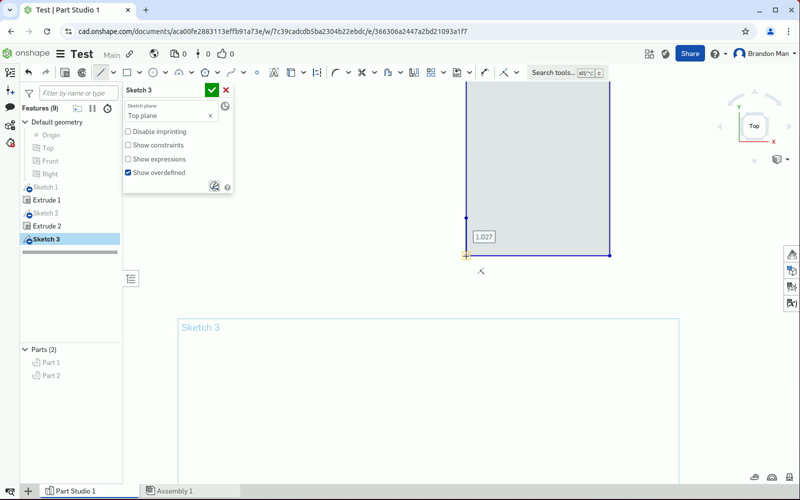
scroll(-6)
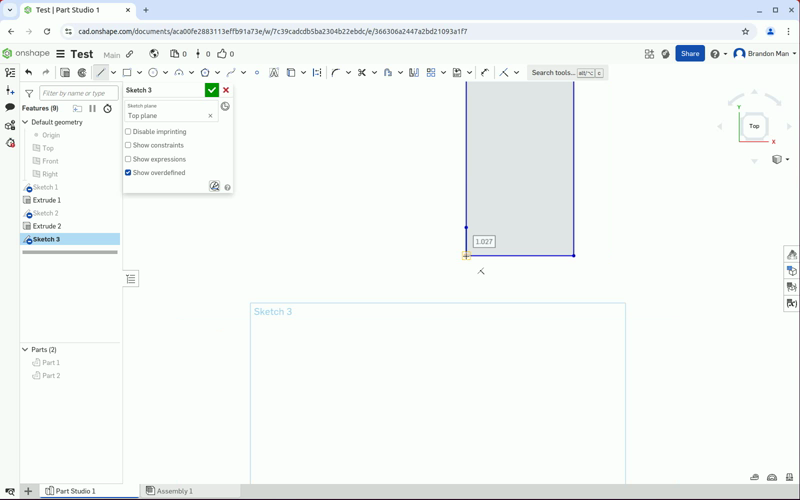
scroll(-6)
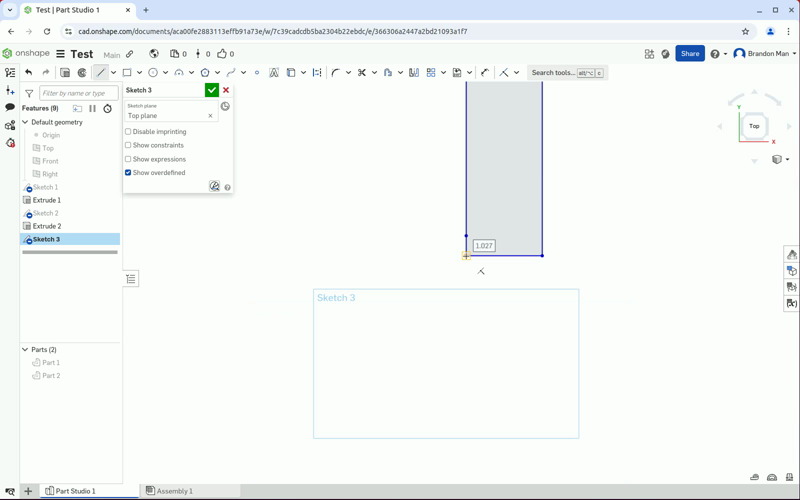
scroll(-6)
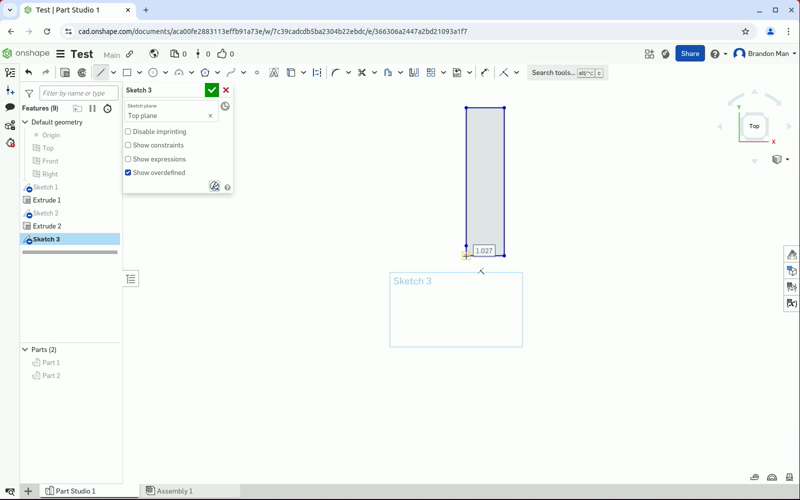
scroll(-6)
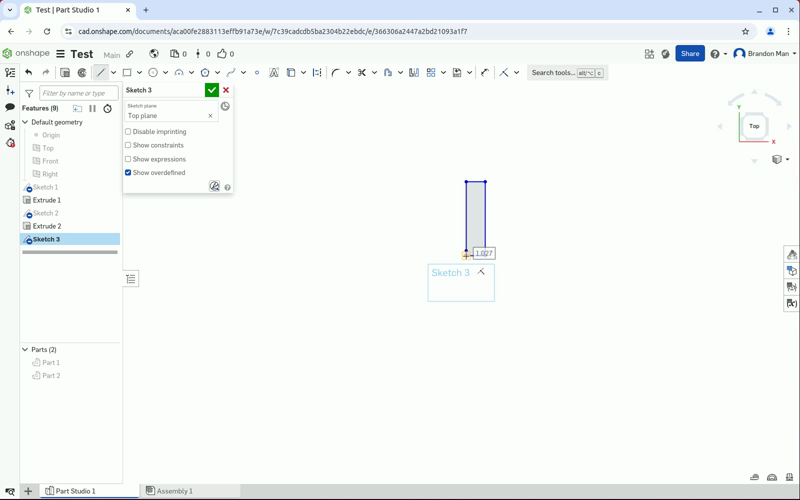
key(esc)
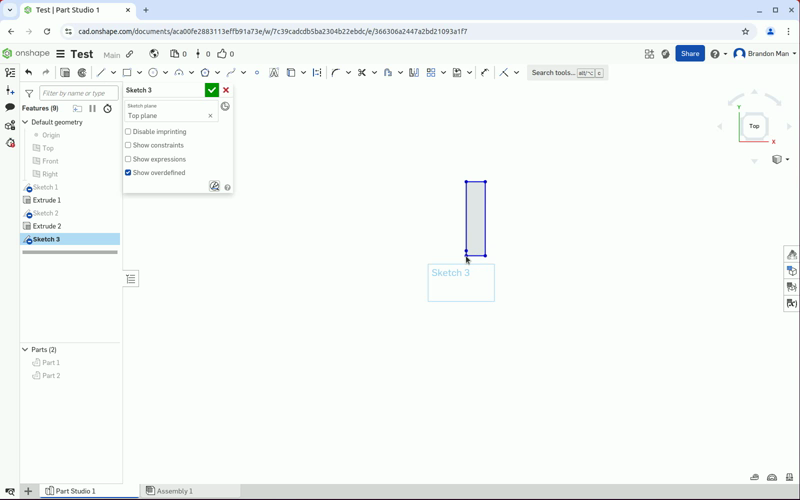
mouse_move(473, 235)
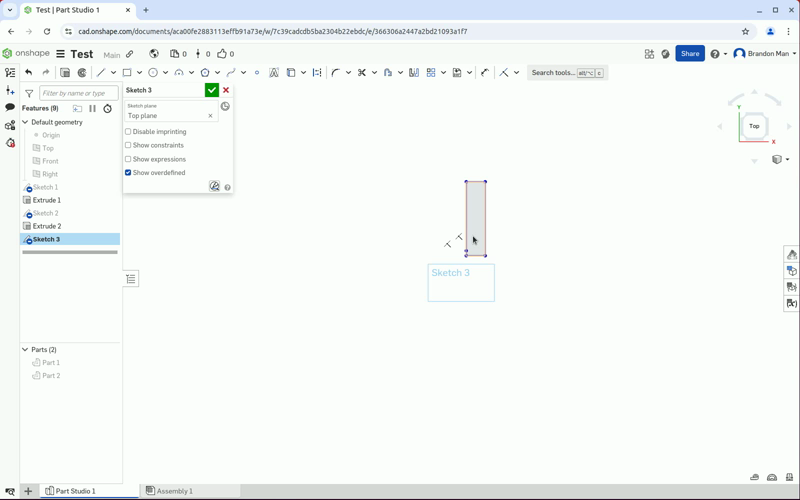
scroll(6)
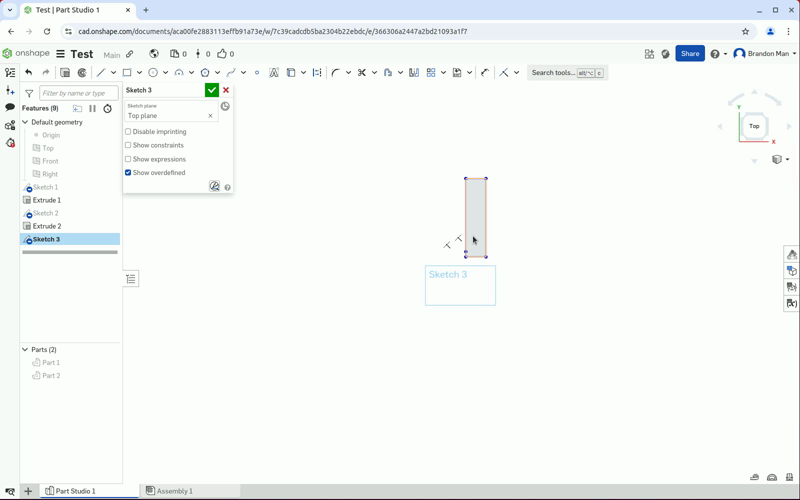
scroll(6)
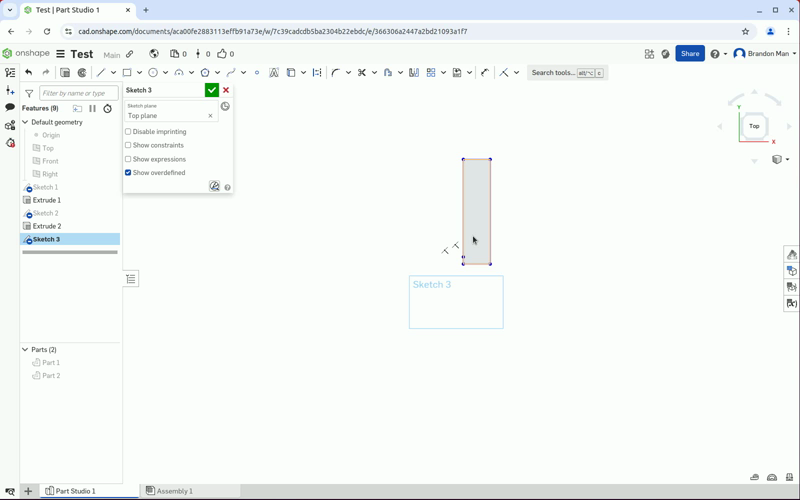
scroll(6)
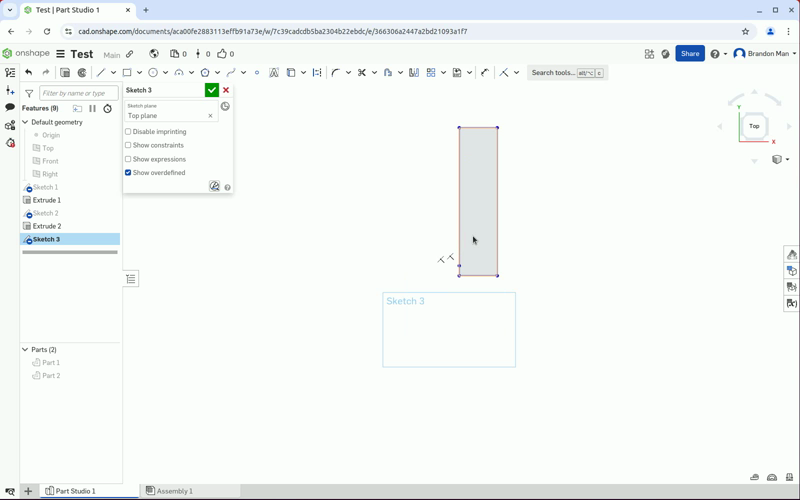
scroll(6)
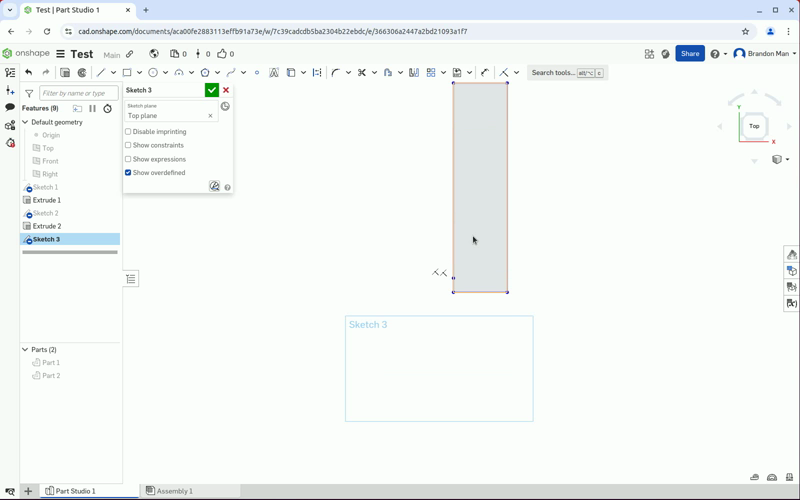
scroll(6)
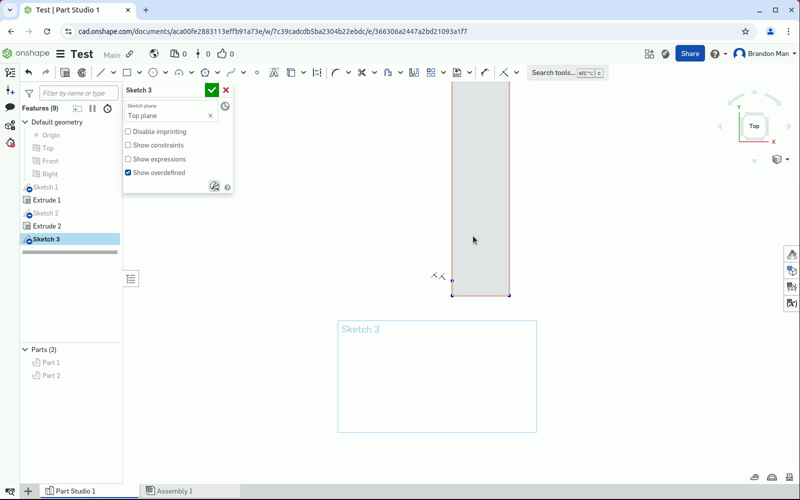
scroll(6)
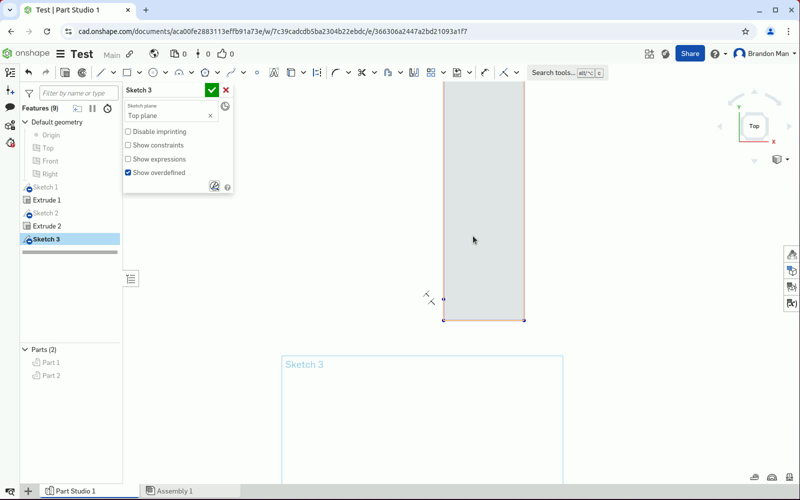
scroll(6)
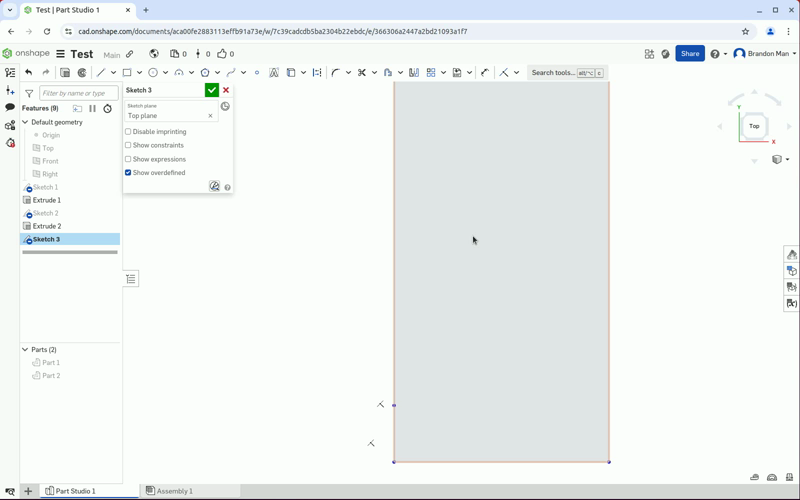
click(473, 235)
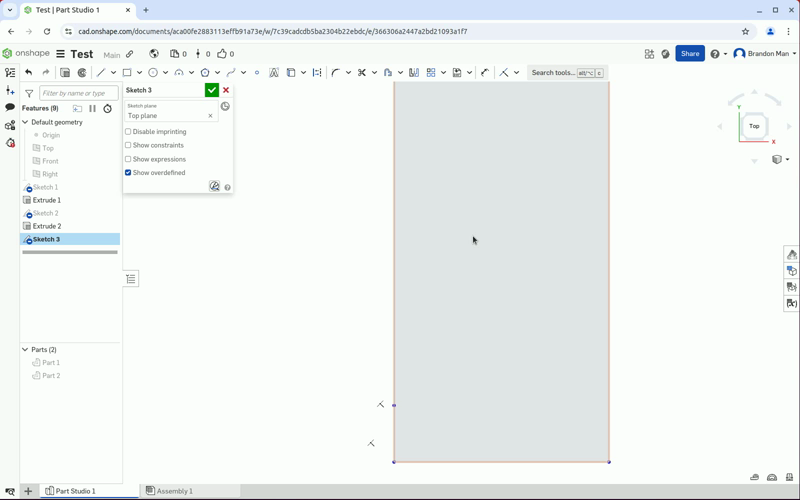
scroll(-6)
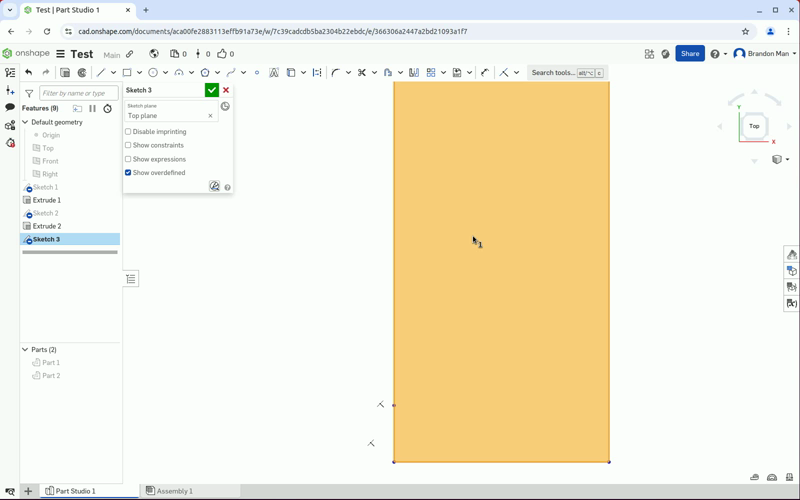
scroll(-6)
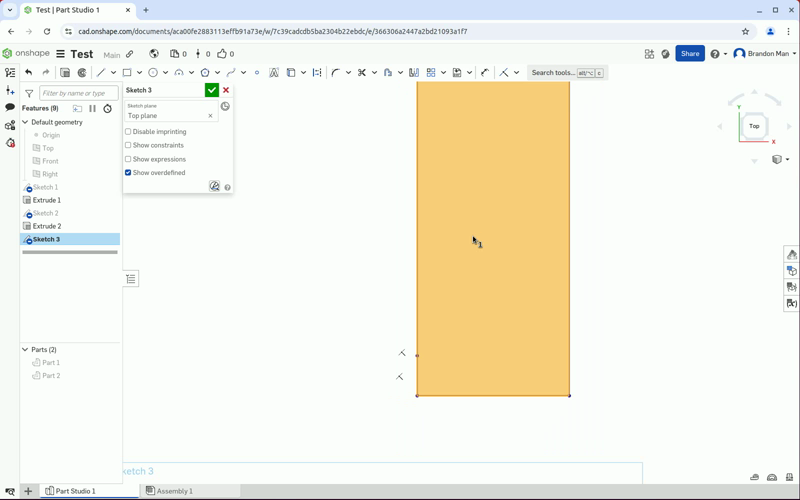
scroll(-6)
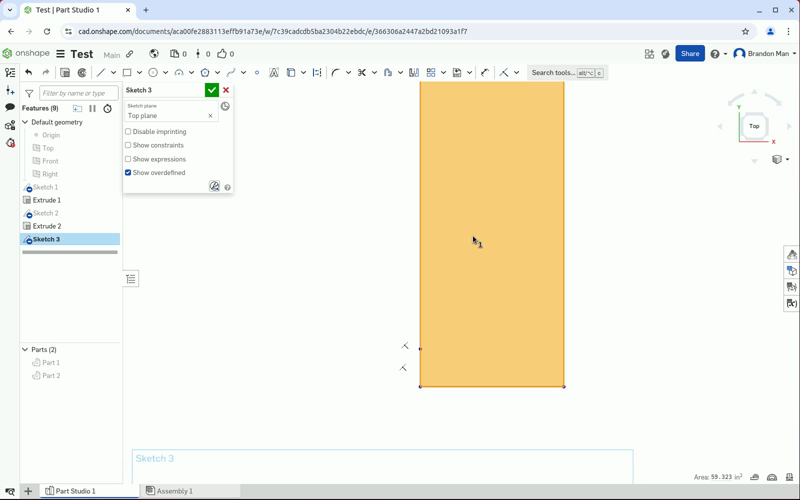
scroll(-6)
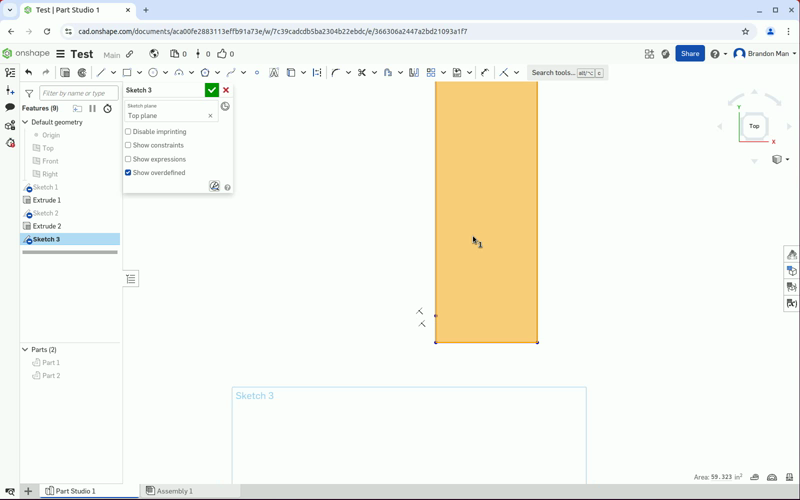
scroll(-6)
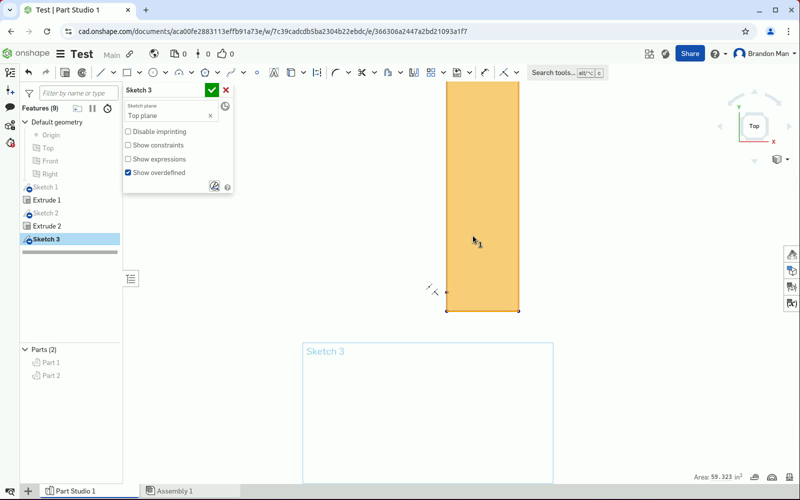
scroll(-6)
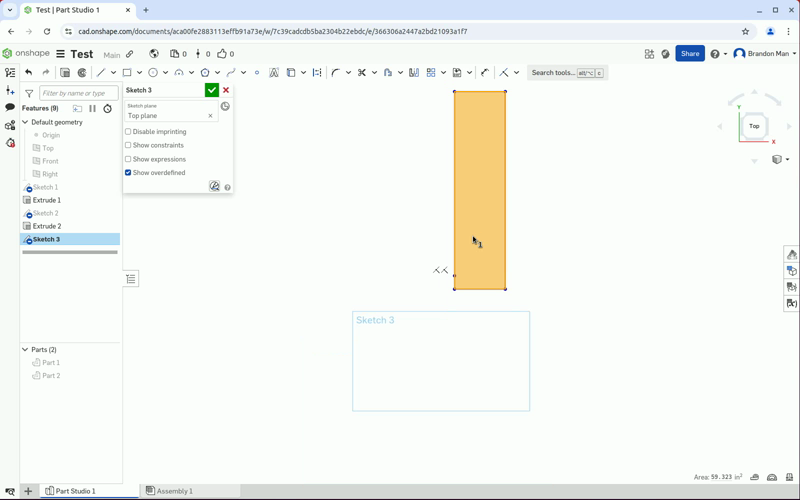
scroll(-6)
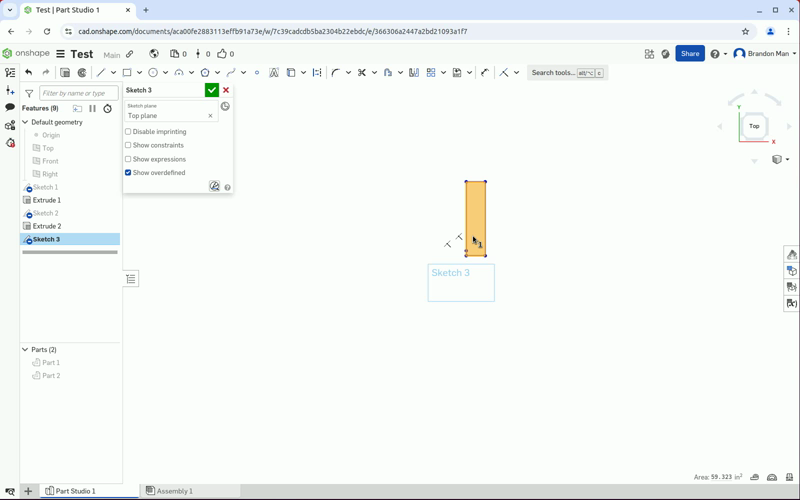
mouse_move(73, 352)
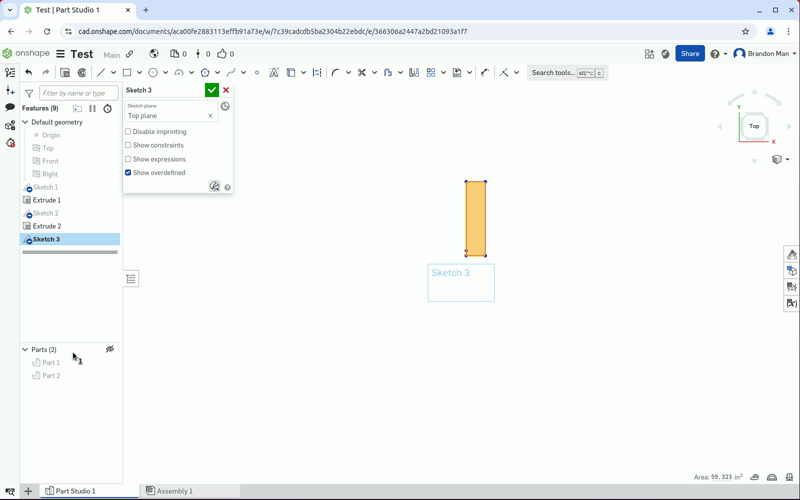
key(shift+y)
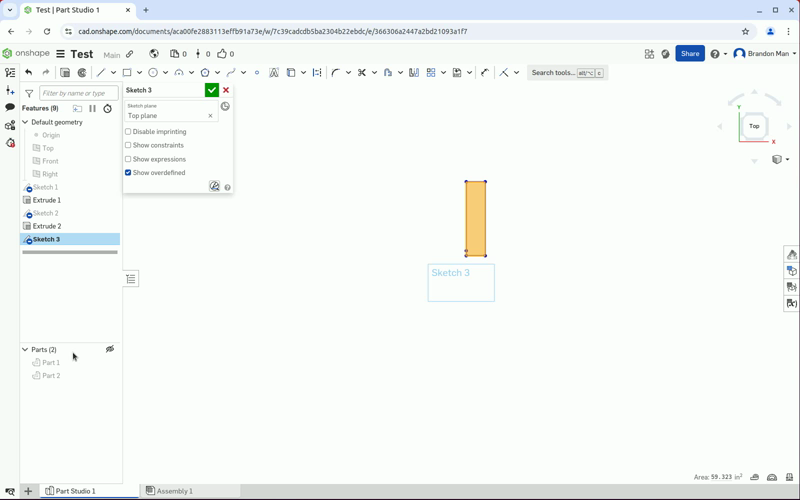
key(shift+e)
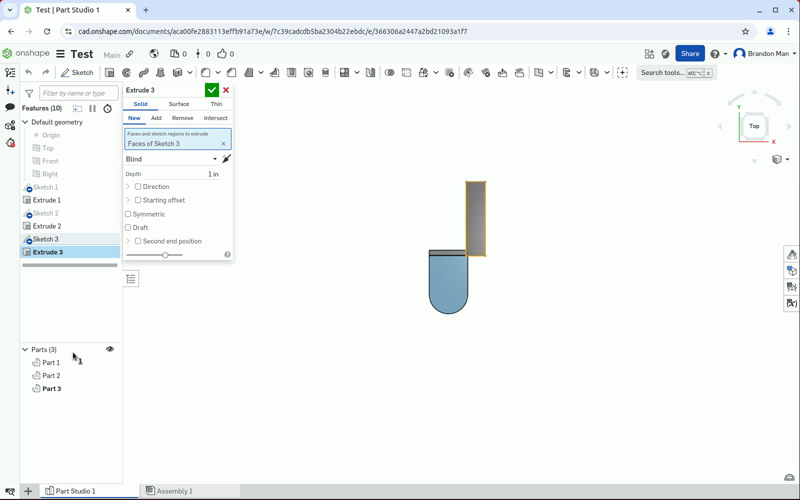
mouse_move(143, 106)
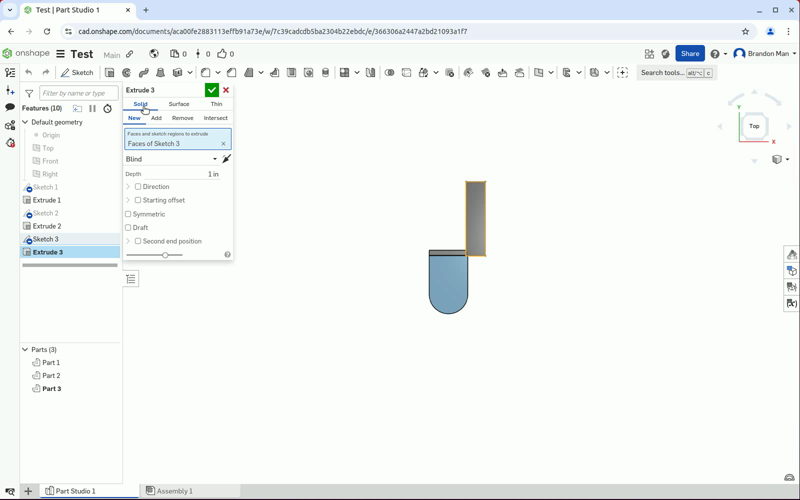
click(143, 106)
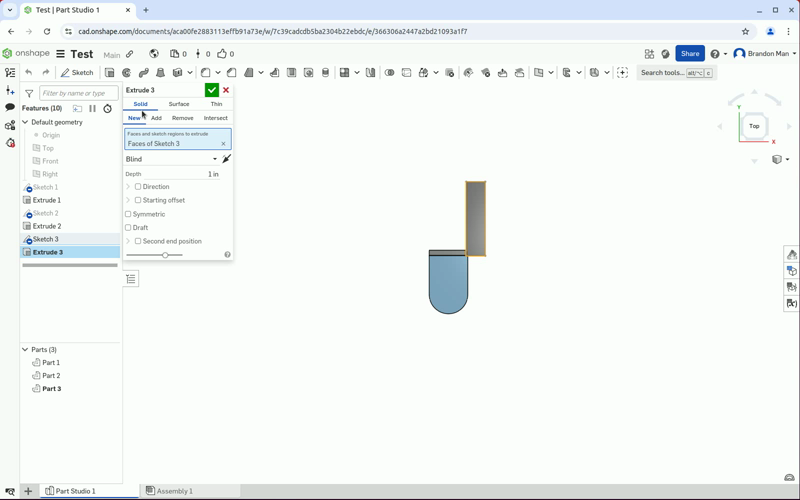
mouse_move(137, 120)
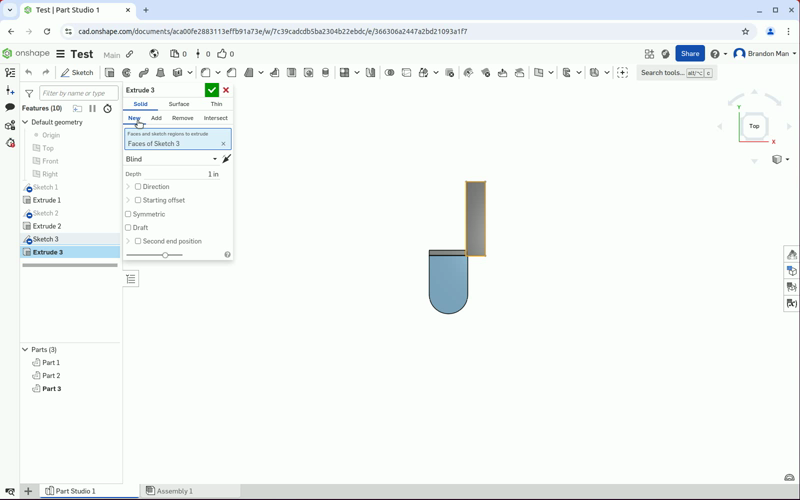
click(137, 120)
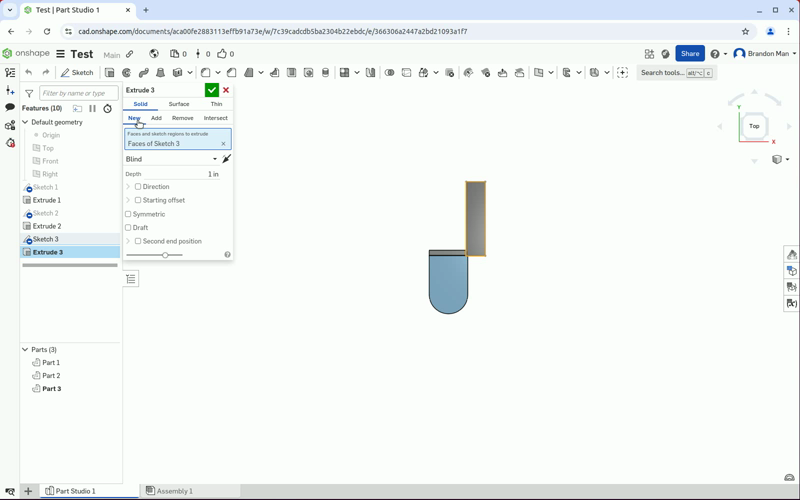
key(tab, 4)
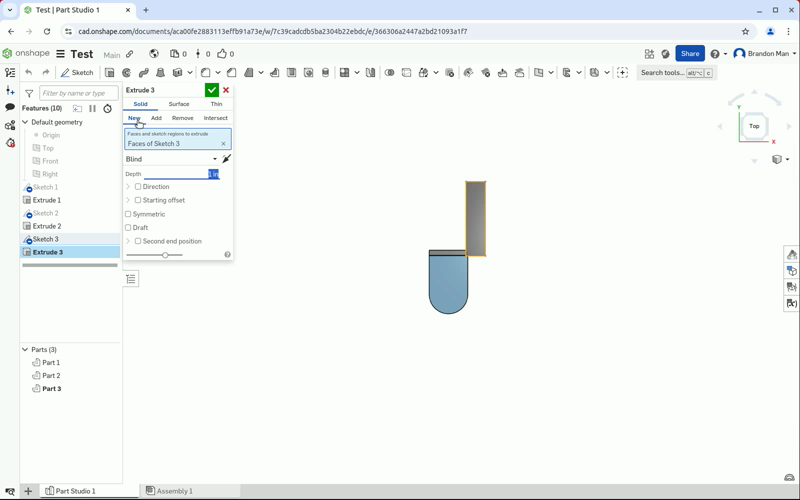
text(23.108)
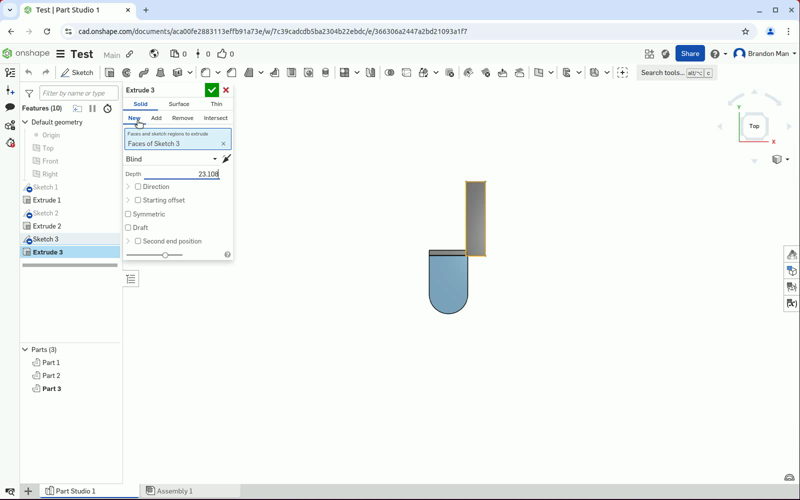
key(enter)
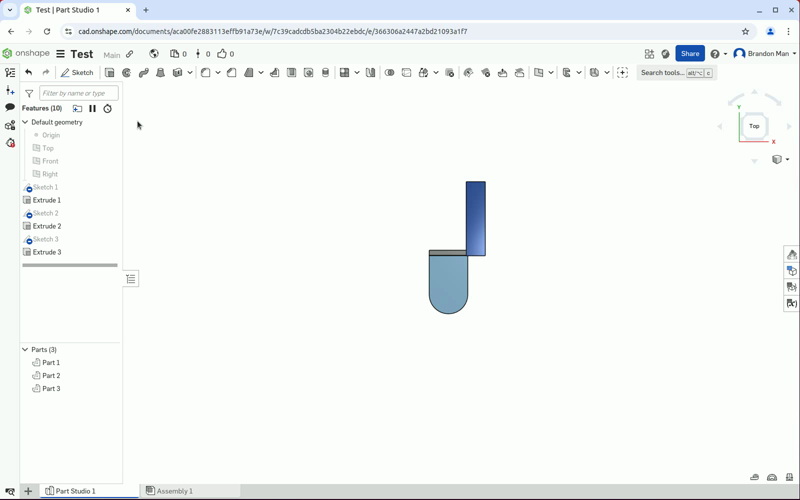
key(shift+h)
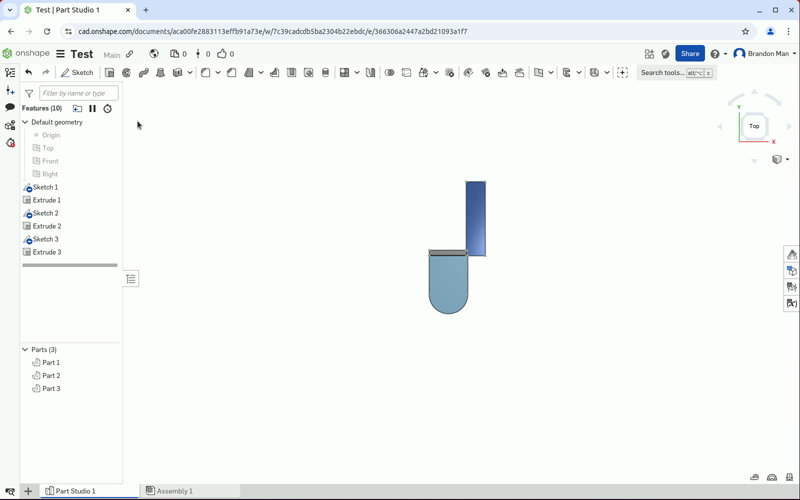
key(shift+h)
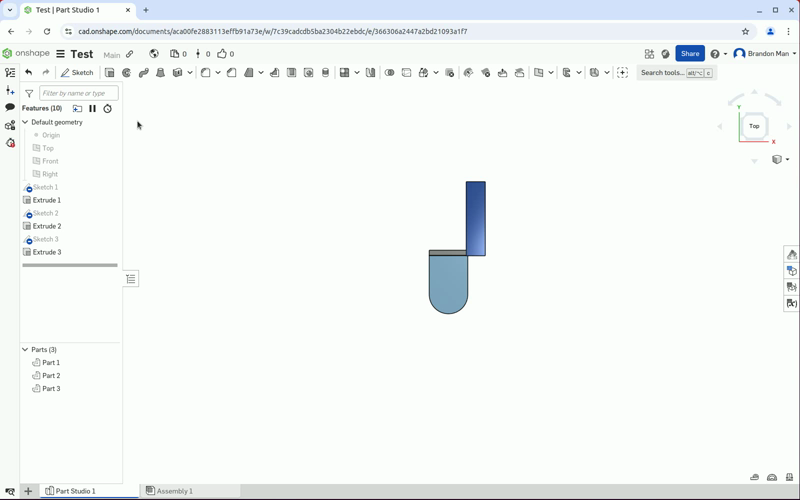
mouse_move(73, 189)
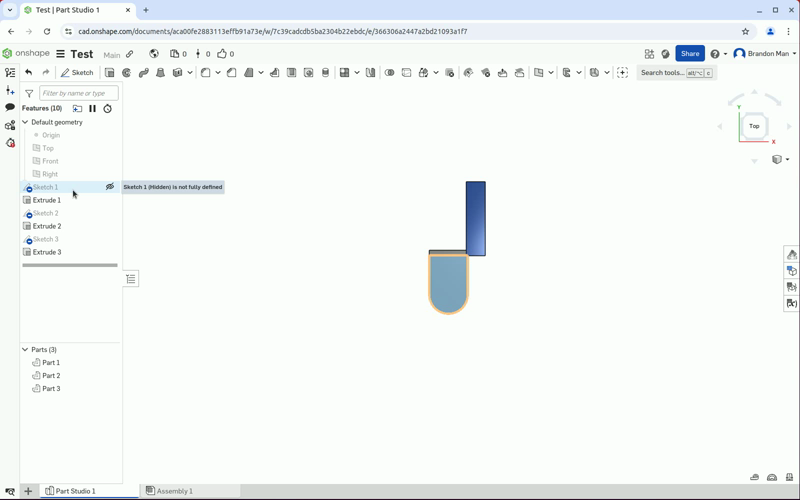
click(73, 189)
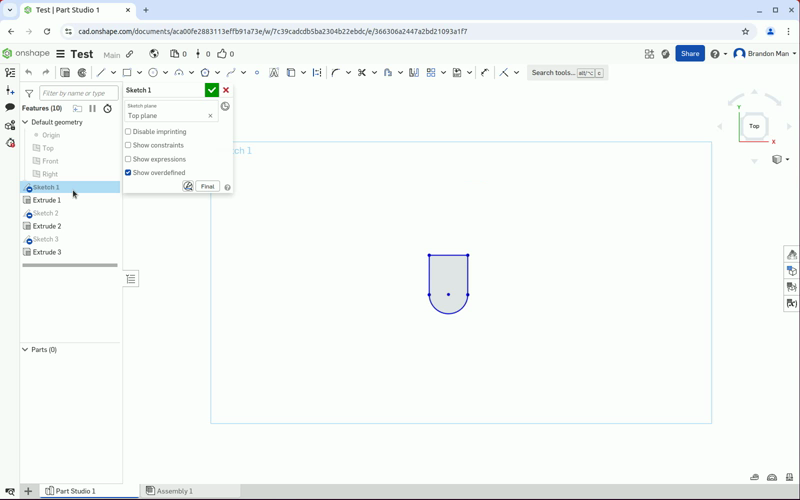
mouse_move(229, 92)
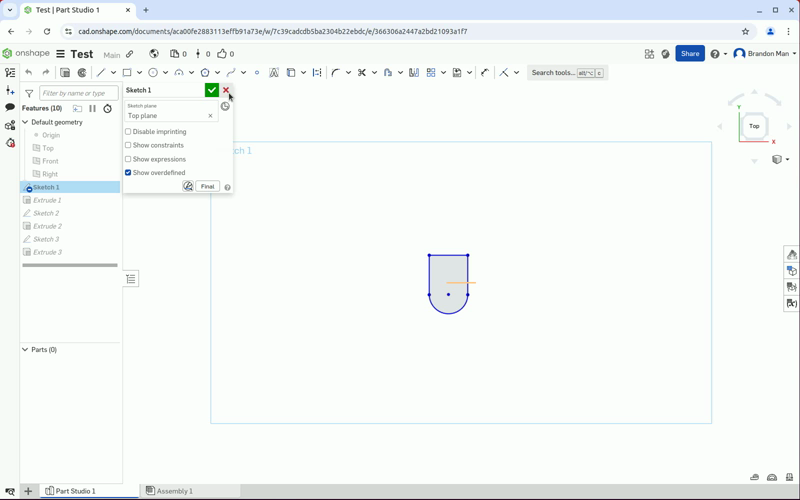
click(229, 92)
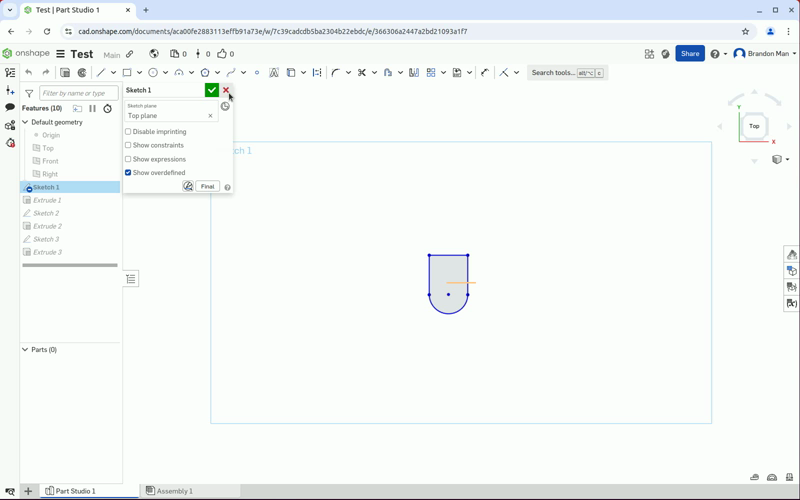
key(shift+s)
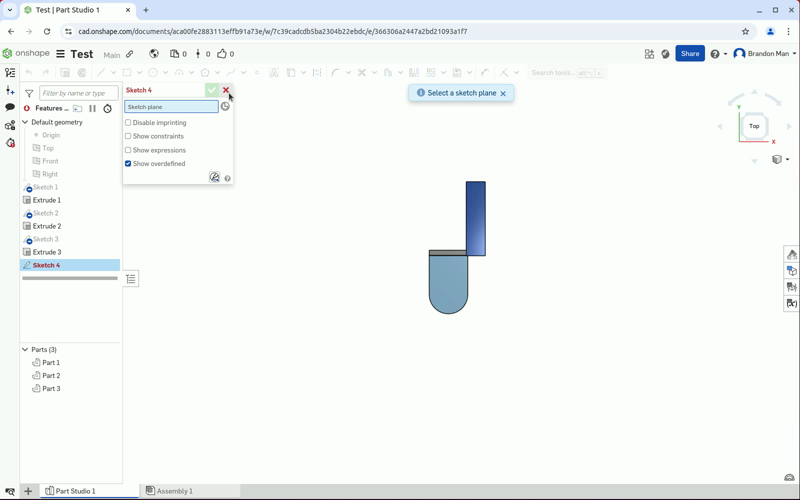
mouse_move(73, 150)
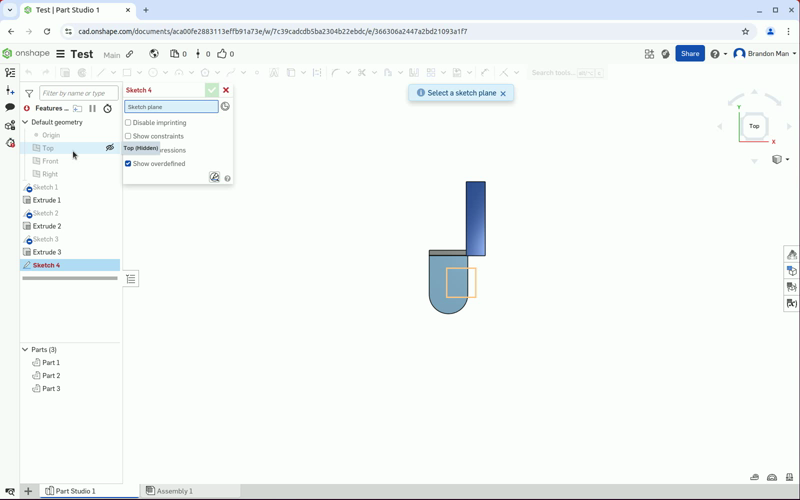
click(73, 150)
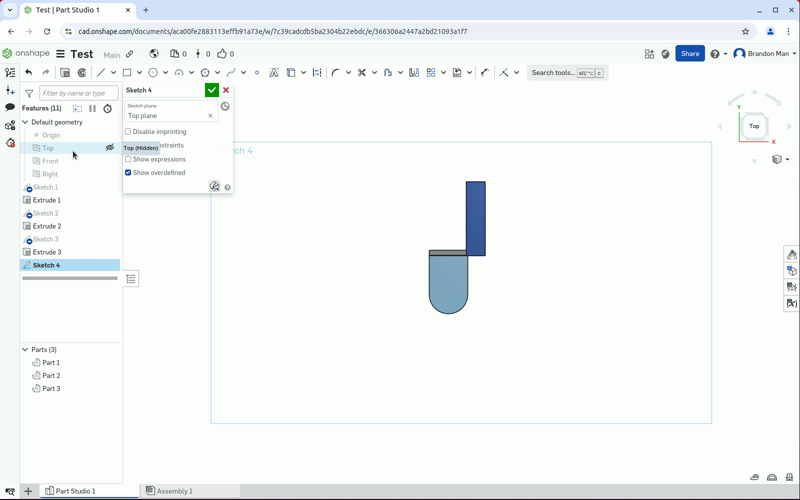
mouse_move(73, 352)
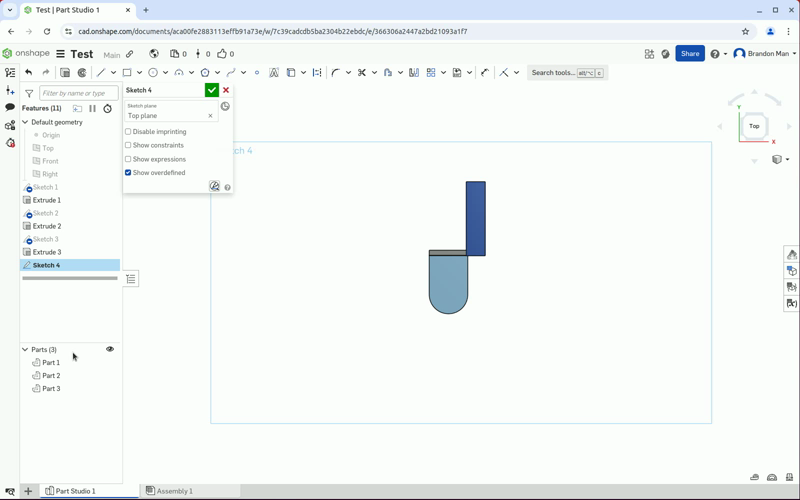
key(y)
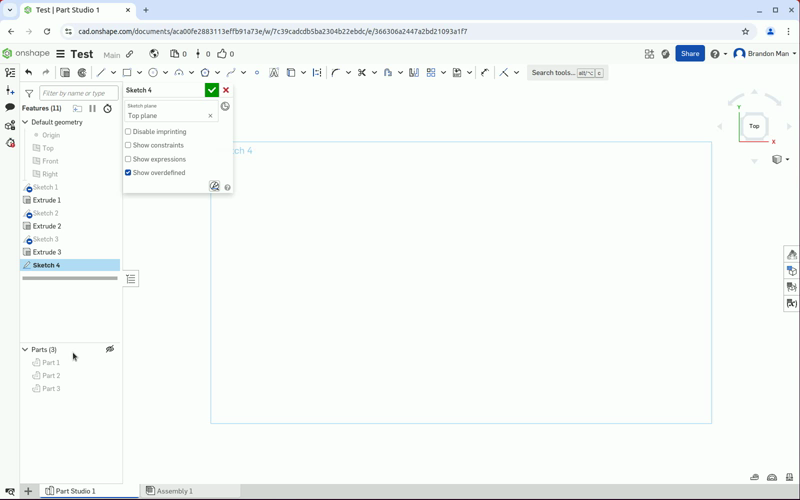
key(l)
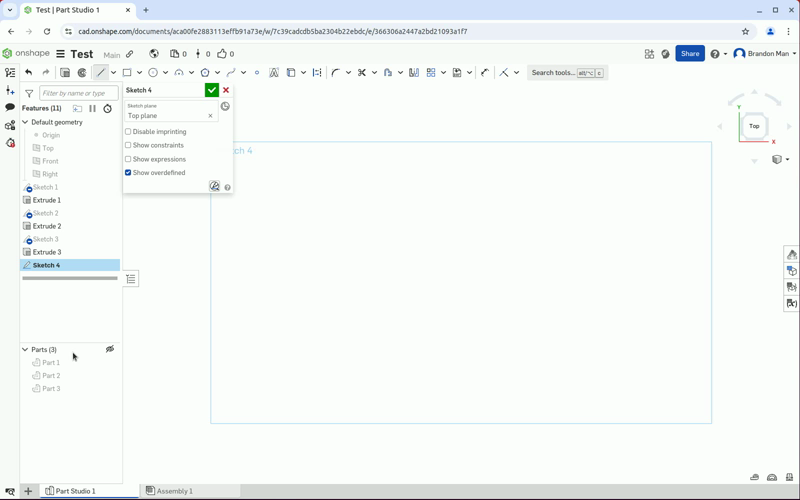
key_down(shift)
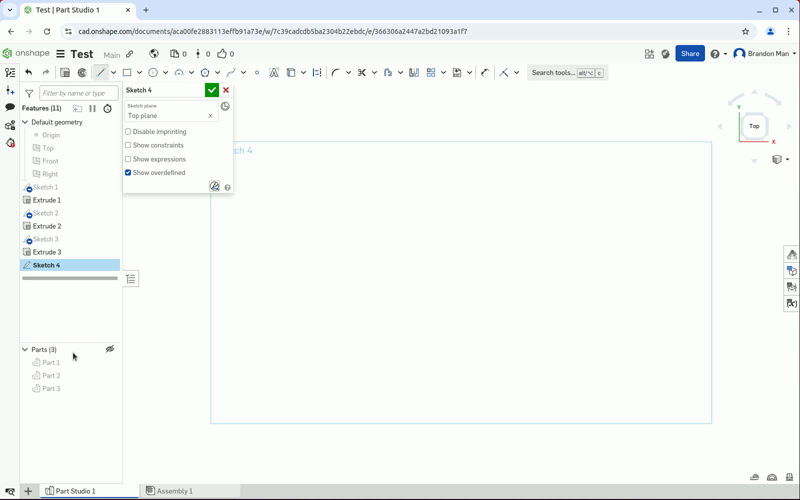
mouse_move(429, 250)
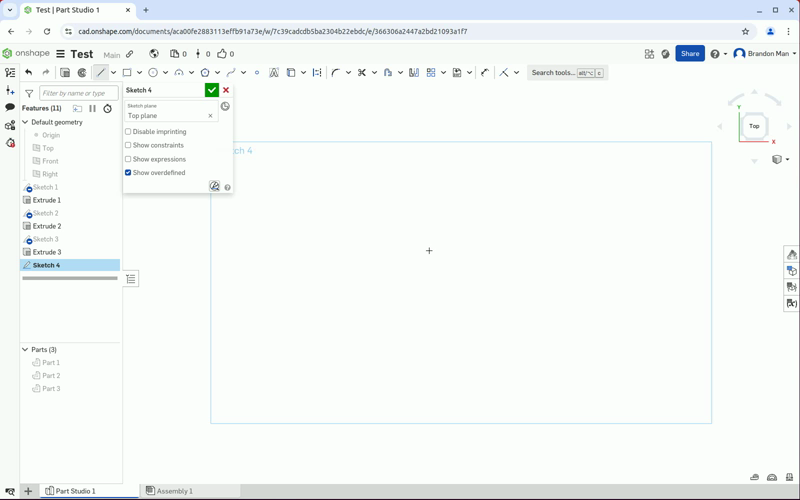
click(429, 250)
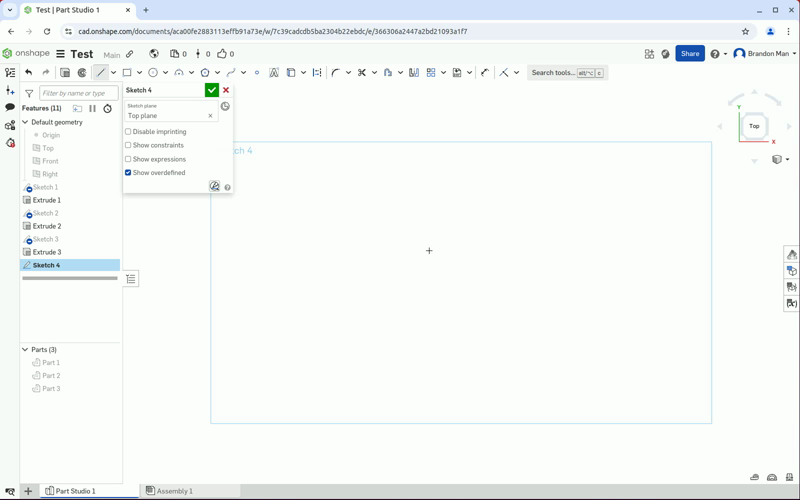
key_up(shift)
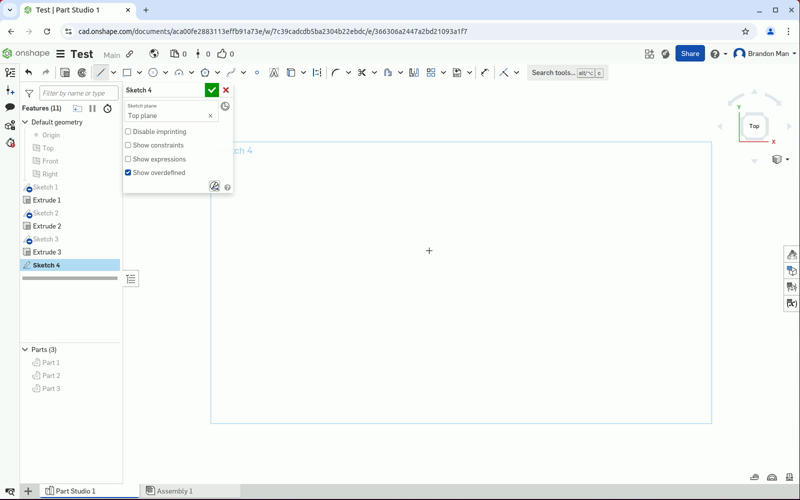
key_down(shift)
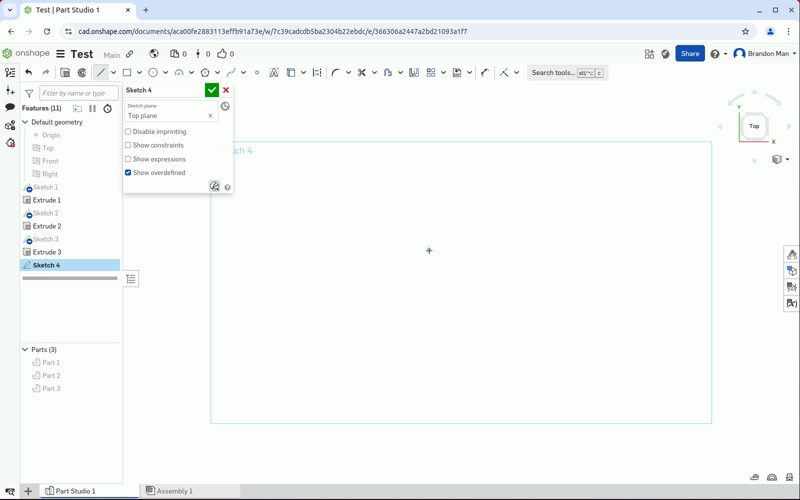
mouse_move(459, 250)
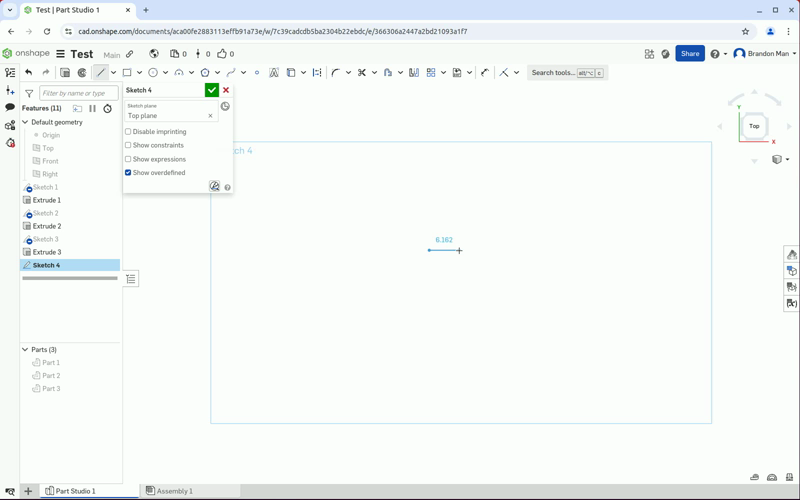
mouse_move(467, 250)
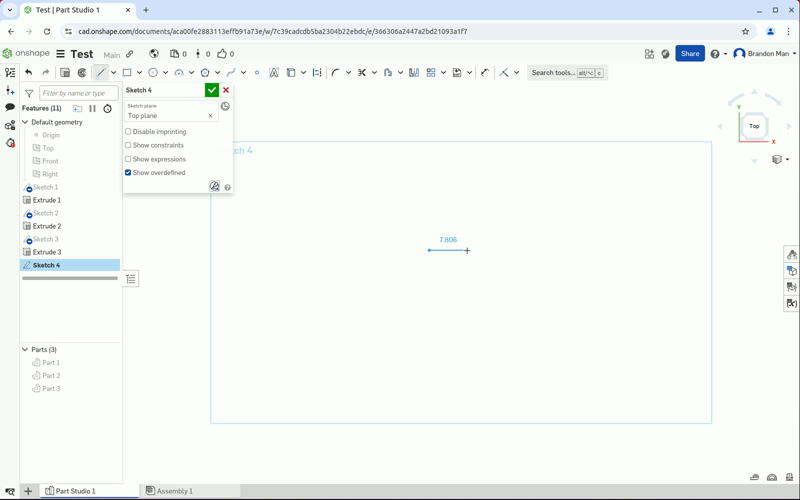
click(467, 250)
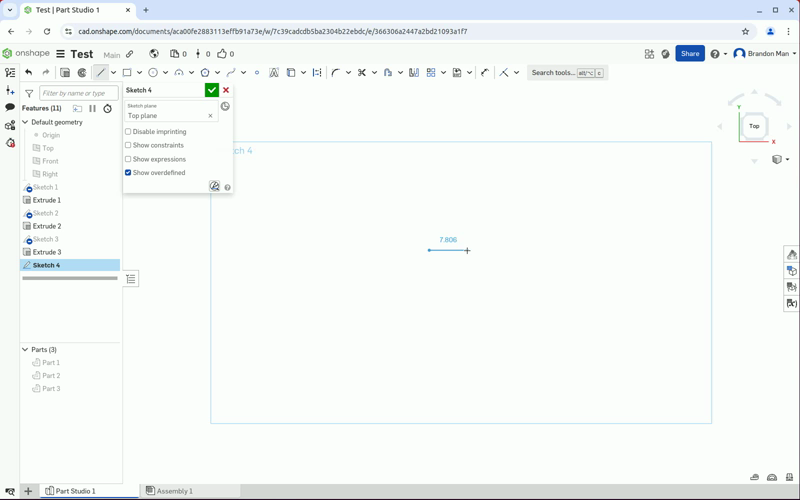
key_up(shift)
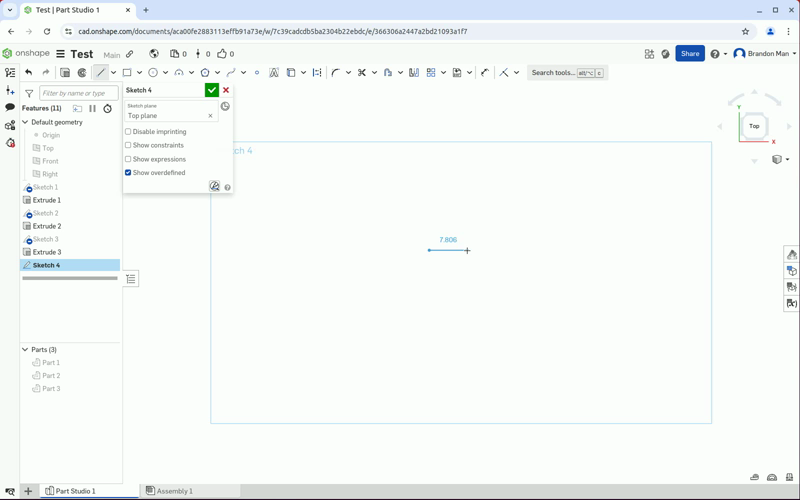
key_down(shift)
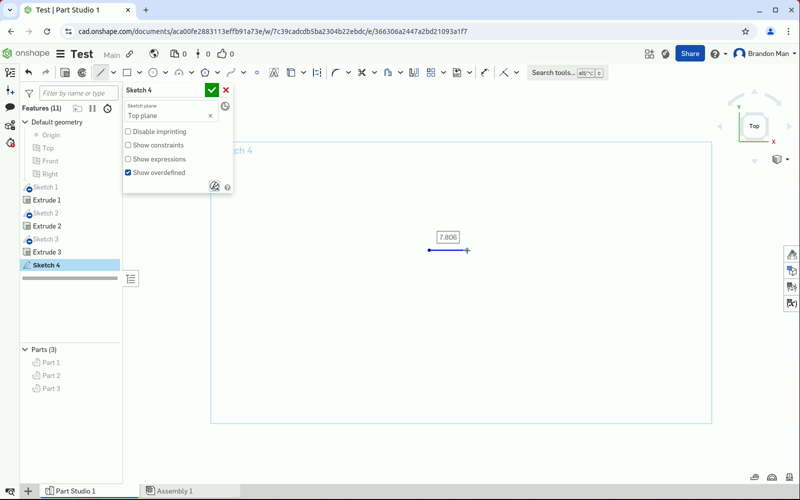
mouse_move(467, 180)
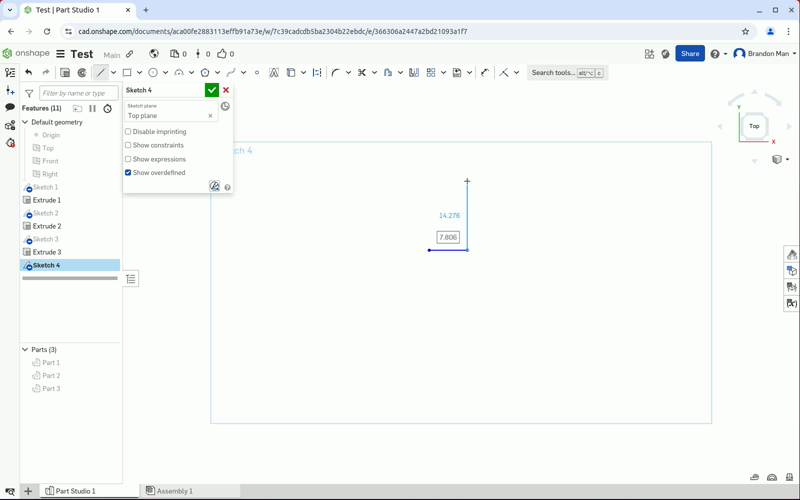
click(467, 180)
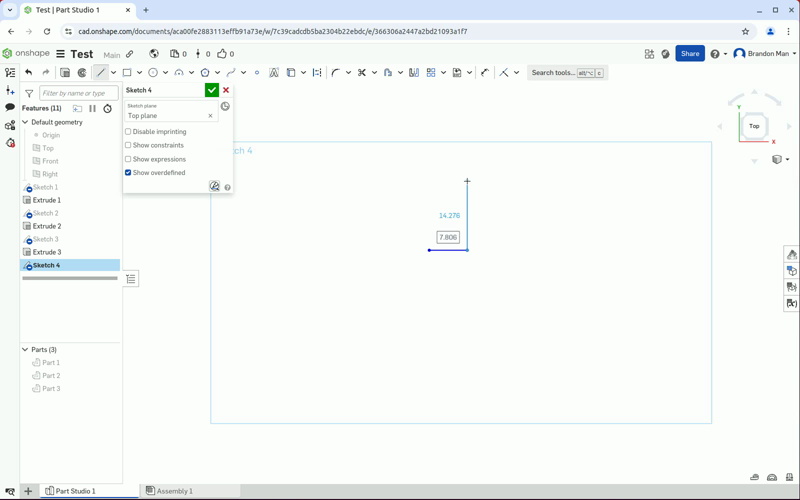
key_up(shift)
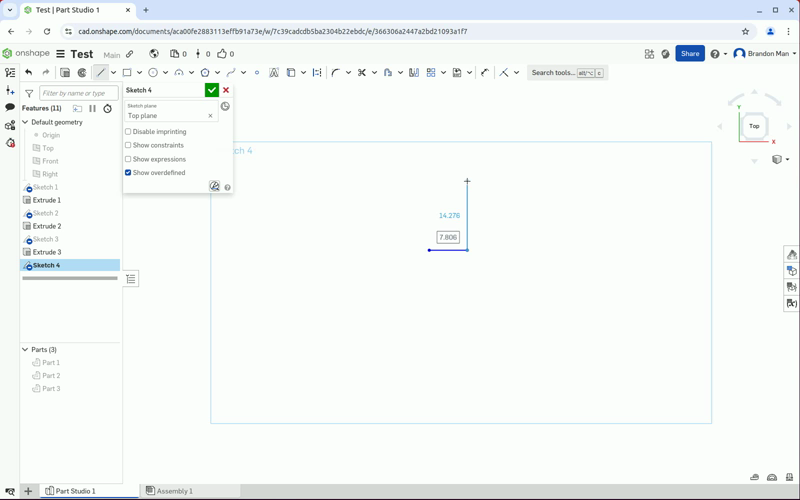
key_down(shift)
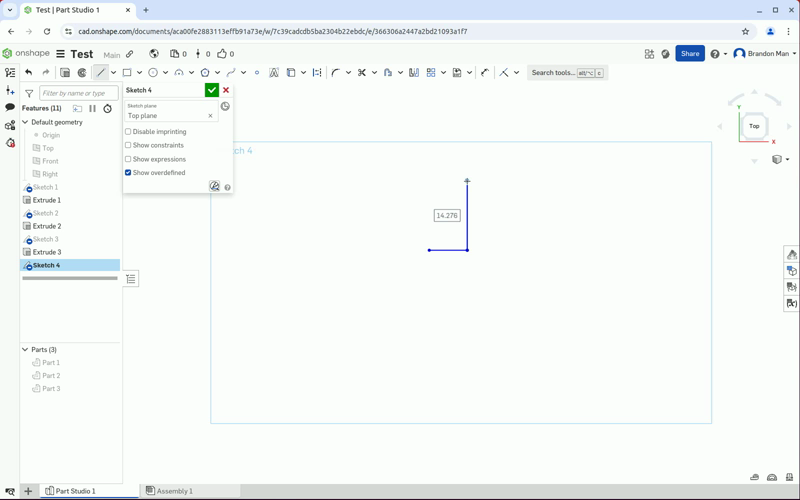
mouse_move(497, 180)
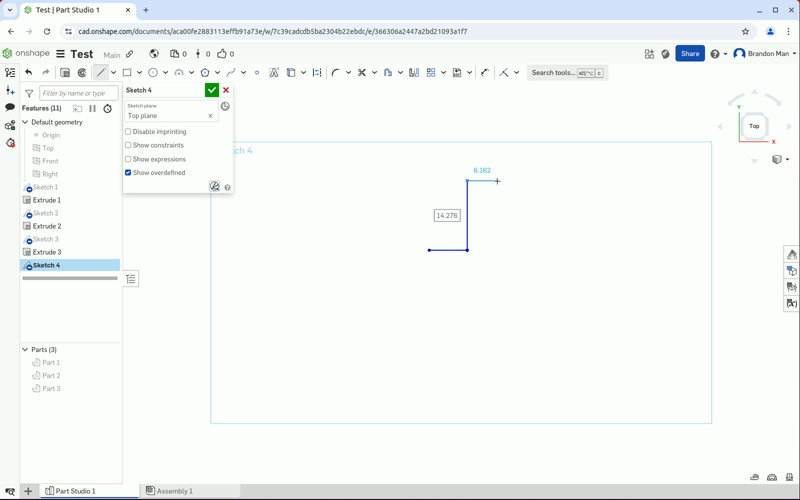
mouse_move(448, 180)
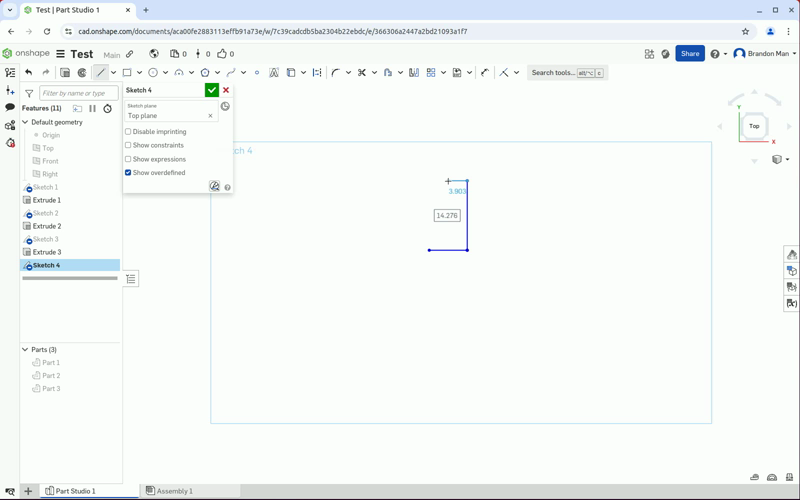
click(448, 180)
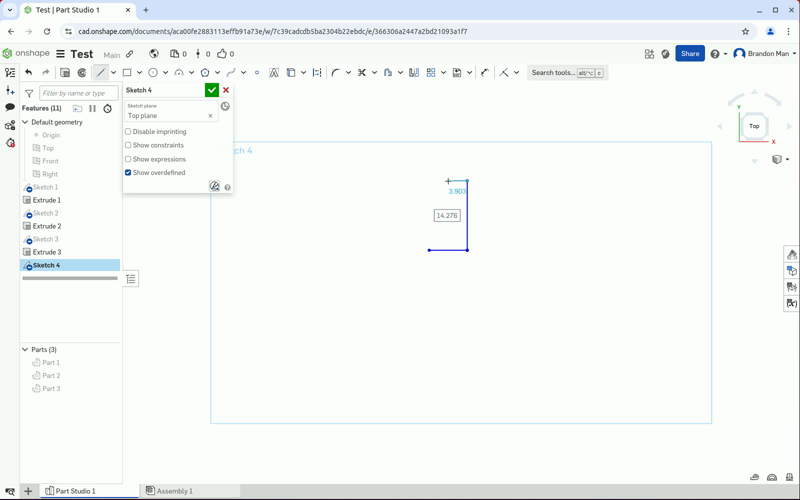
key_up(shift)
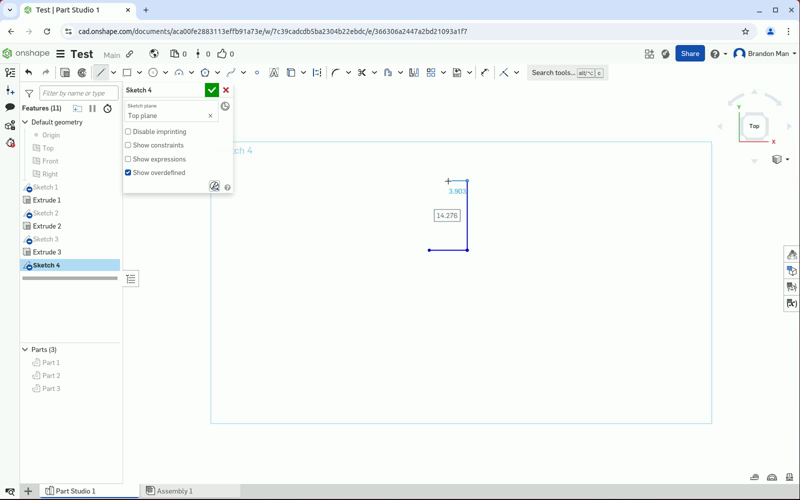
key_down(shift)
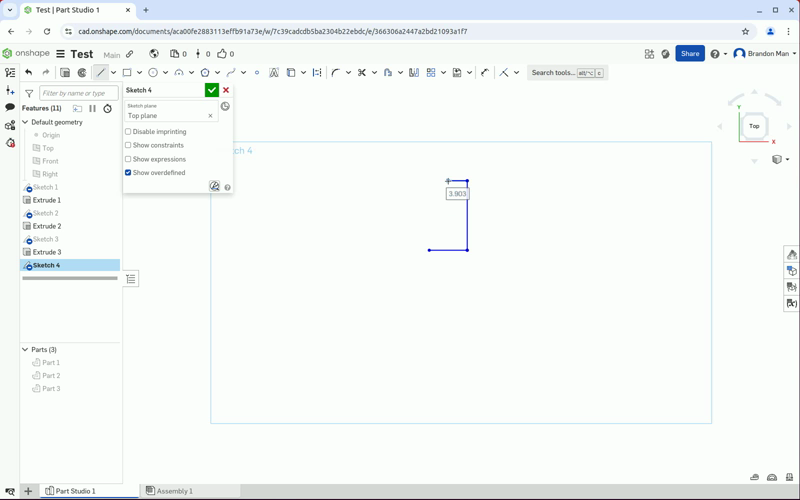
mouse_move(478, 180)
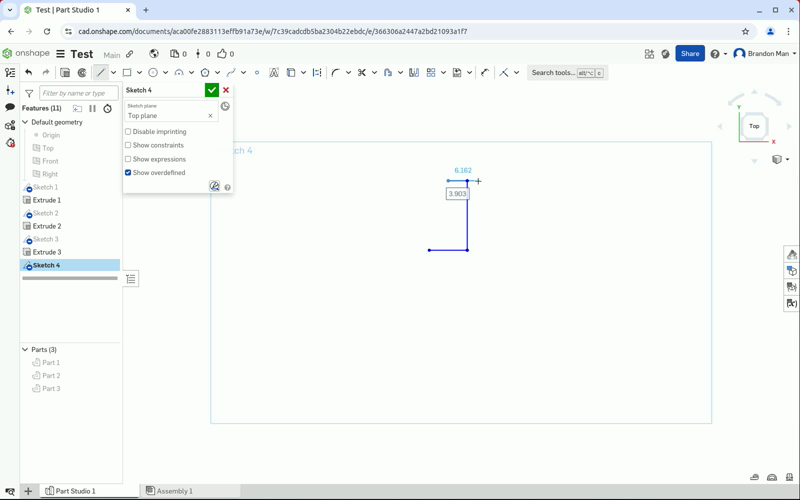
mouse_move(448, 199)
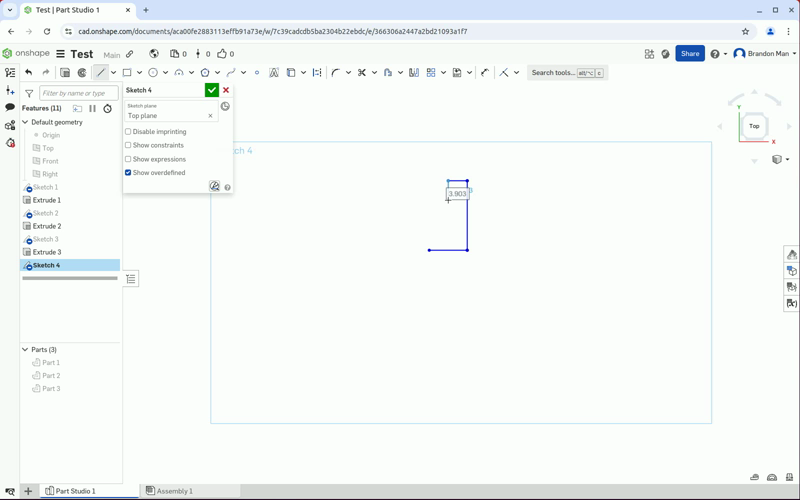
click(448, 199)
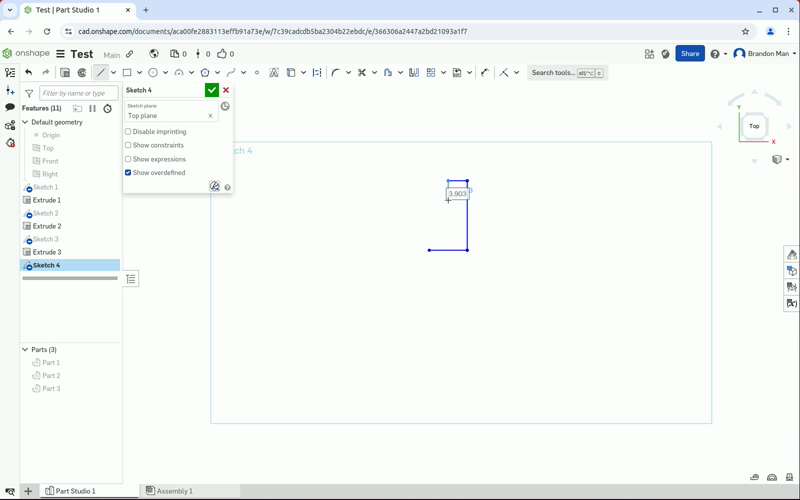
key_up(shift)
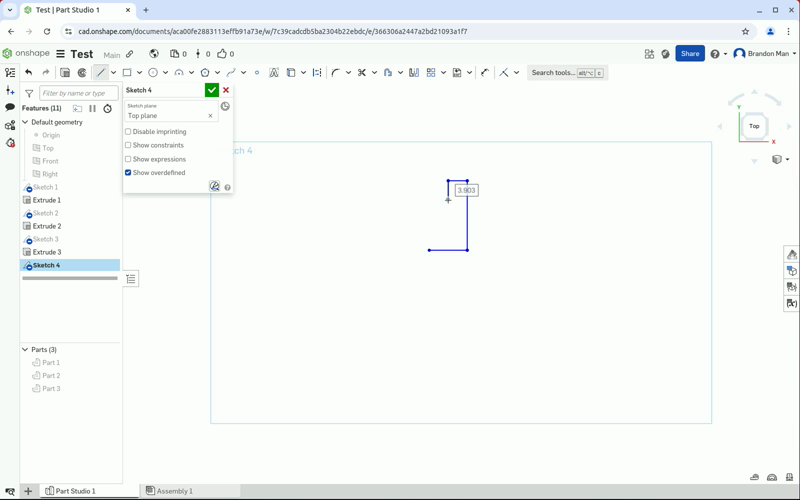
key_down(shift)
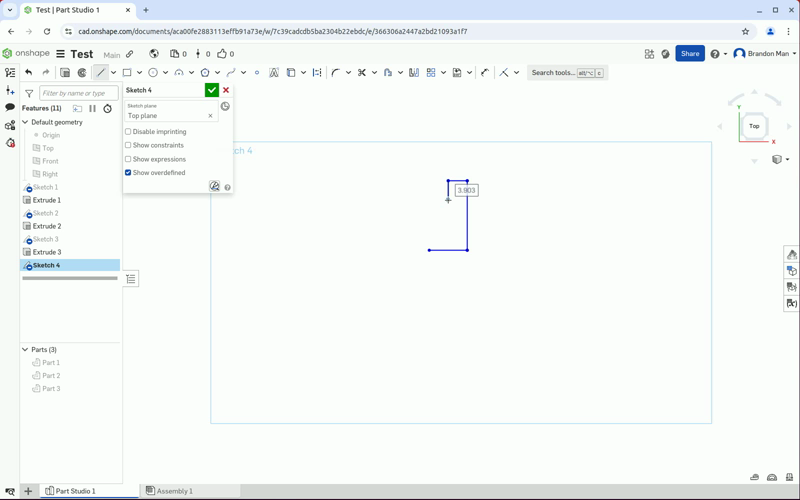
mouse_move(478, 199)
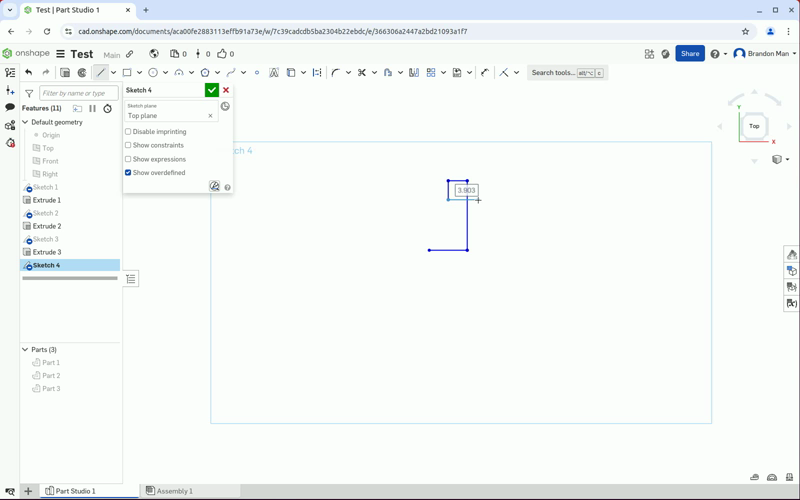
mouse_move(429, 199)
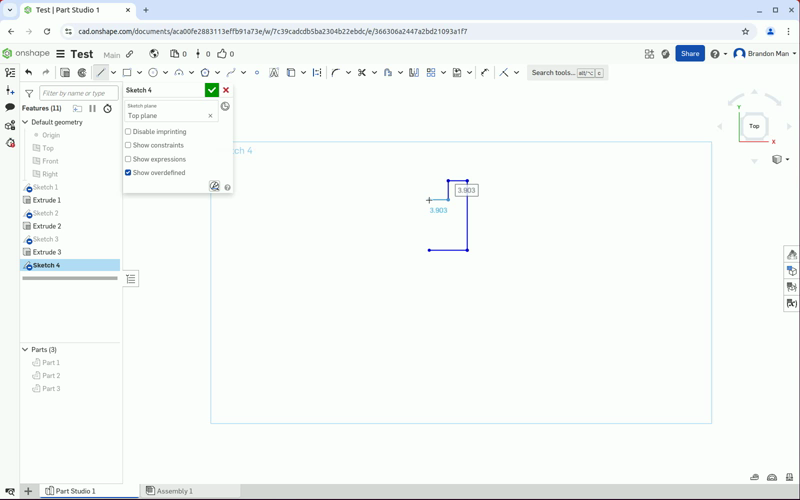
click(429, 199)
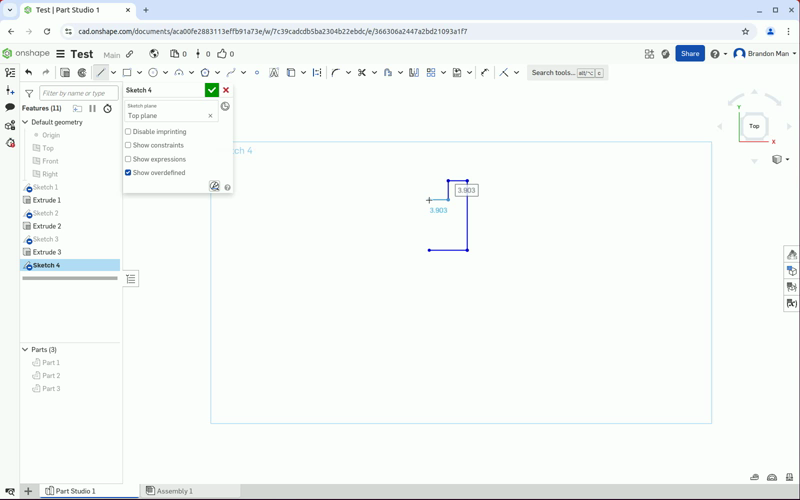
key_up(shift)
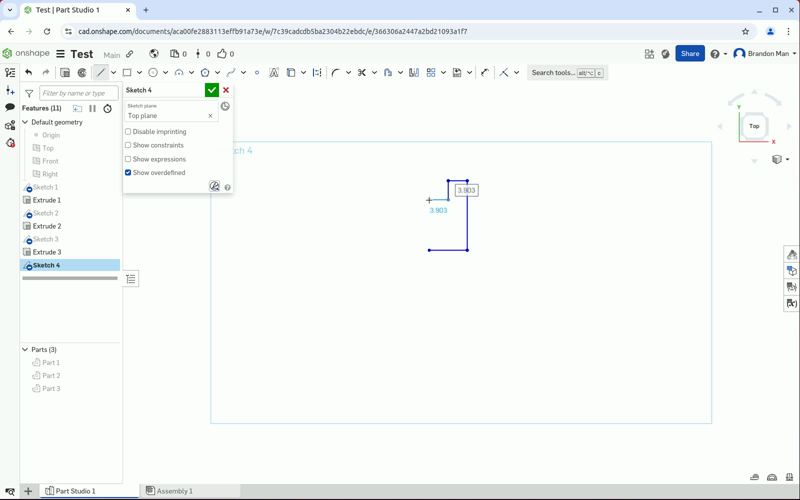
mouse_move(459, 199)
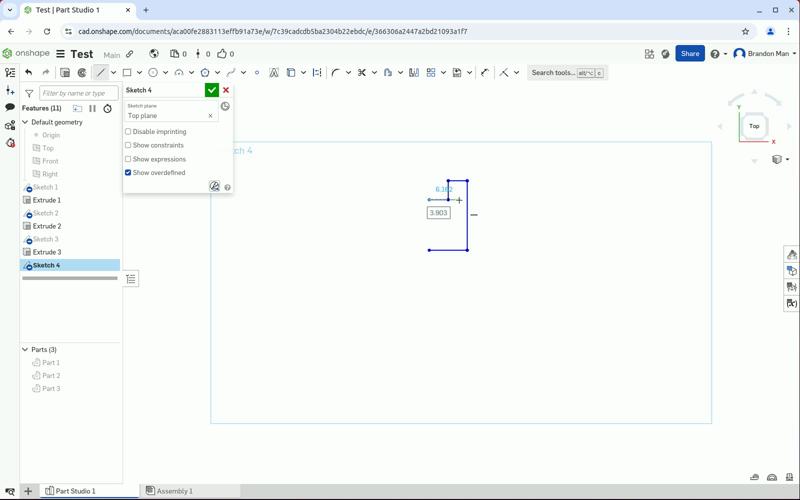
key_down(shift)
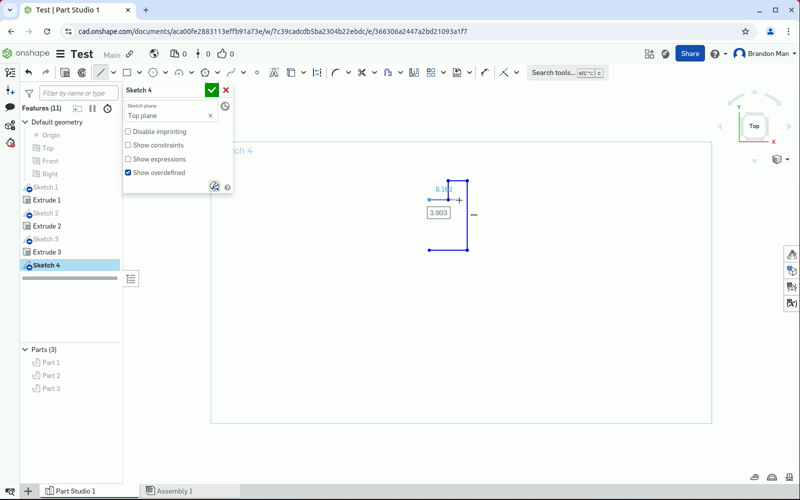
mouse_move(429, 250)
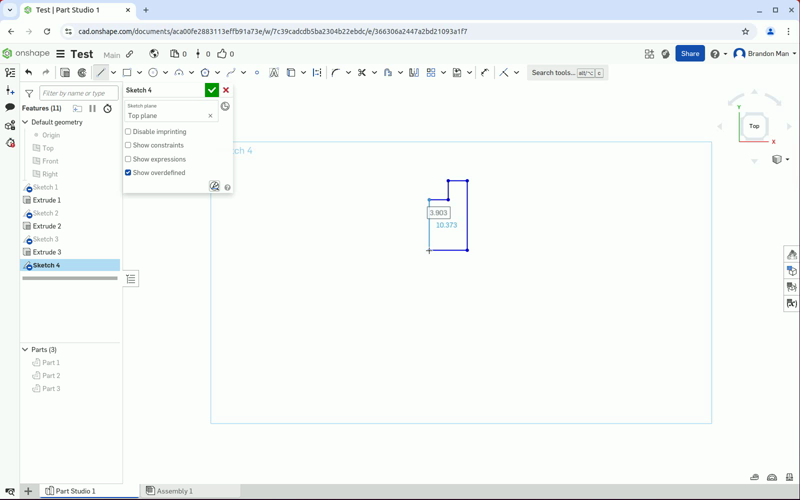
key_up(shift)
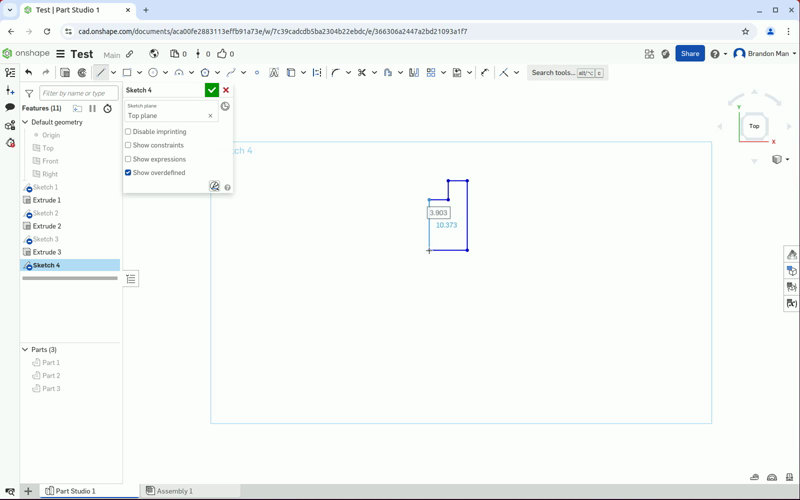
click(429, 250)
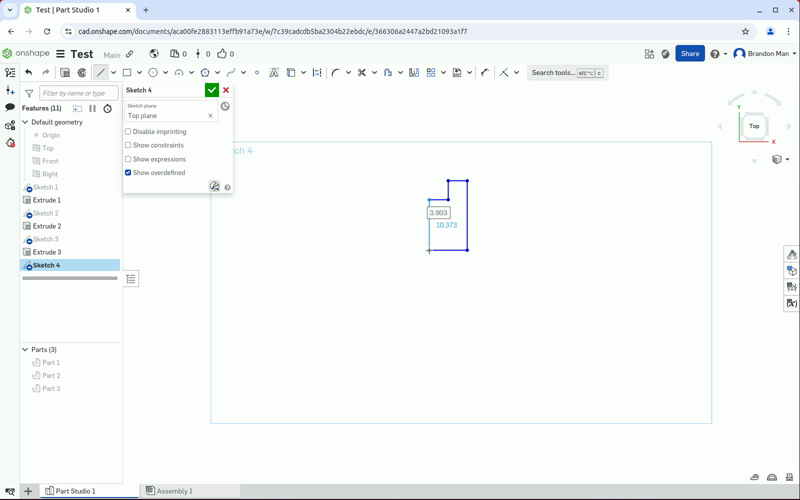
key(esc)
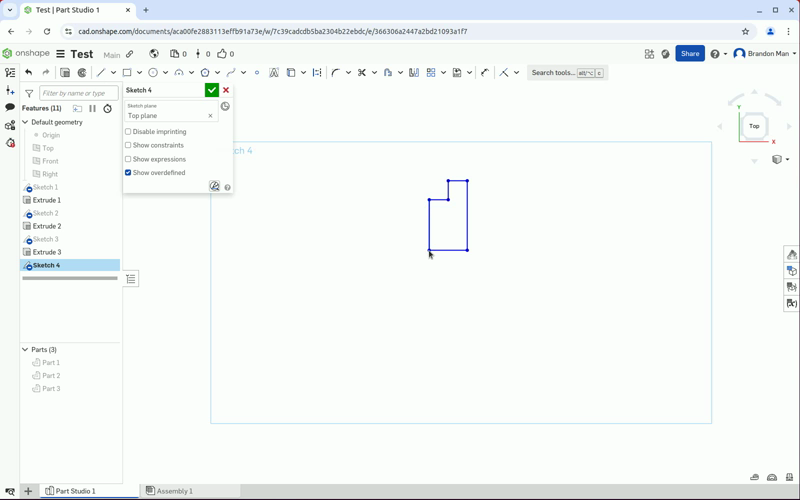
mouse_move(449, 229)
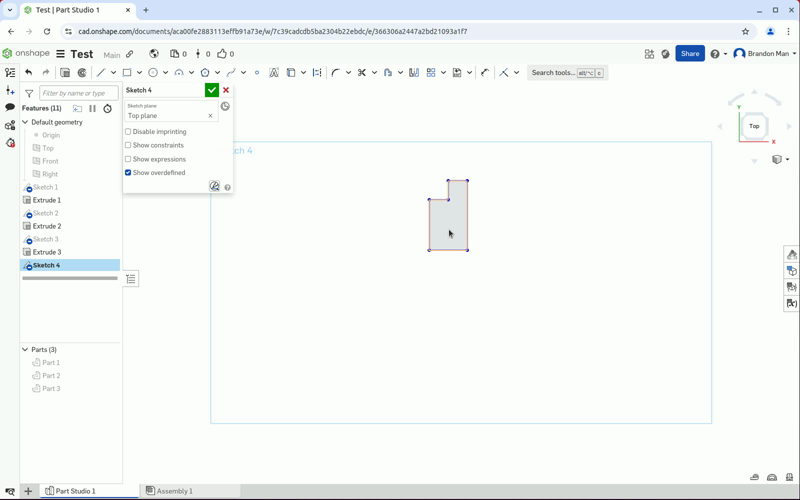
click(449, 229)
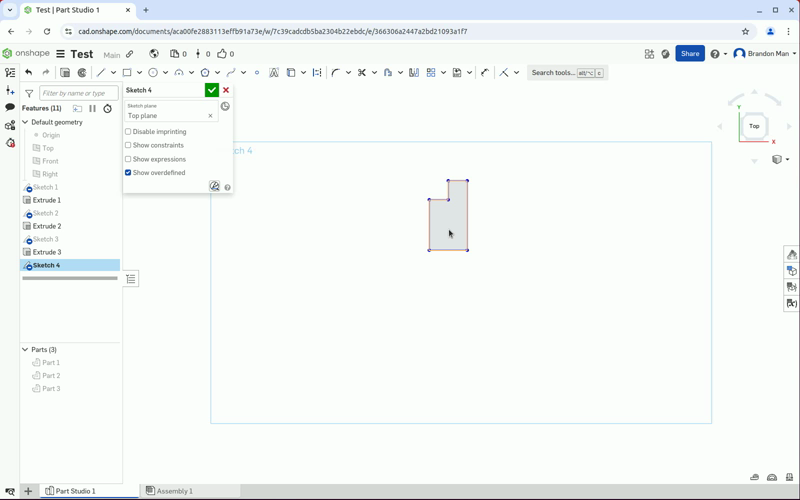
mouse_move(73, 352)
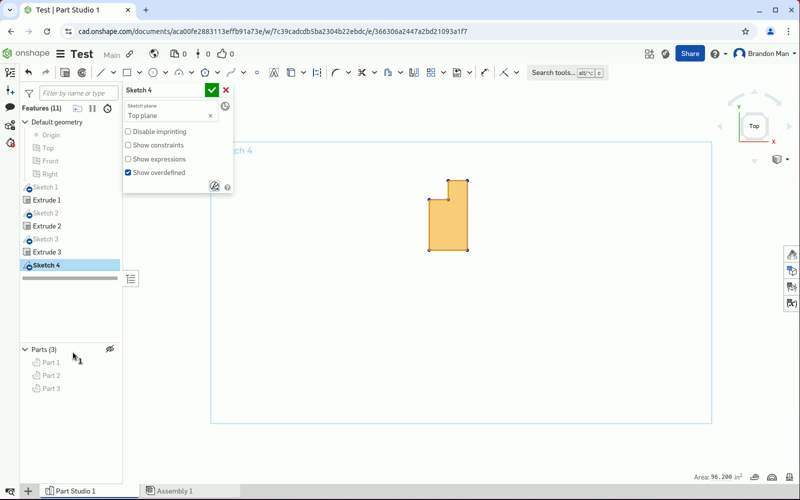
key(shift+y)
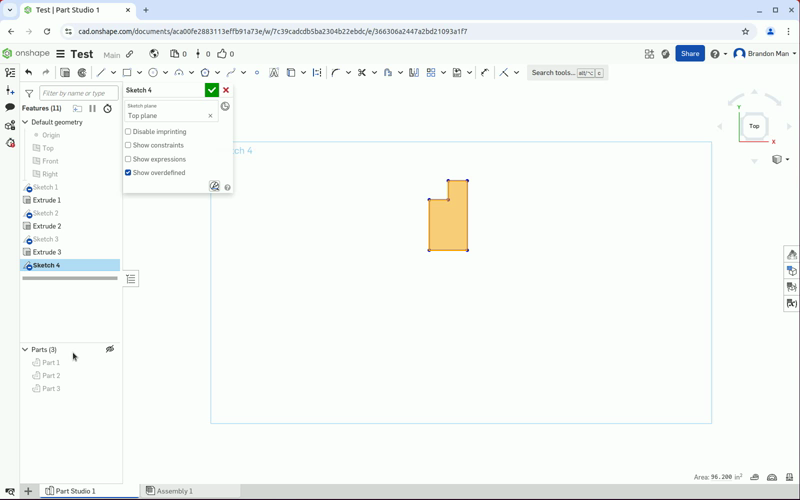
key(shift+e)
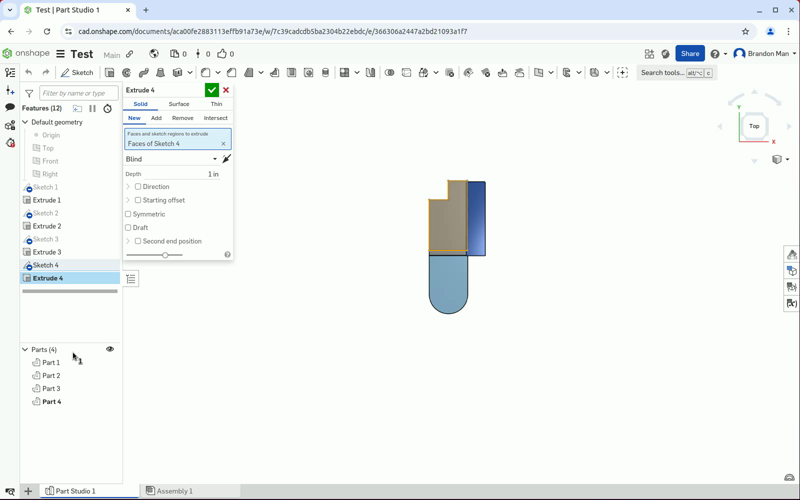
mouse_move(143, 106)
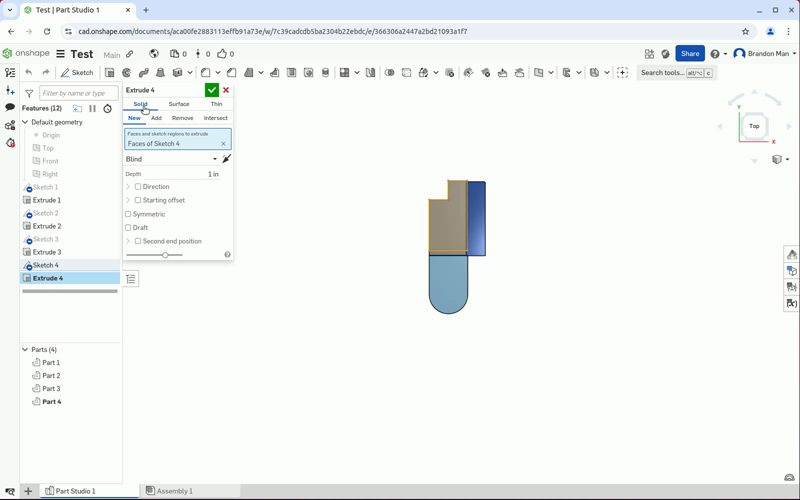
click(143, 106)
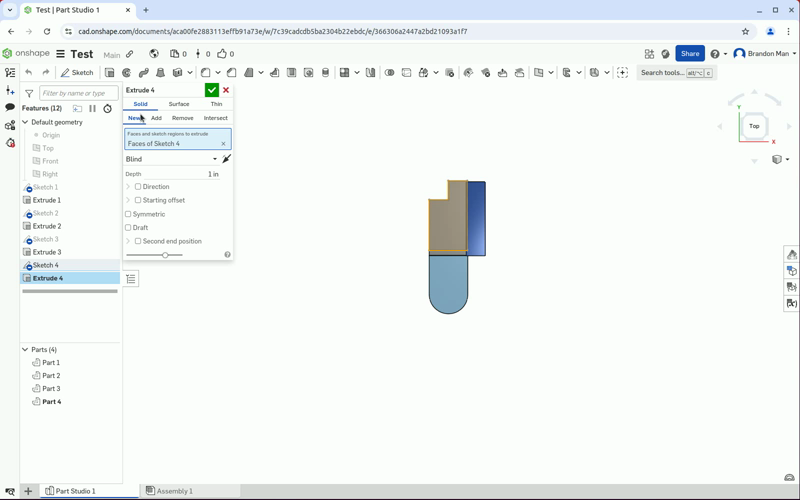
mouse_move(137, 120)
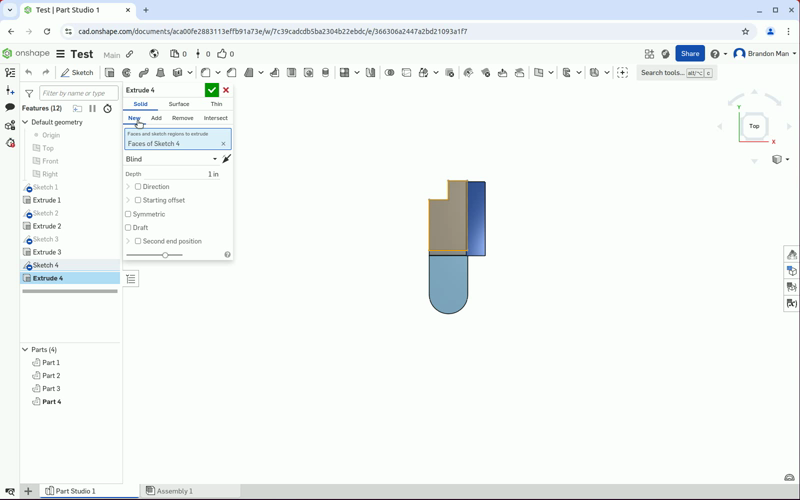
click(137, 120)
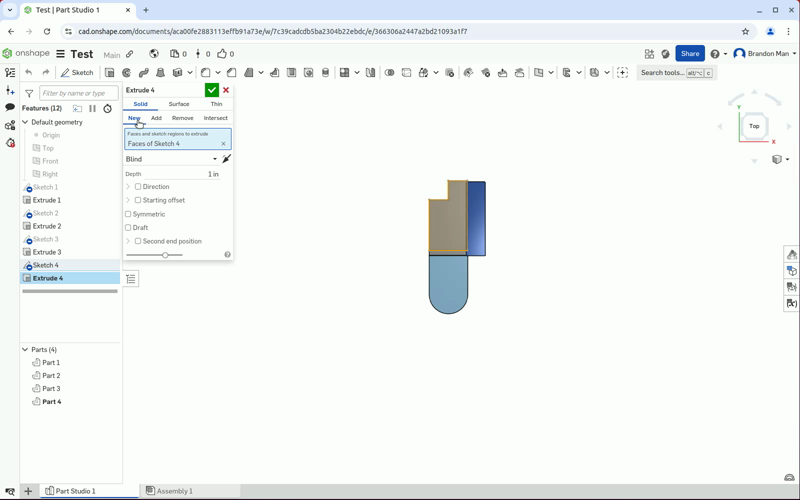
key(tab, 4)
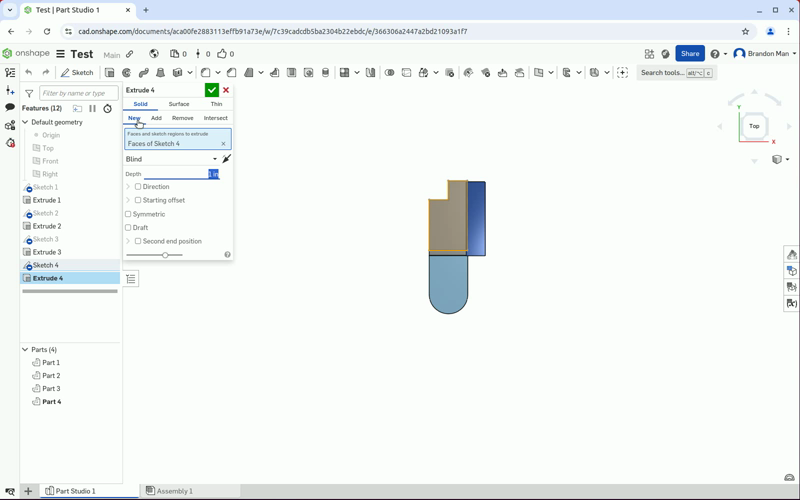
text(23.108)
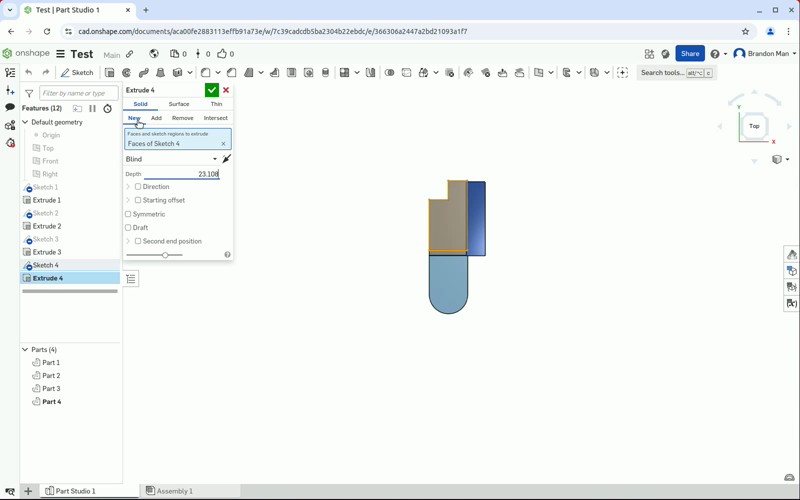
key(enter)
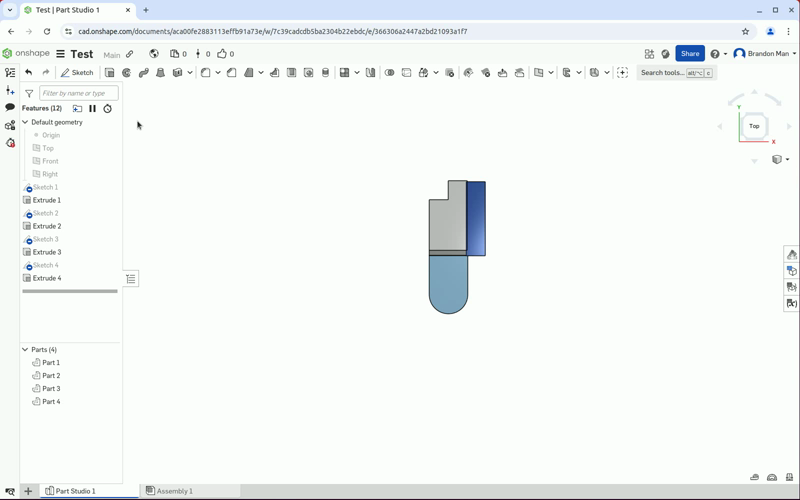
key(shift+h)
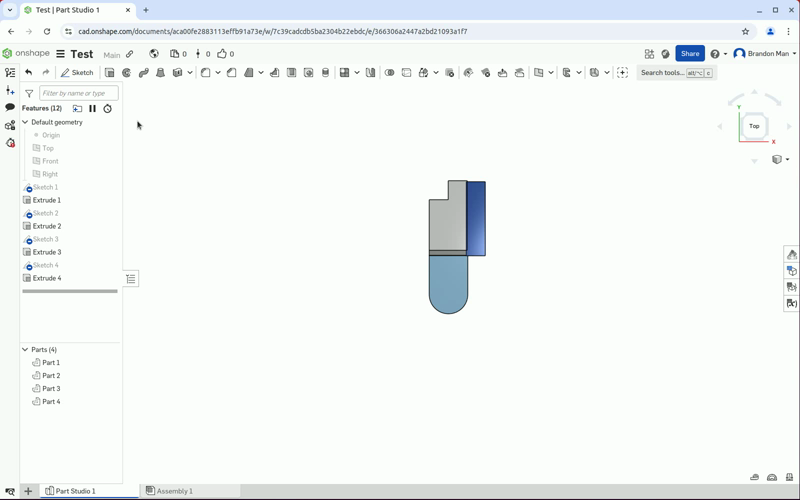
key(shift+h)
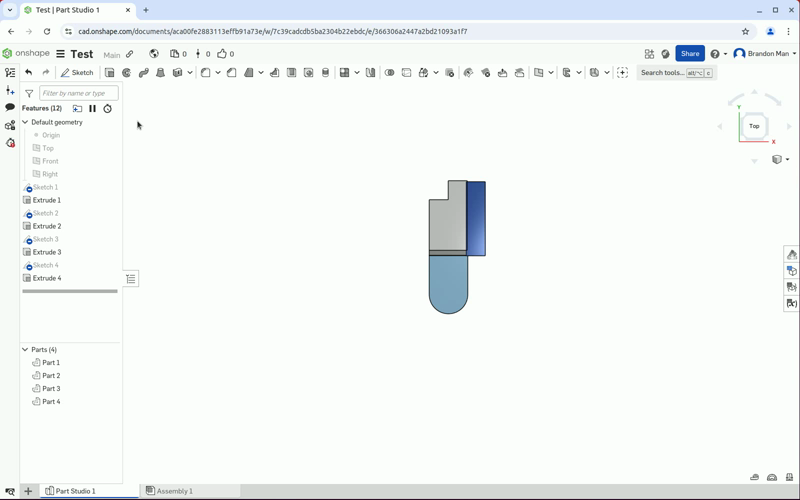
mouse_move(73, 189)
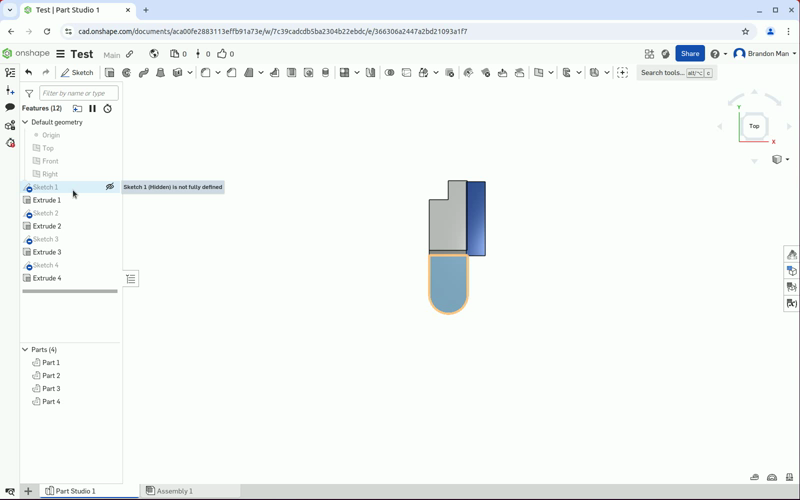
click(73, 189)
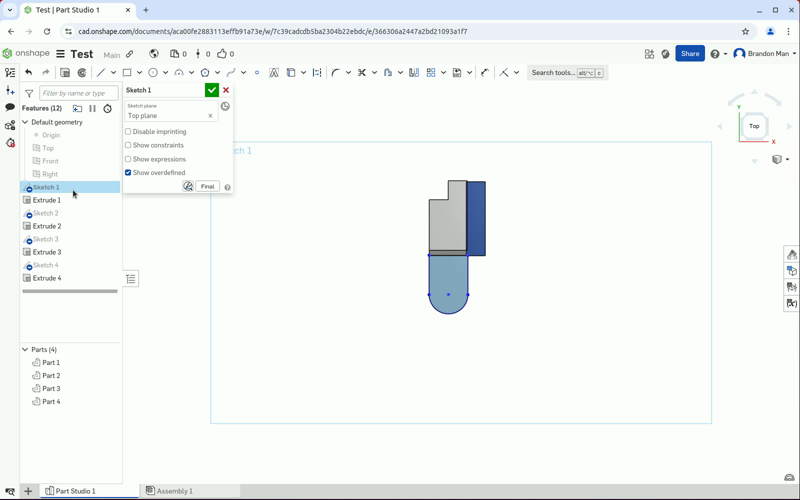
mouse_move(229, 92)
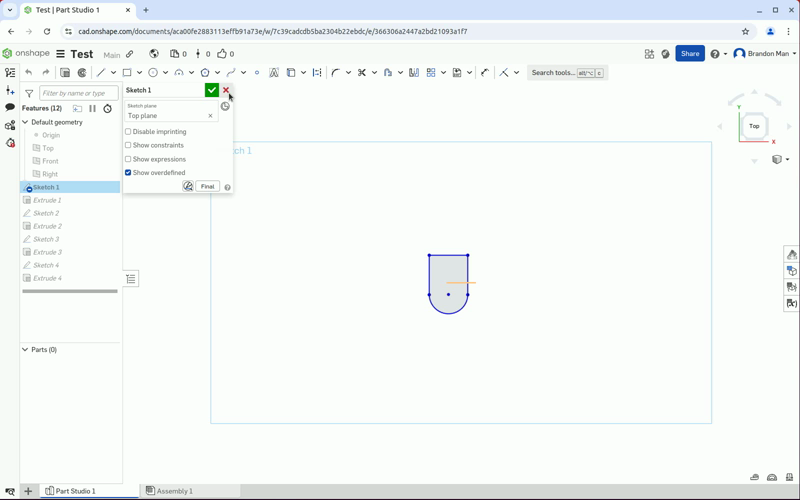
click(229, 92)
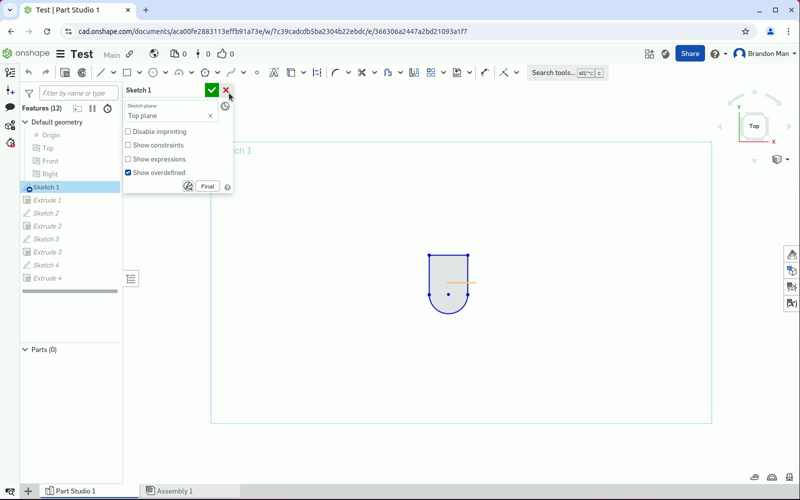
key(shift+s)
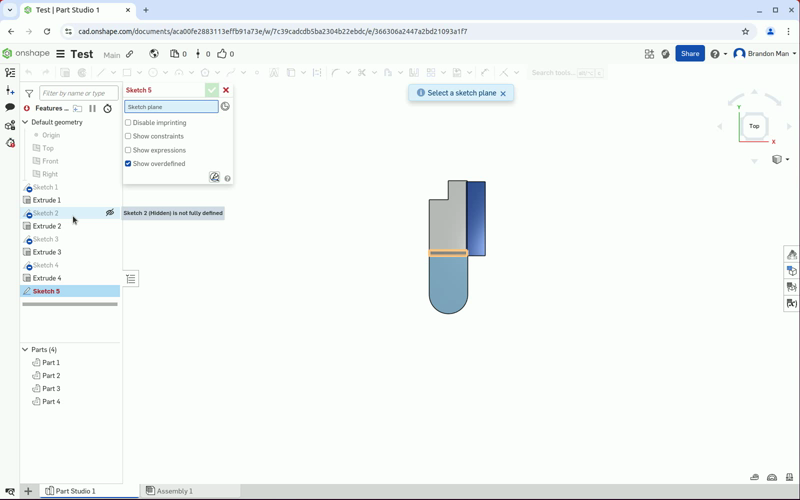
scroll(3)
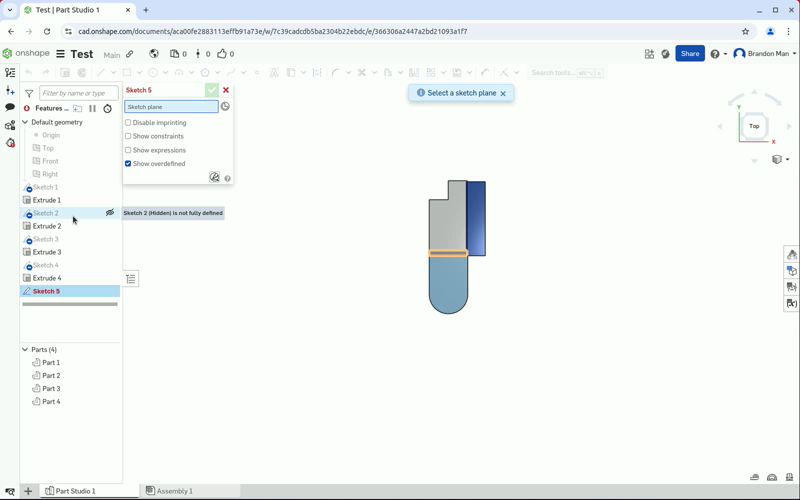
mouse_move(73, 150)
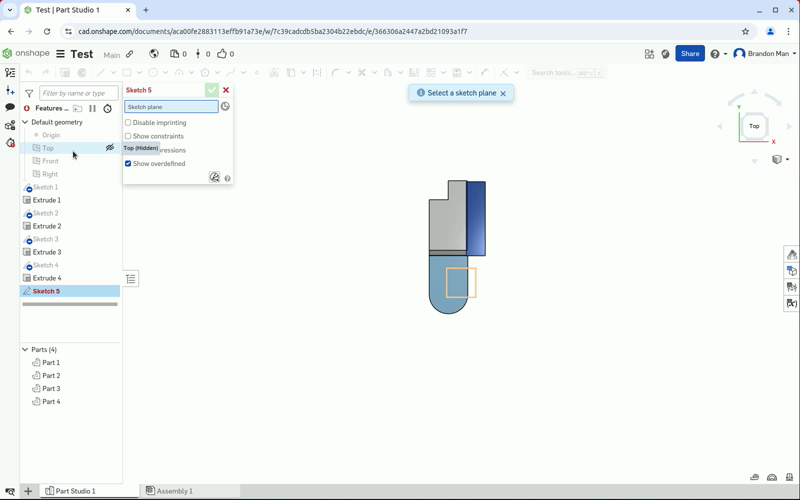
click(73, 150)
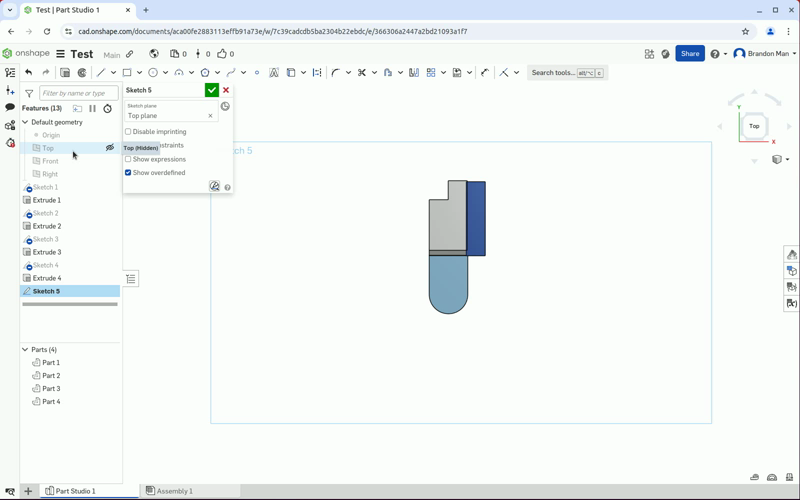
mouse_move(73, 352)
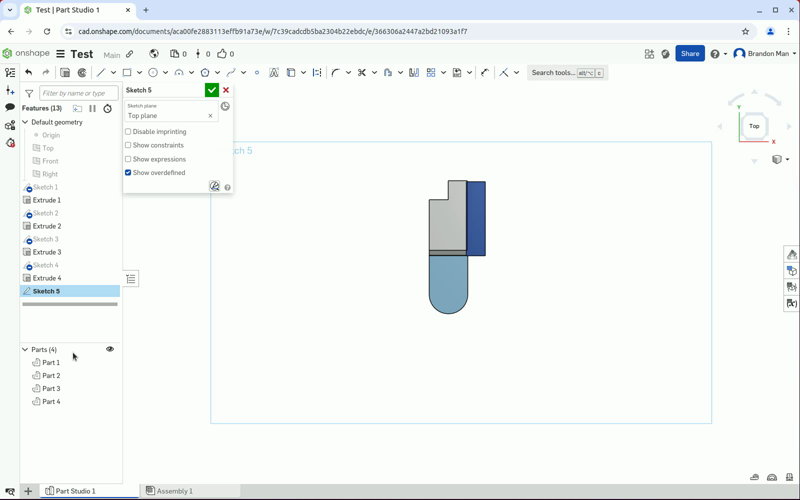
key(y)
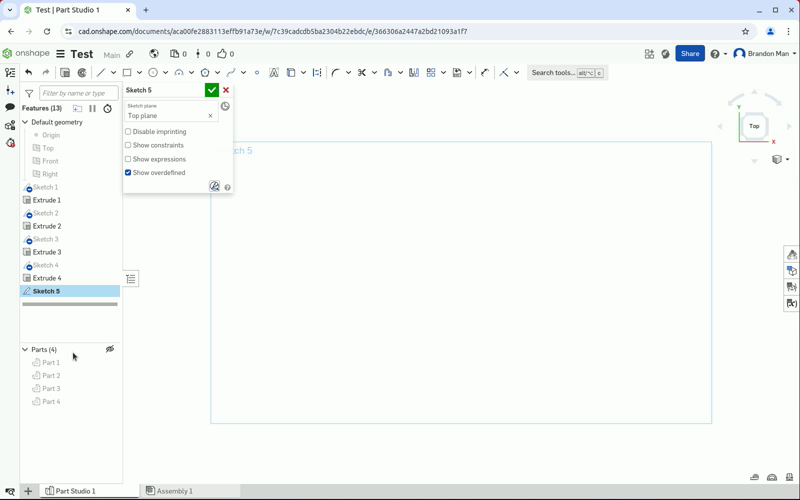
key(l)
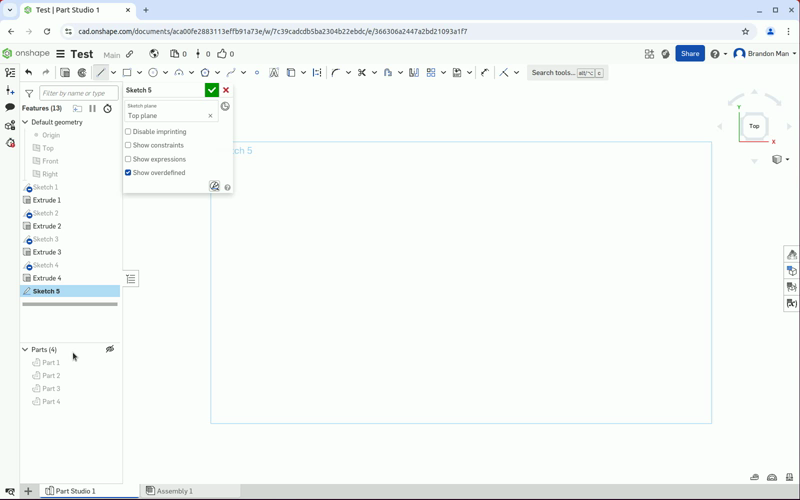
key_down(shift)
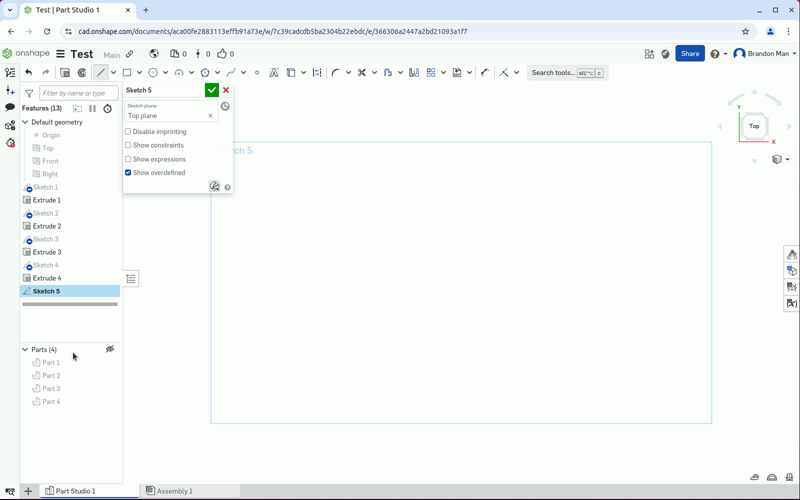
mouse_move(429, 200)
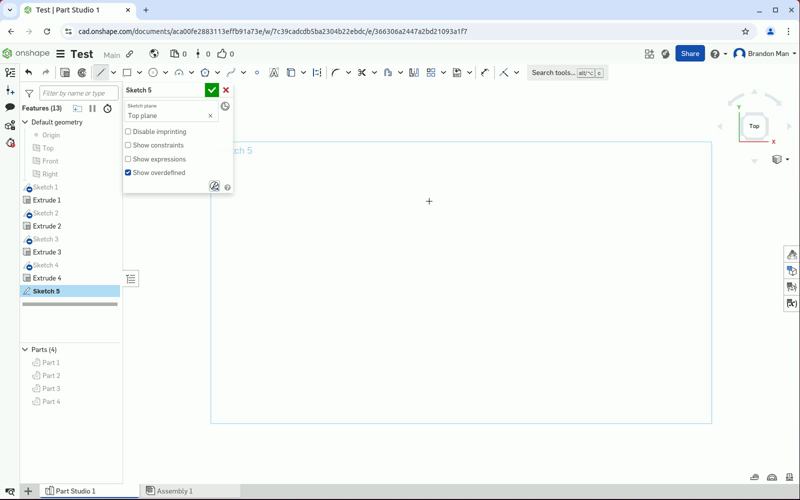
click(429, 200)
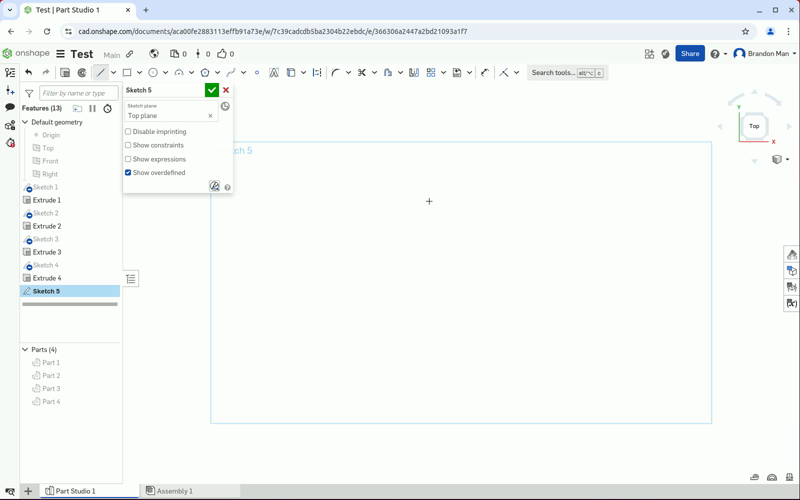
key_up(shift)
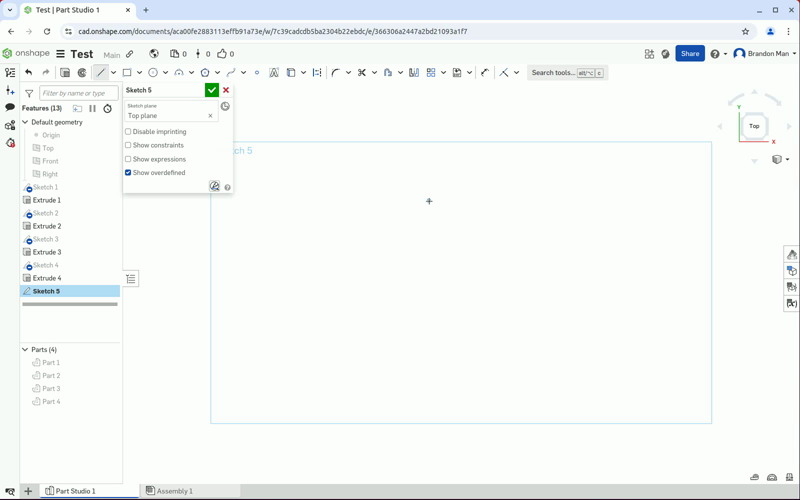
key_down(shift)
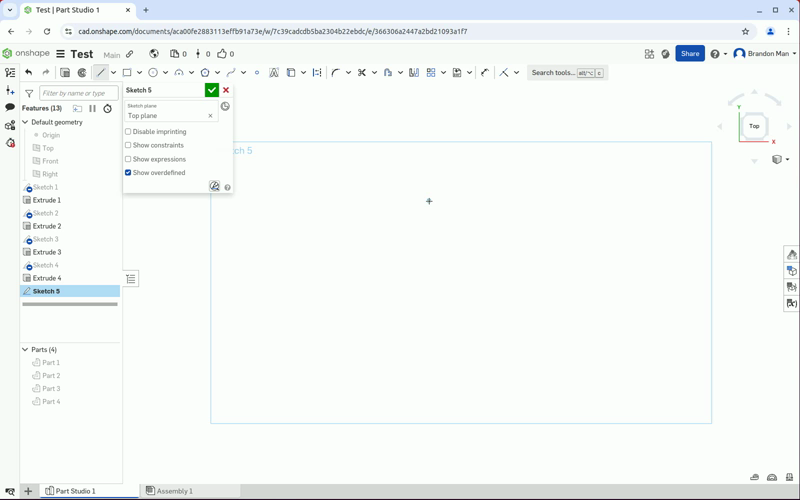
mouse_move(459, 200)
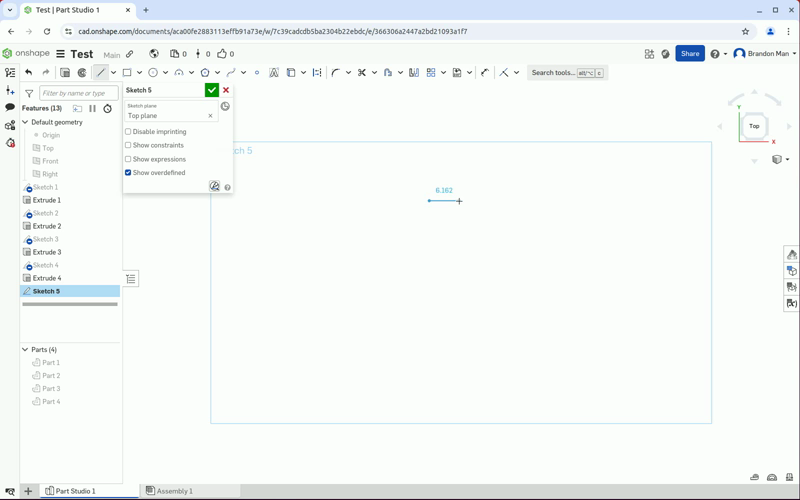
mouse_move(448, 200)
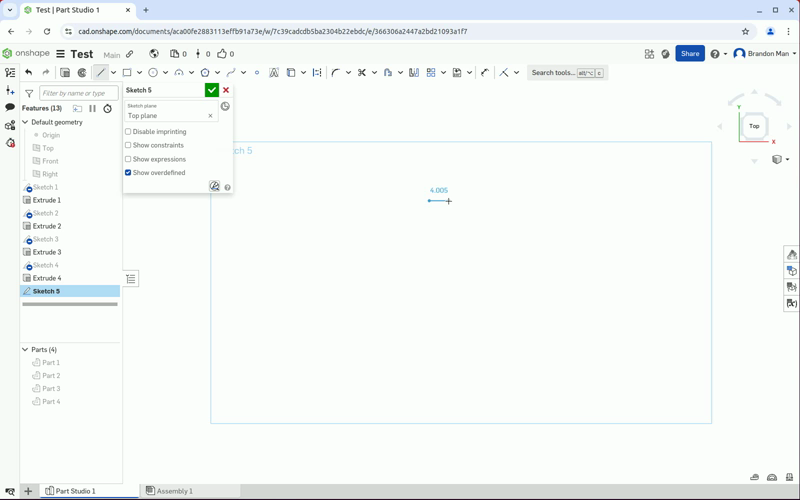
click(448, 200)
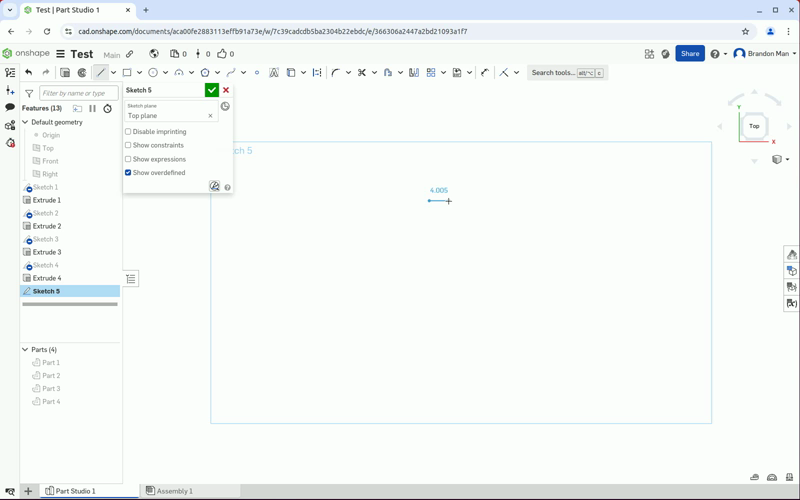
key_up(shift)
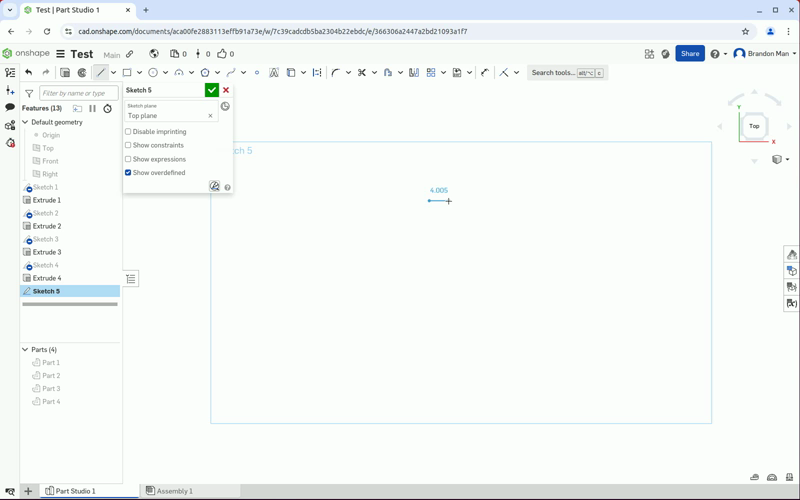
key_down(shift)
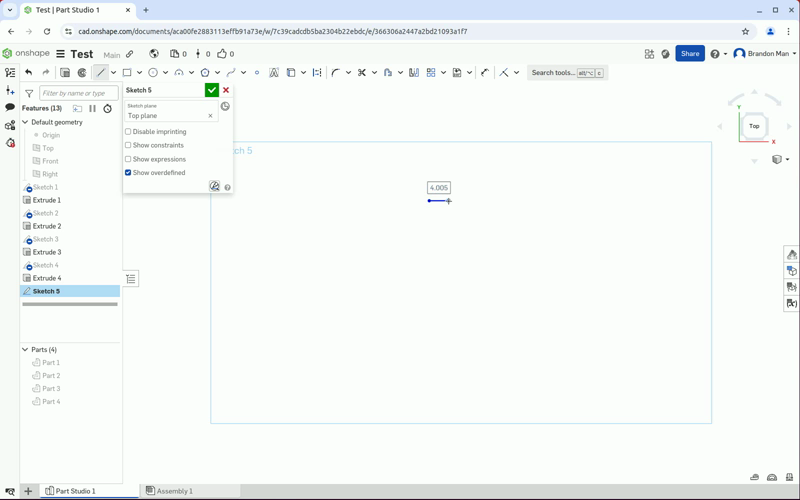
mouse_move(478, 200)
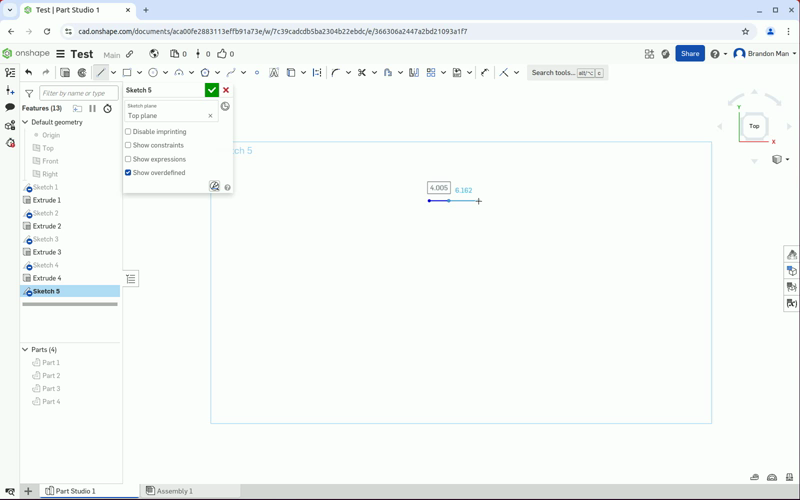
mouse_move(448, 181)
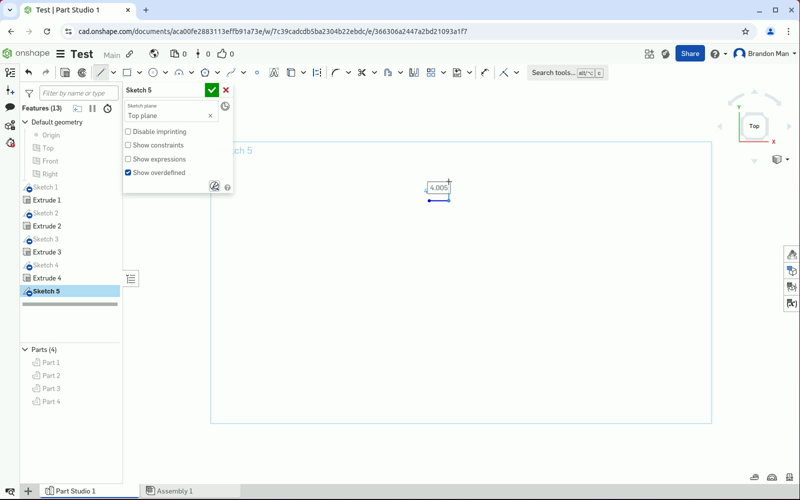
click(448, 181)
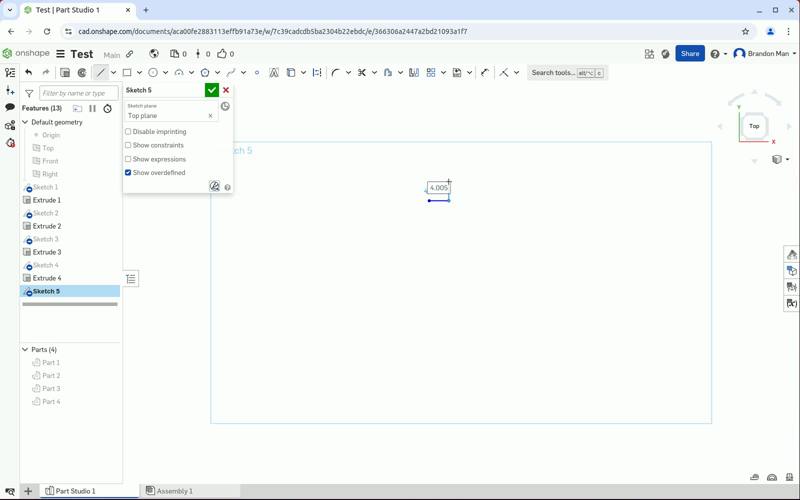
key_up(shift)
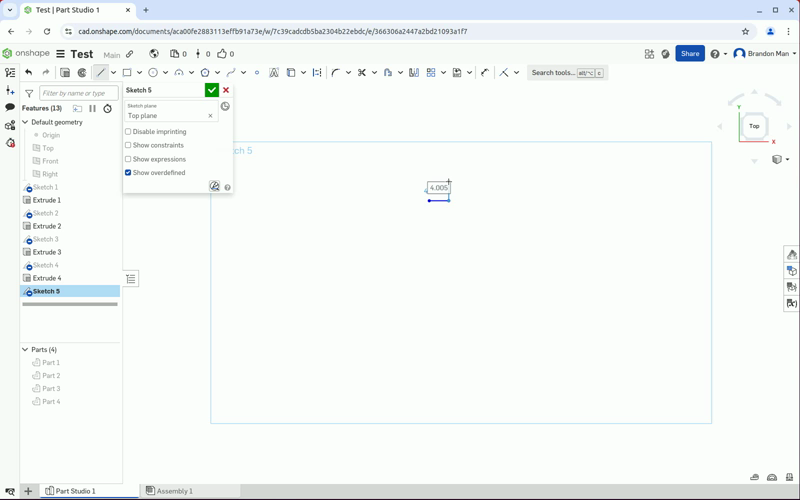
key_down(shift)
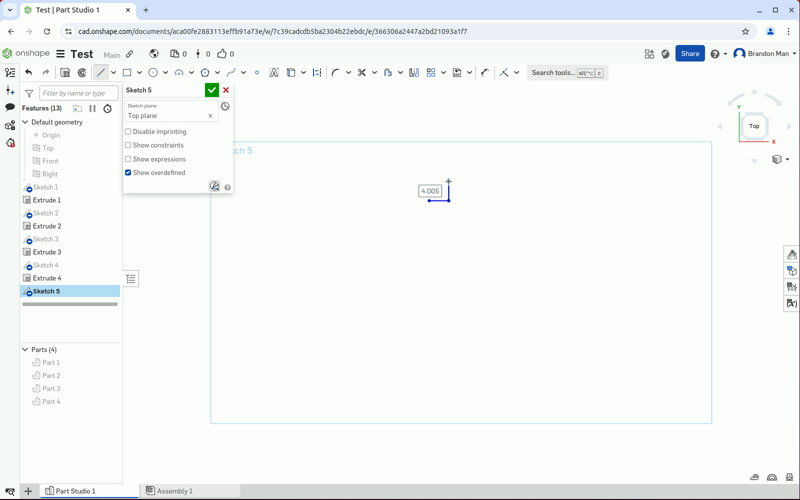
mouse_move(478, 181)
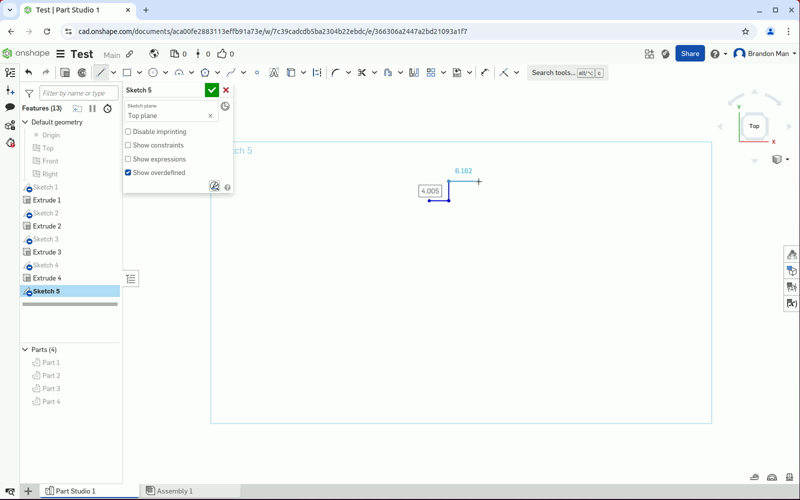
mouse_move(429, 181)
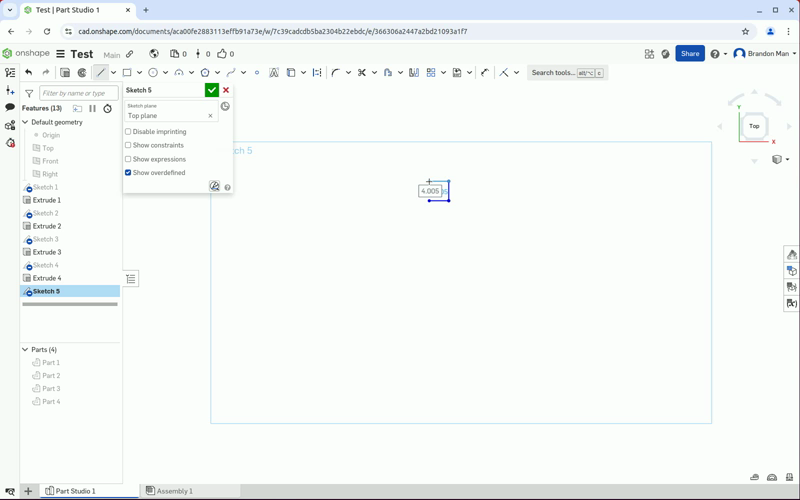
click(429, 181)
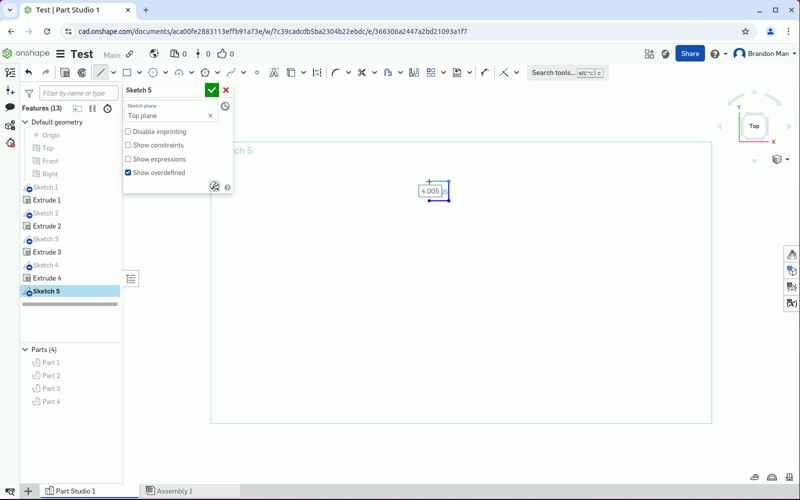
key_up(shift)
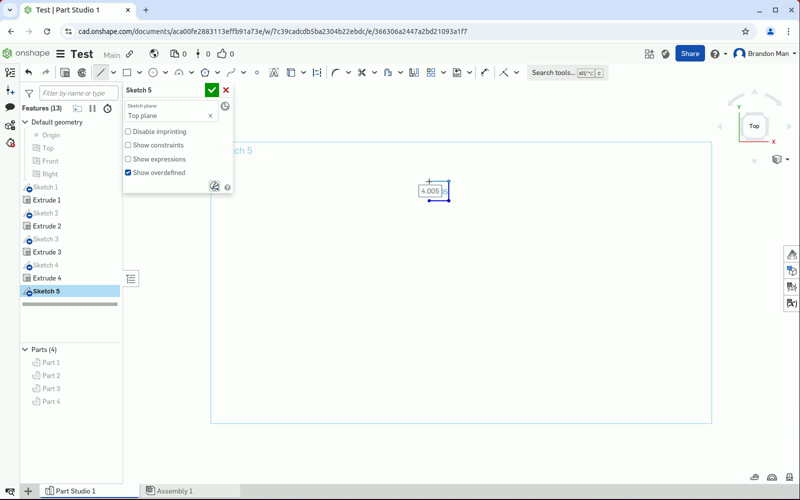
mouse_move(459, 181)
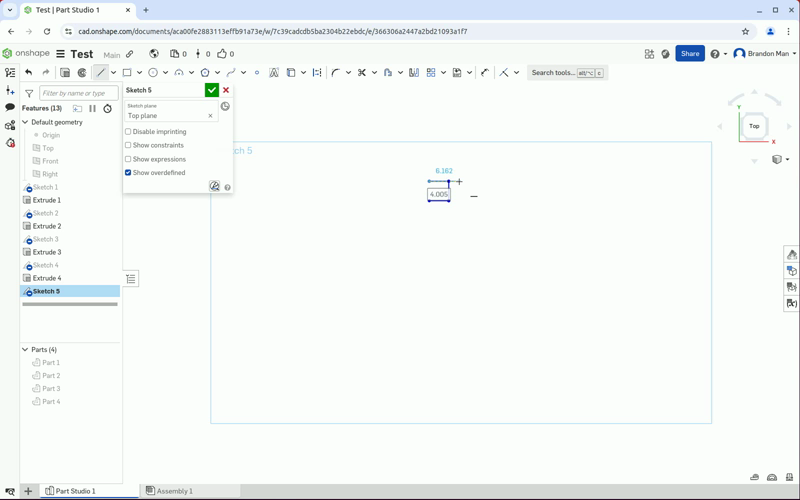
key_down(shift)
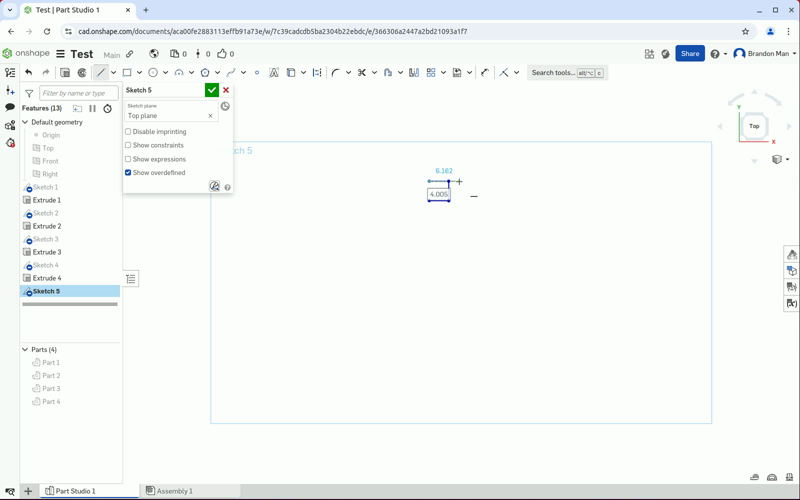
mouse_move(429, 200)
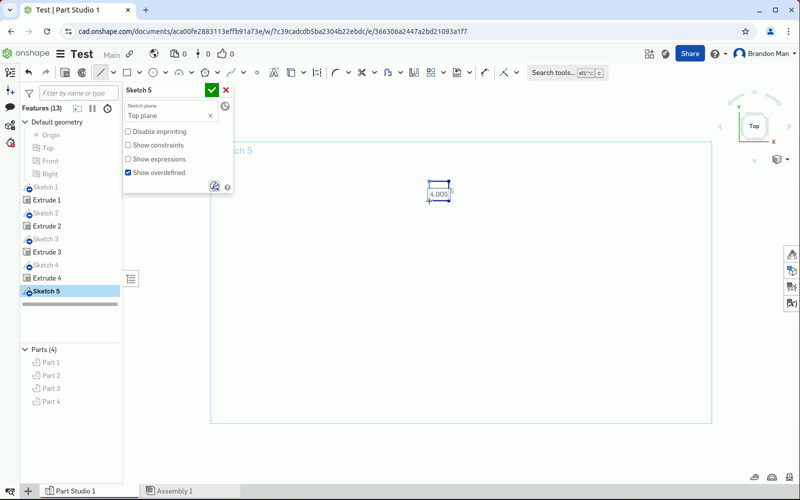
key_up(shift)
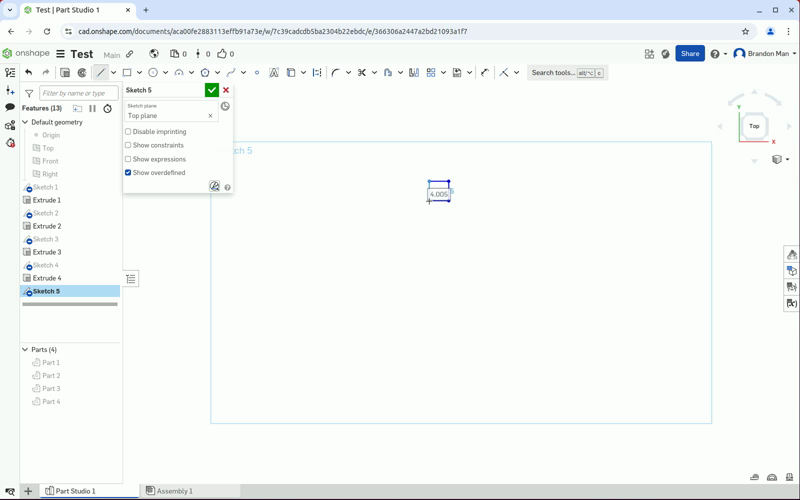
click(429, 200)
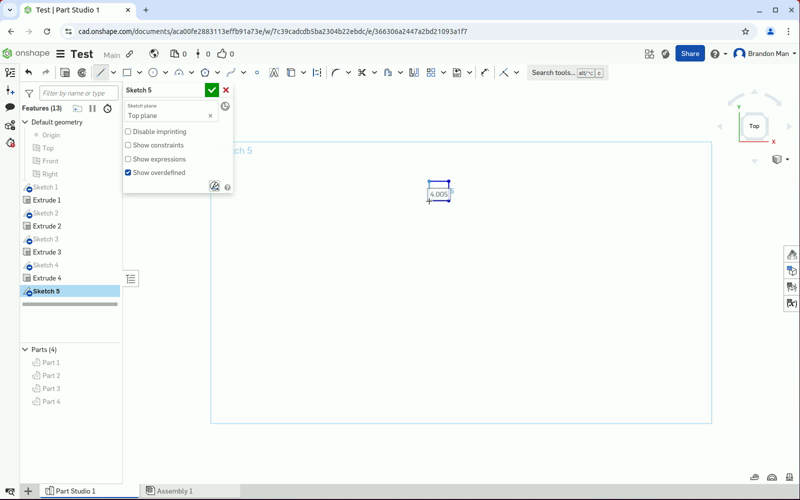
key(esc)
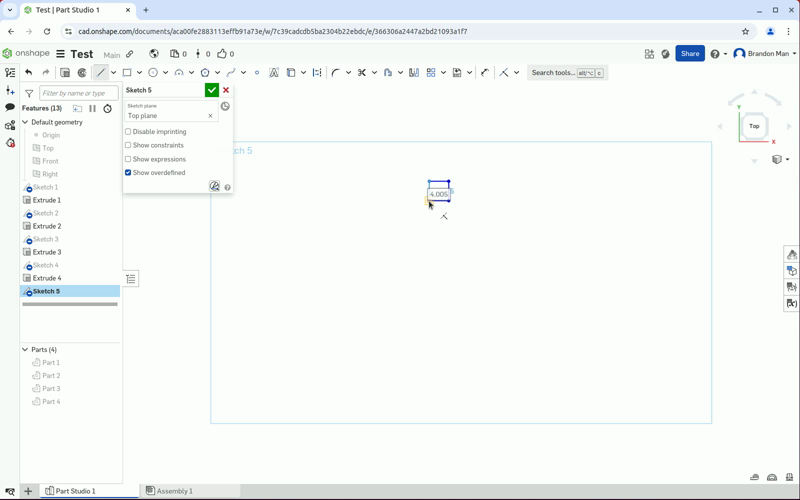
mouse_move(442, 199)
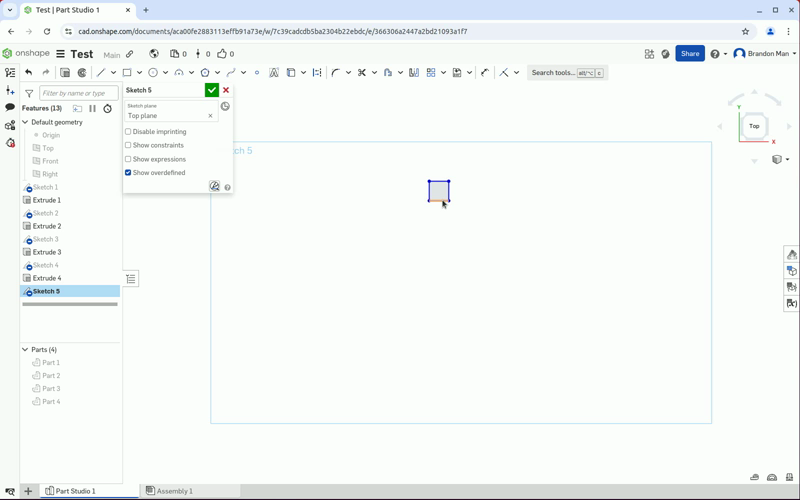
scroll(6)
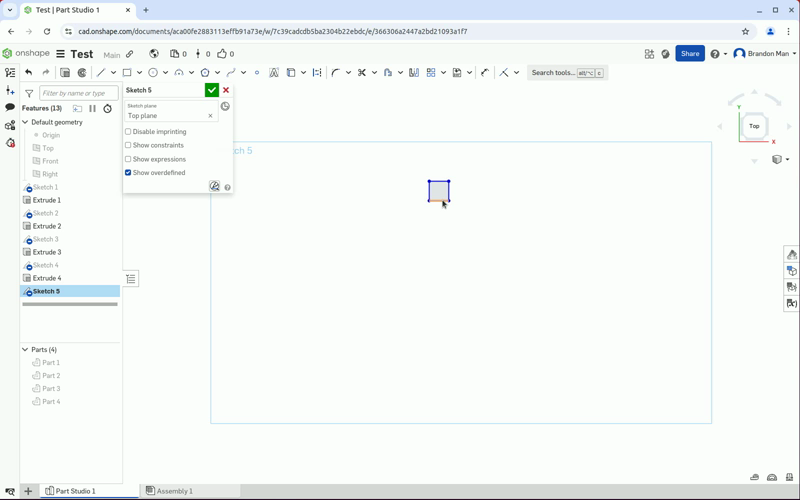
scroll(6)
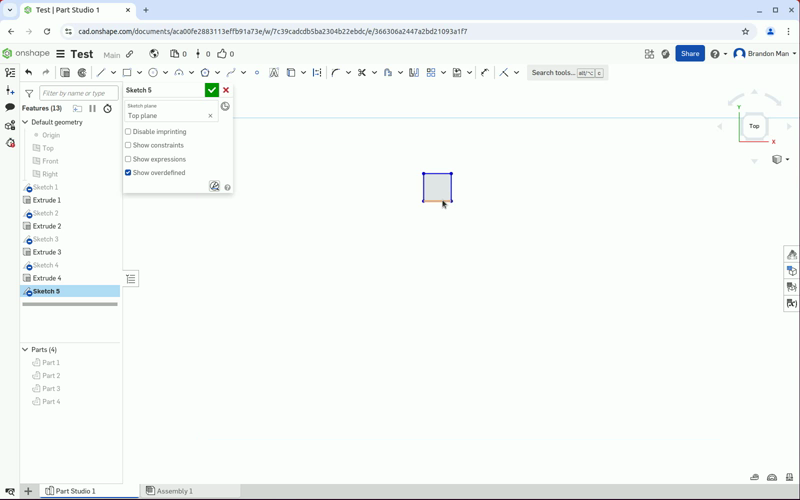
scroll(6)
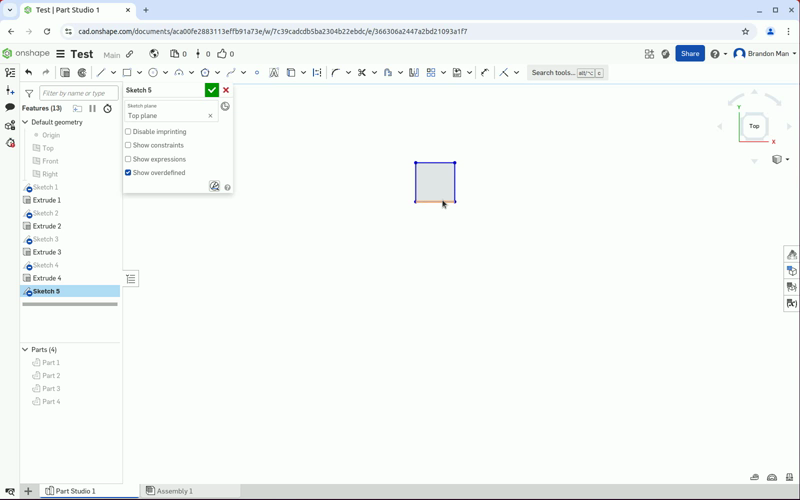
scroll(6)
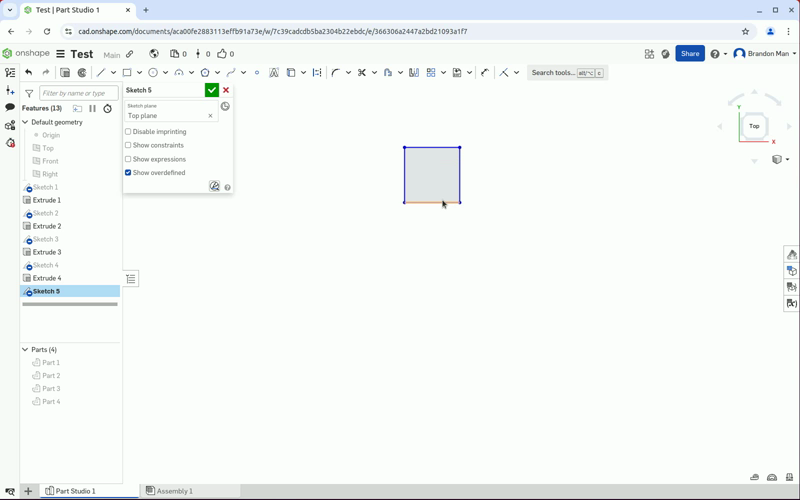
scroll(6)
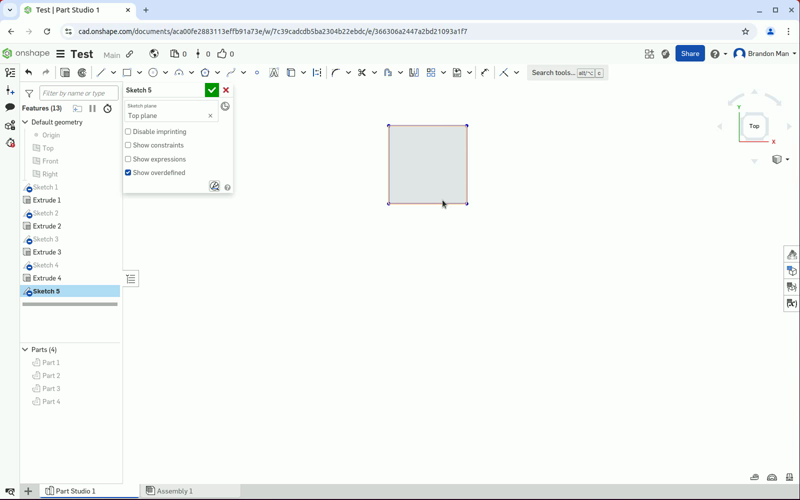
scroll(6)
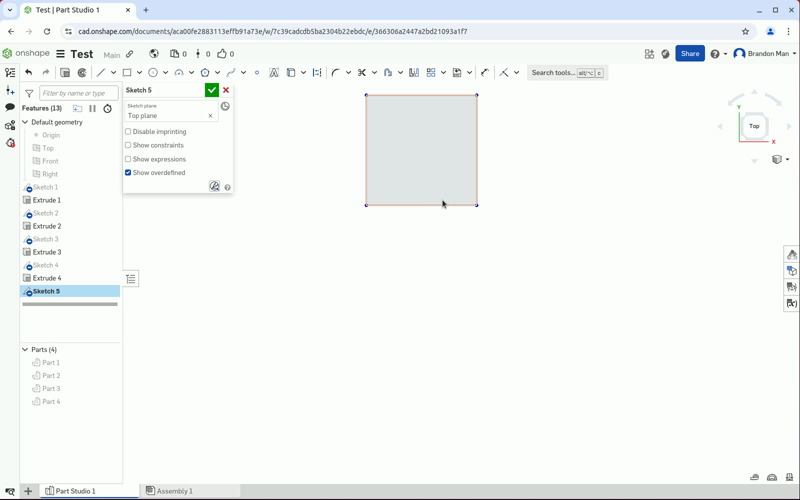
scroll(6)
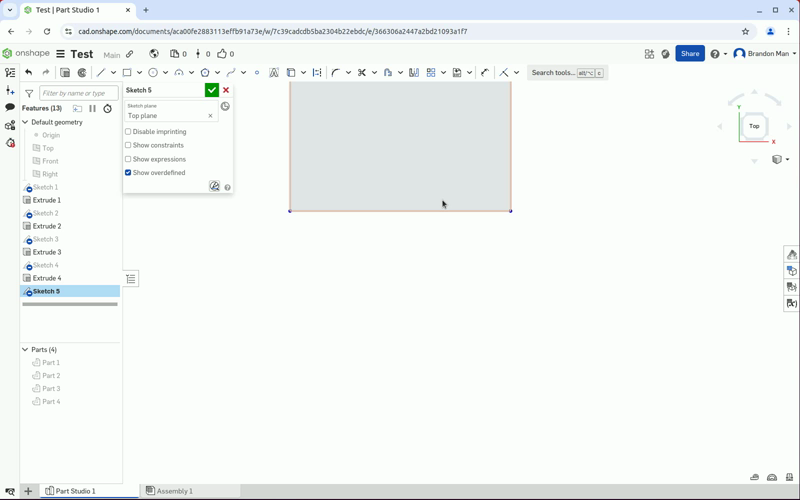
click(442, 199)
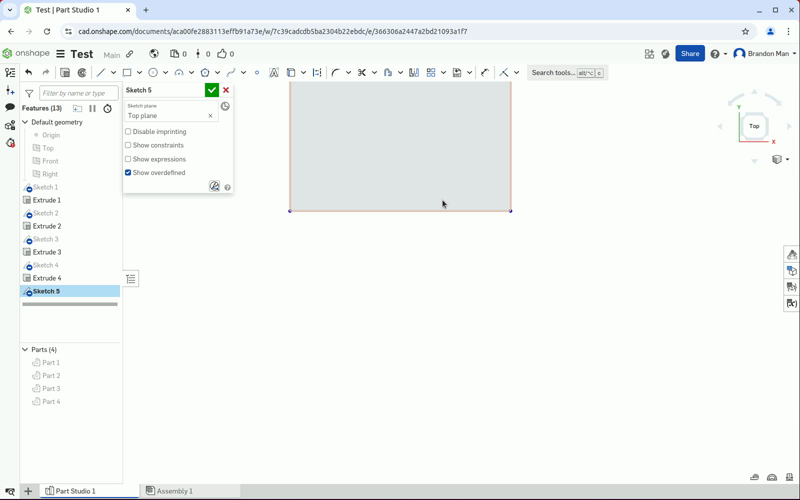
scroll(-6)
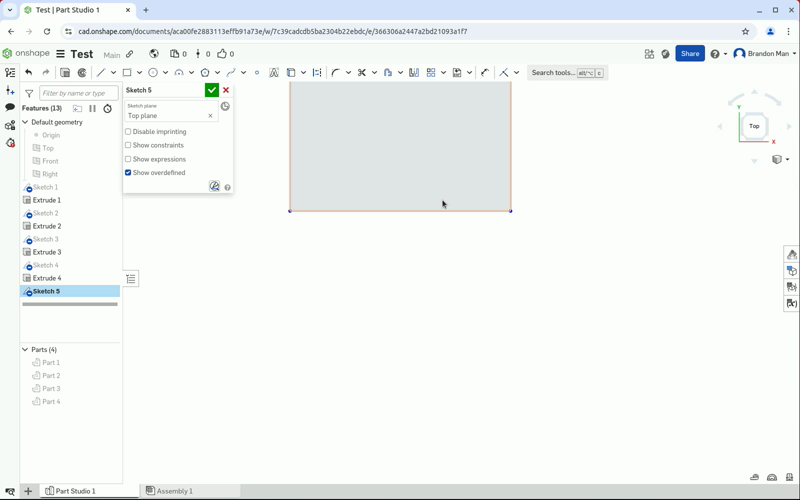
scroll(-6)
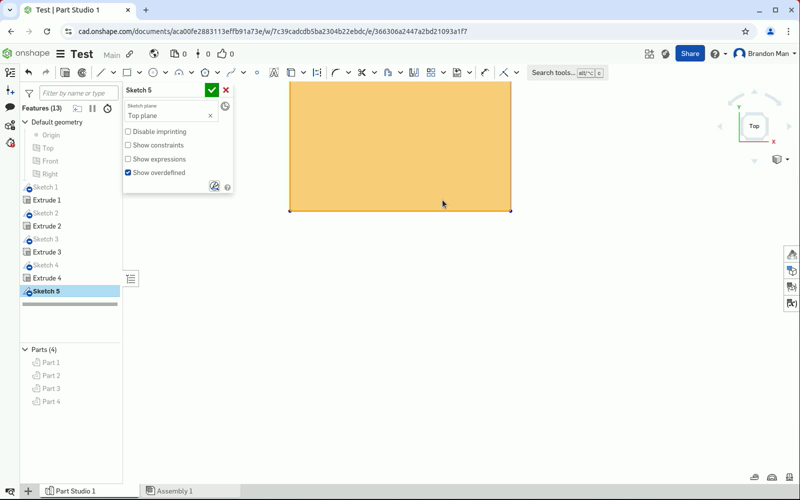
scroll(-6)
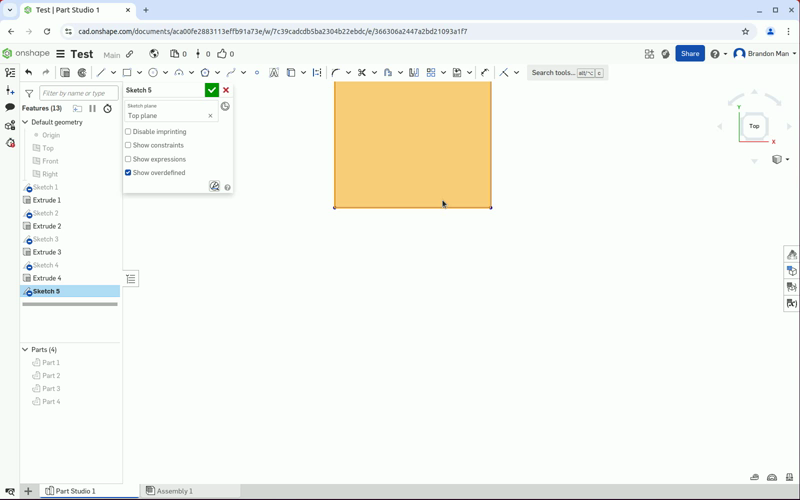
scroll(-6)
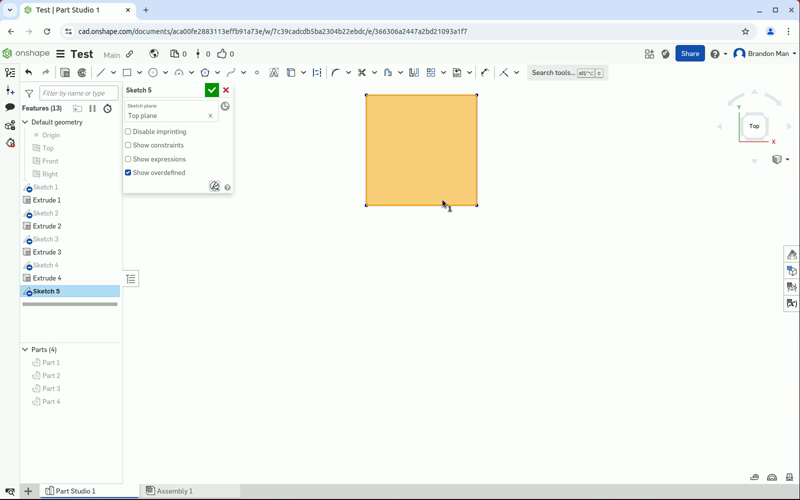
scroll(-6)
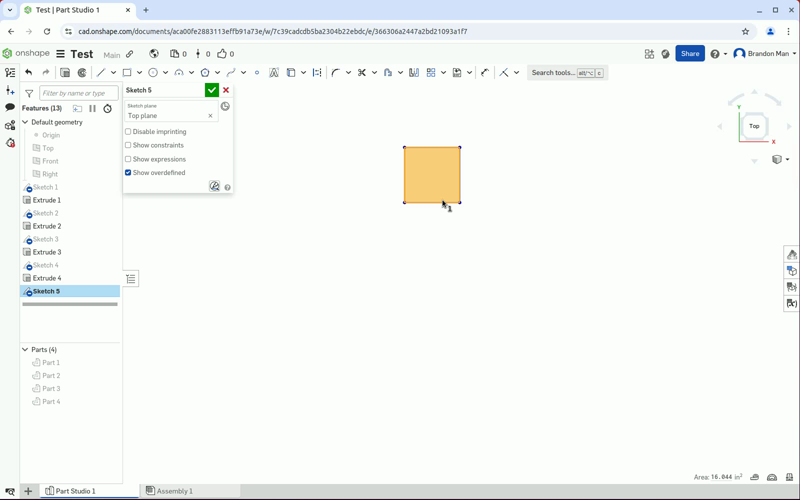
scroll(-6)
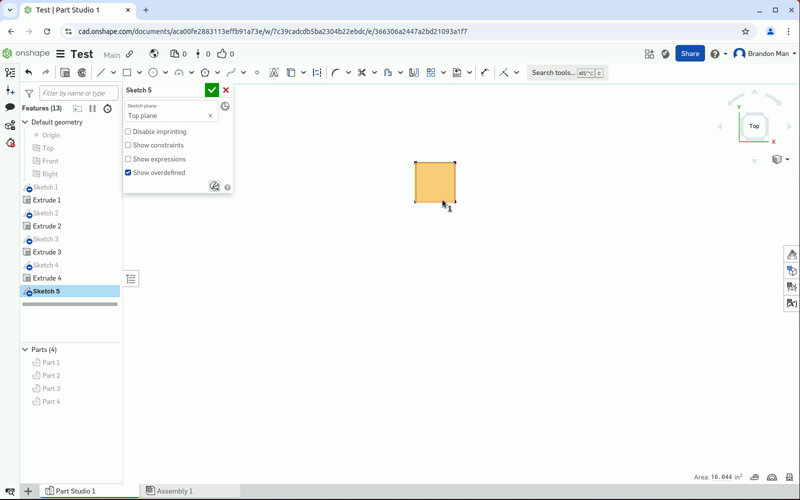
scroll(-6)
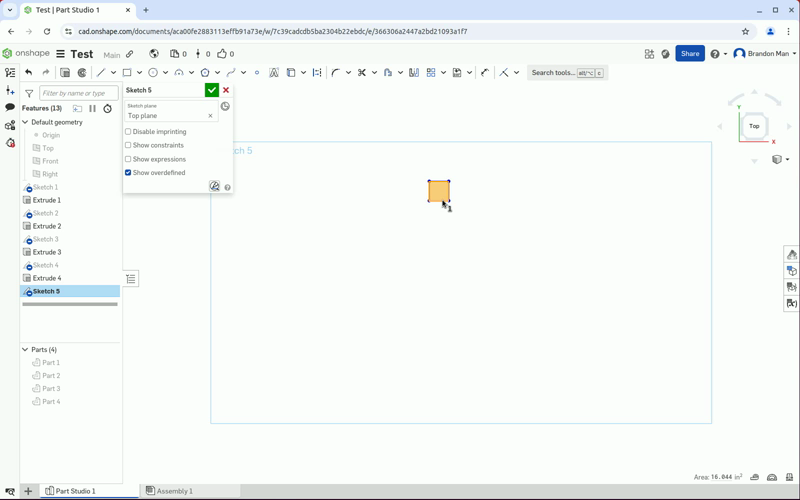
mouse_move(73, 352)
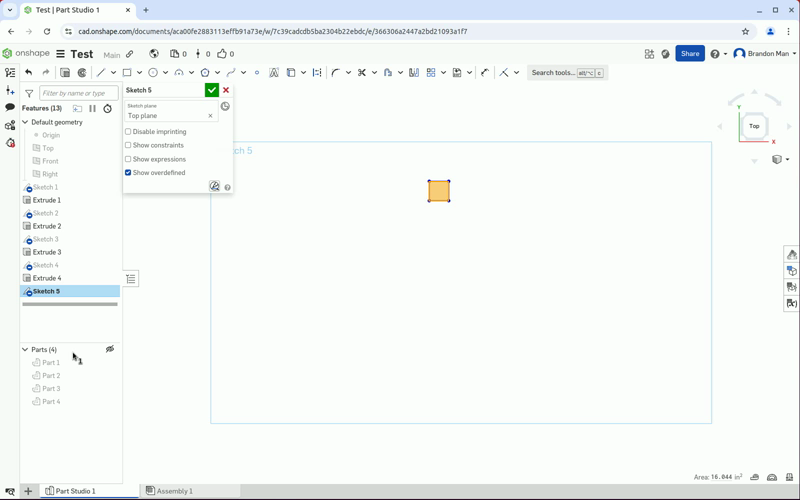
key(shift+y)
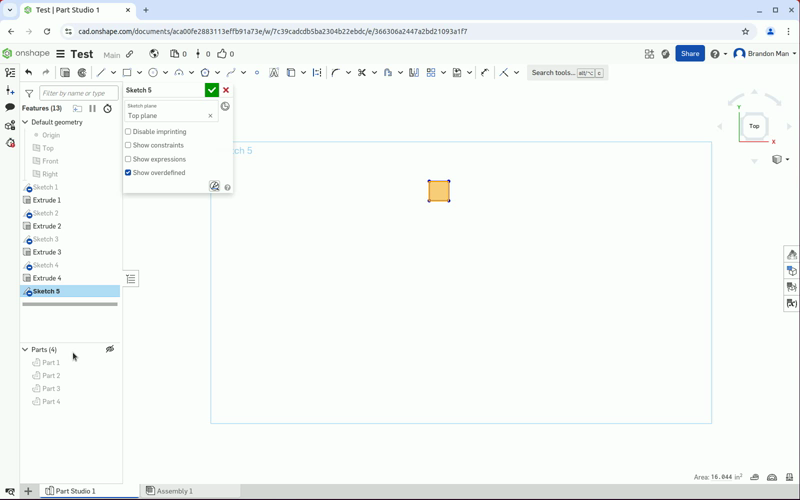
key(shift+e)
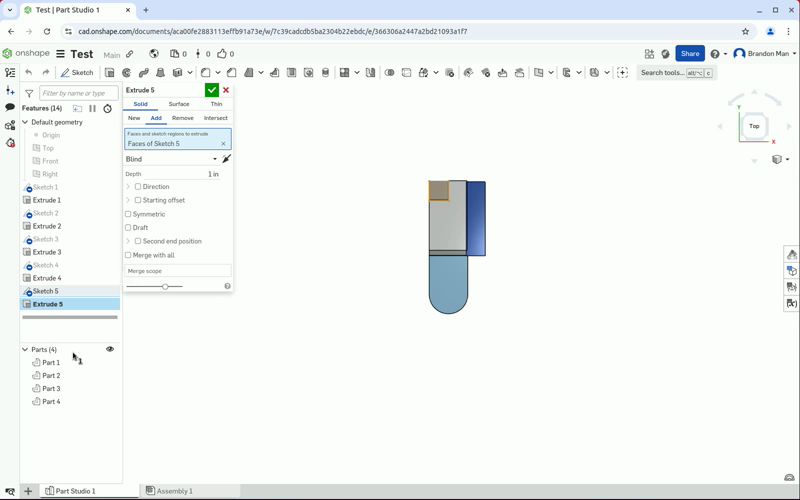
mouse_move(143, 106)
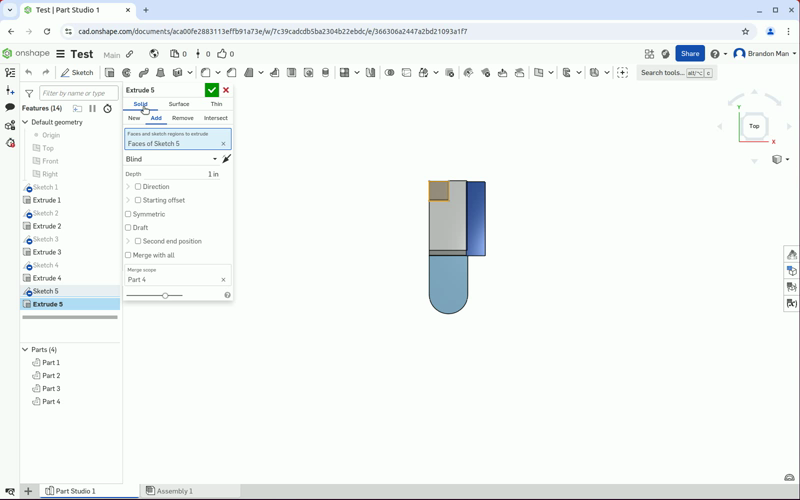
click(143, 106)
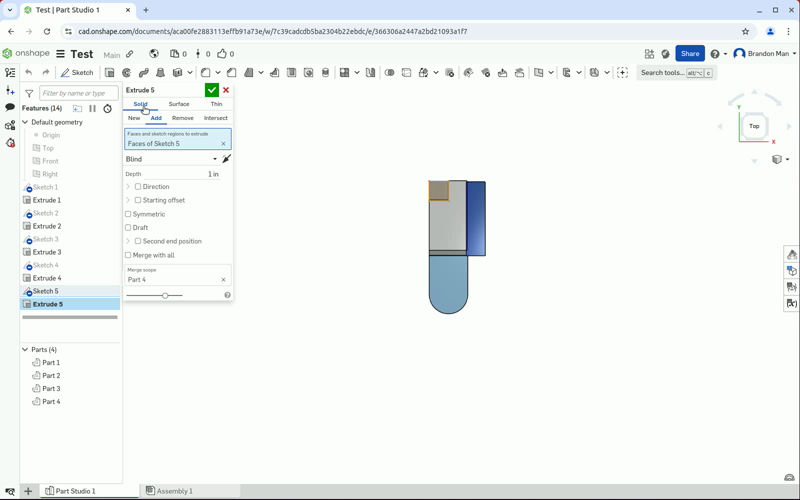
mouse_move(137, 120)
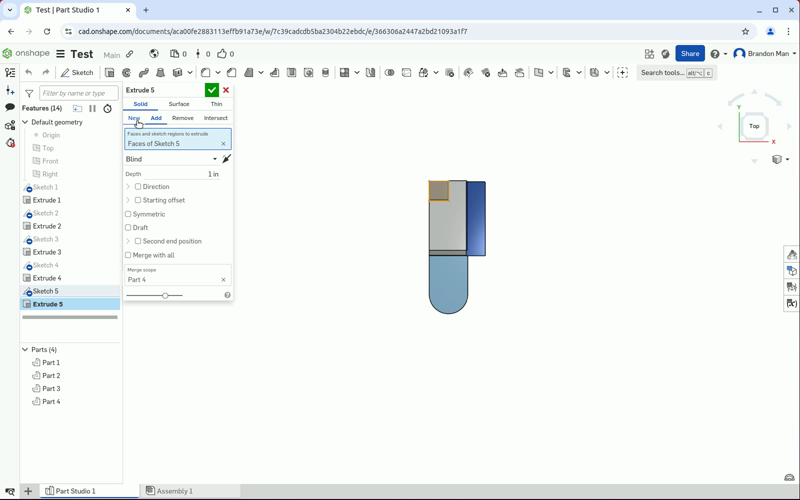
click(137, 120)
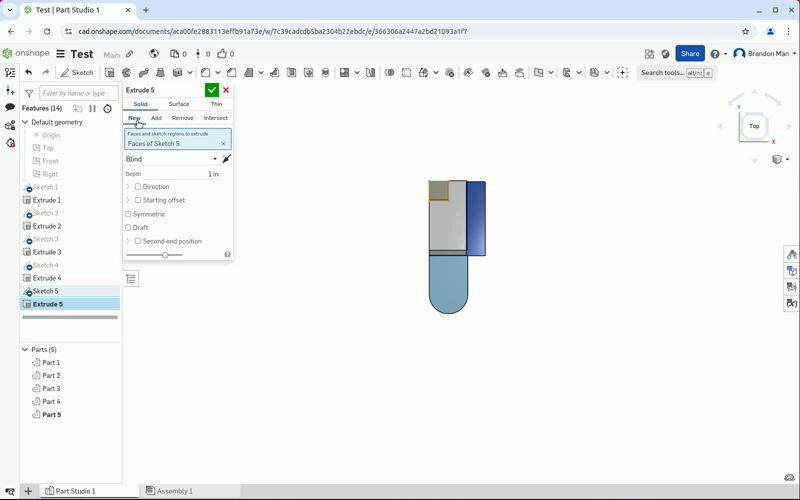
key(tab, 4)
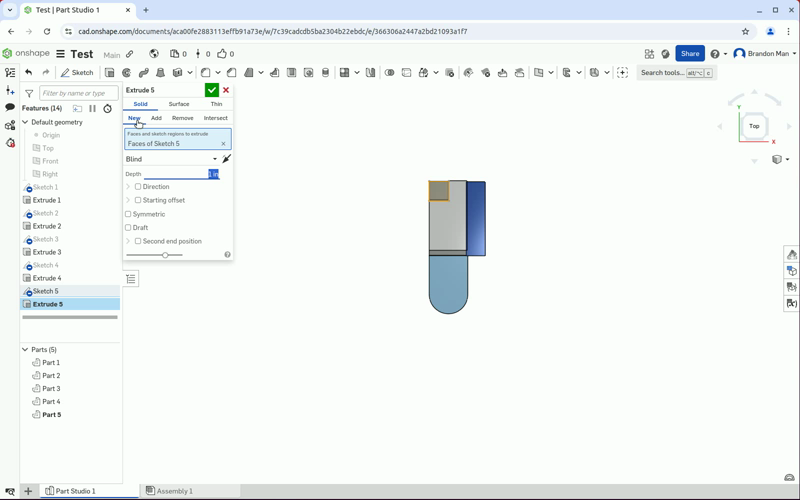
text(23.108)
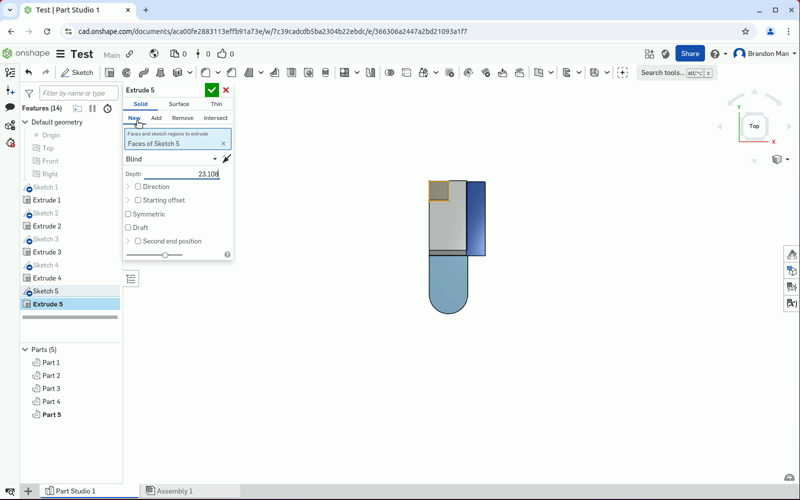
key(enter)
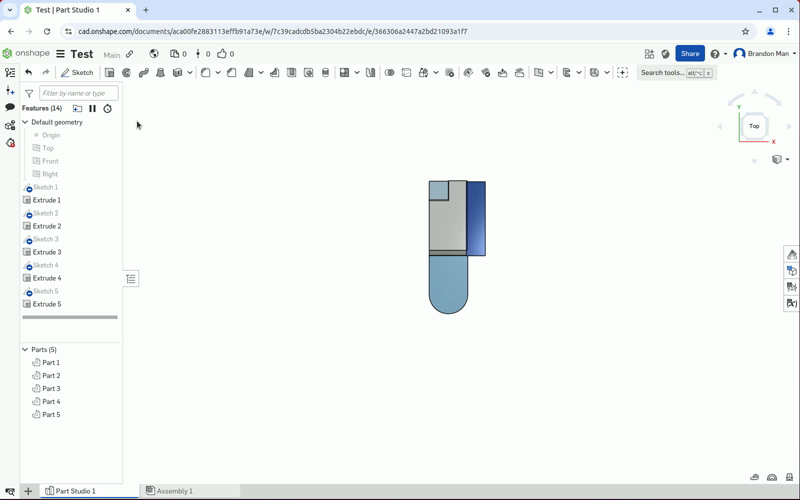
key(shift+h)
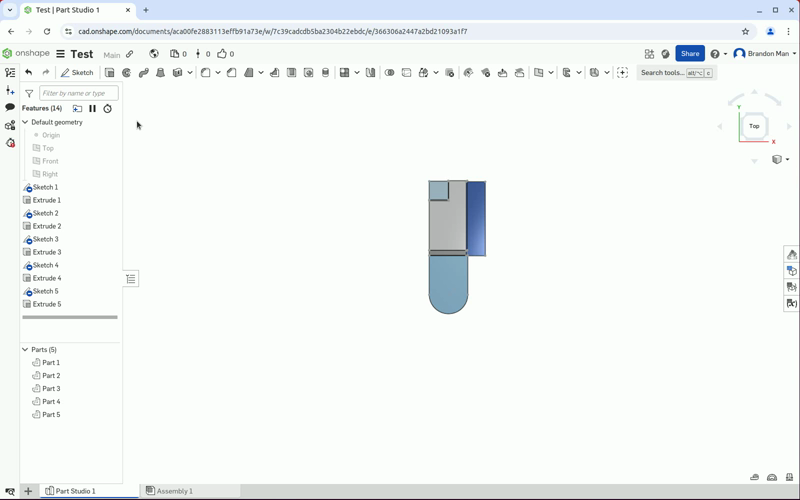
key(shift+h)
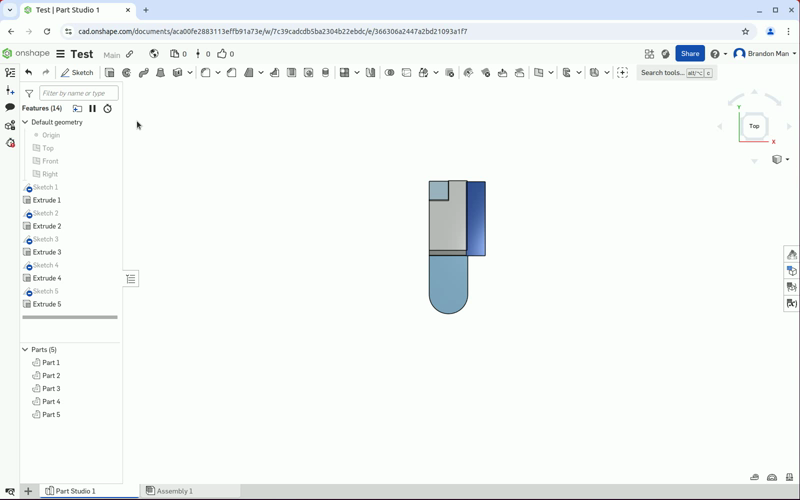
mouse_move(73, 189)
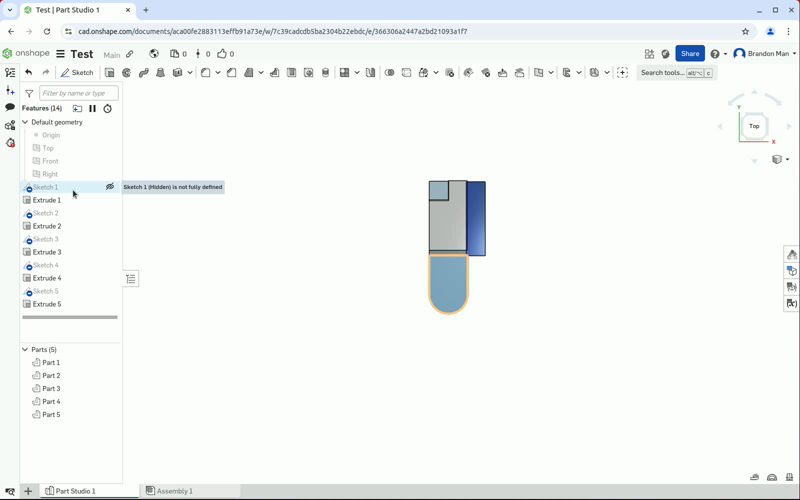
click(73, 189)
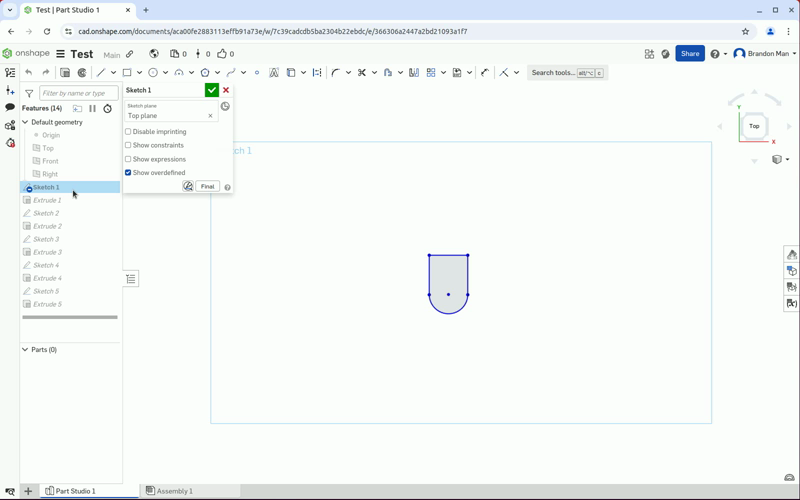
mouse_move(229, 92)
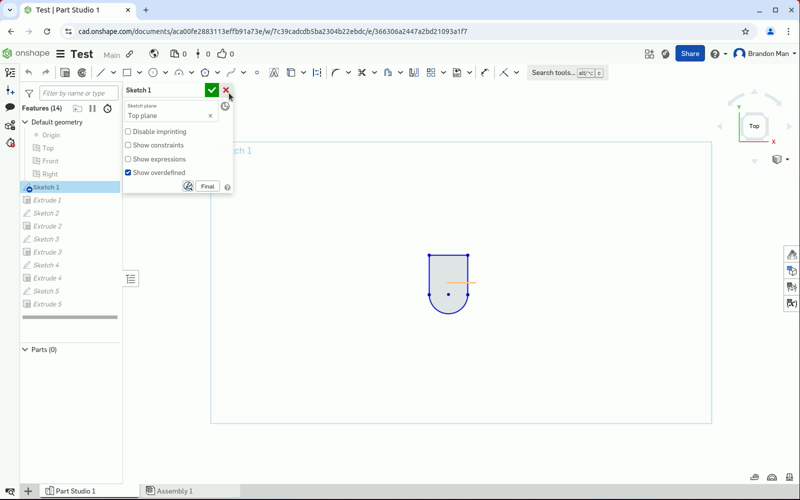
click(229, 92)
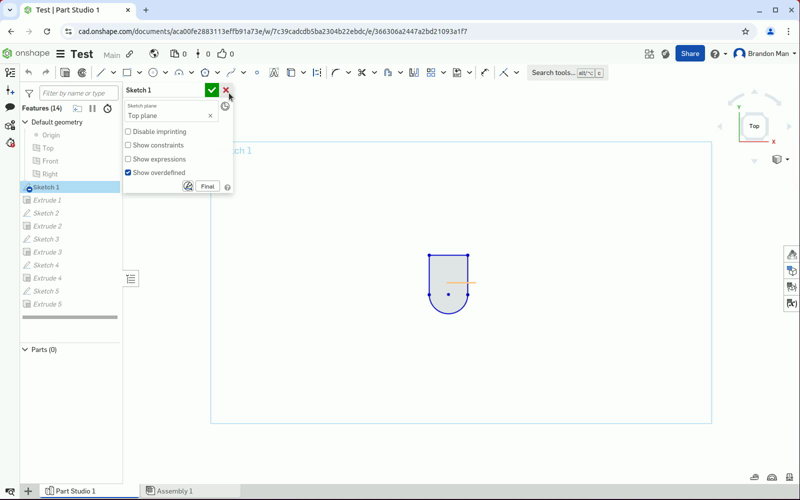
key(shift+s)
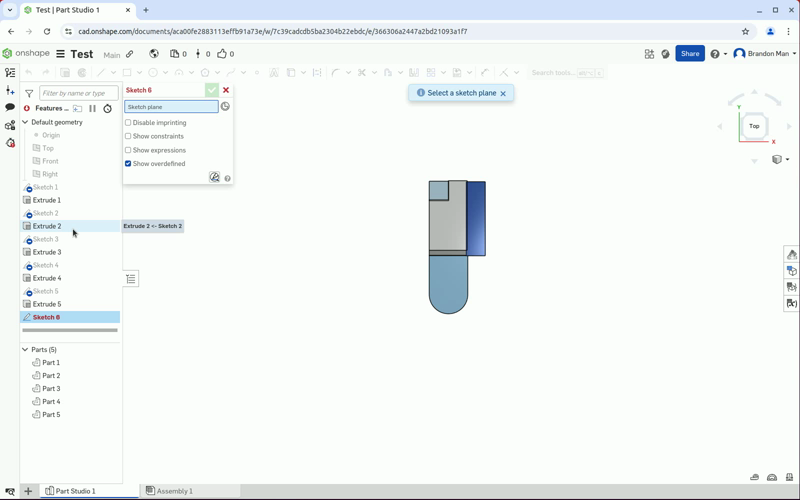
scroll(3)
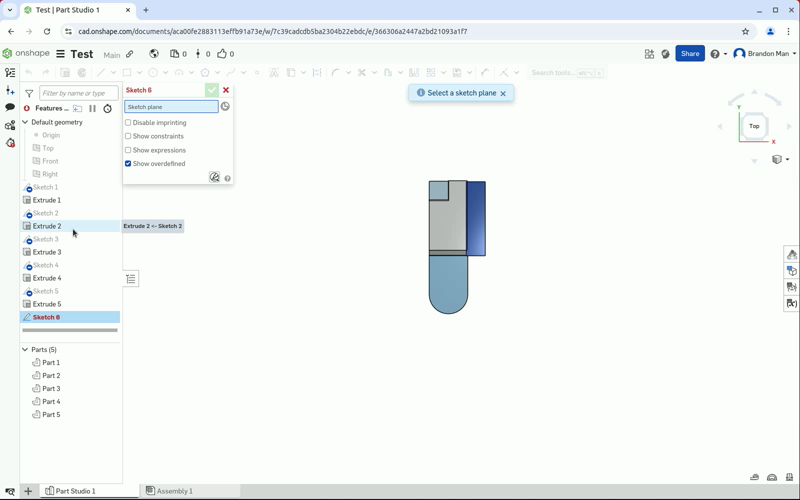
mouse_move(73, 150)
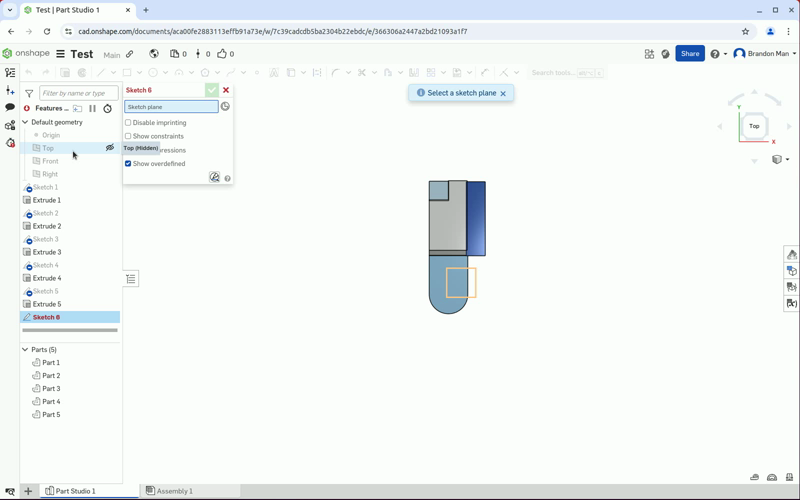
click(73, 150)
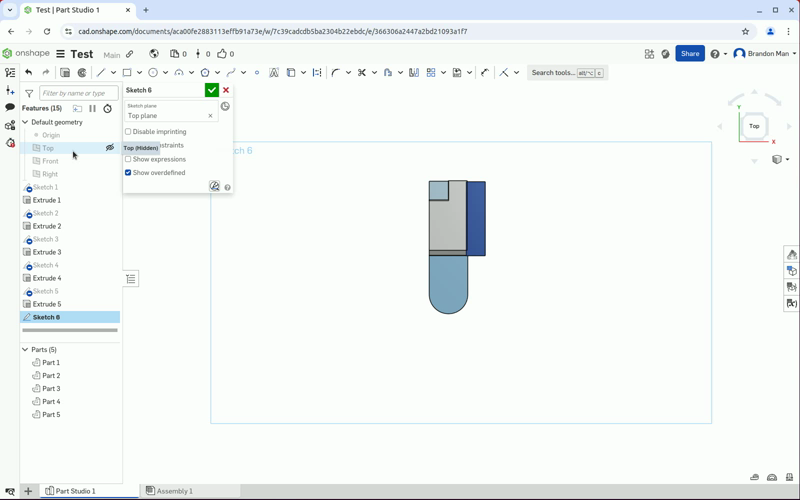
mouse_move(73, 352)
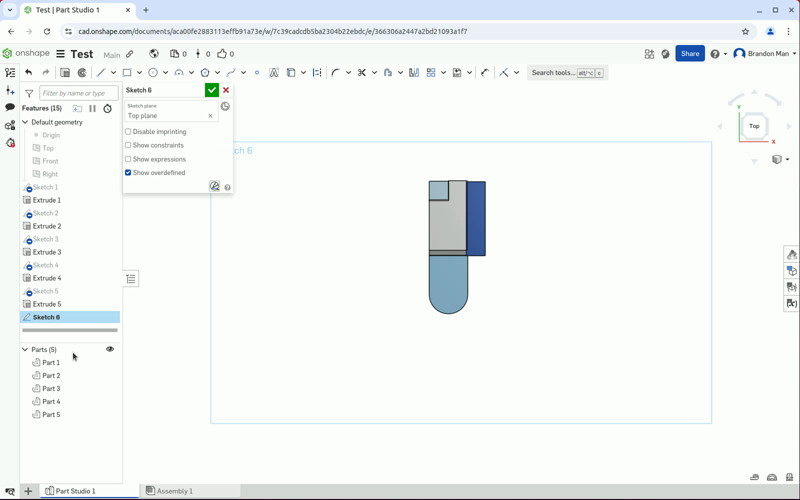
key(y)
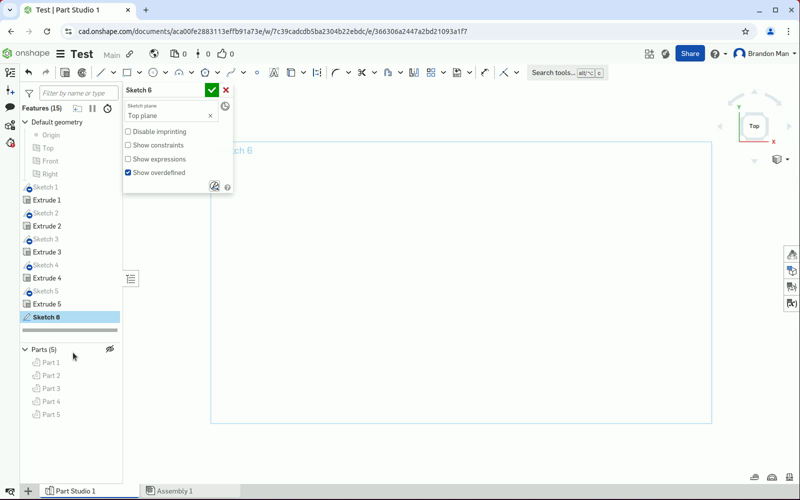
key(l)
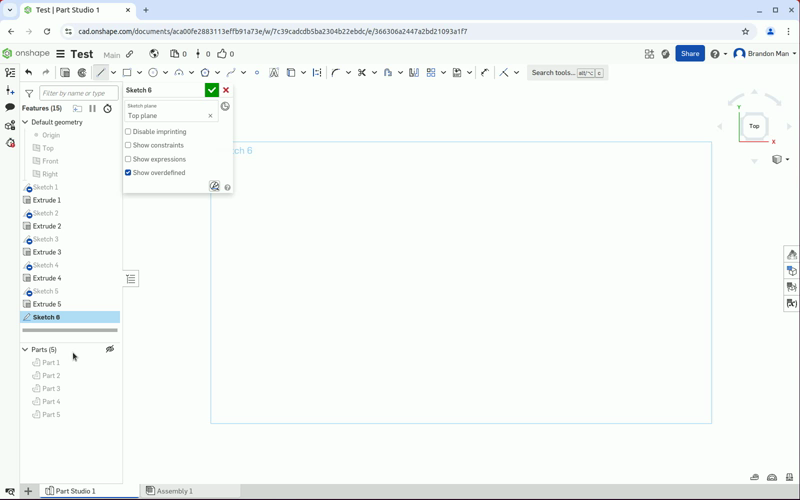
key_down(shift)
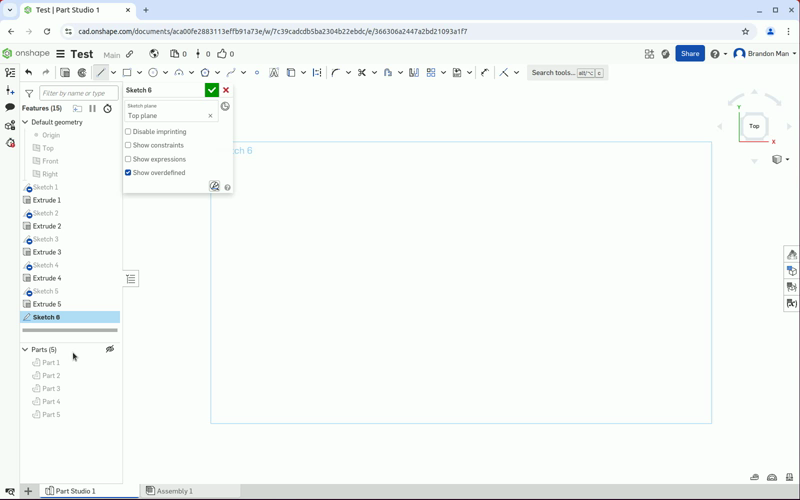
mouse_move(410, 255)
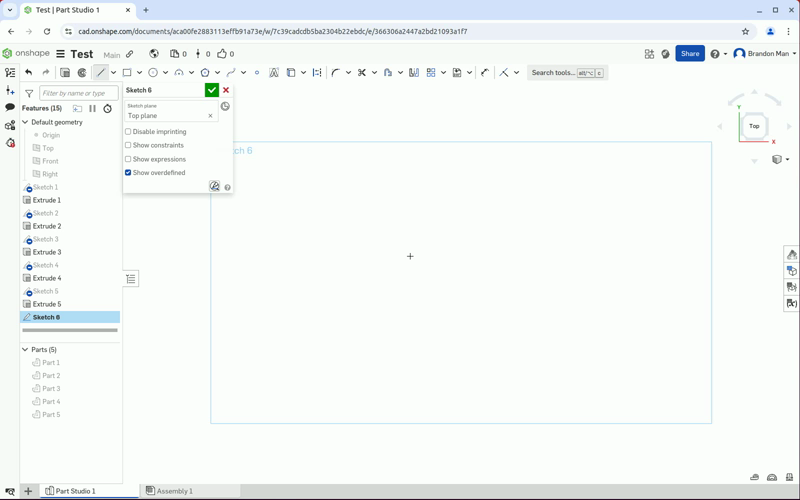
click(410, 255)
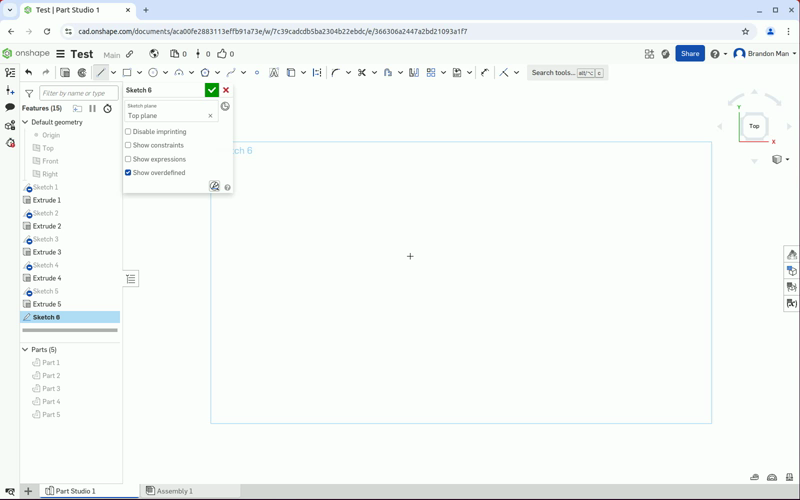
key_up(shift)
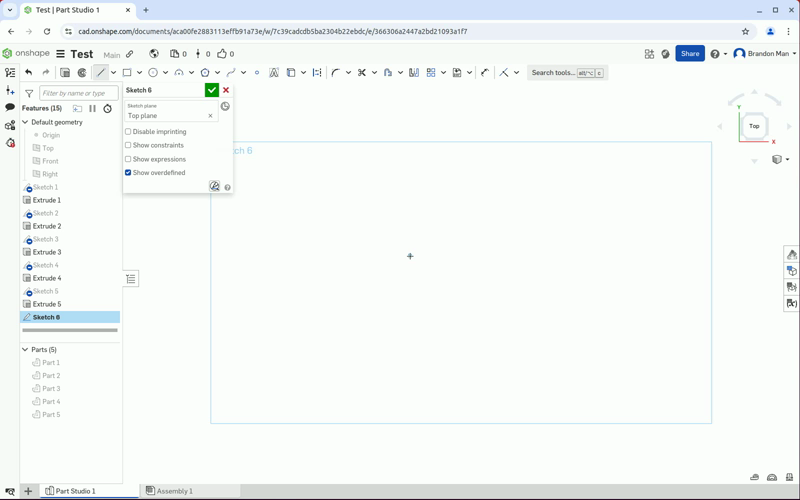
key_down(shift)
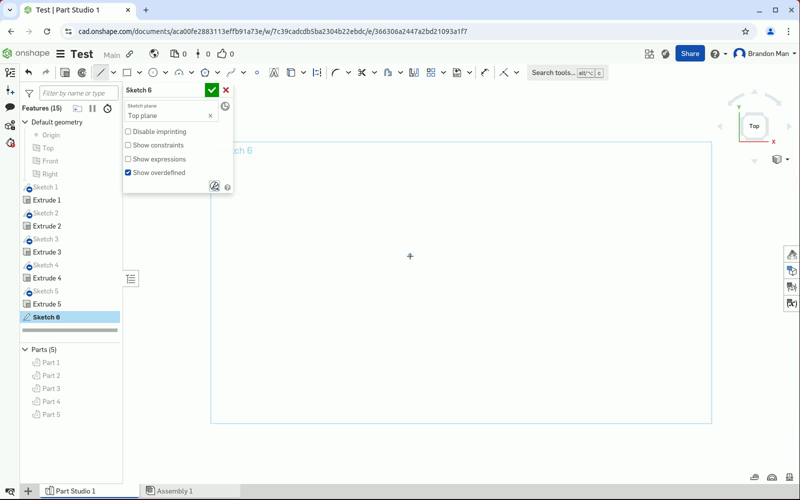
mouse_move(440, 255)
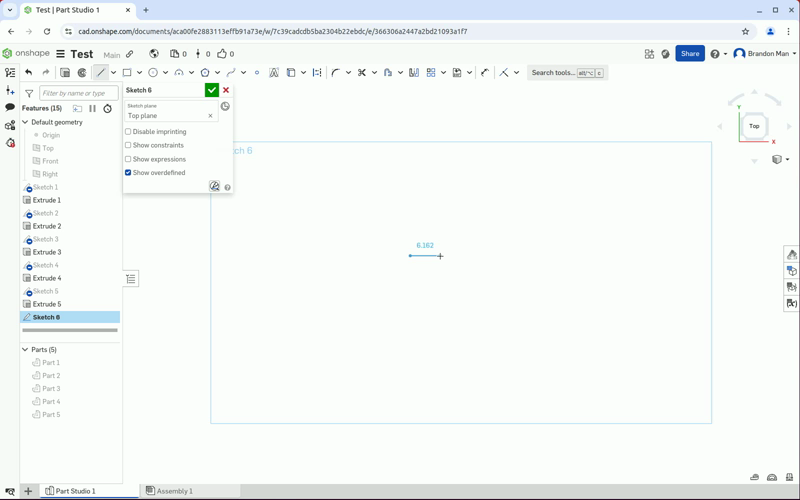
mouse_move(429, 255)
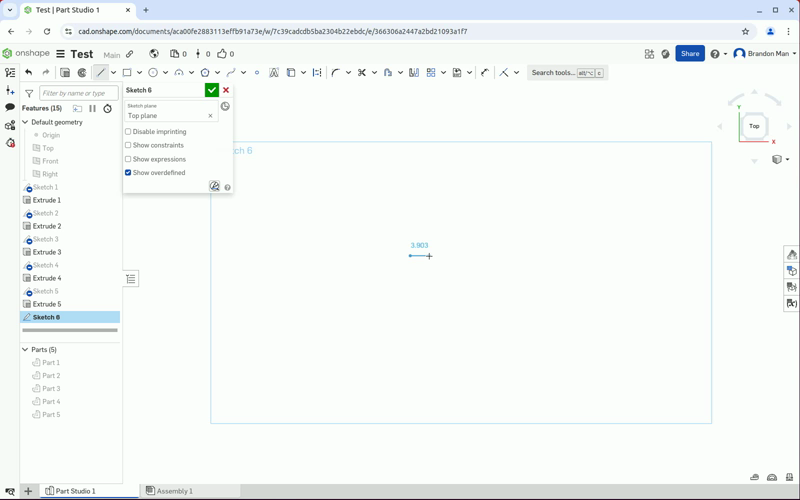
click(429, 255)
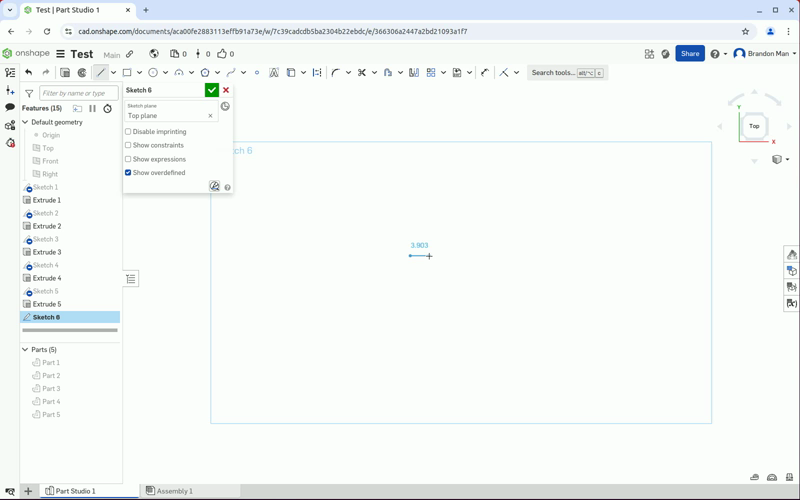
key_up(shift)
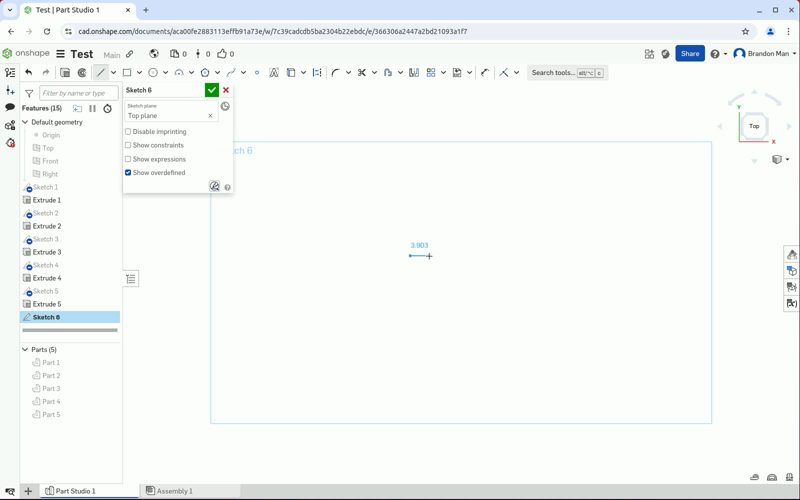
key_down(shift)
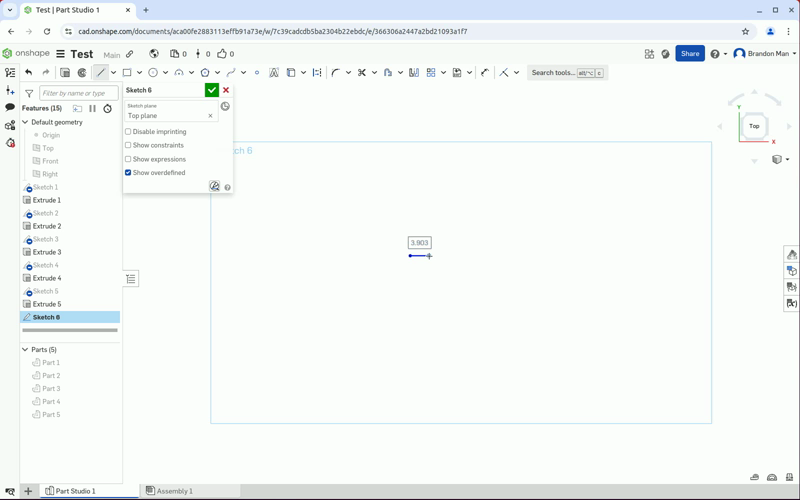
mouse_move(459, 255)
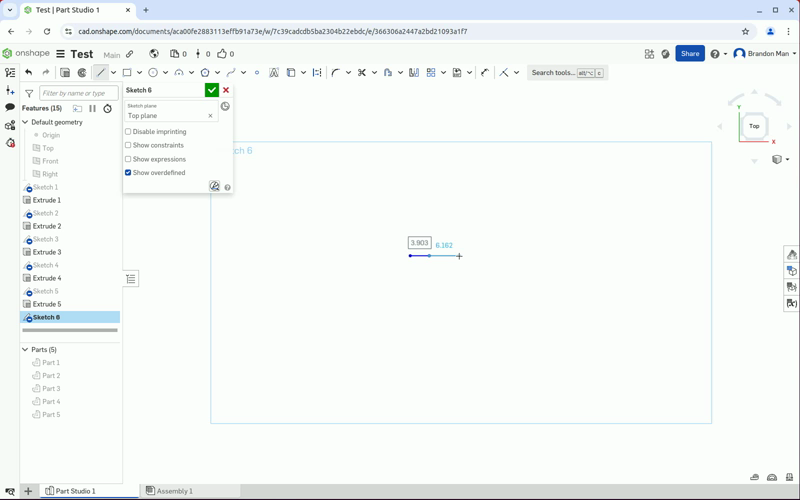
mouse_move(429, 250)
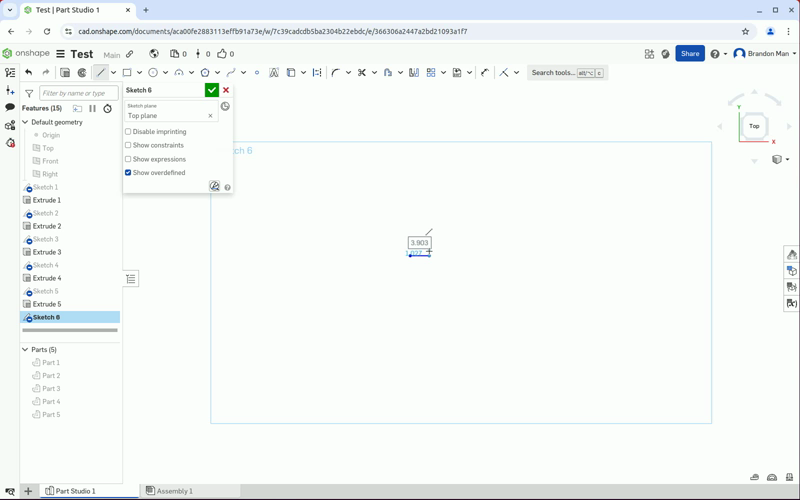
scroll(6)
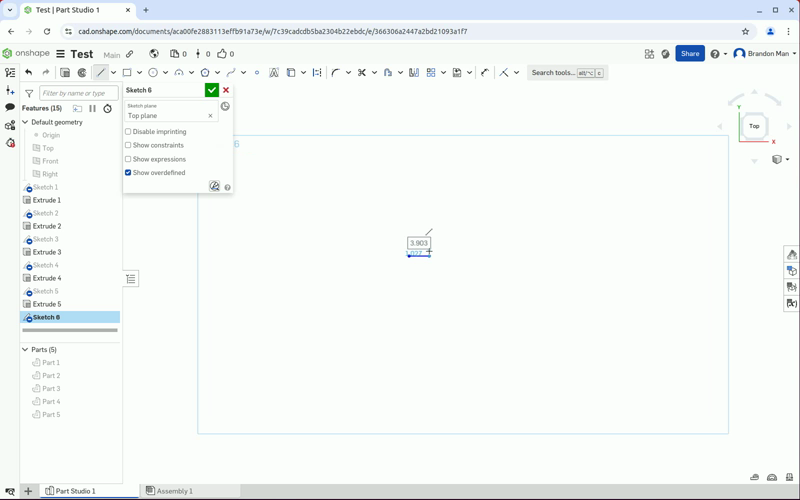
scroll(6)
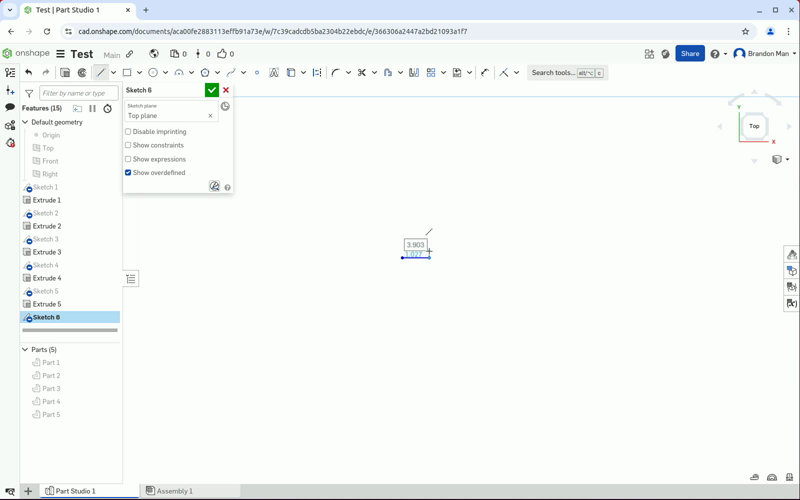
scroll(6)
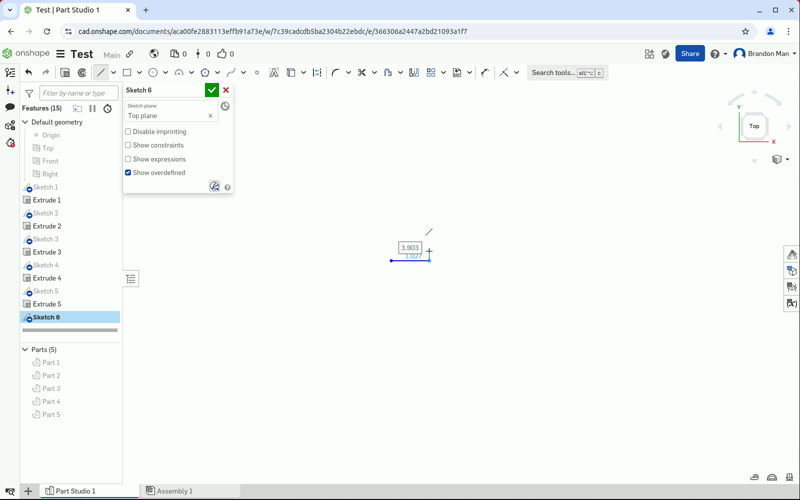
scroll(6)
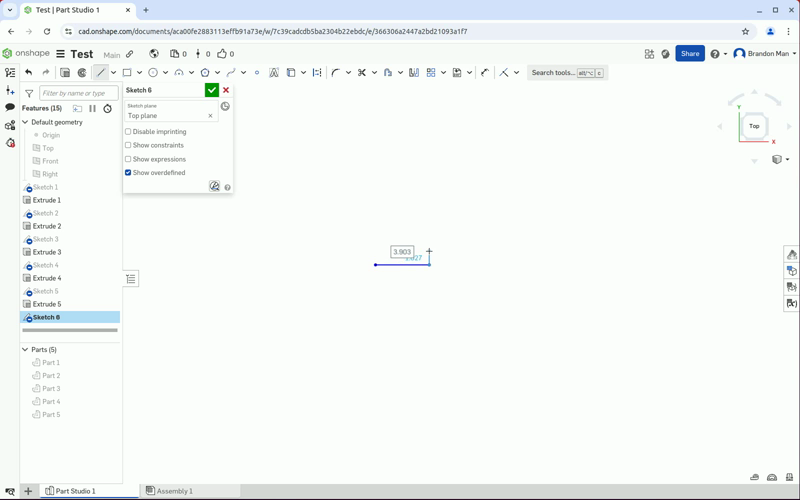
scroll(6)
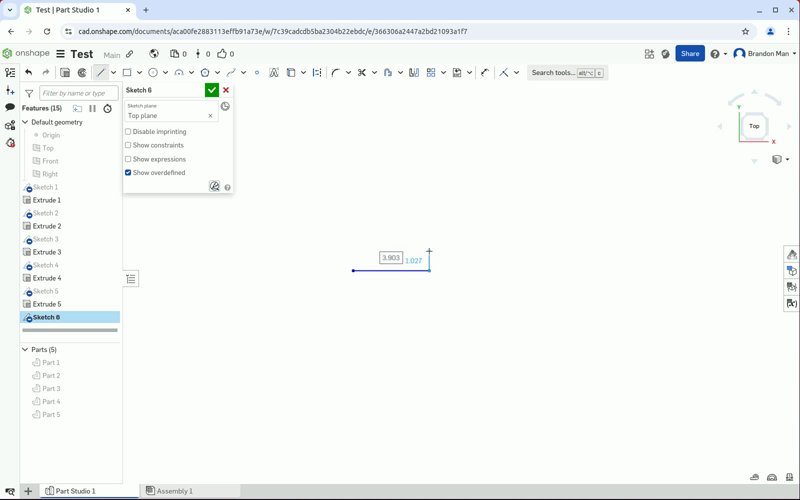
scroll(6)
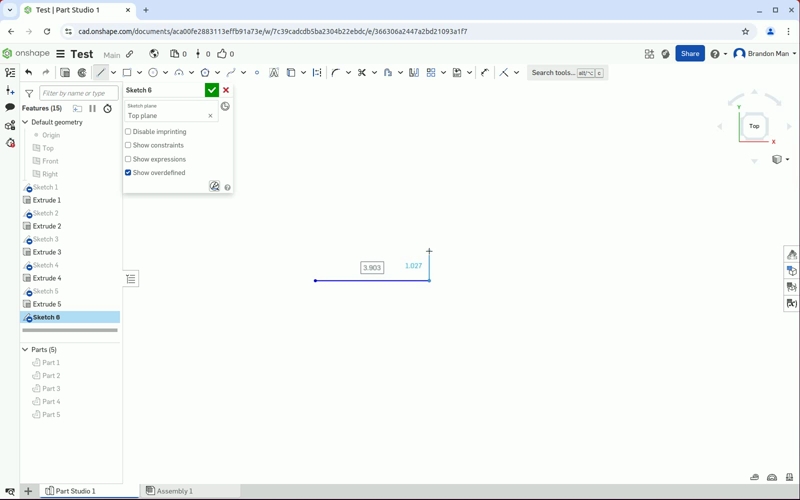
scroll(6)
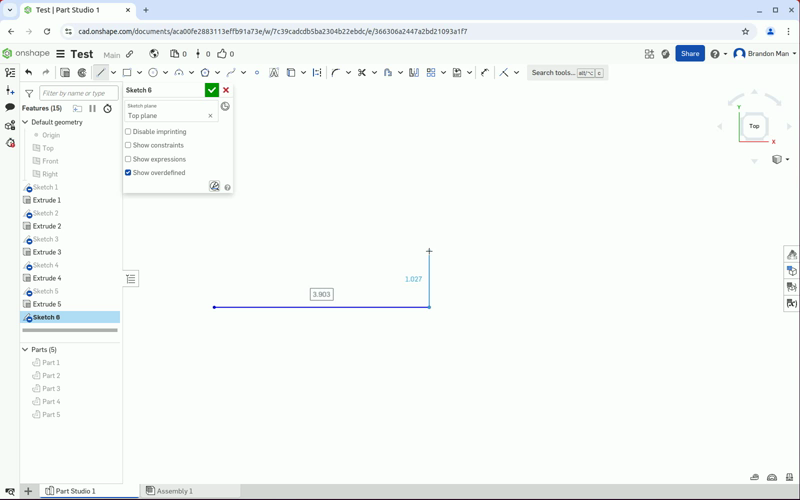
click(429, 250)
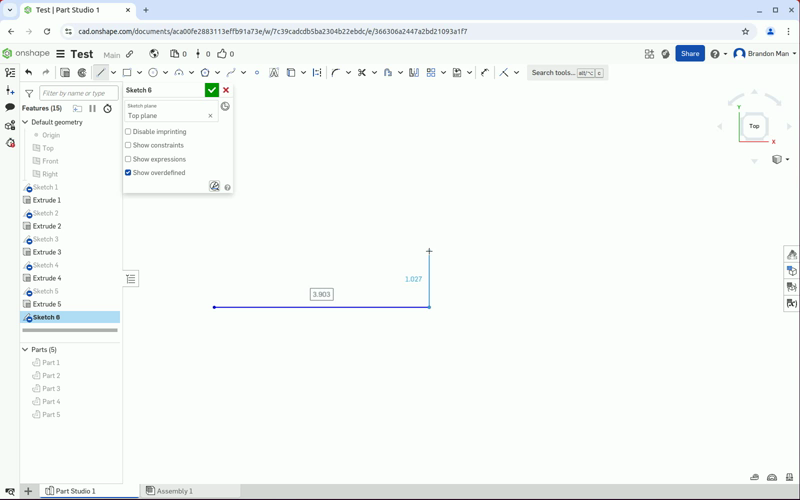
scroll(-6)
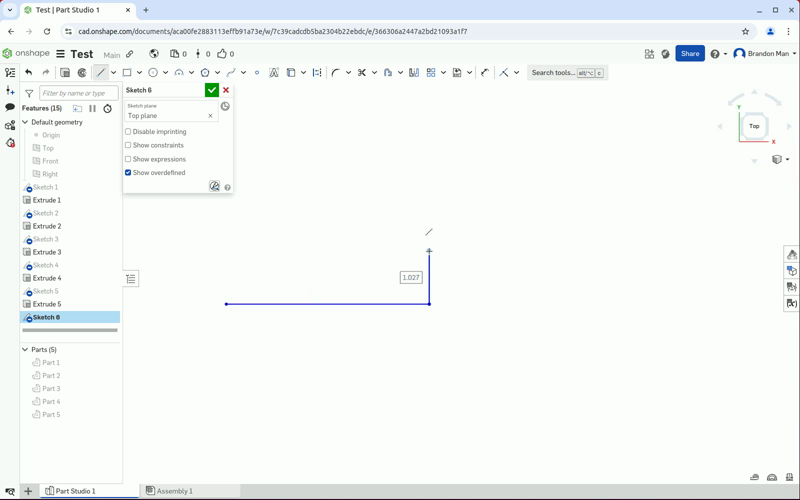
scroll(-6)
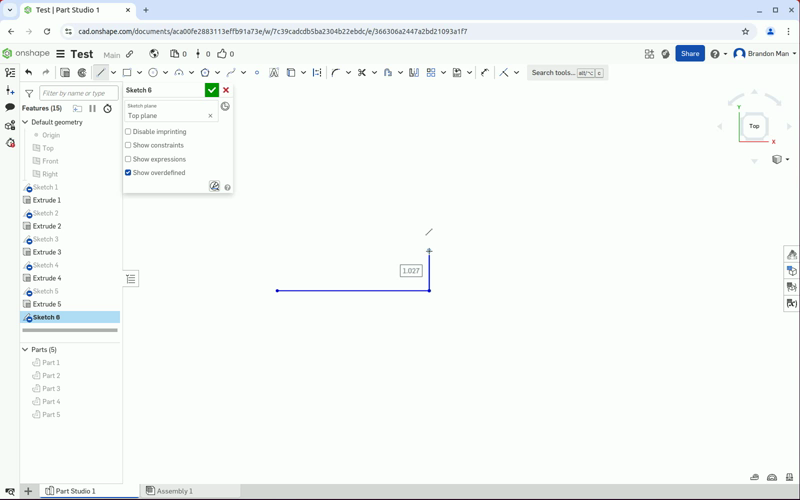
scroll(-6)
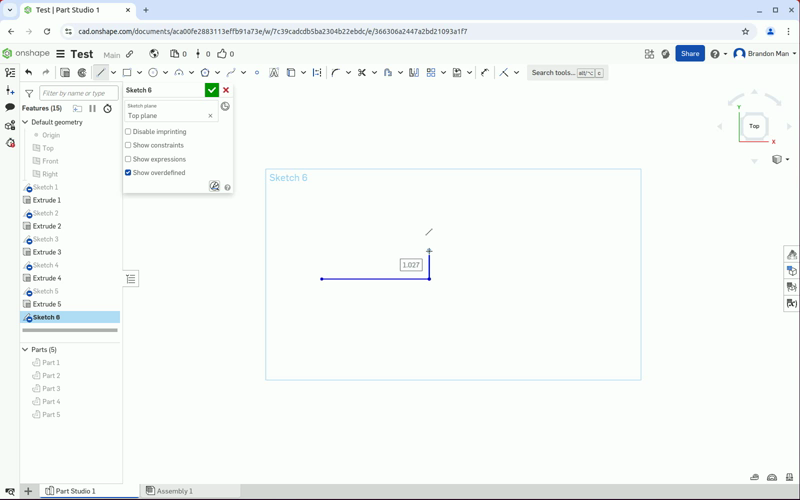
scroll(-6)
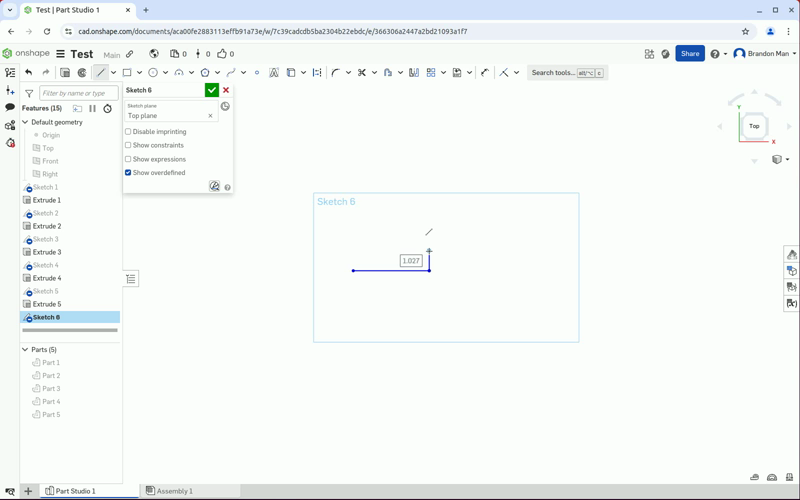
scroll(-6)
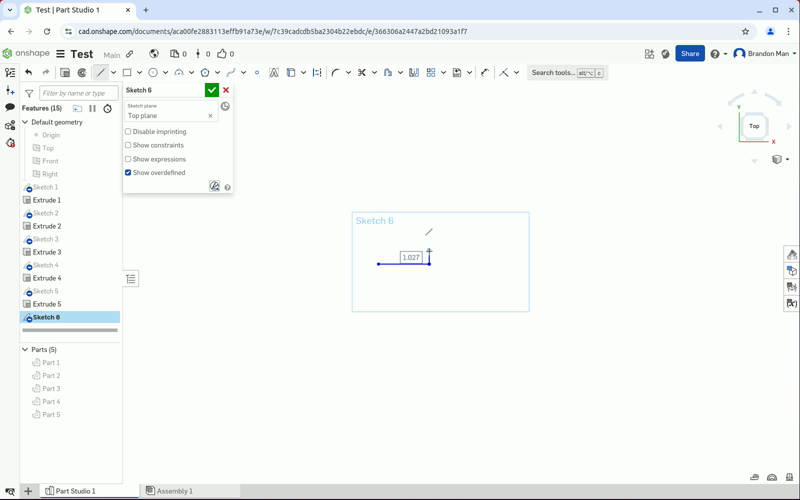
scroll(-6)
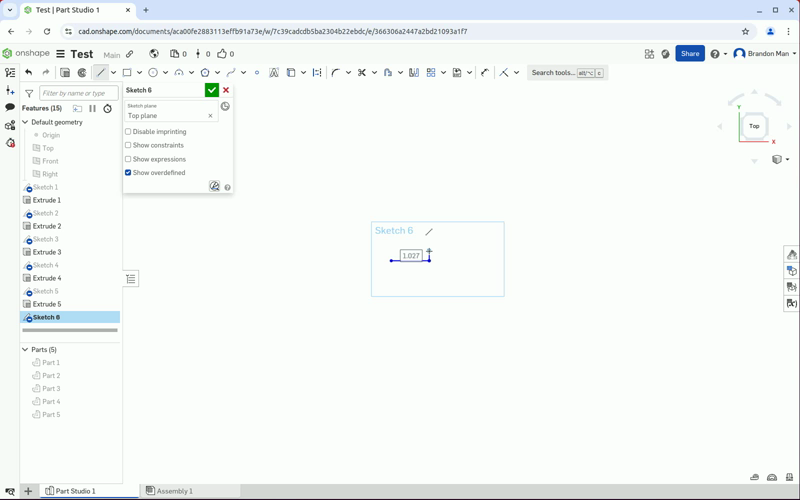
scroll(-6)
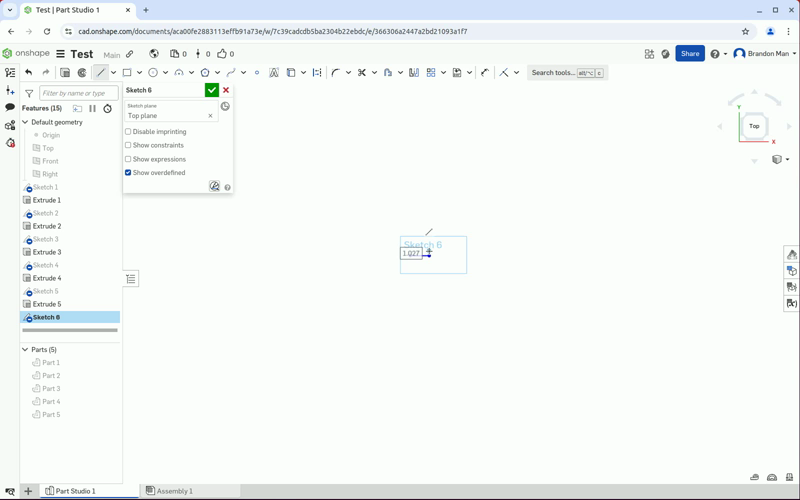
key_up(shift)
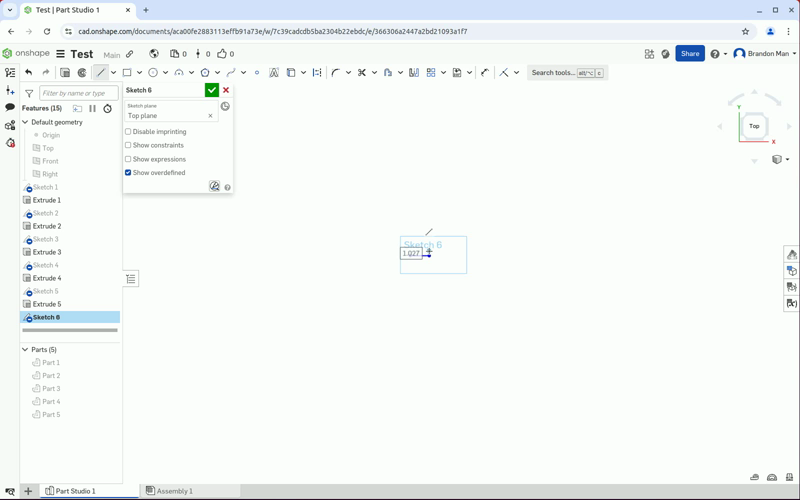
key_down(shift)
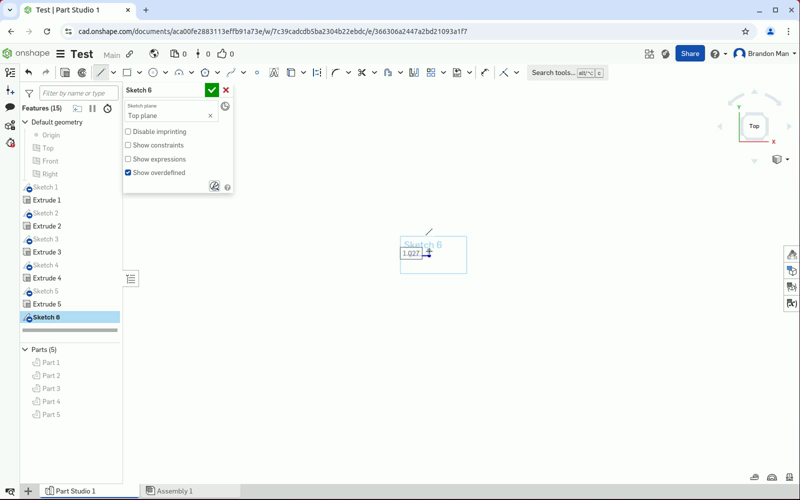
mouse_move(459, 250)
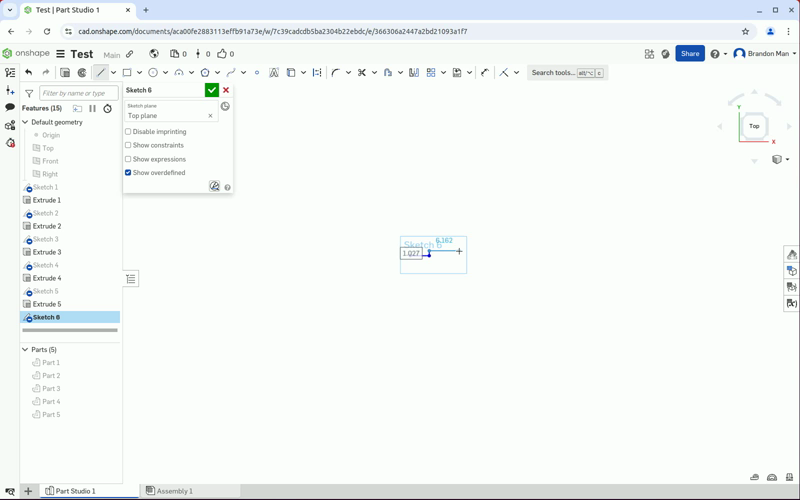
mouse_move(429, 200)
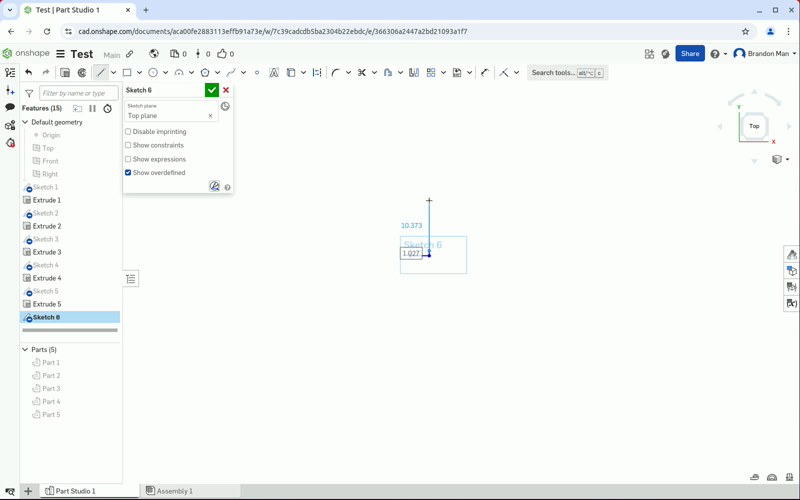
click(429, 200)
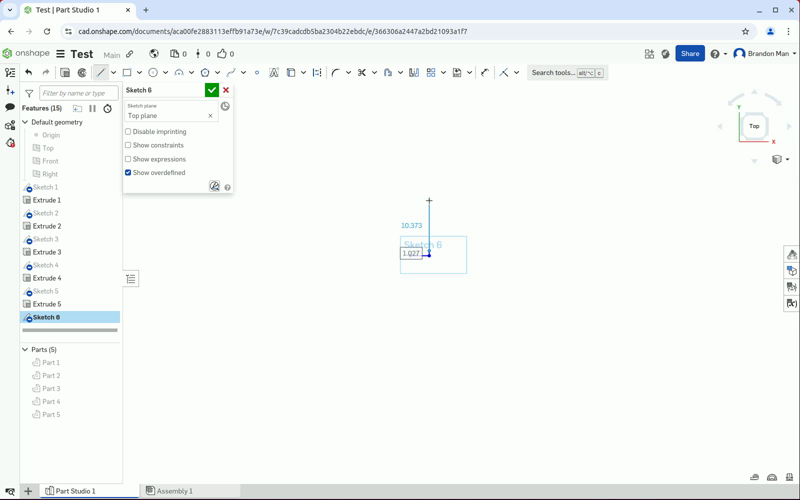
key_up(shift)
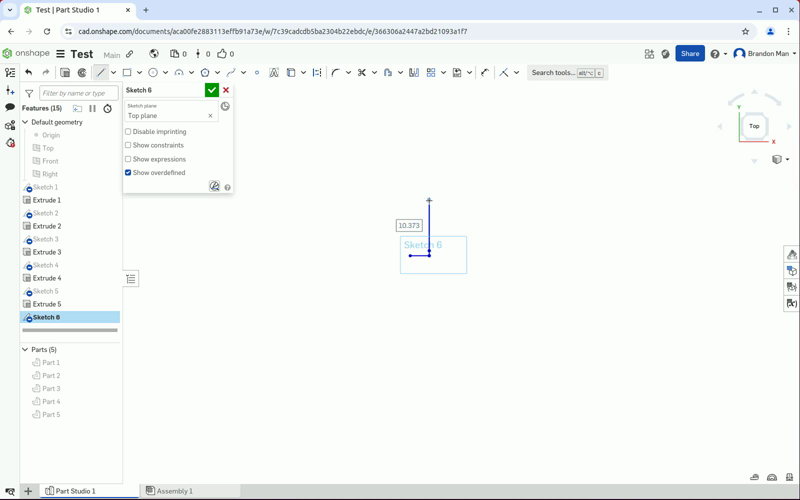
key_down(shift)
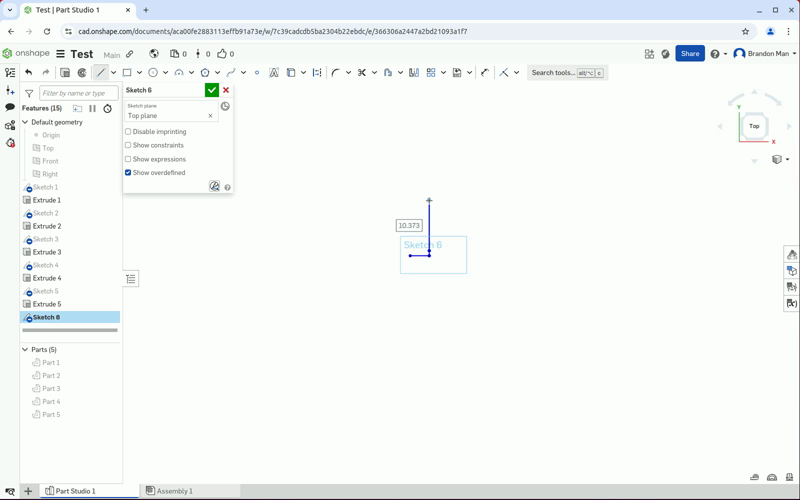
mouse_move(459, 200)
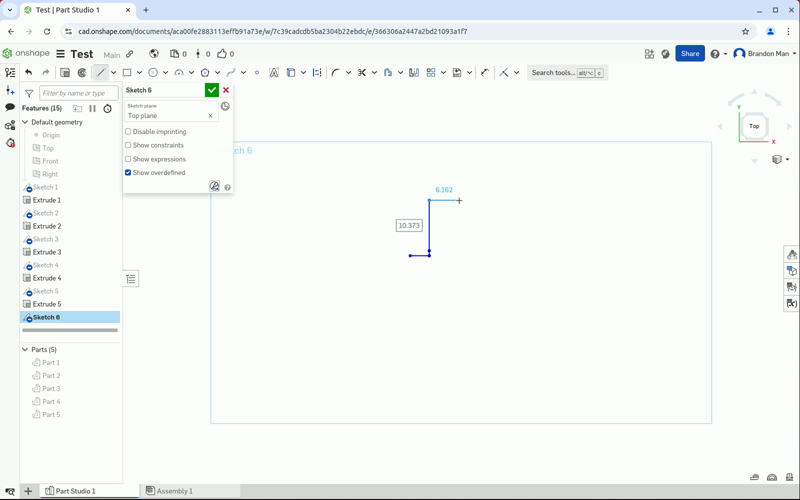
mouse_move(429, 181)
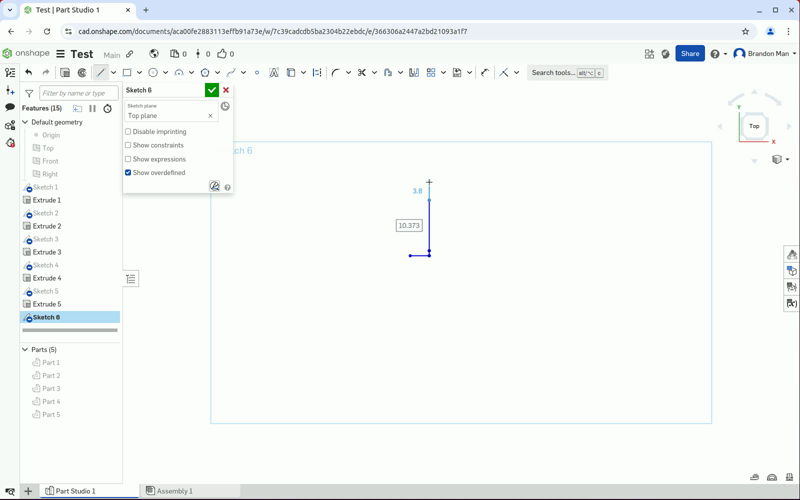
click(429, 181)
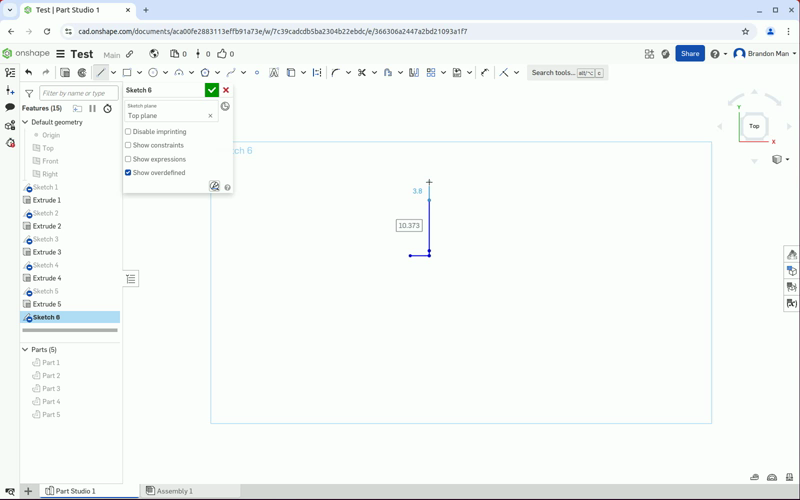
key_up(shift)
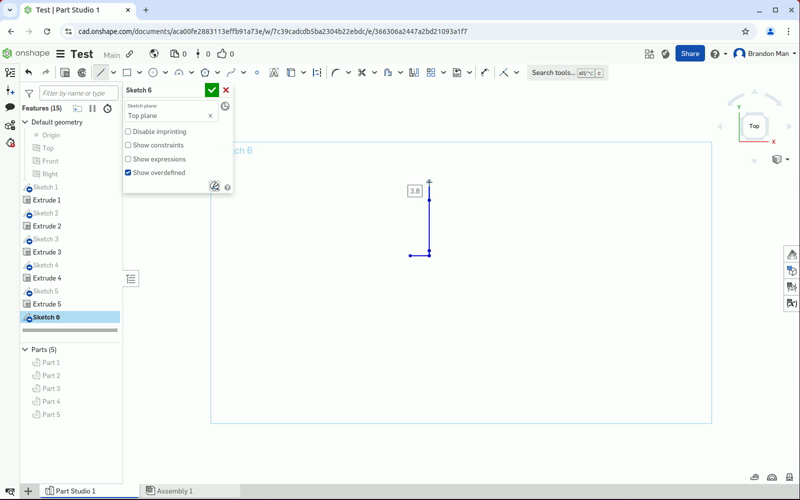
key_down(shift)
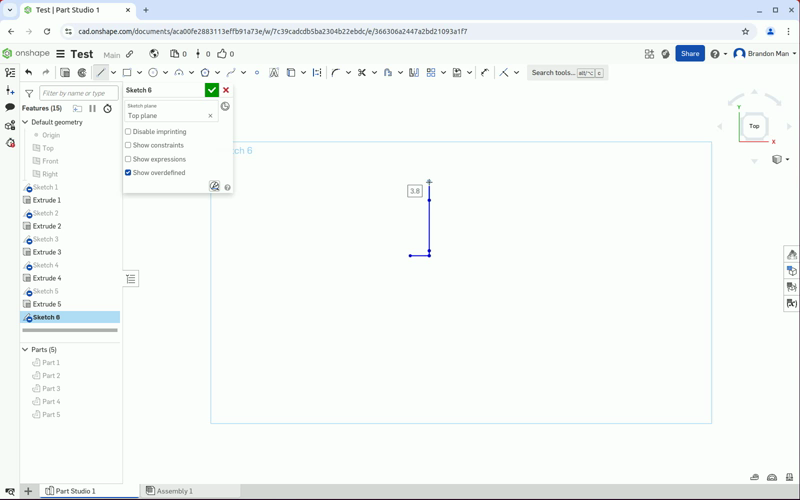
mouse_move(459, 181)
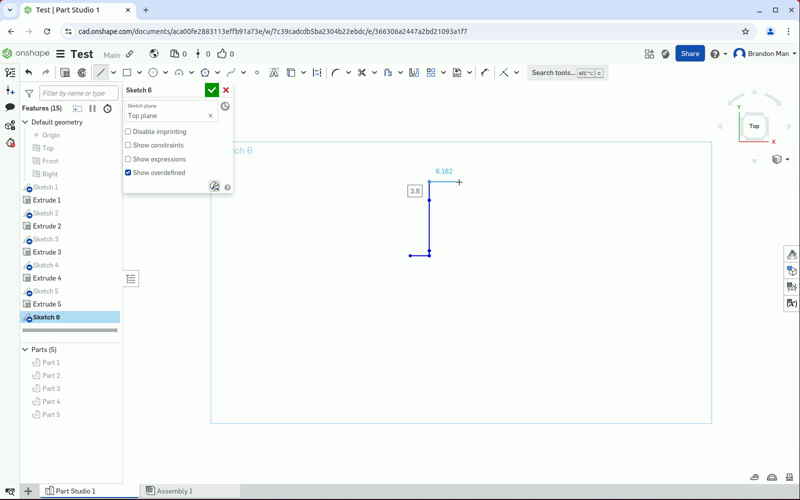
mouse_move(410, 181)
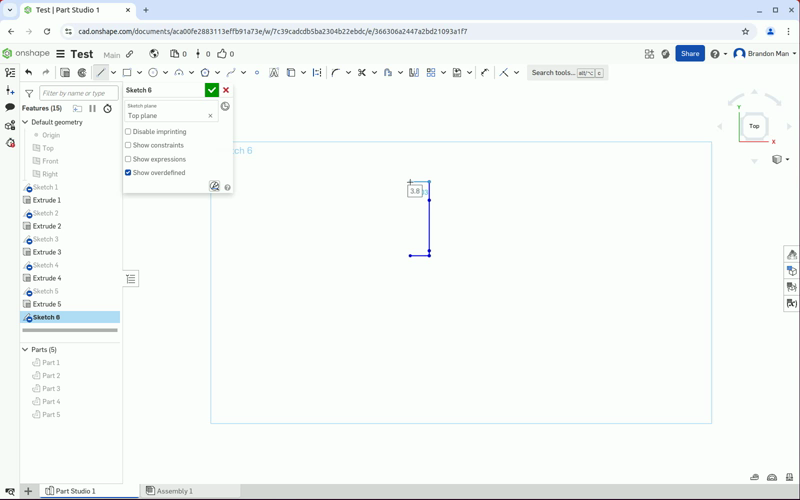
click(410, 181)
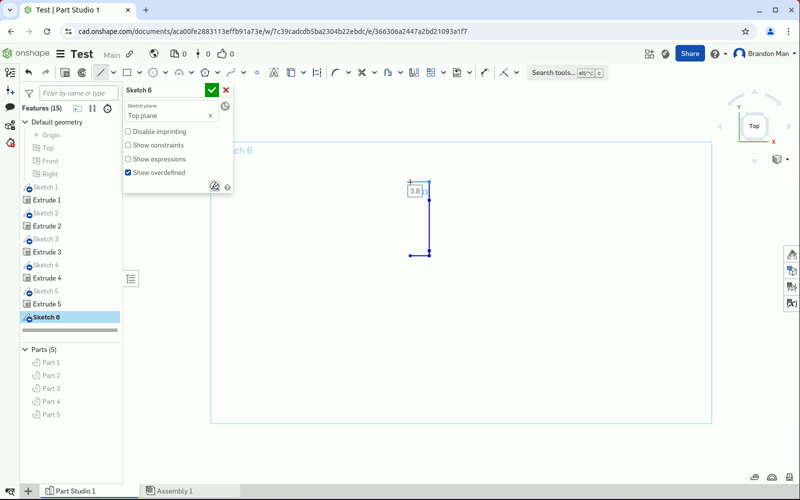
key_up(shift)
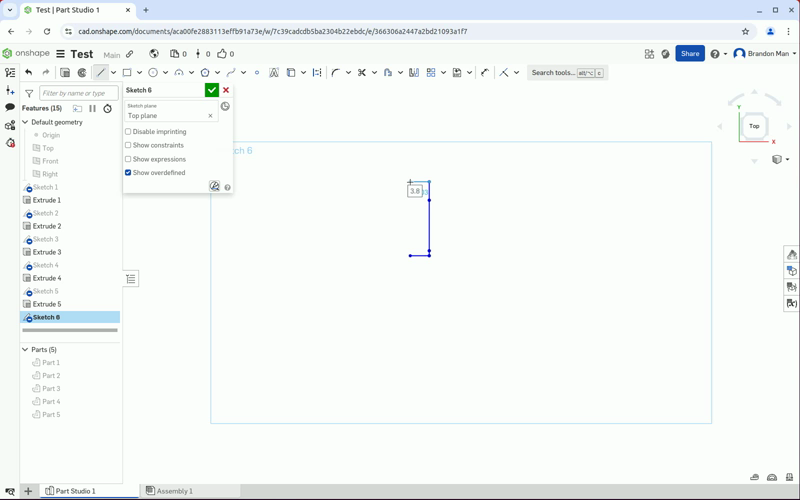
key_down(shift)
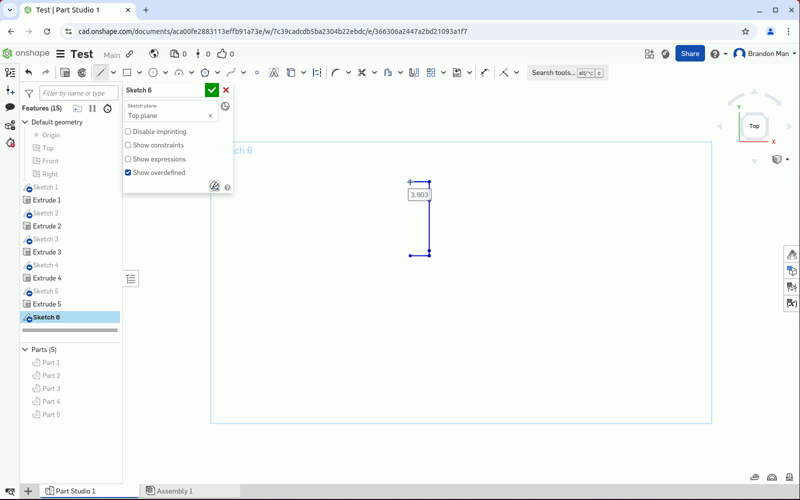
mouse_move(410, 255)
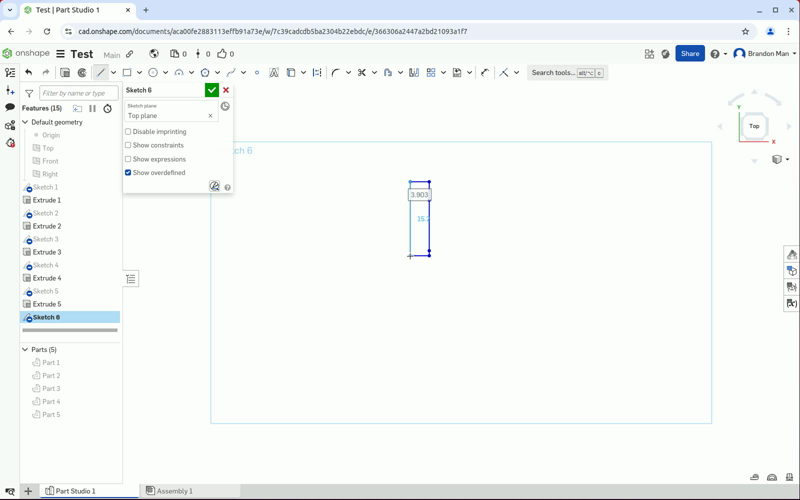
key_up(shift)
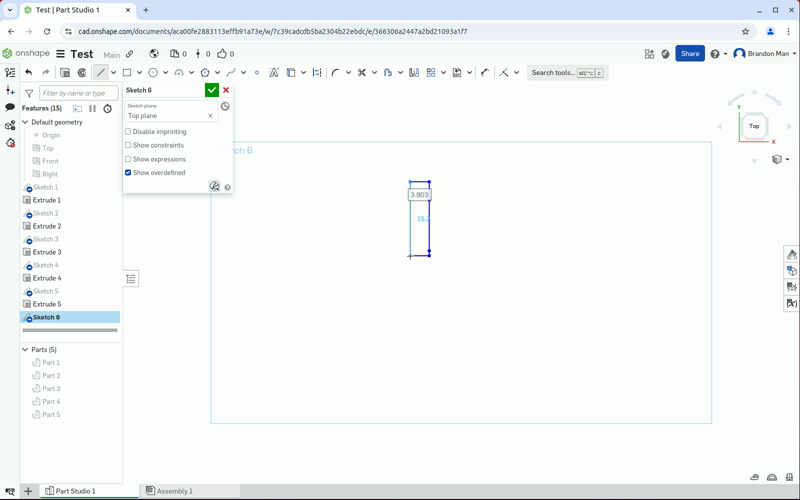
click(410, 255)
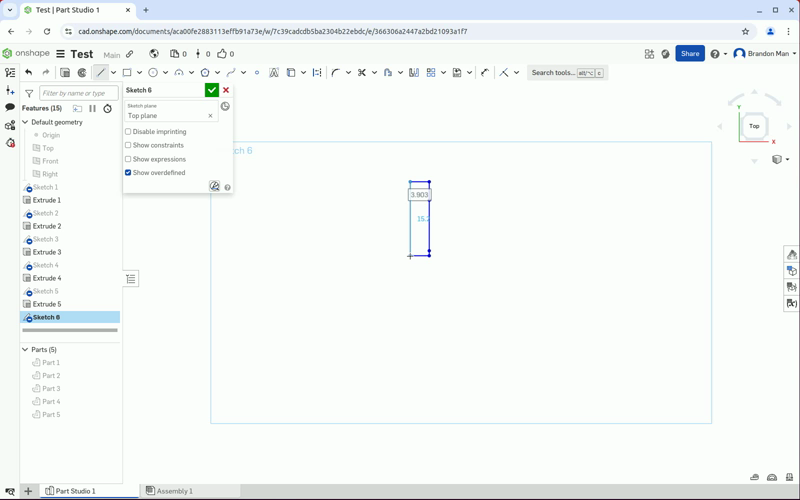
key(esc)
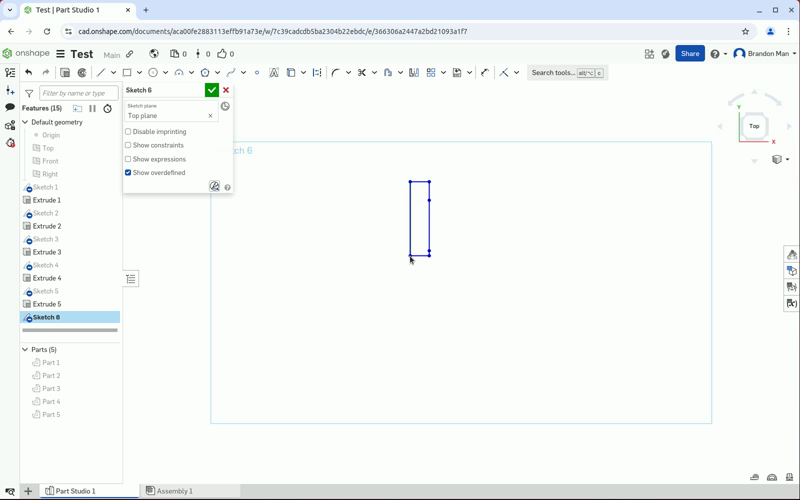
mouse_move(426, 232)
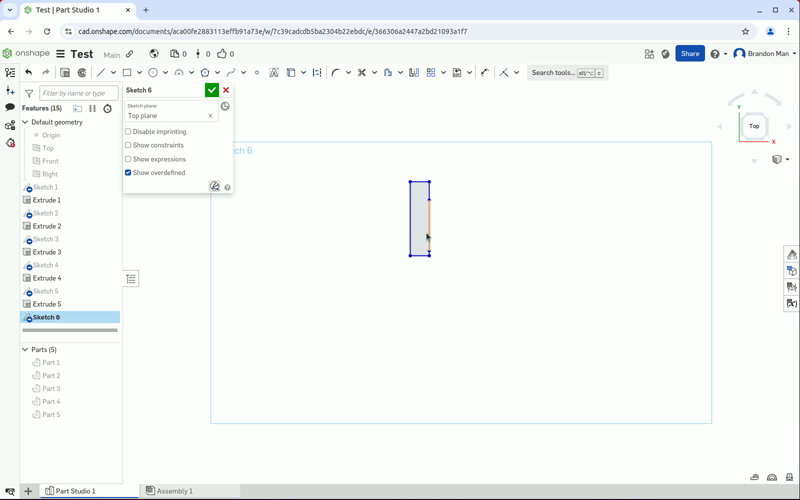
scroll(6)
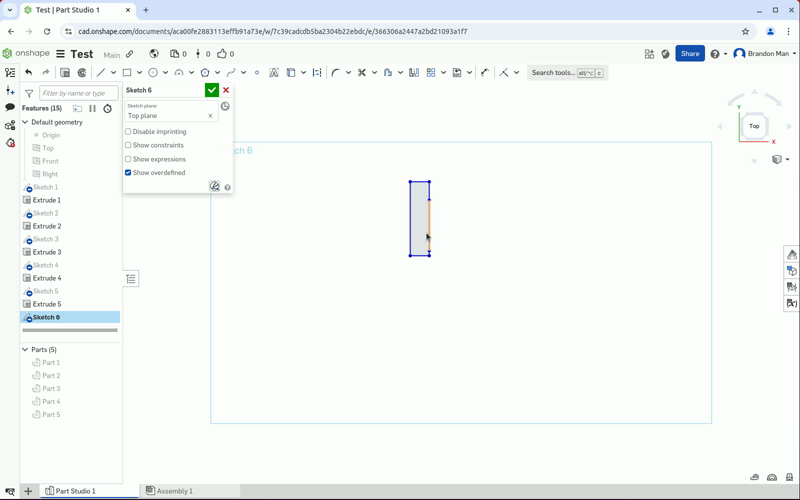
scroll(6)
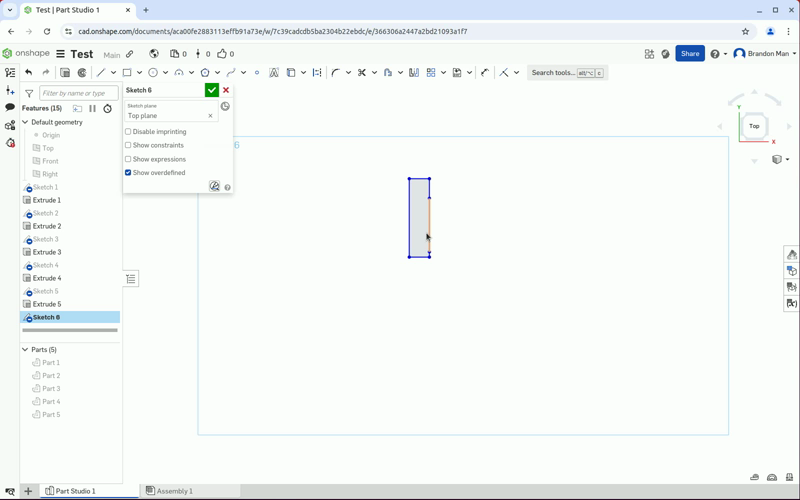
scroll(6)
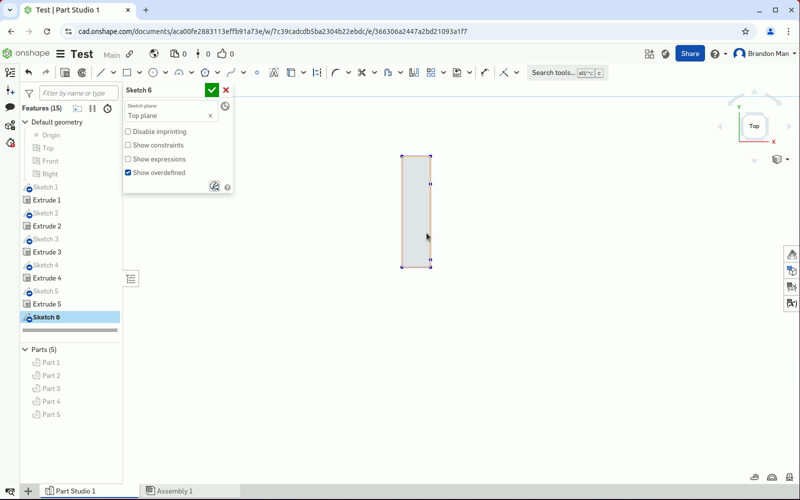
scroll(6)
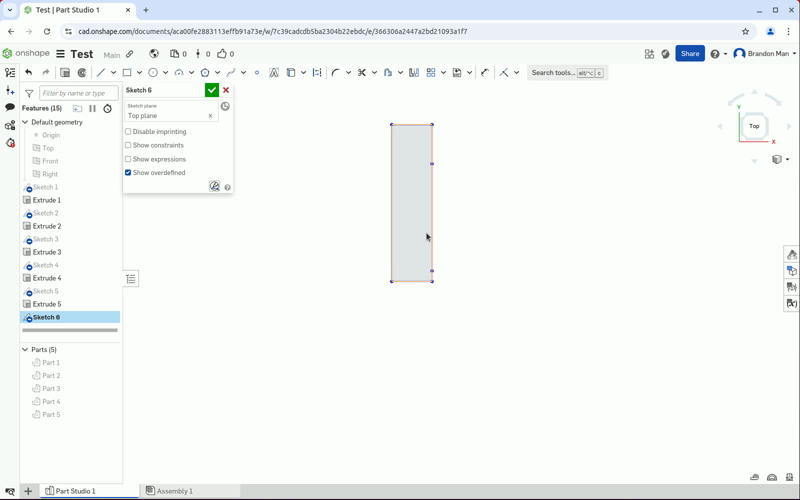
scroll(6)
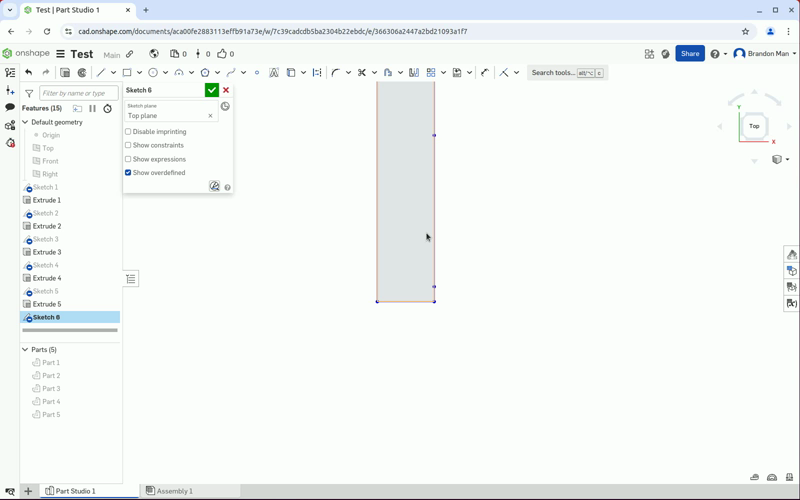
scroll(6)
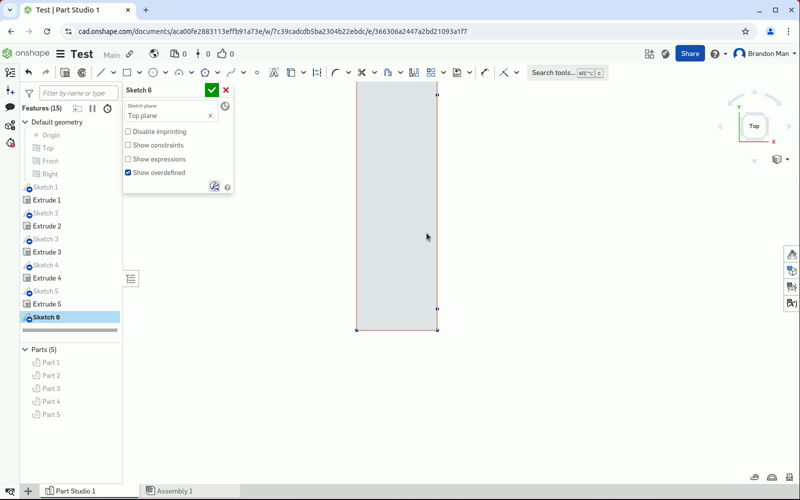
scroll(6)
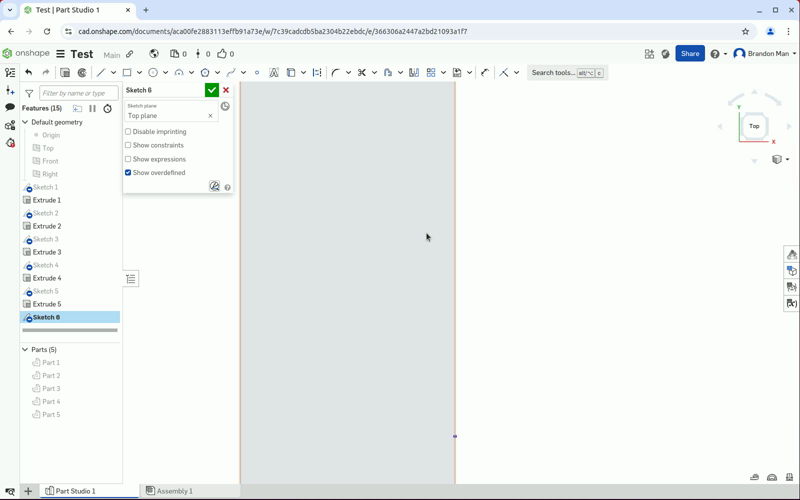
click(426, 232)
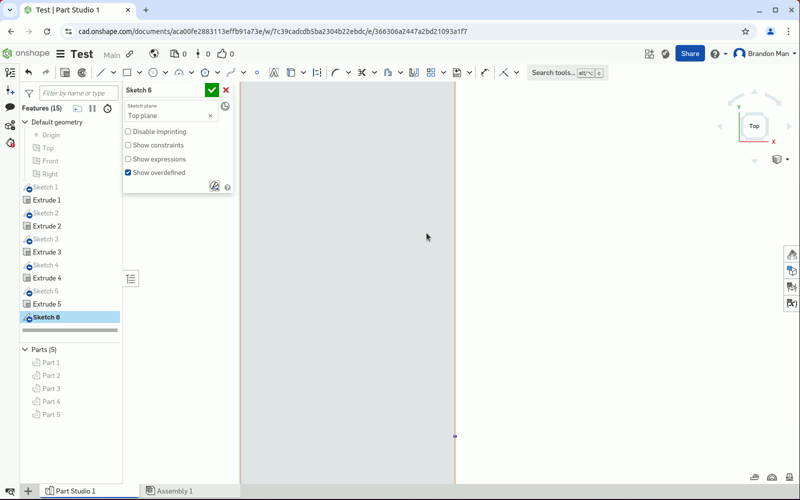
scroll(-6)
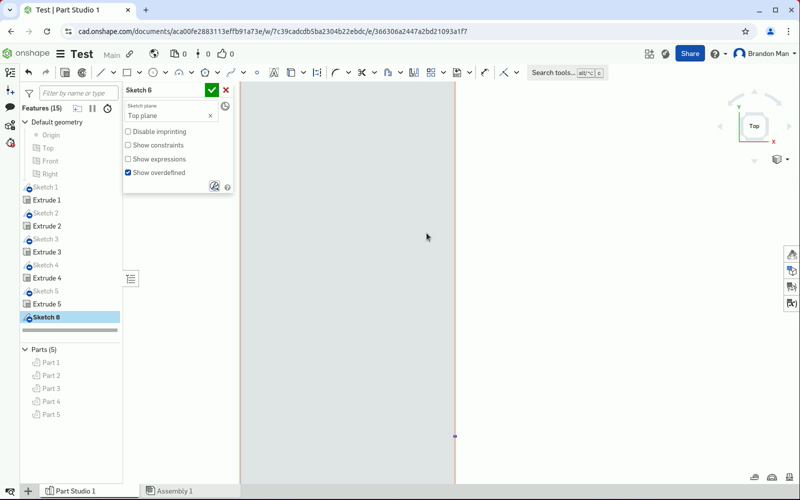
scroll(-6)
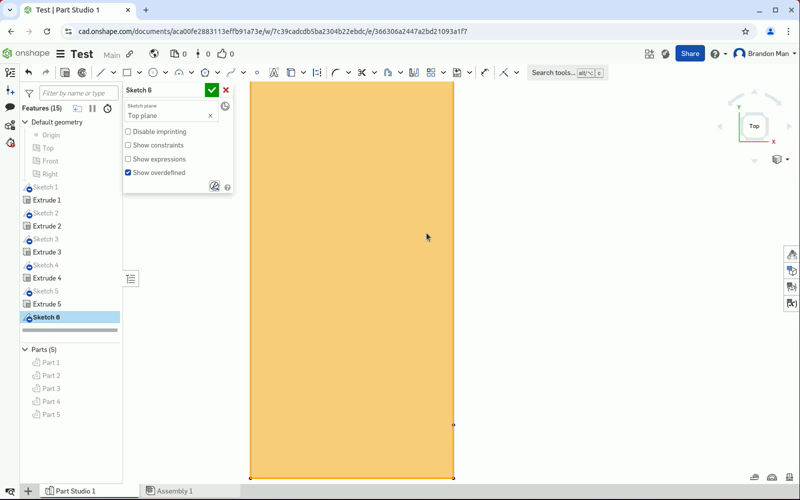
scroll(-6)
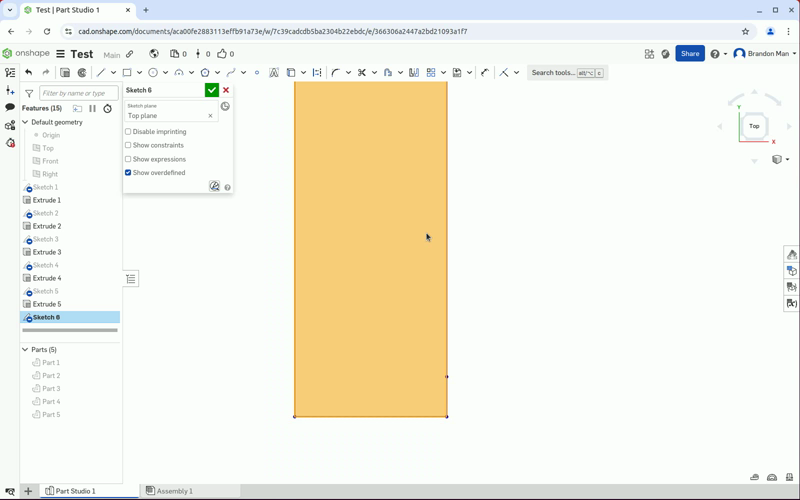
scroll(-6)
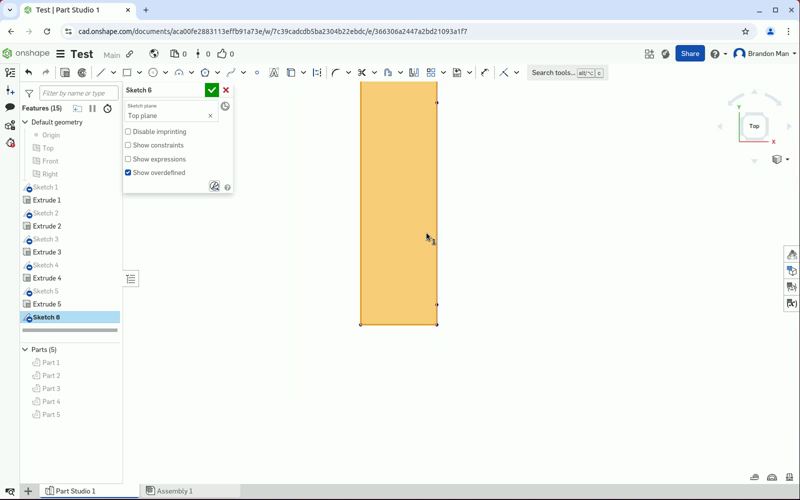
scroll(-6)
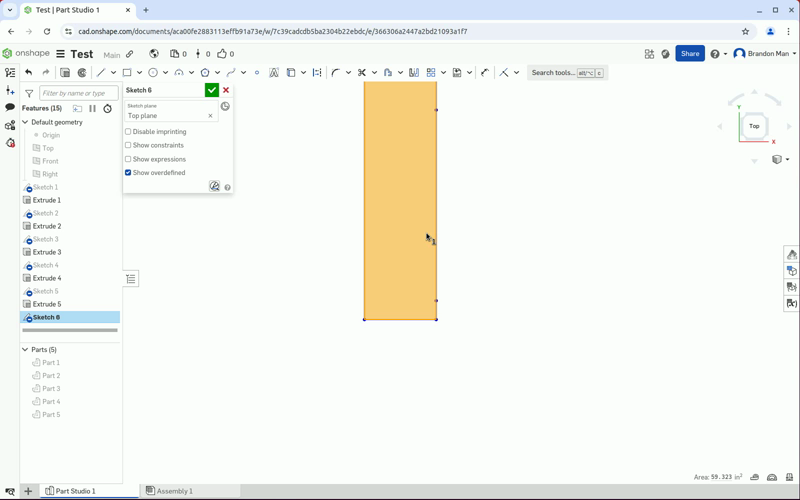
scroll(-6)
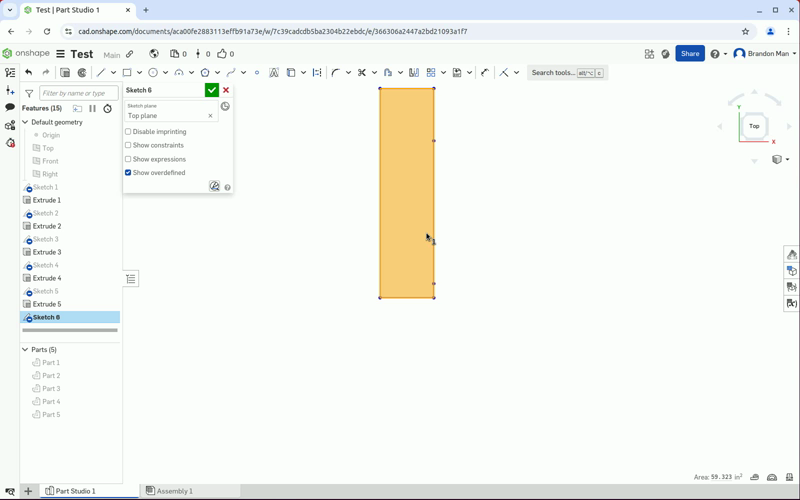
scroll(-6)
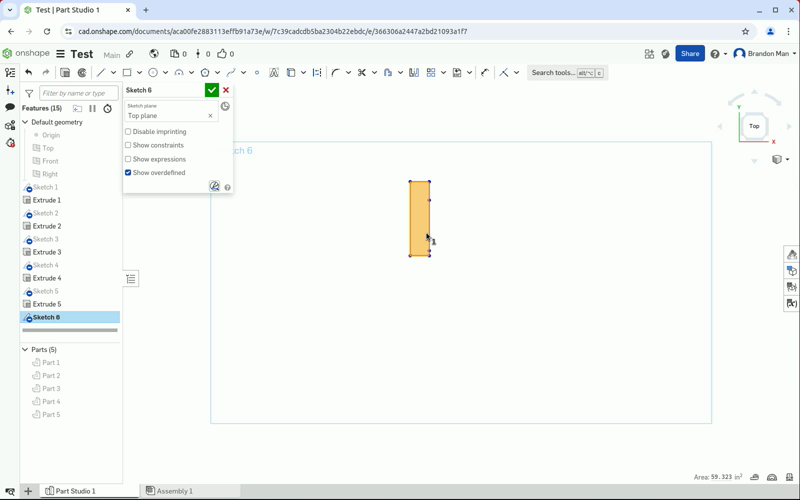
mouse_move(73, 352)
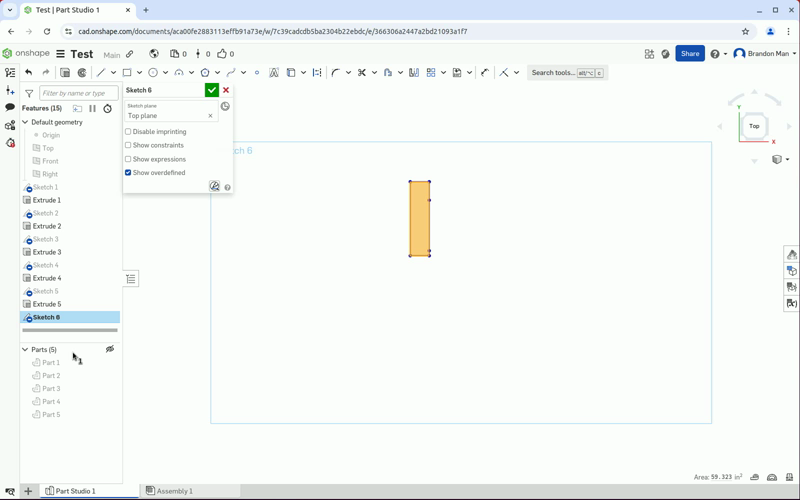
key(shift+y)
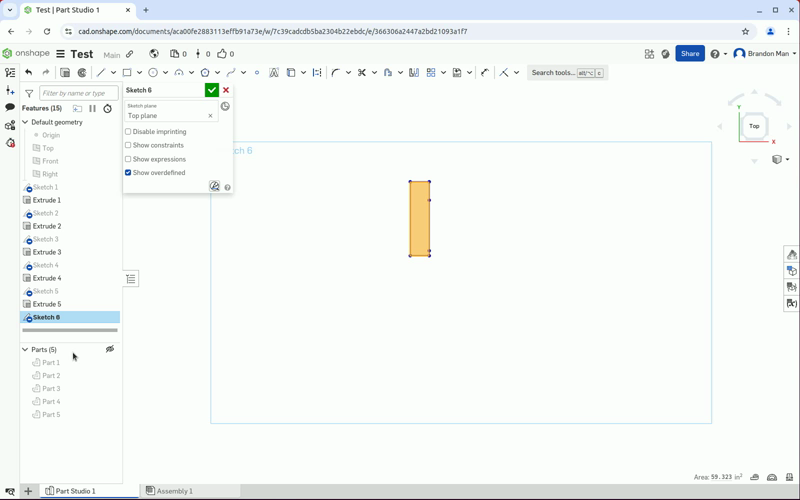
key(shift+e)
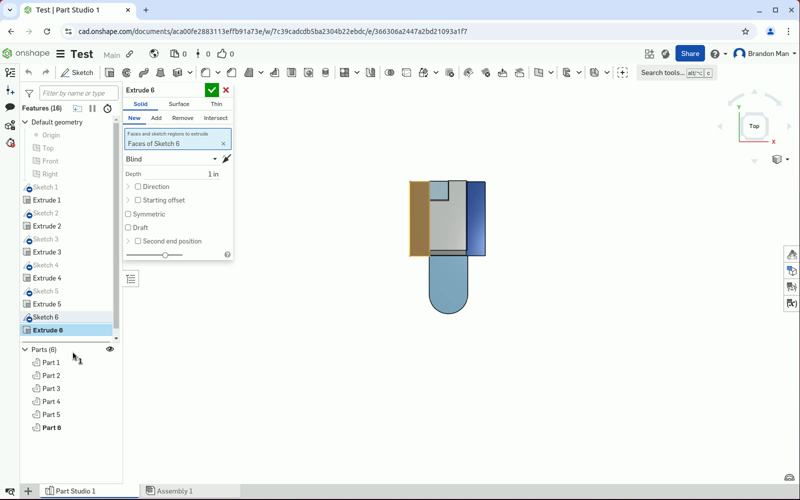
mouse_move(143, 106)
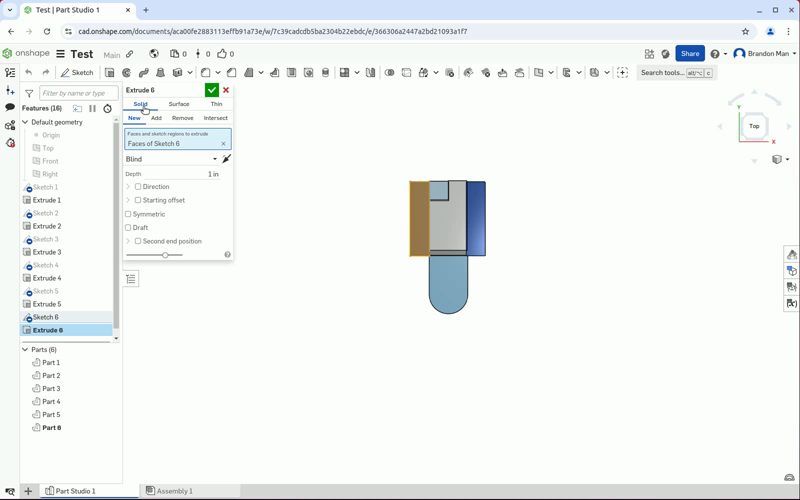
click(143, 106)
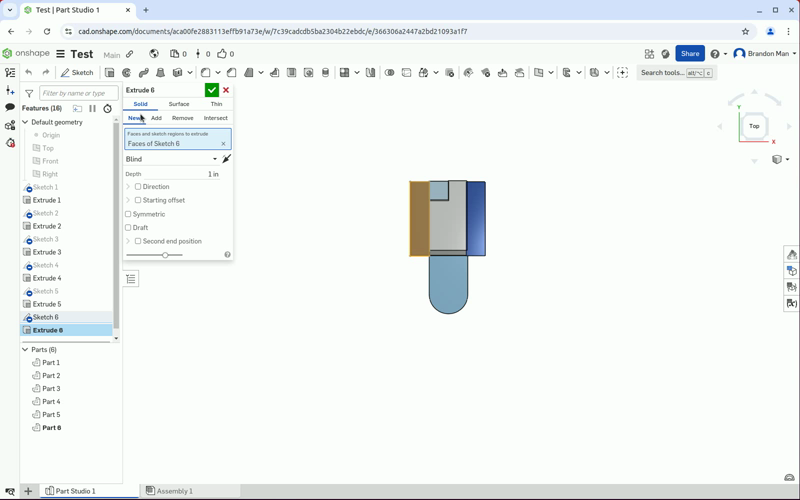
mouse_move(137, 120)
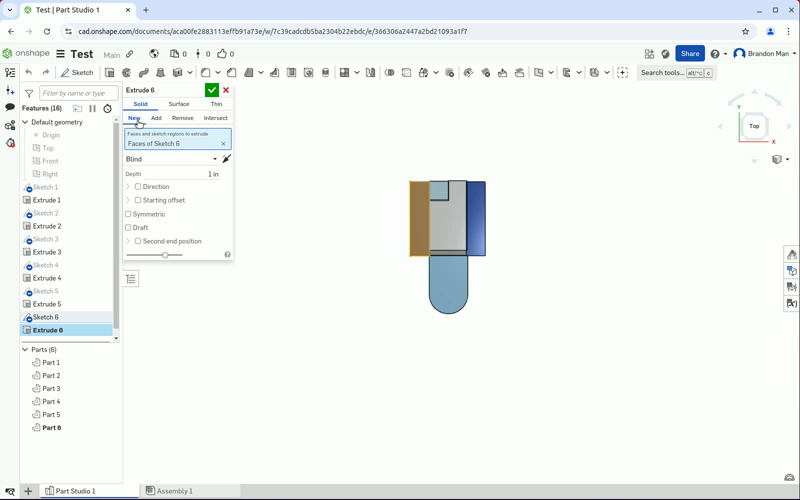
click(137, 120)
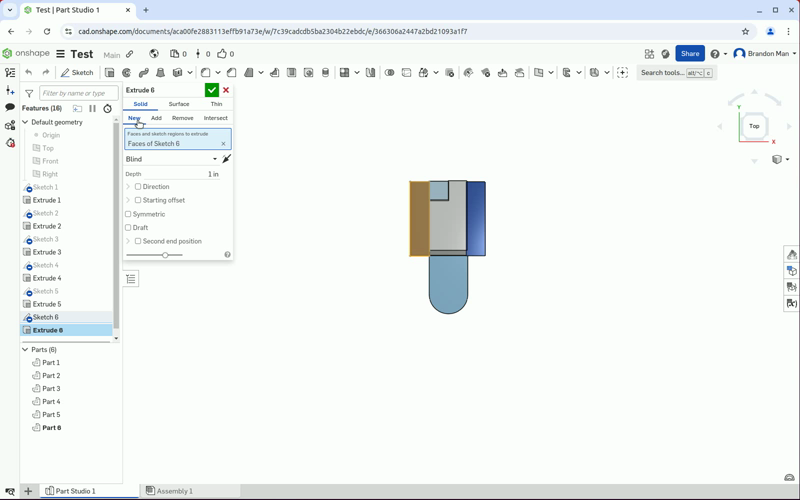
key(tab, 4)
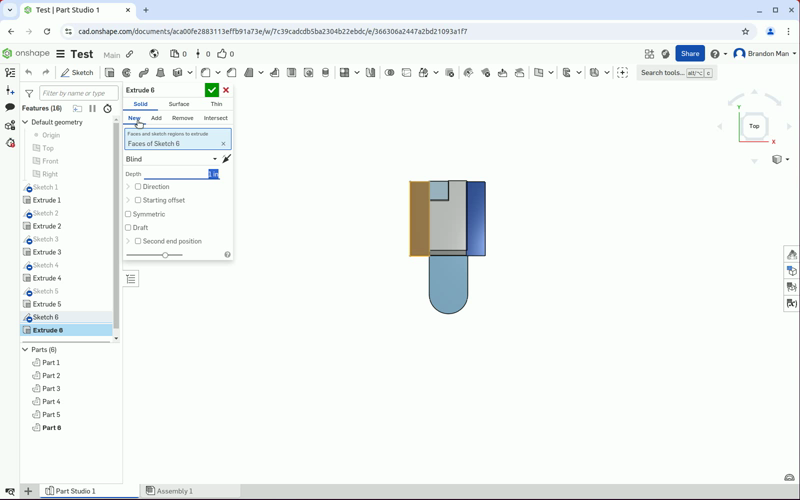
text(23.108)
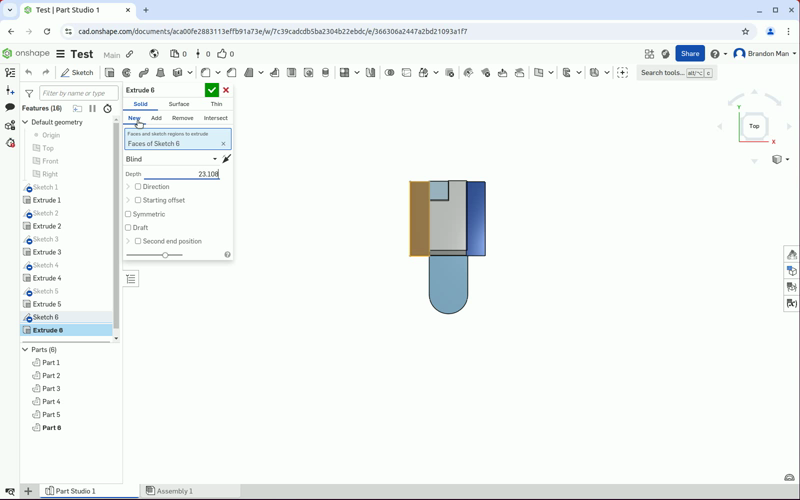
key(enter)
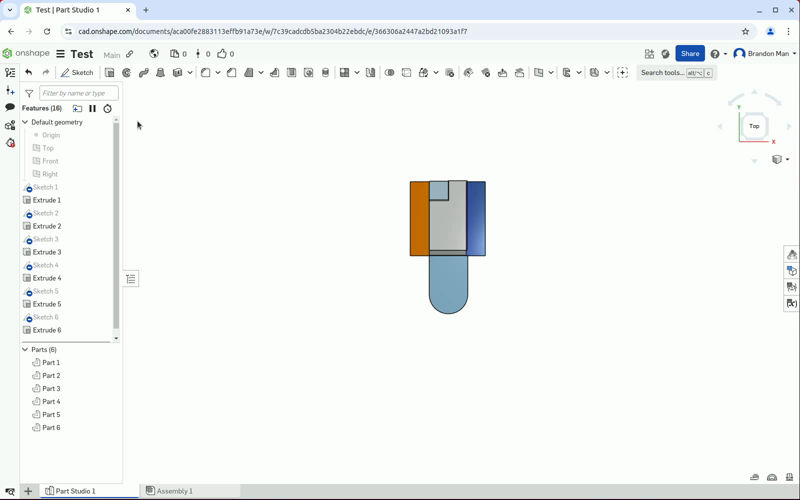
key(shift+h)
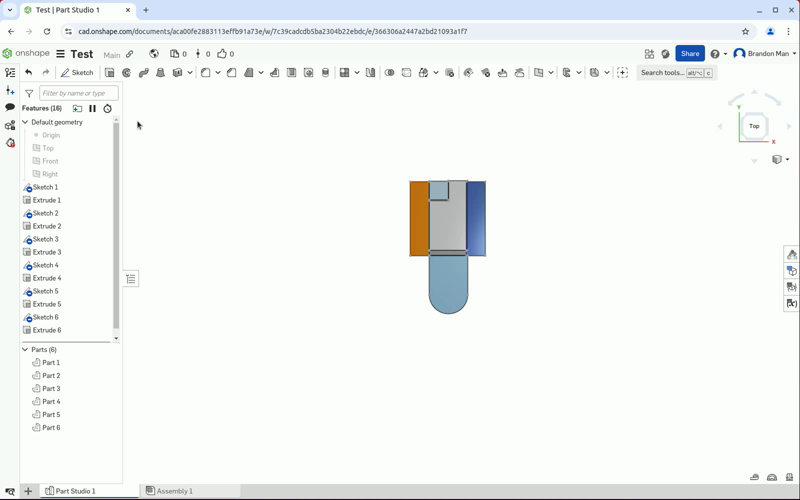
key(shift+h)
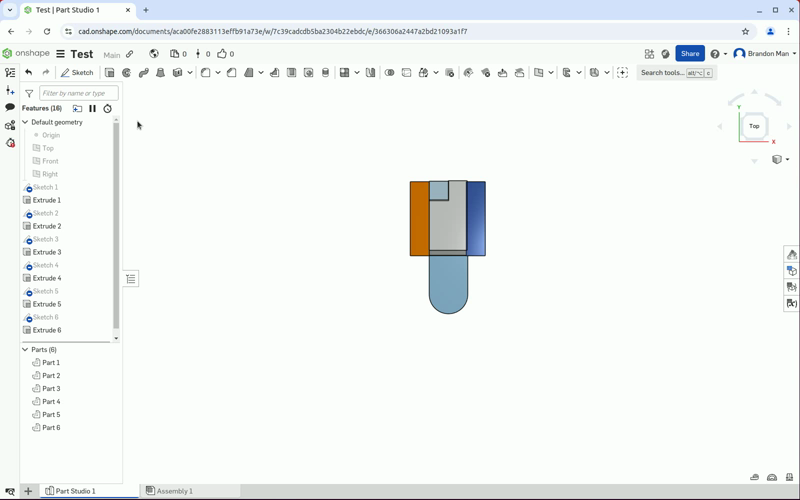
mouse_move(69, 189)
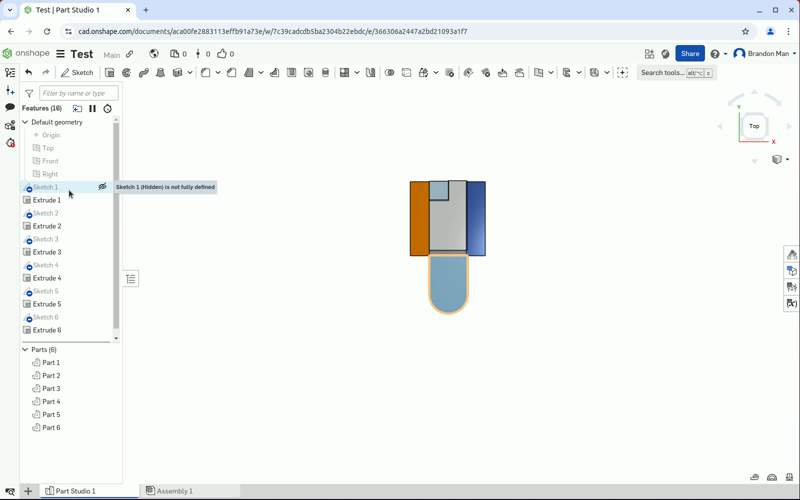
click(69, 189)
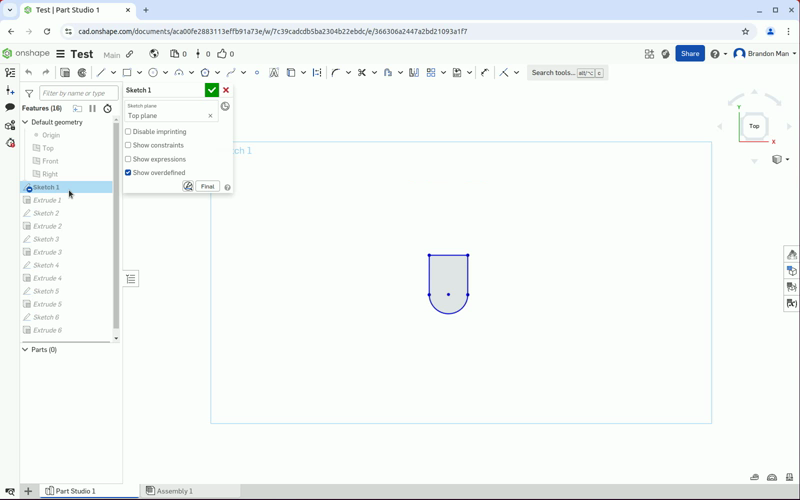
mouse_move(229, 92)
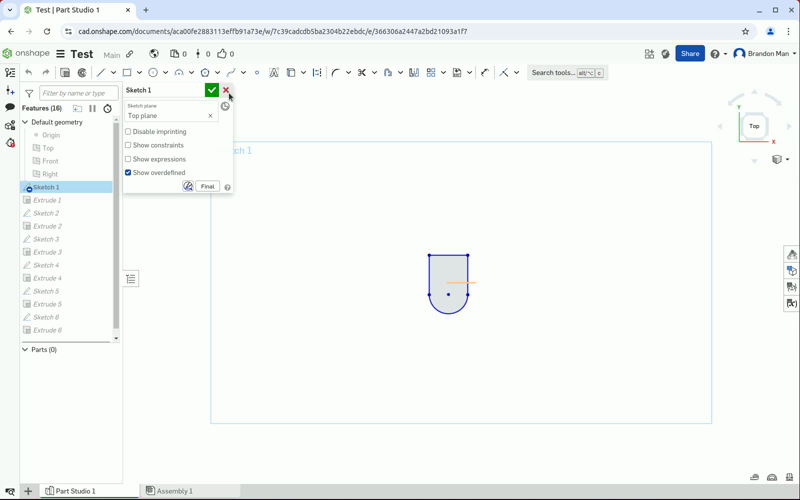
click(229, 92)
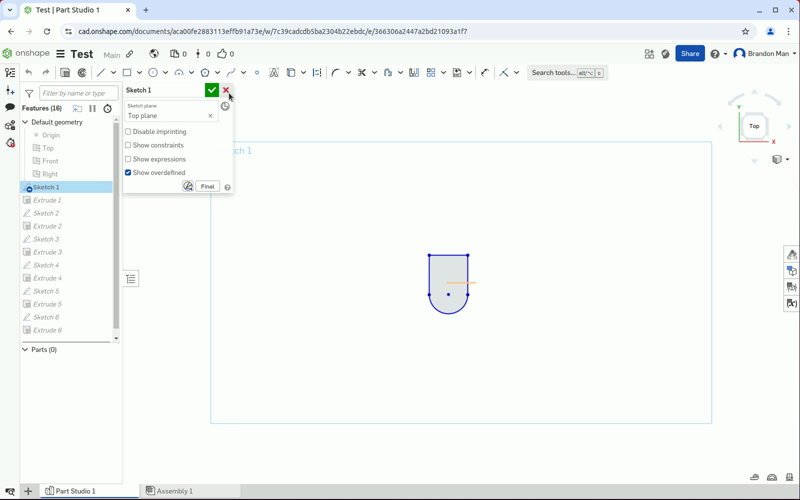
key(shift+s)
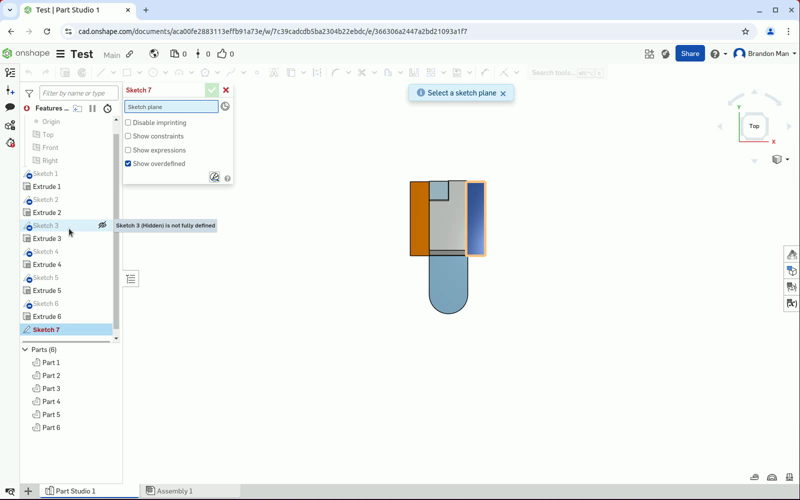
scroll(3)
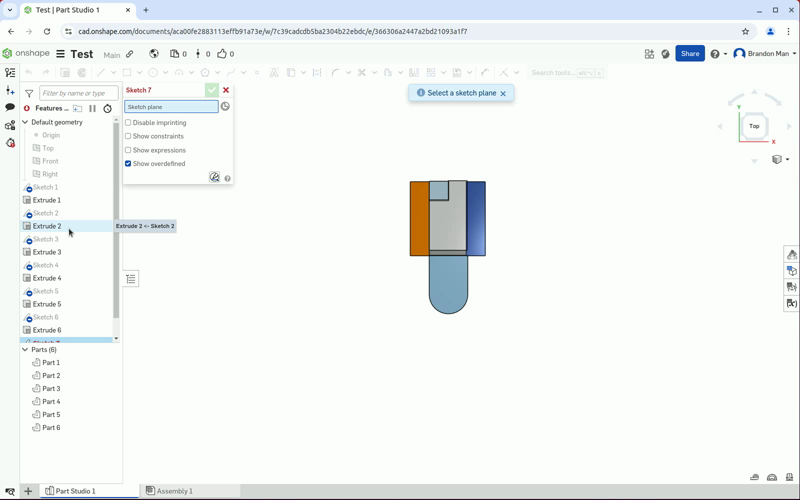
mouse_move(69, 150)
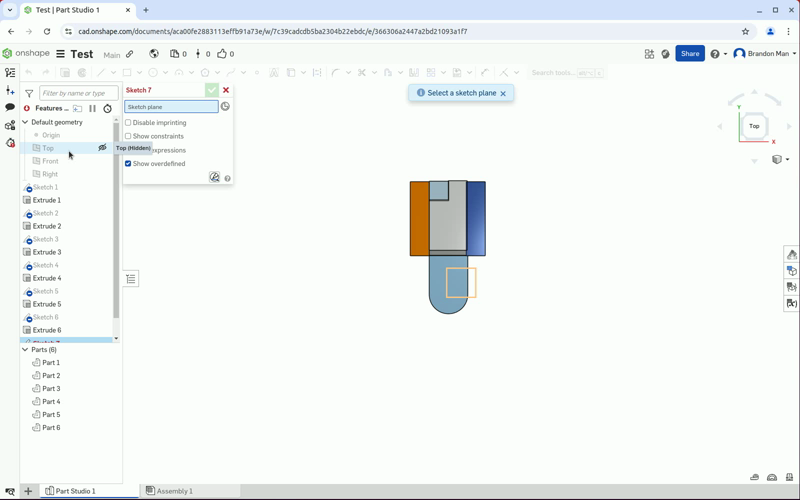
click(69, 150)
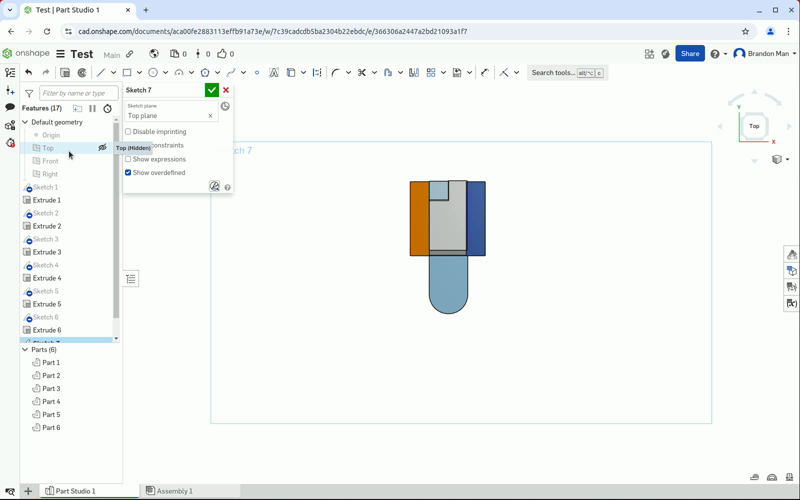
mouse_move(73, 352)
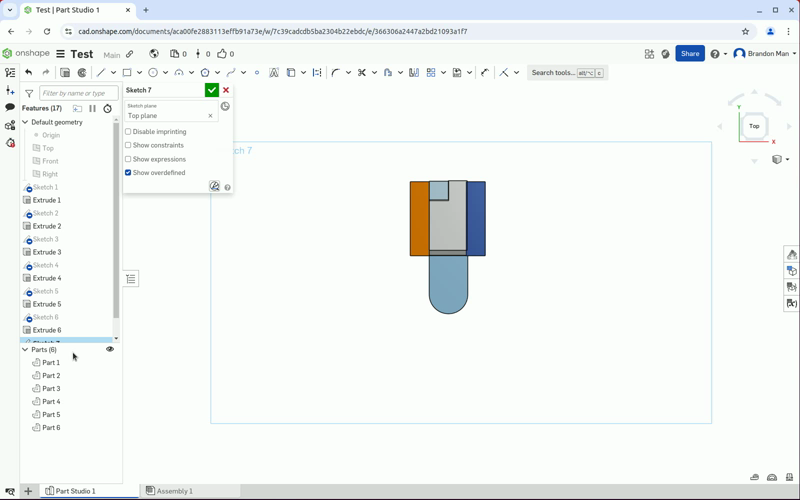
key(y)
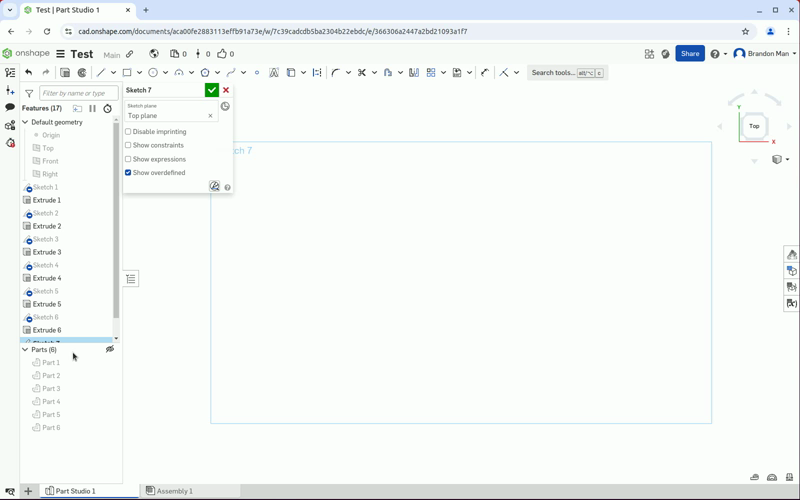
key(l)
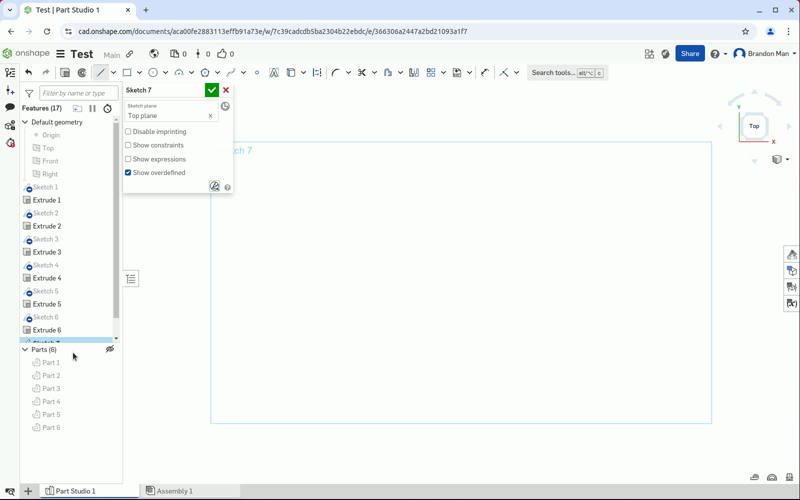
key_down(shift)
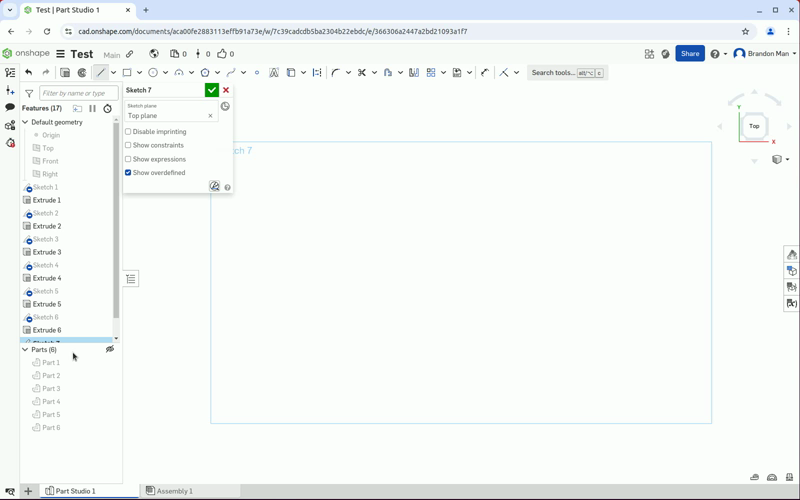
mouse_move(429, 255)
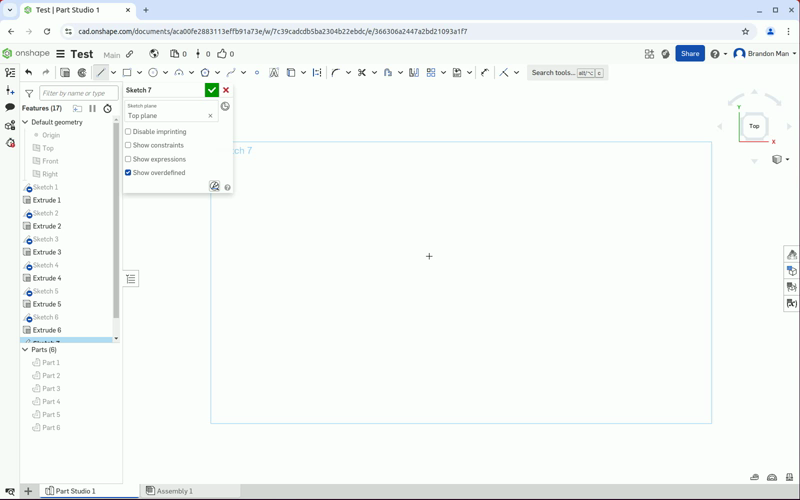
click(429, 255)
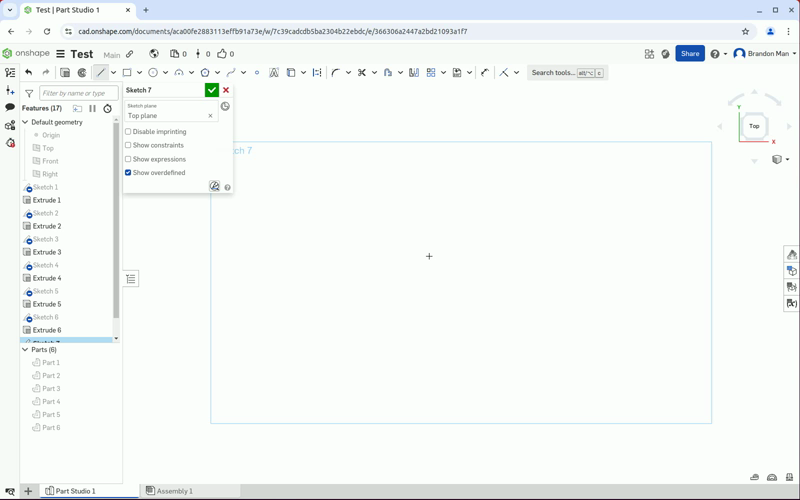
key_up(shift)
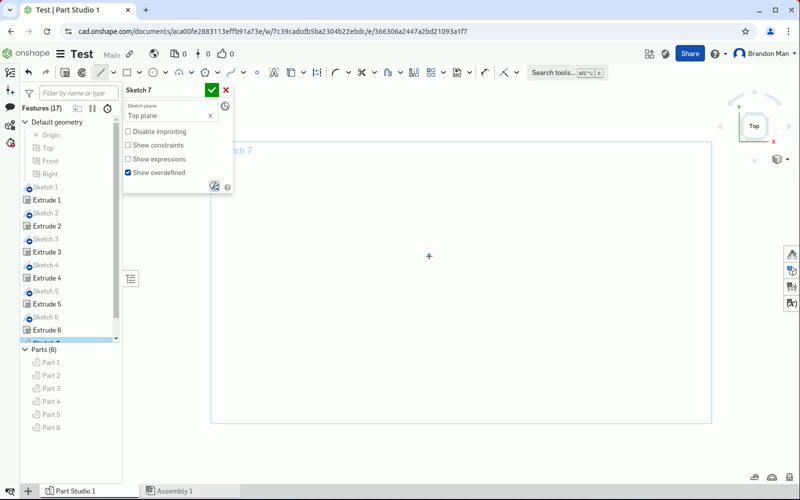
key_down(shift)
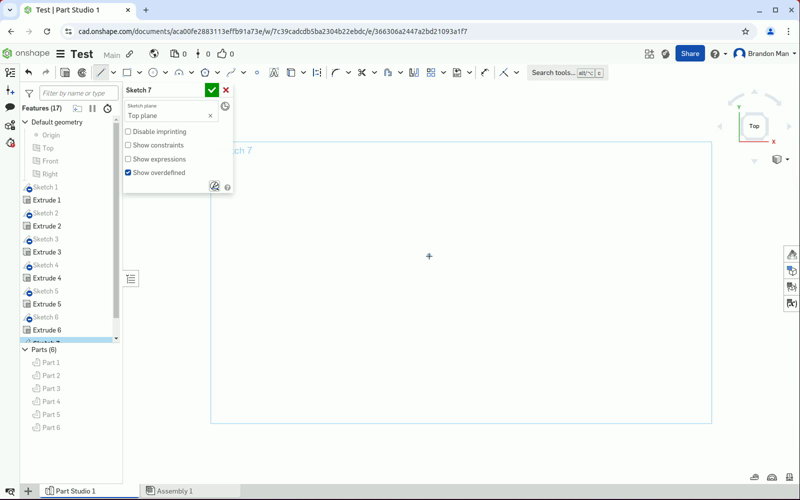
mouse_move(459, 255)
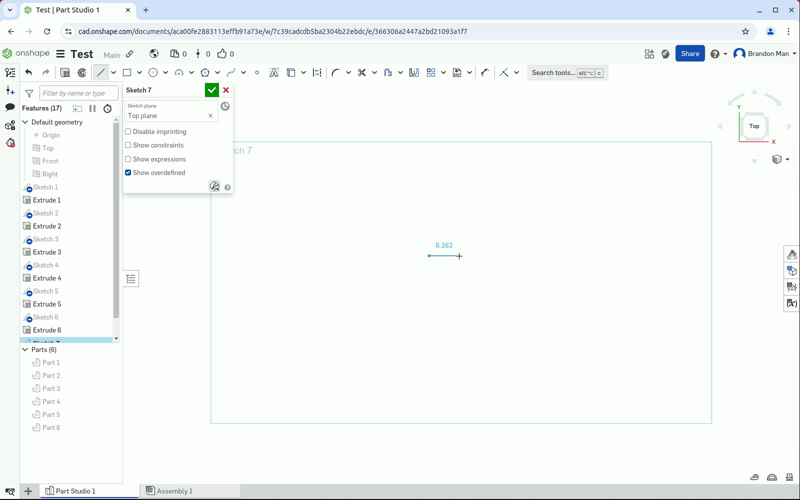
mouse_move(467, 255)
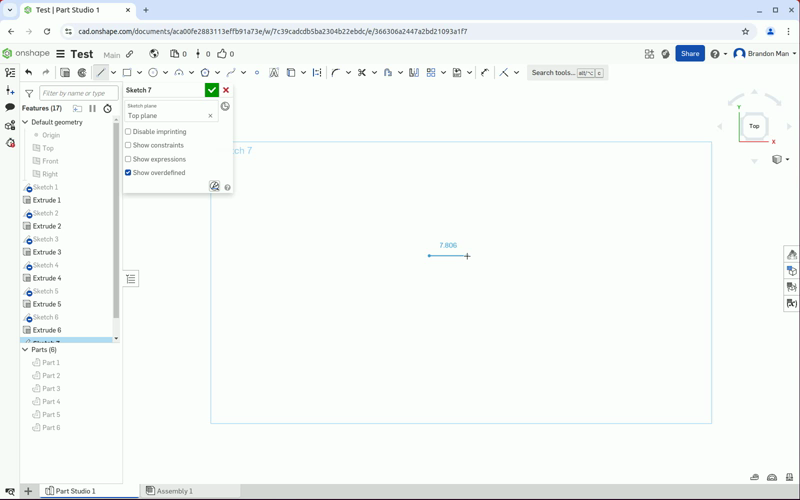
click(467, 255)
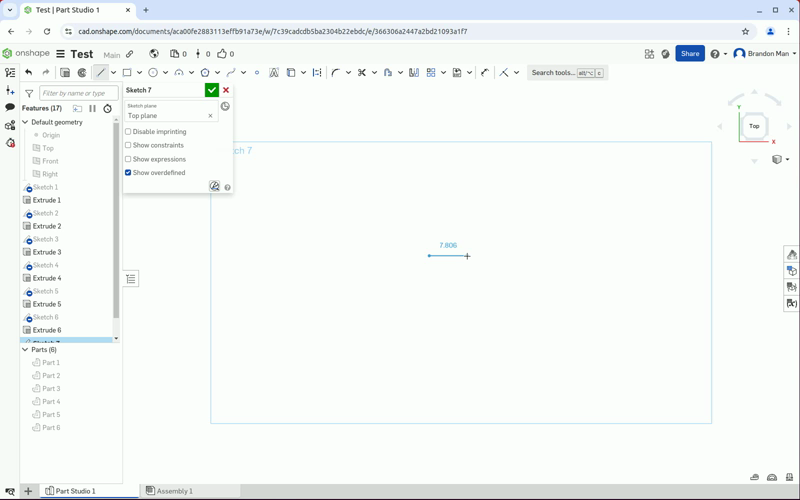
key_up(shift)
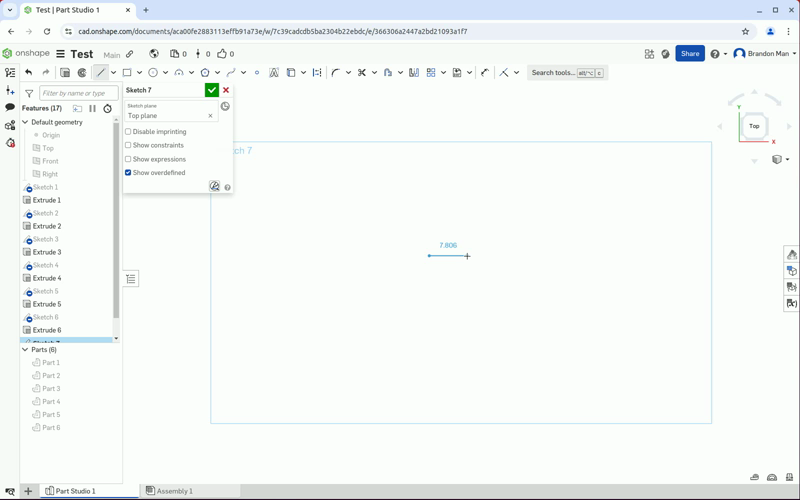
key_down(shift)
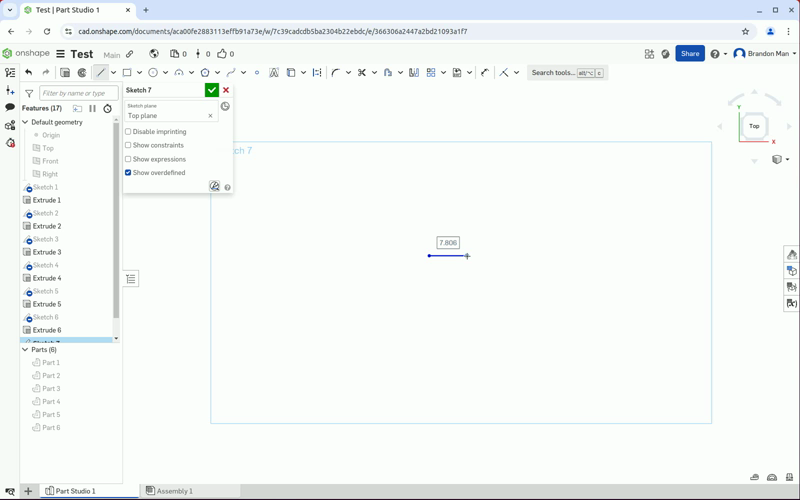
mouse_move(497, 255)
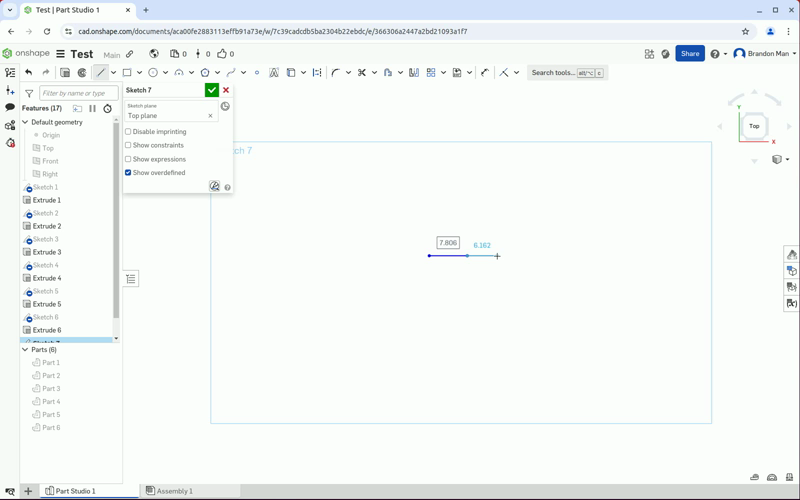
mouse_move(467, 250)
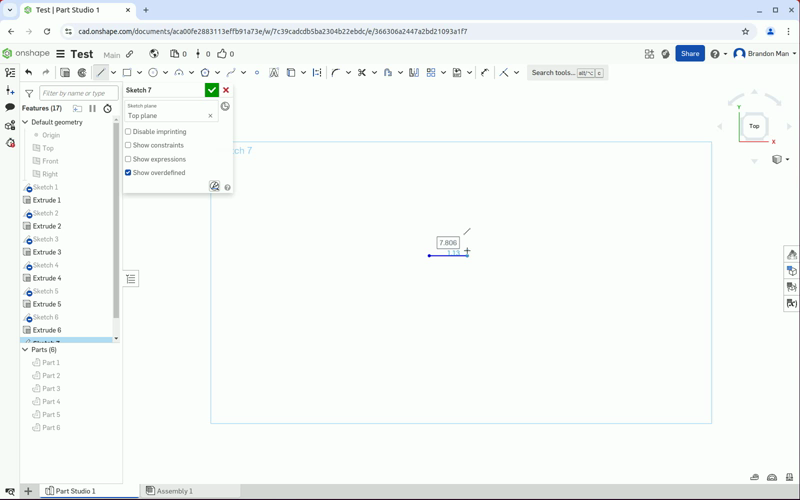
scroll(6)
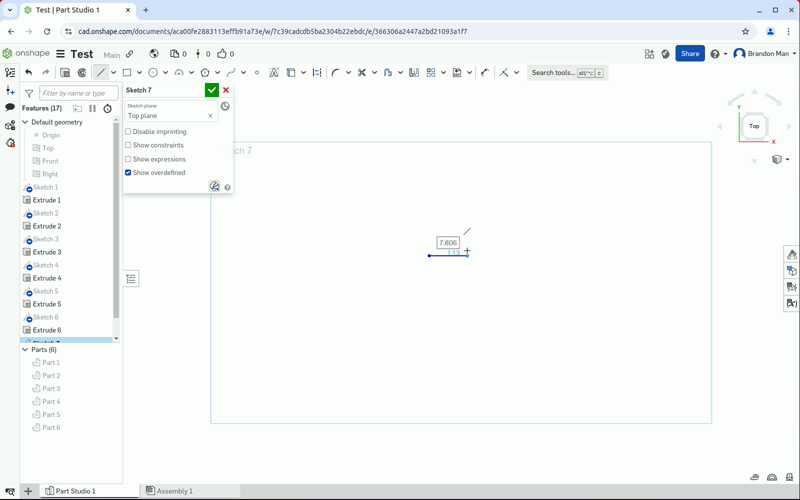
scroll(6)
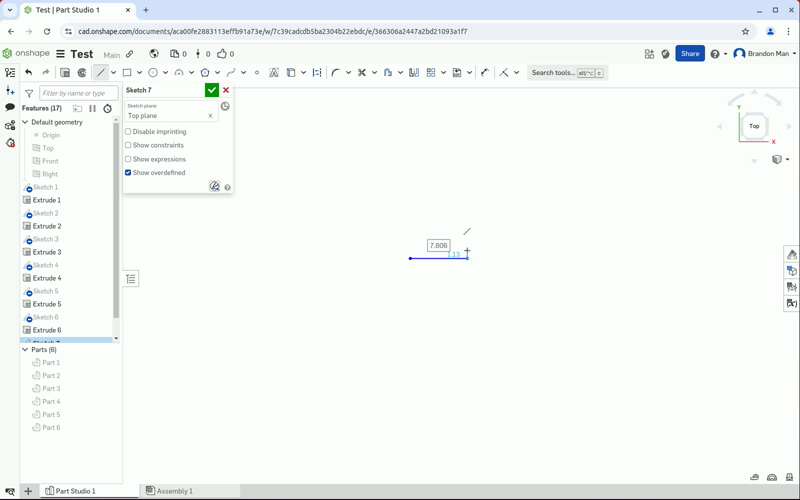
scroll(6)
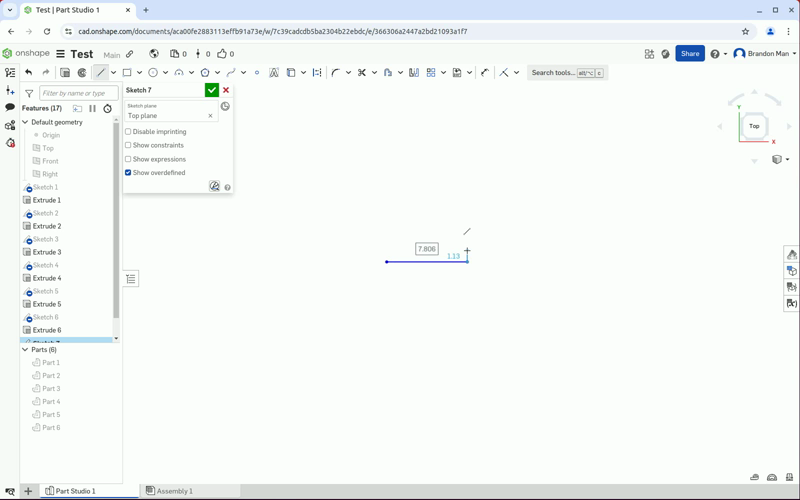
scroll(6)
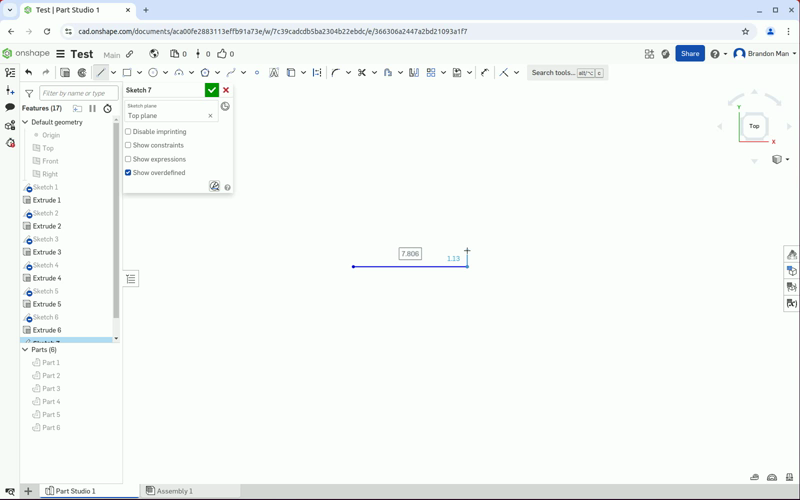
scroll(6)
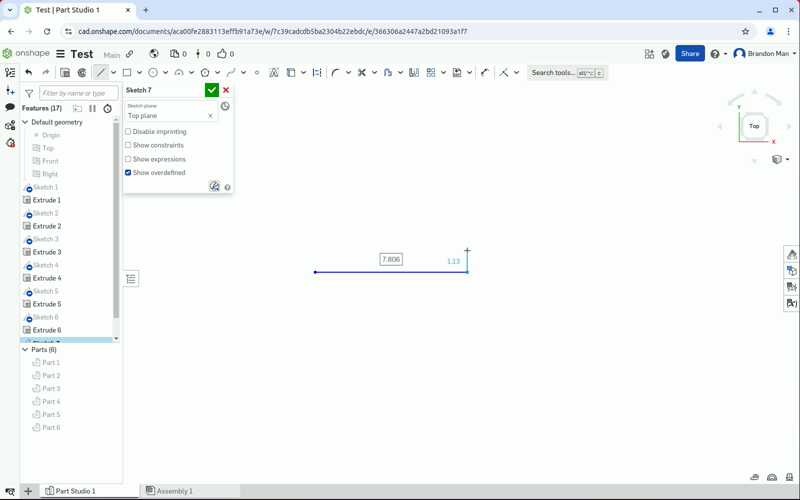
scroll(6)
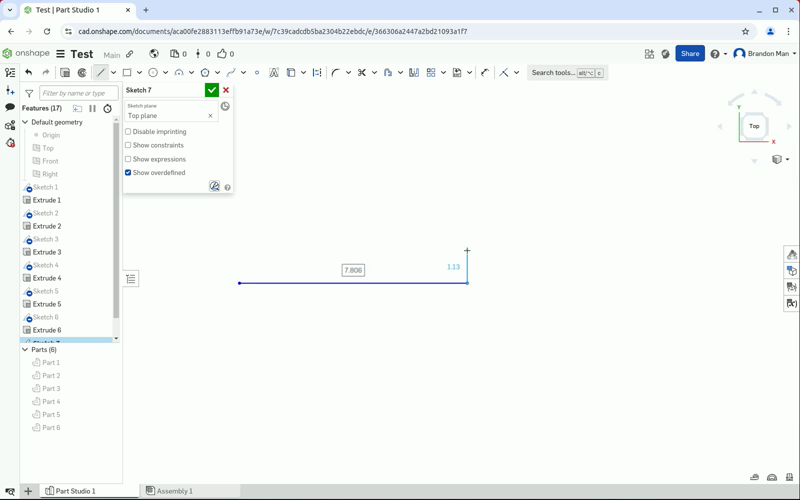
scroll(6)
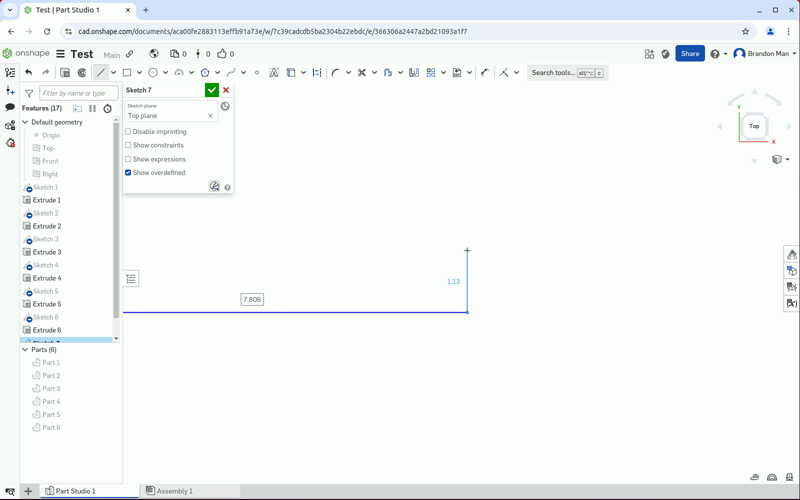
click(467, 250)
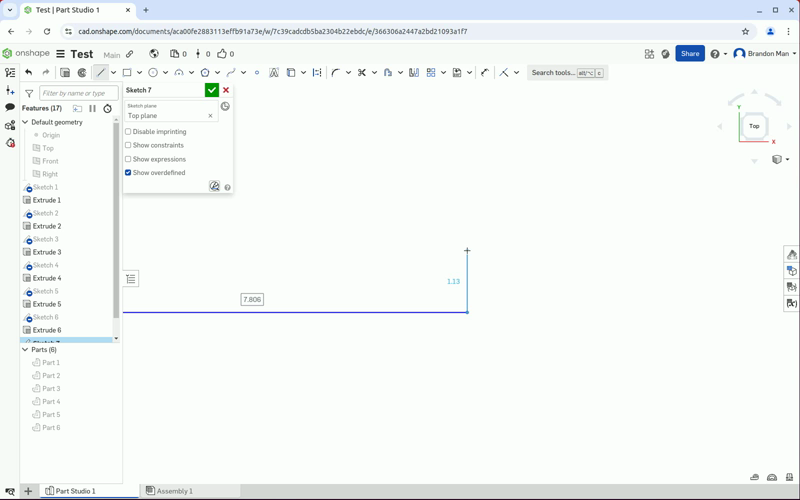
scroll(-6)
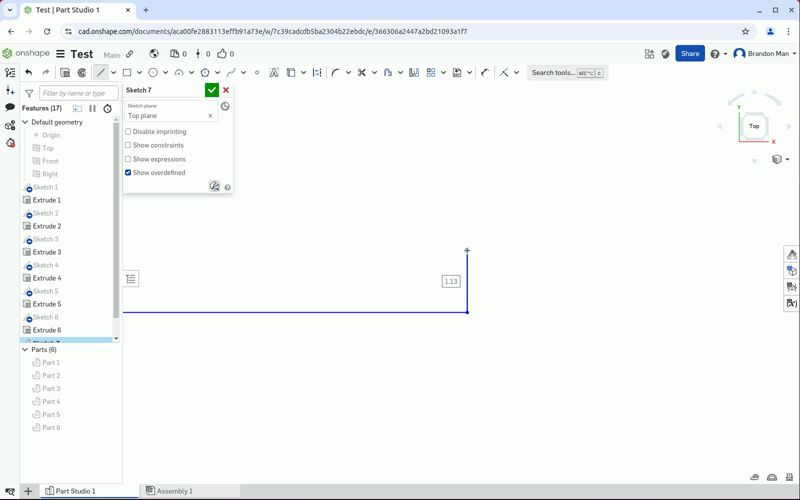
scroll(-6)
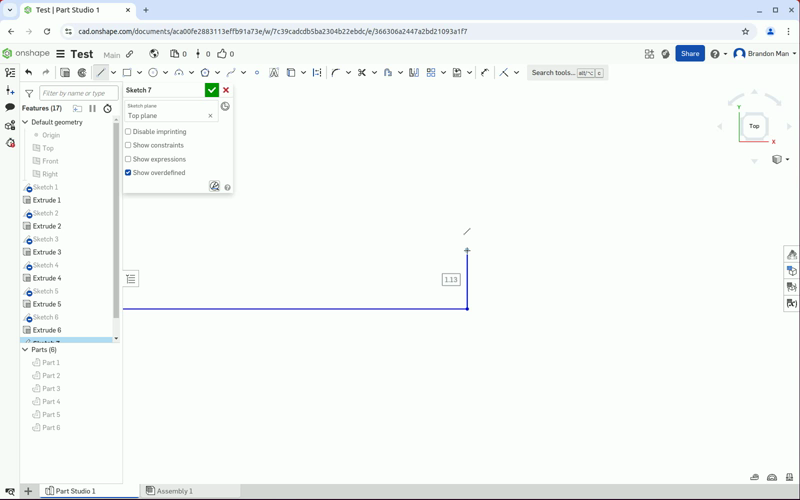
scroll(-6)
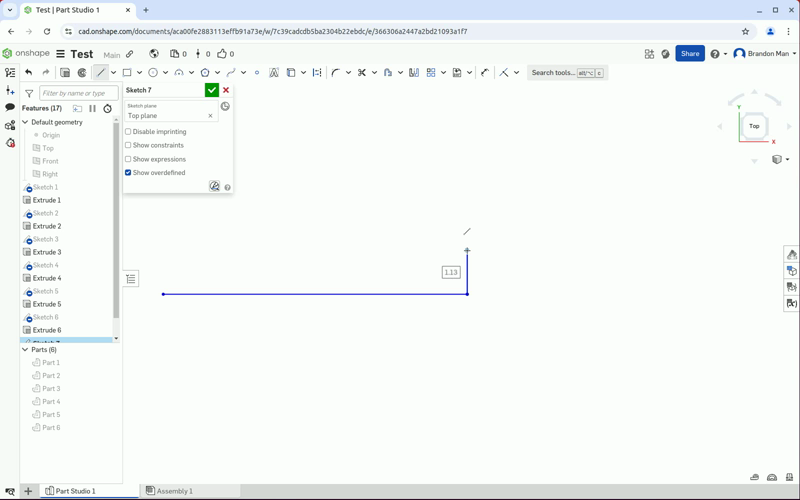
scroll(-6)
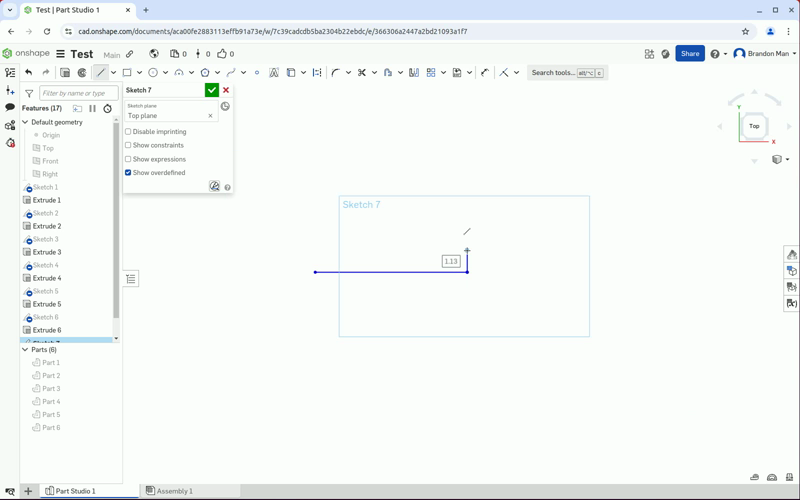
scroll(-6)
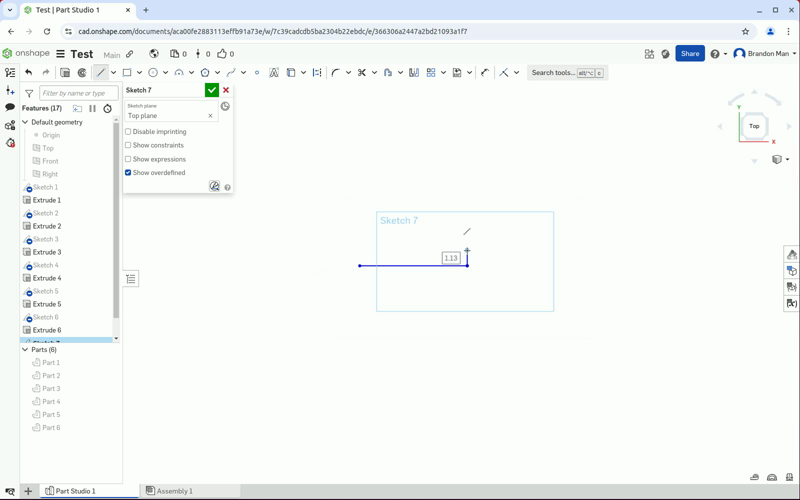
scroll(-6)
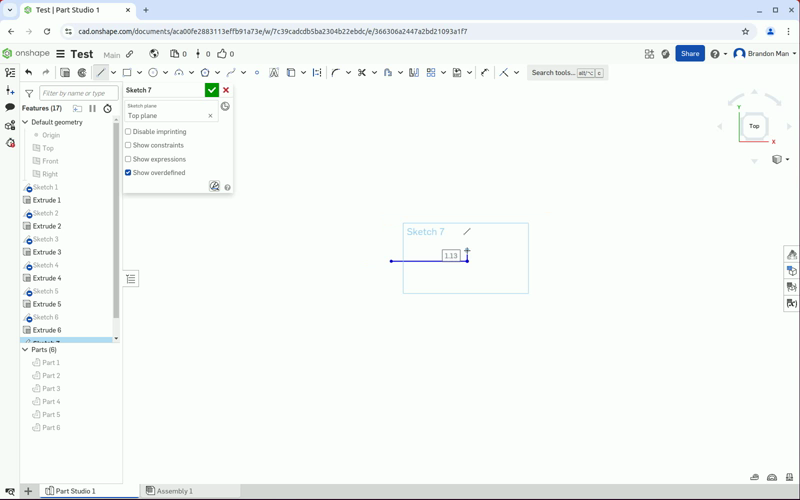
scroll(-6)
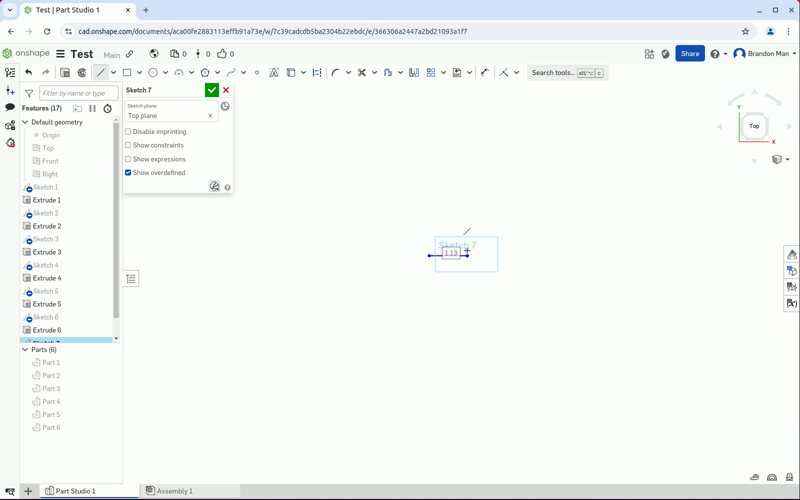
key_up(shift)
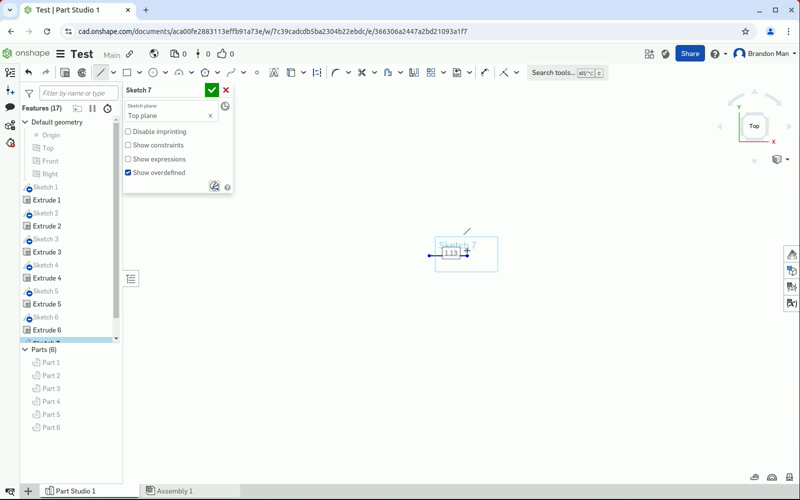
key_down(shift)
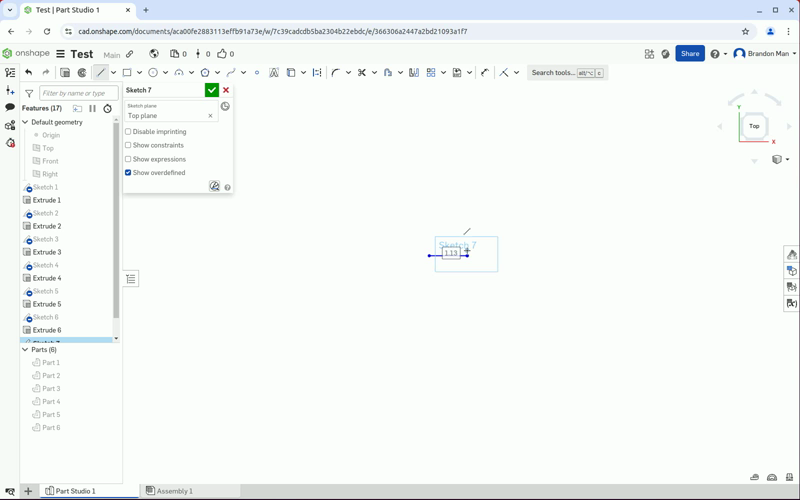
mouse_move(497, 250)
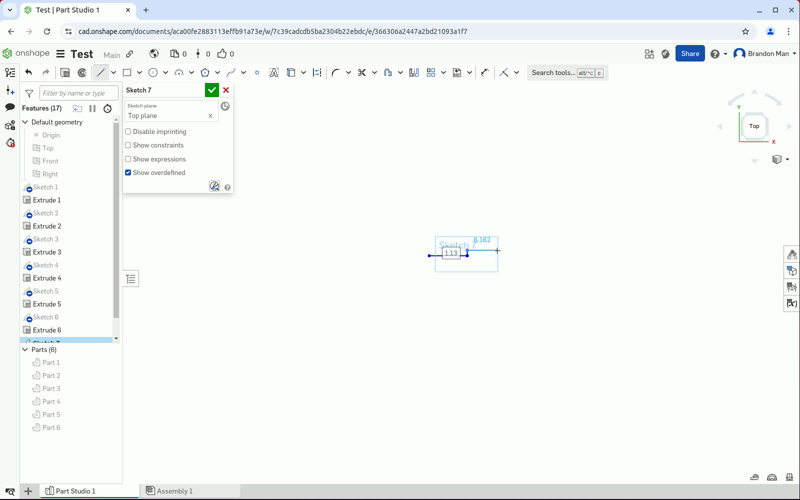
mouse_move(429, 250)
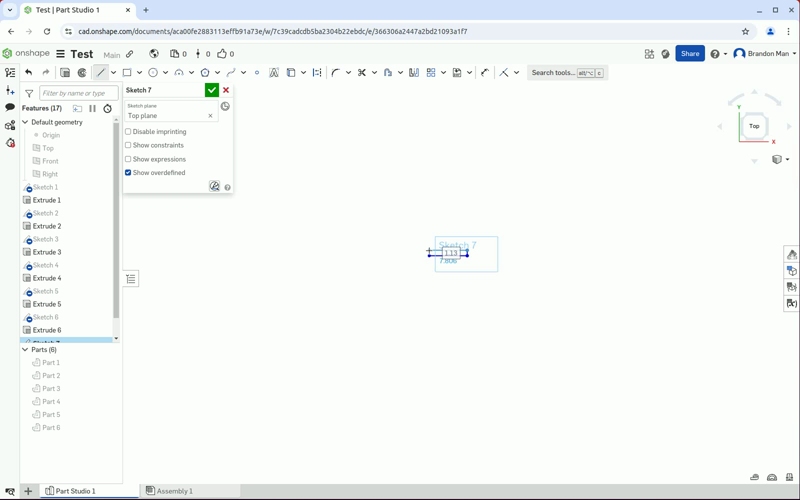
click(429, 250)
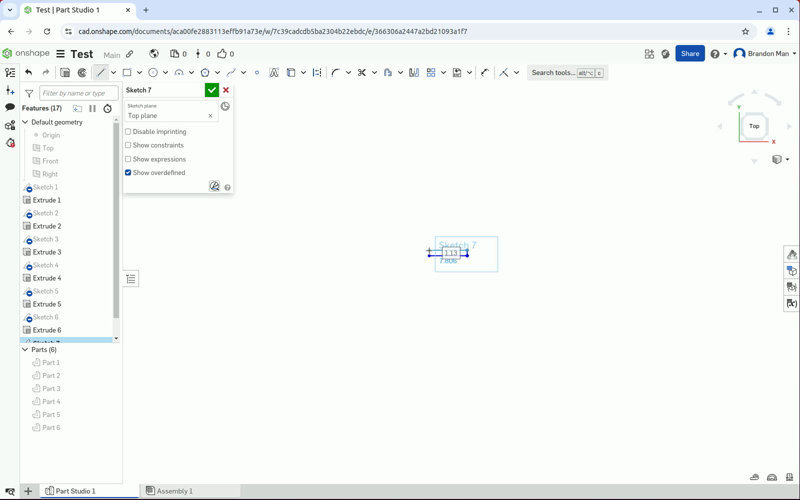
key_up(shift)
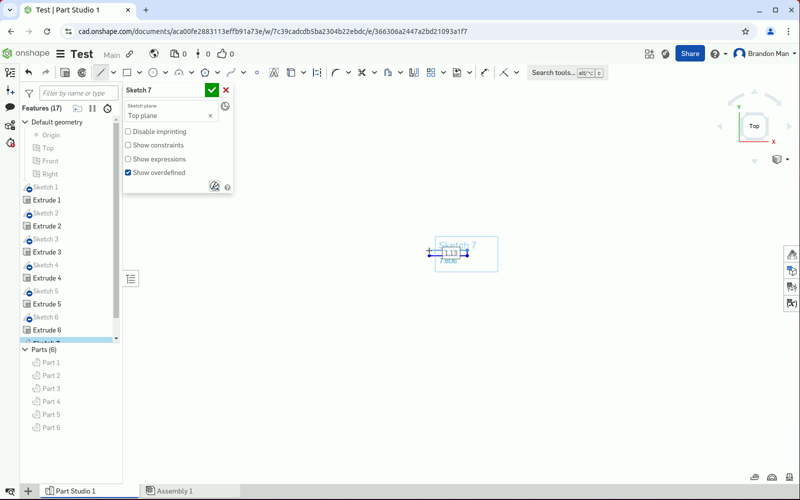
mouse_move(459, 250)
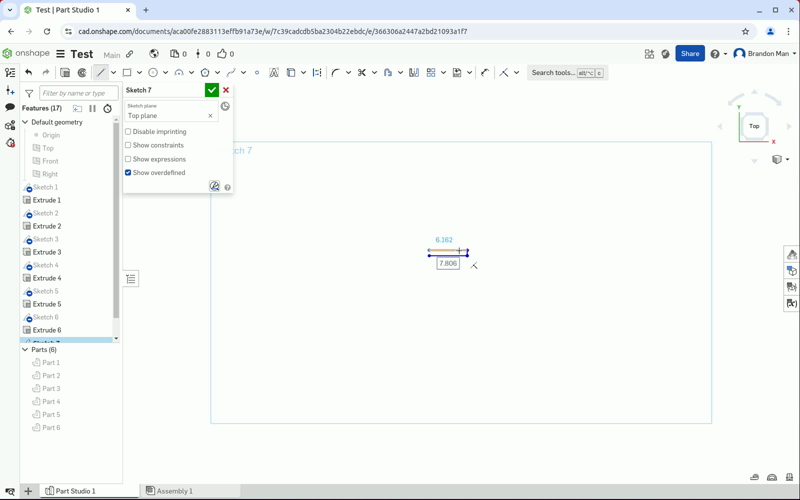
key_down(shift)
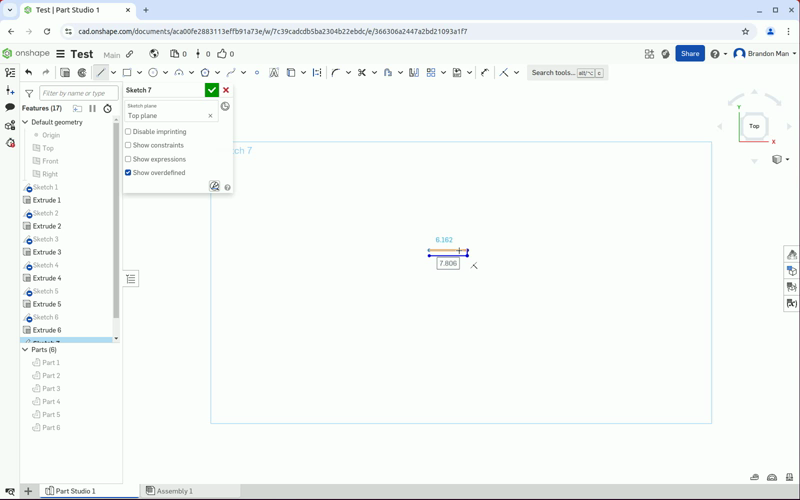
mouse_move(429, 255)
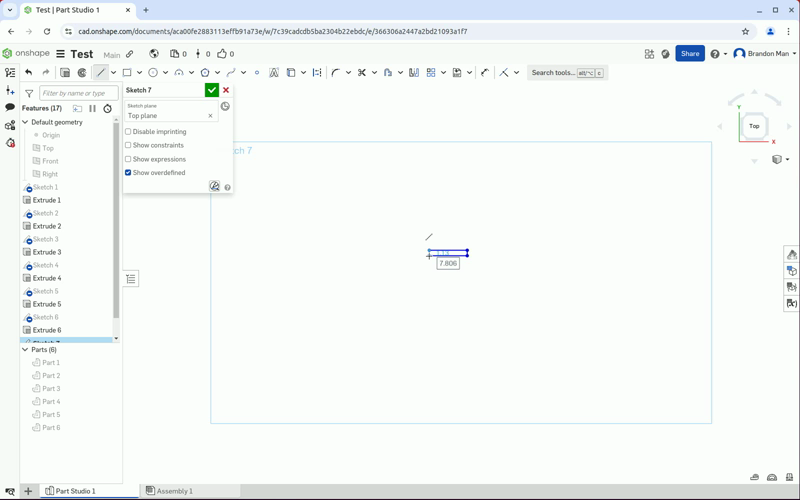
scroll(6)
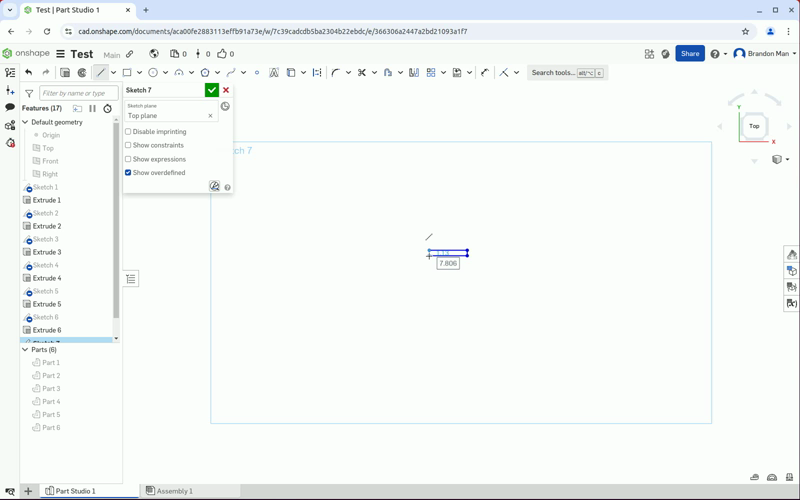
scroll(6)
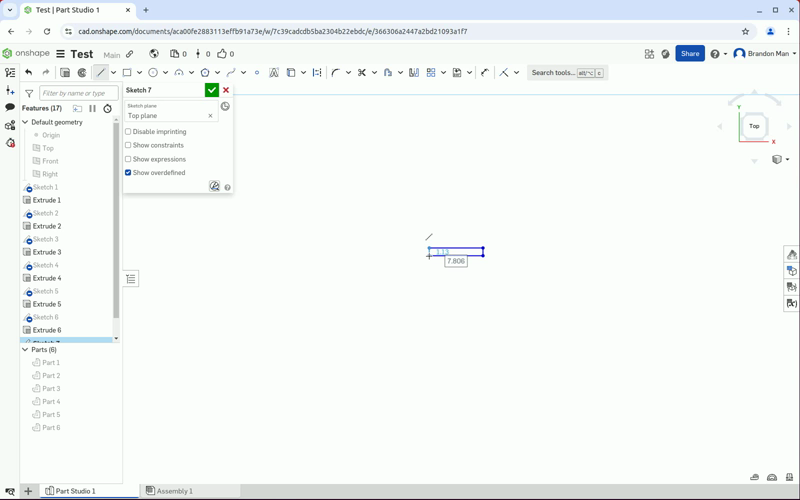
scroll(6)
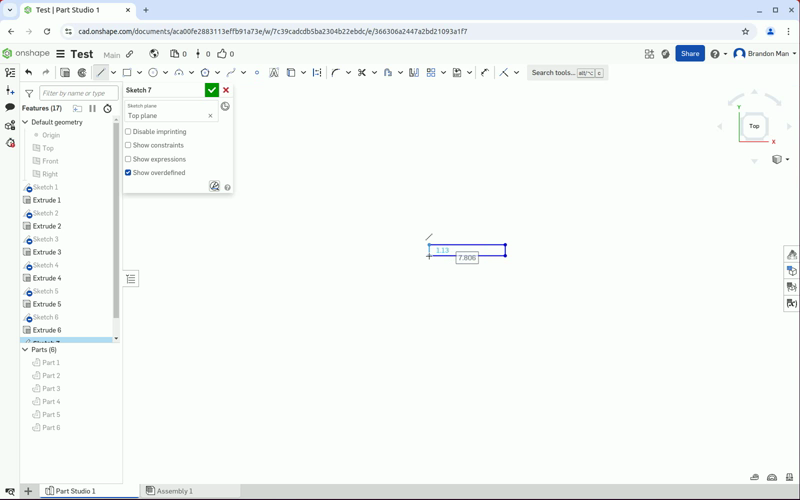
scroll(6)
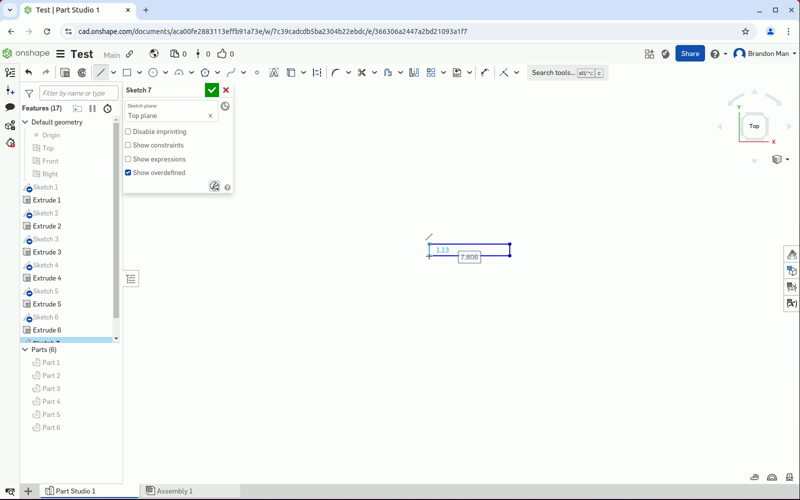
scroll(6)
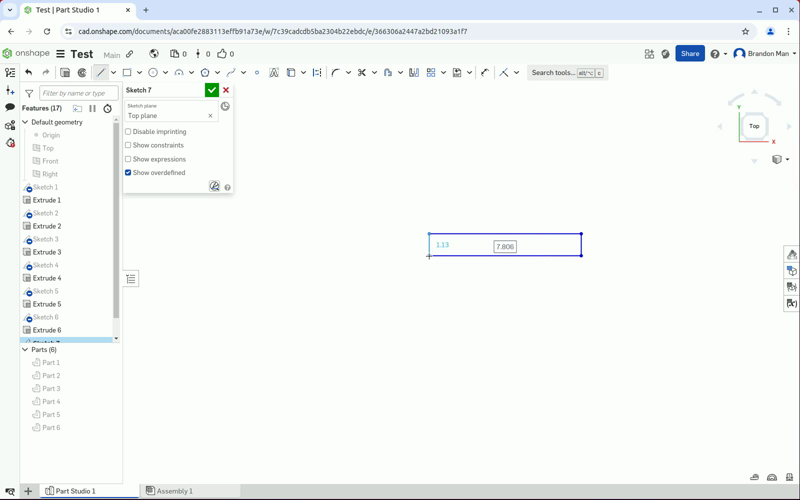
scroll(6)
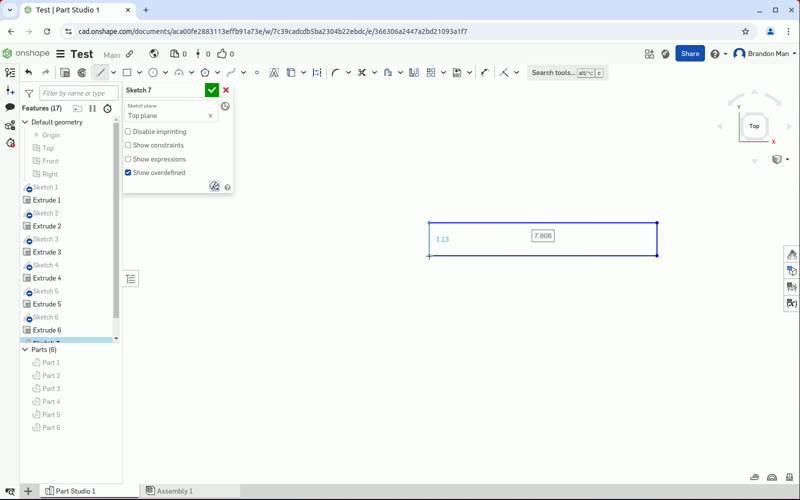
scroll(6)
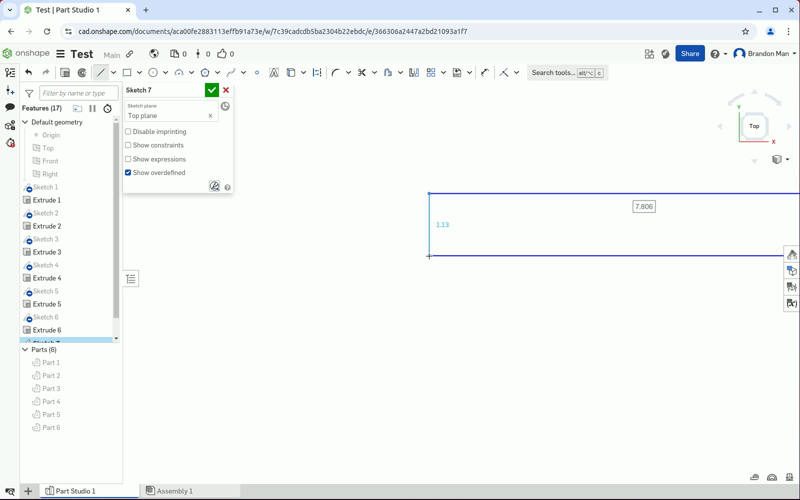
key_up(shift)
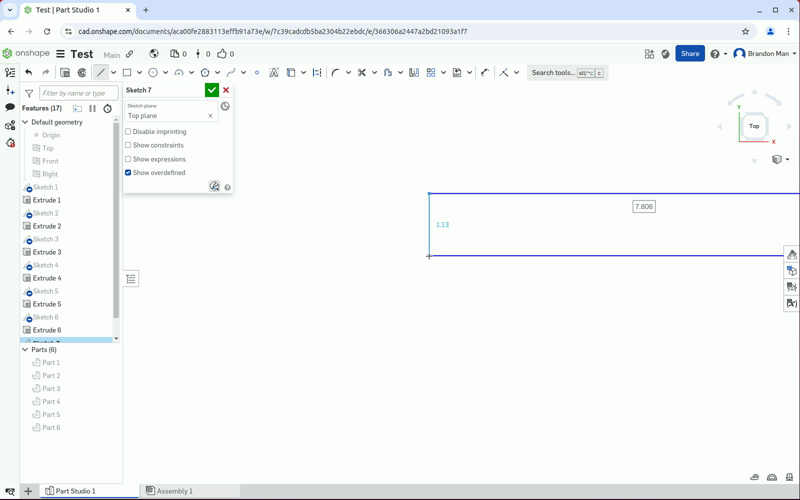
click(429, 255)
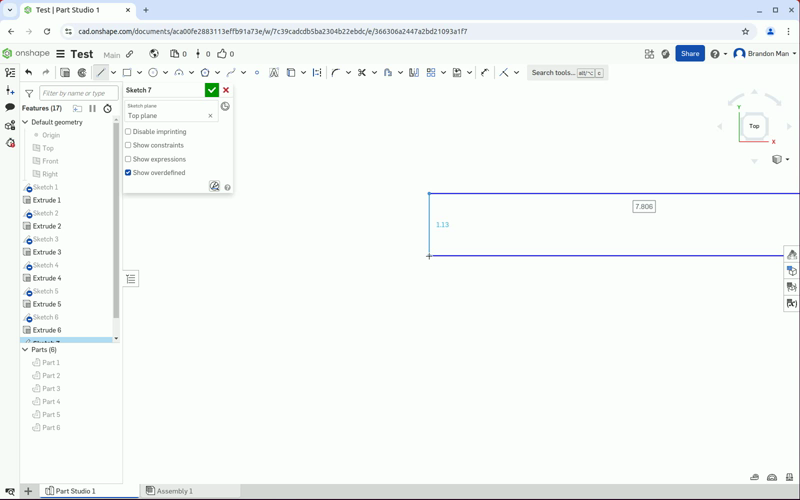
scroll(-6)
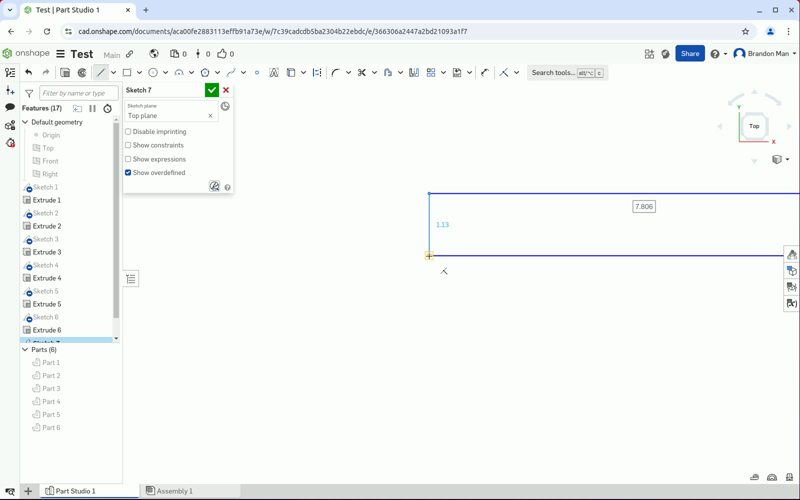
scroll(-6)
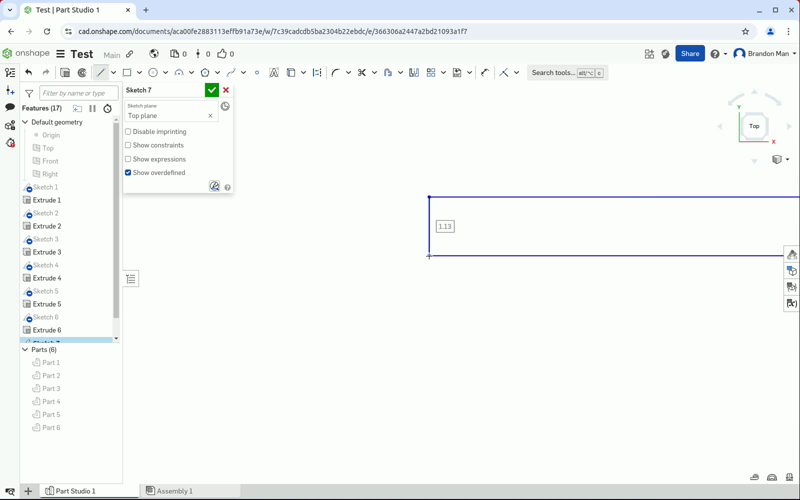
scroll(-6)
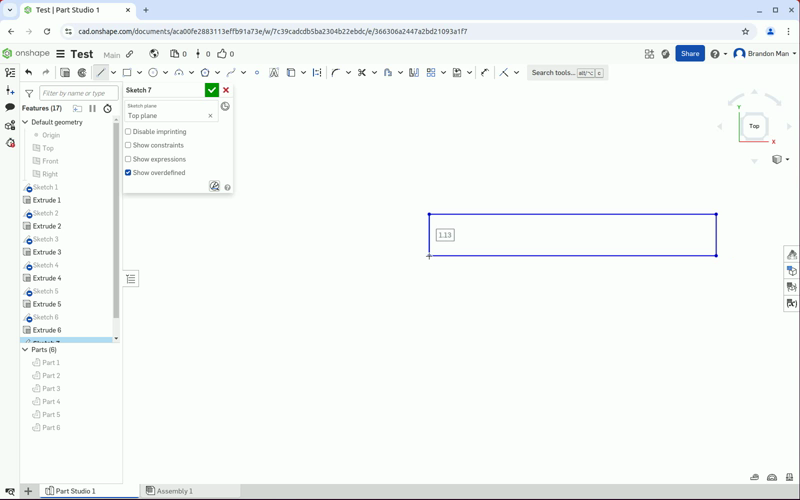
scroll(-6)
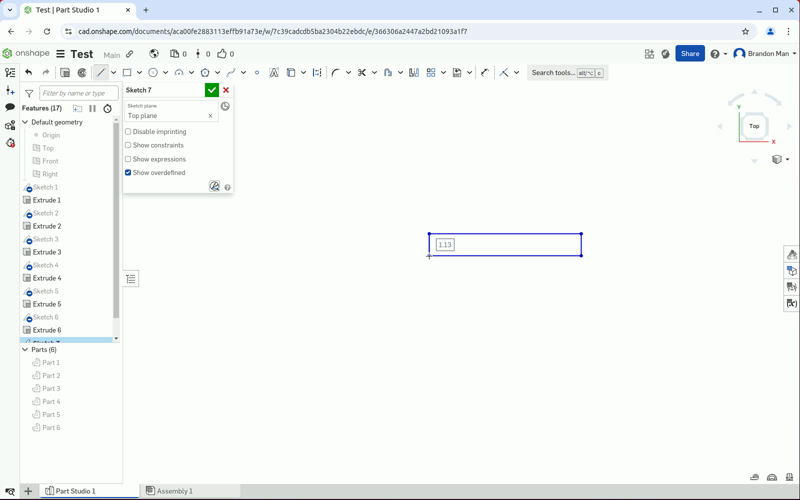
scroll(-6)
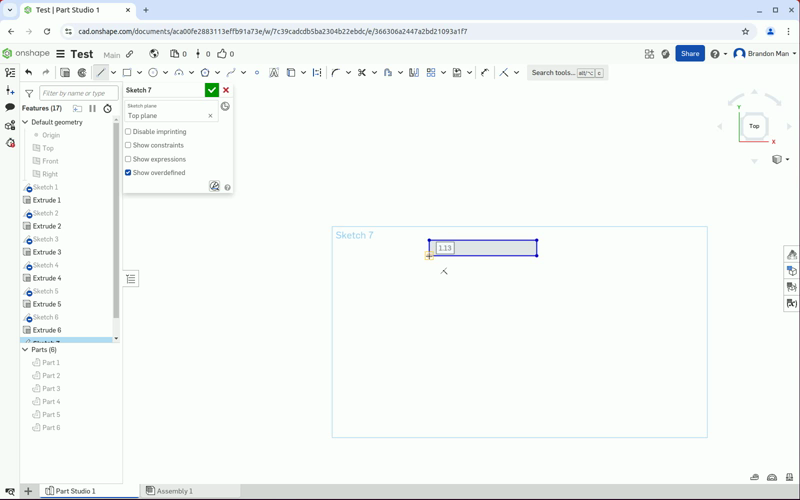
scroll(-6)
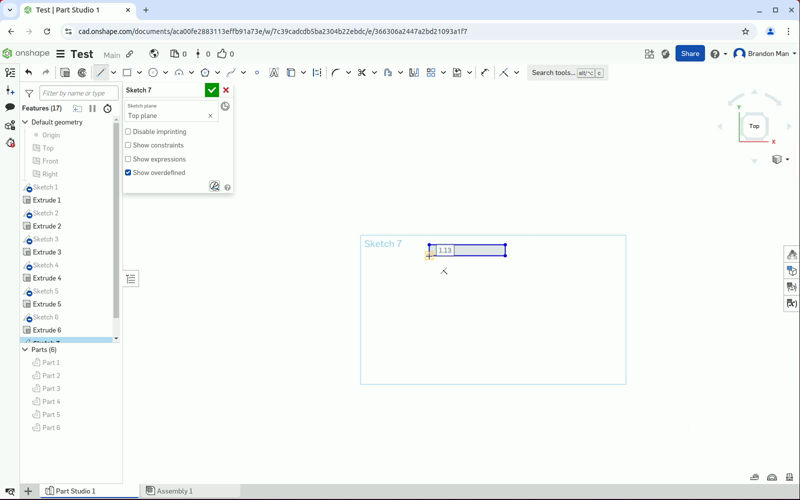
scroll(-6)
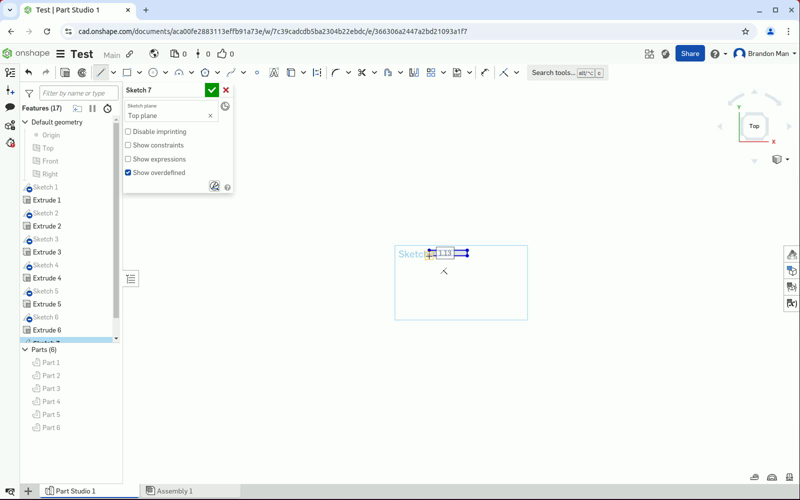
key(esc)
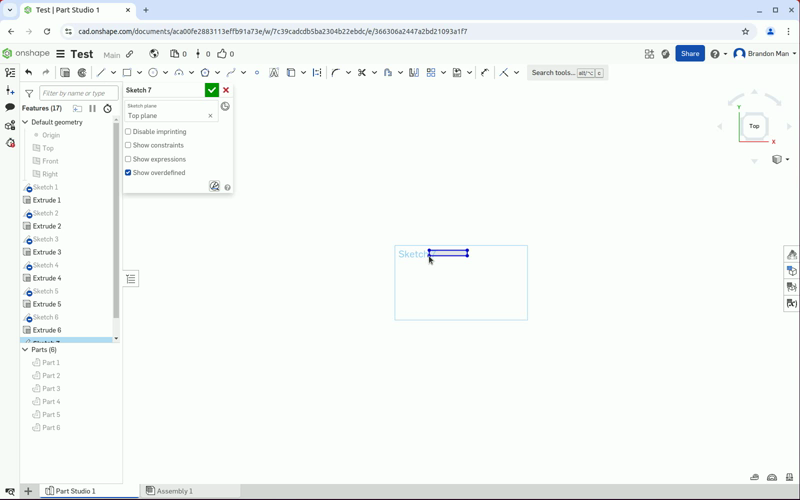
mouse_move(448, 250)
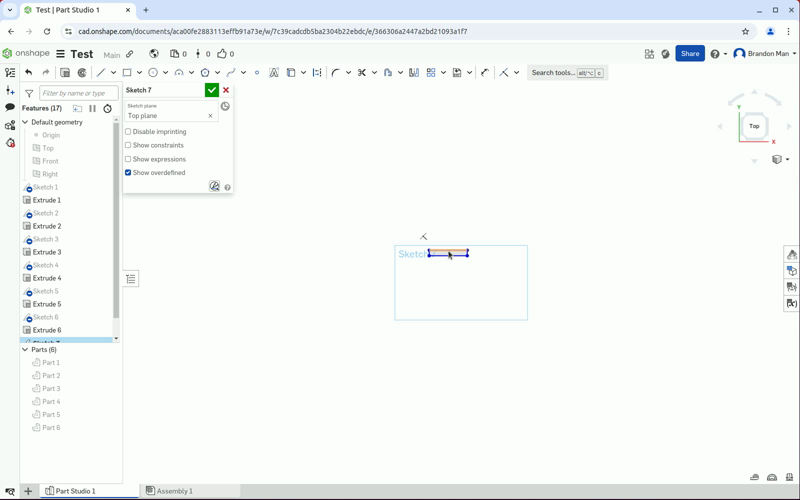
scroll(6)
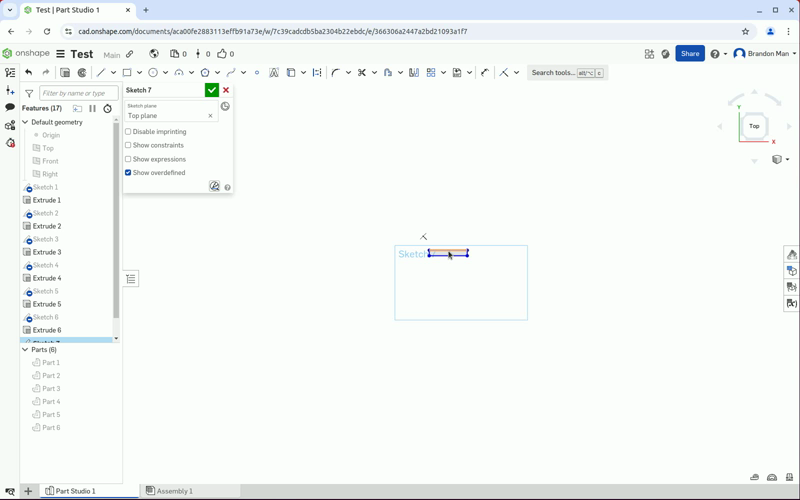
scroll(6)
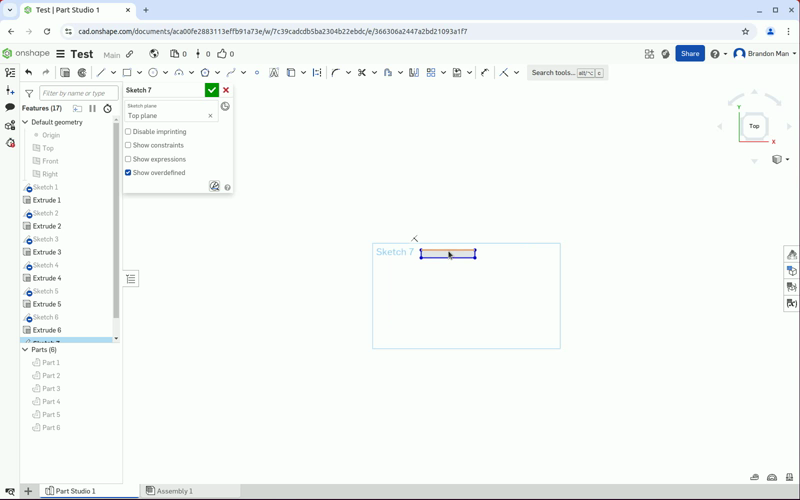
scroll(6)
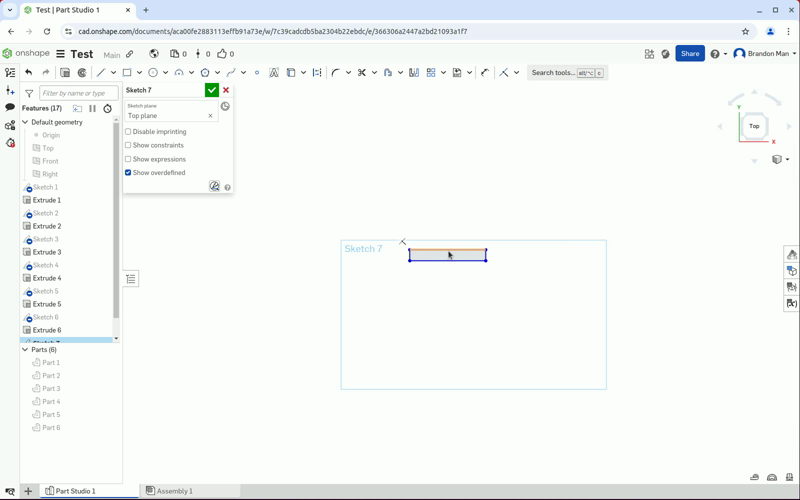
scroll(6)
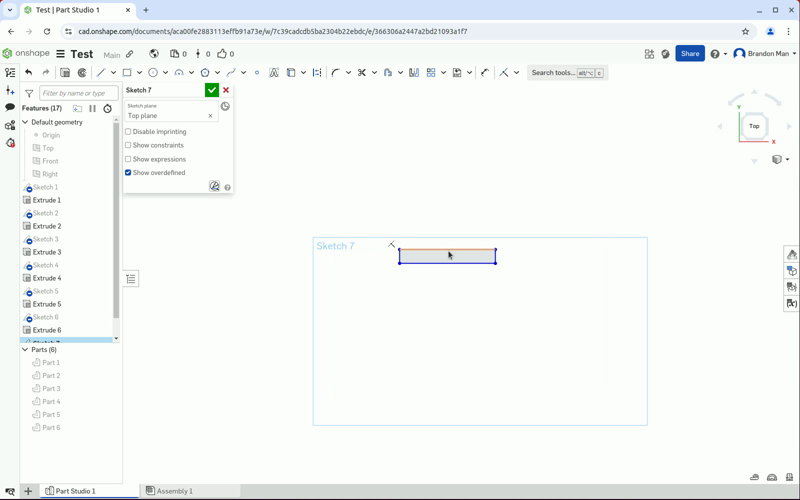
scroll(6)
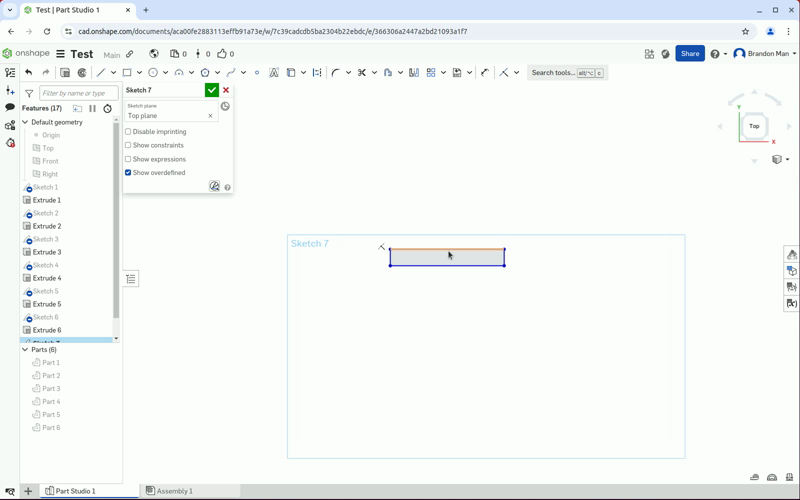
scroll(6)
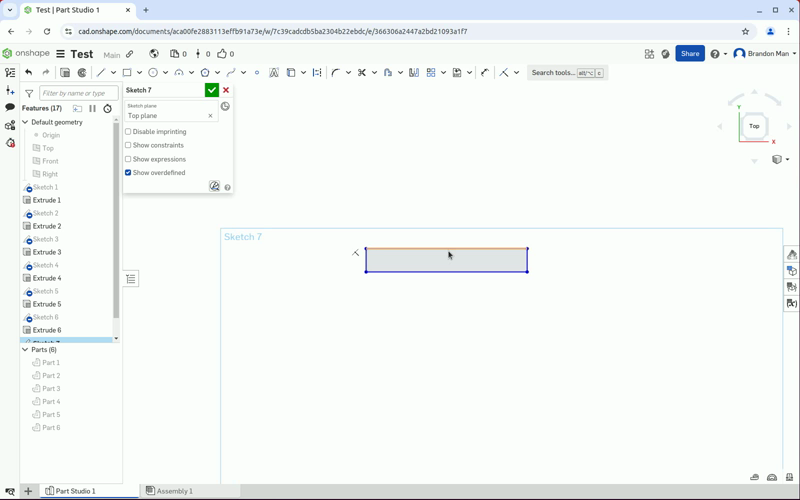
scroll(6)
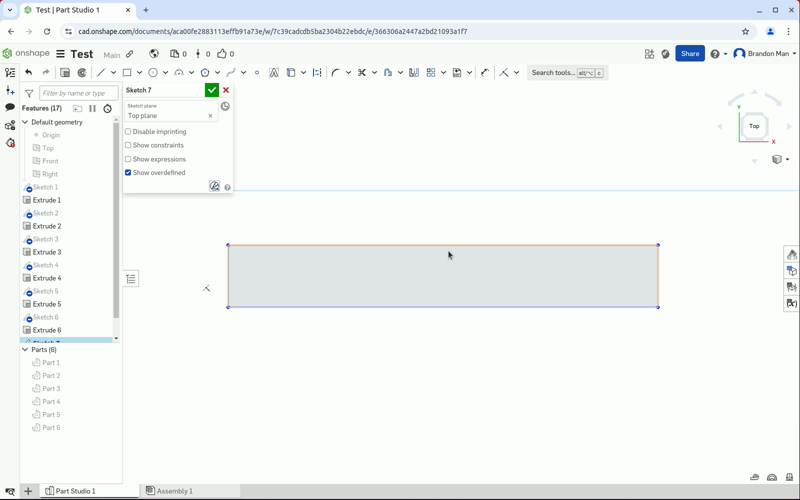
click(448, 250)
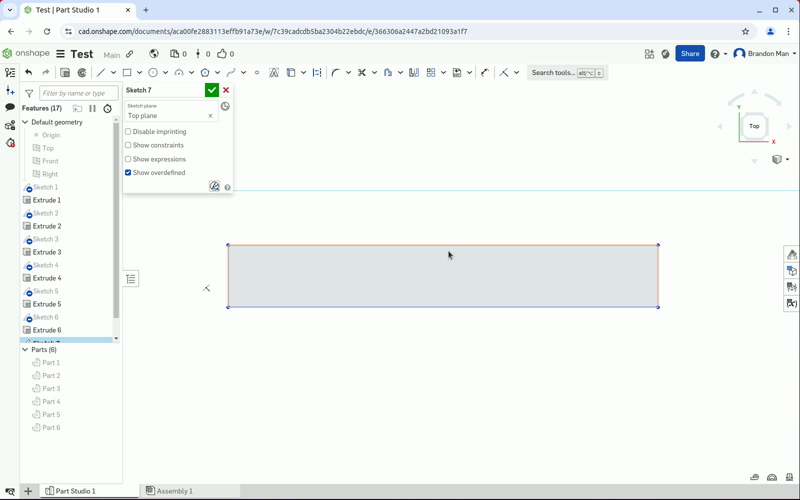
scroll(-6)
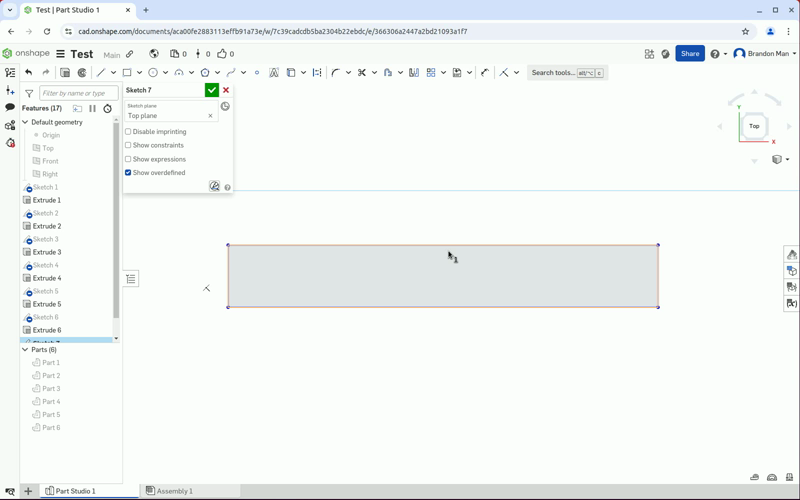
scroll(-6)
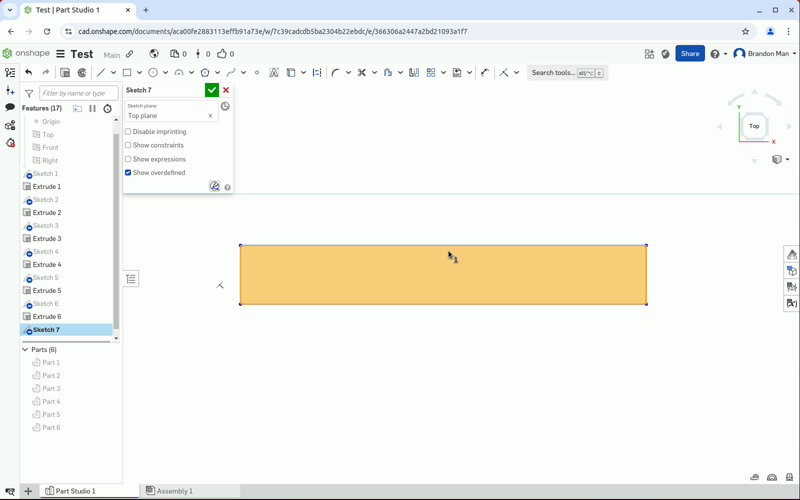
scroll(-6)
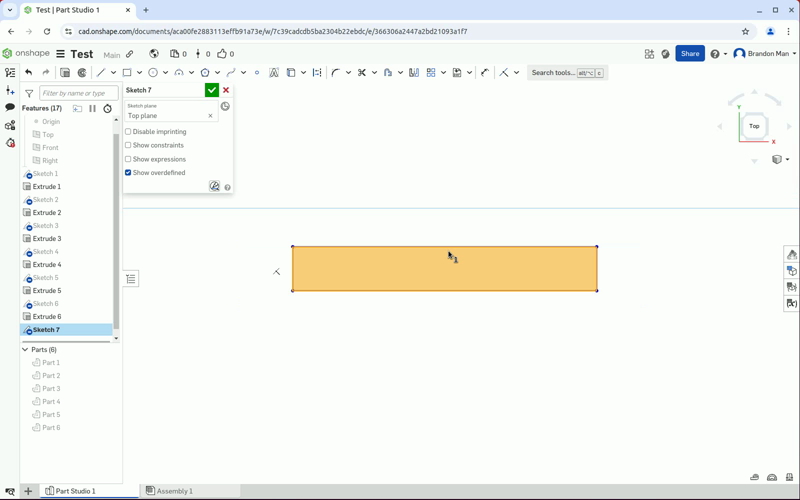
scroll(-6)
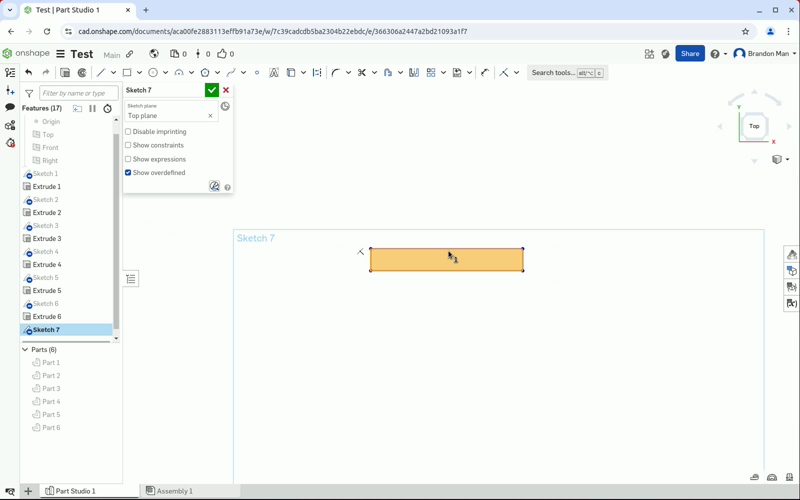
scroll(-6)
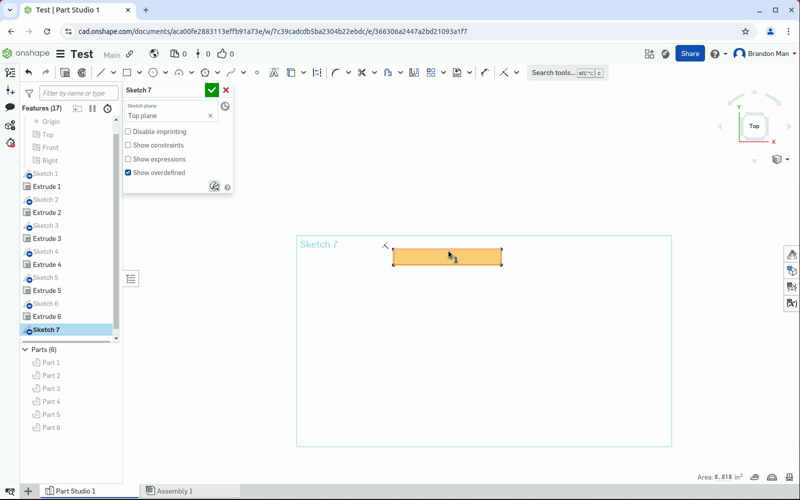
scroll(-6)
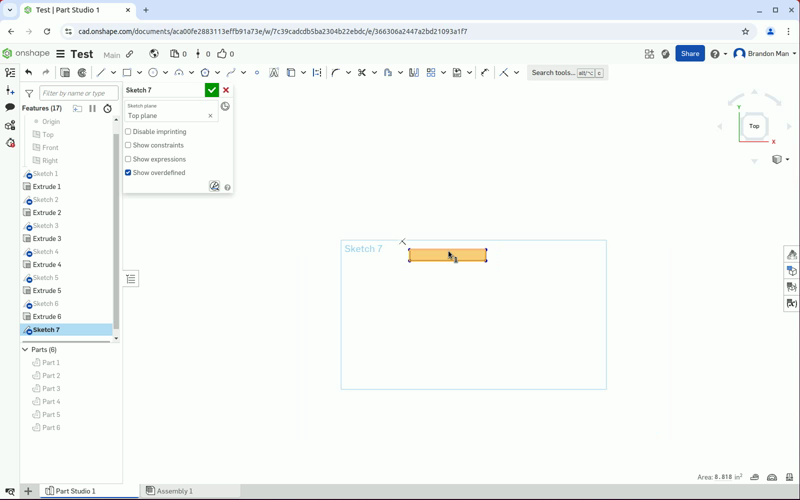
scroll(-6)
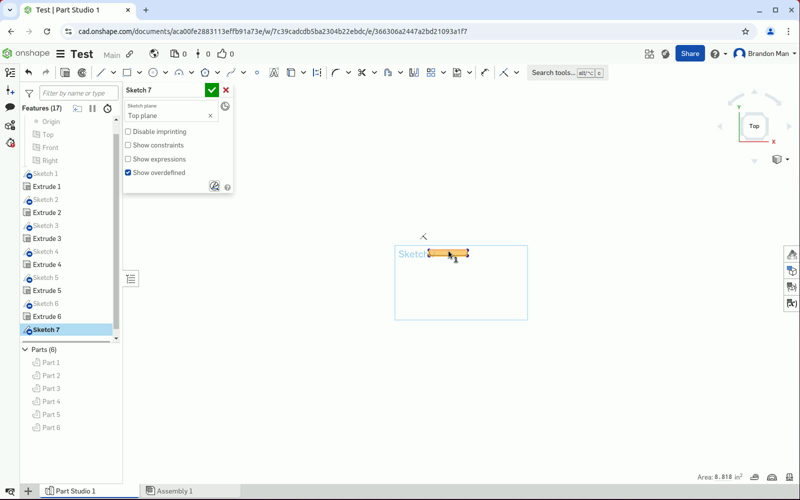
mouse_move(73, 352)
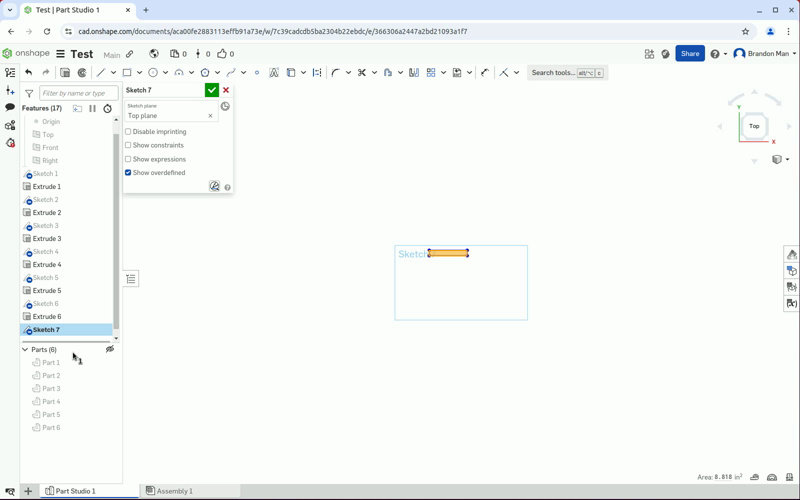
key(shift+y)
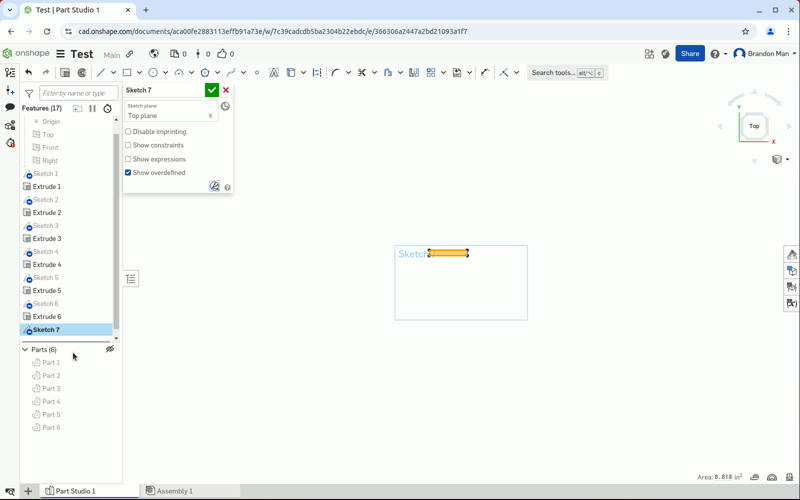
key(shift+e)
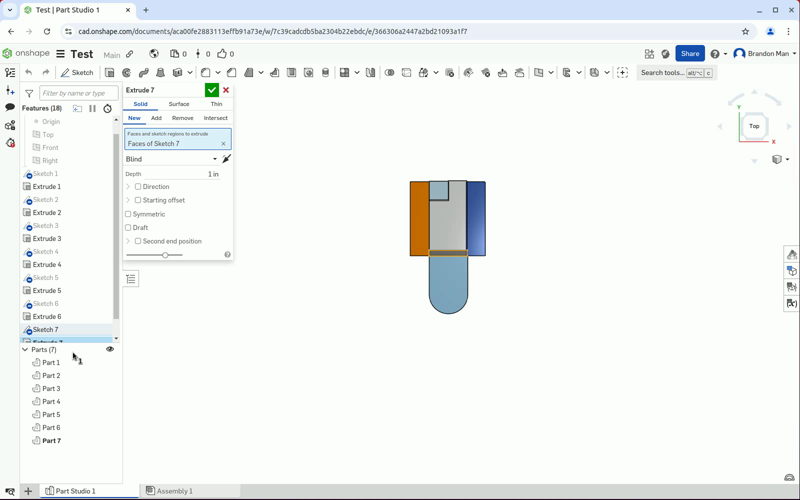
mouse_move(143, 106)
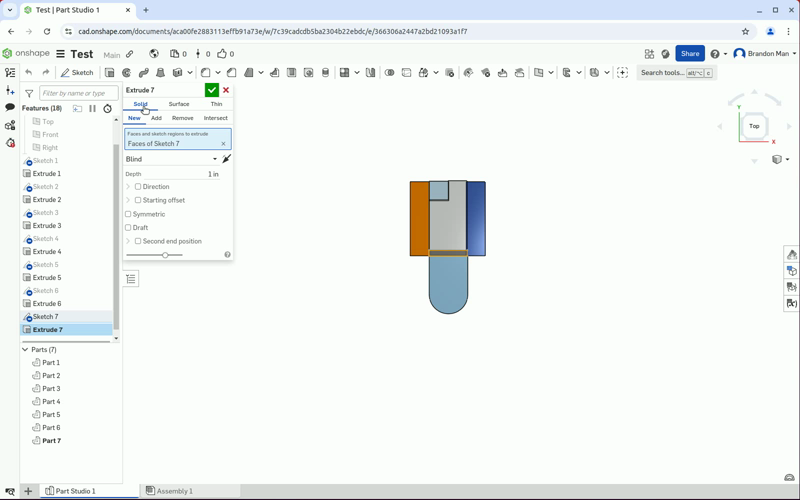
click(143, 106)
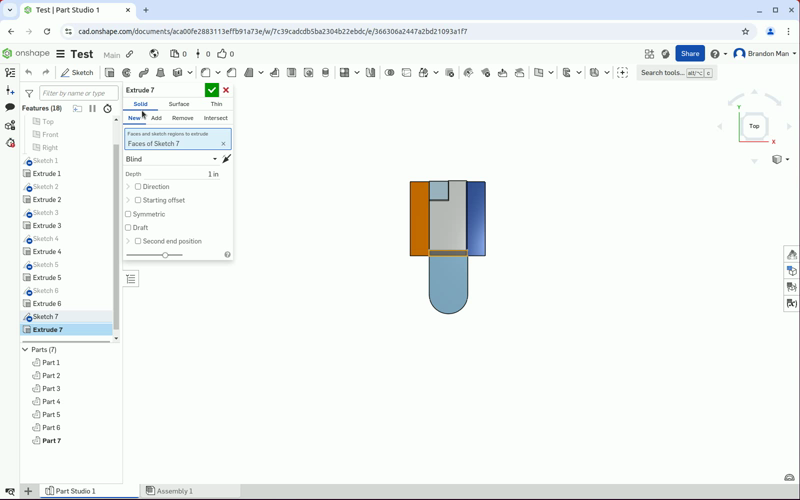
mouse_move(137, 120)
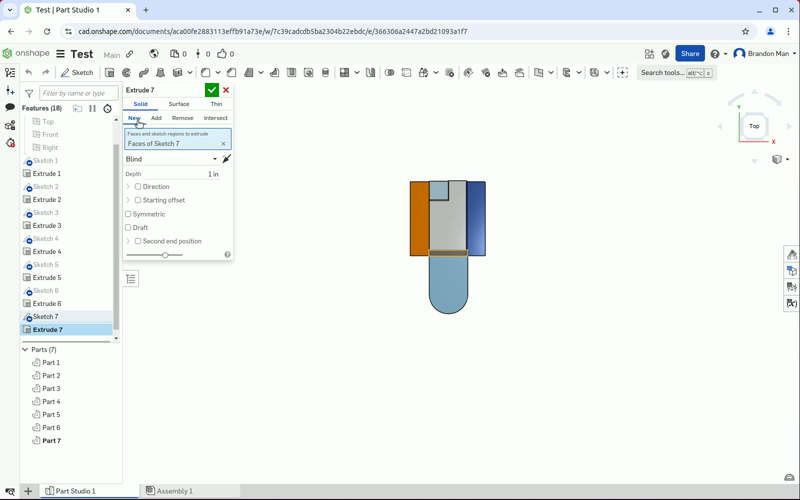
click(137, 120)
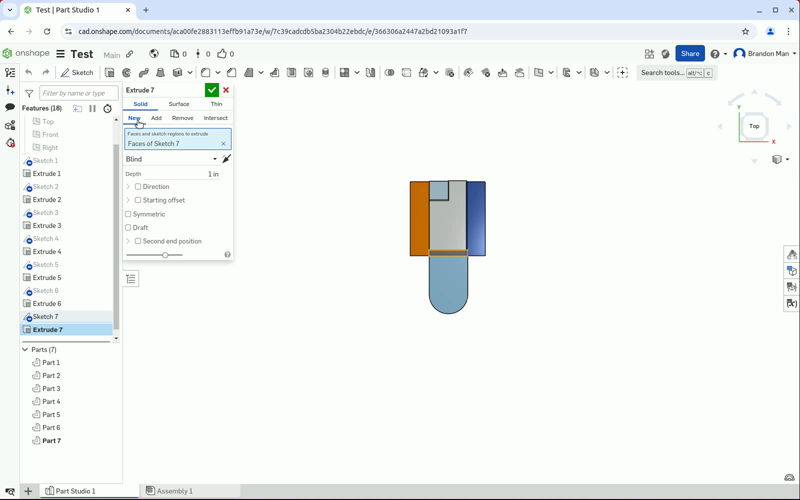
key(tab, 4)
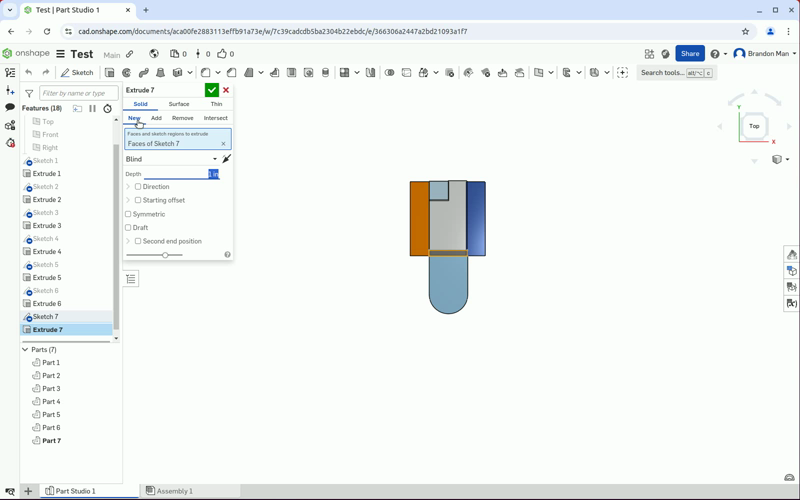
text(23.108)
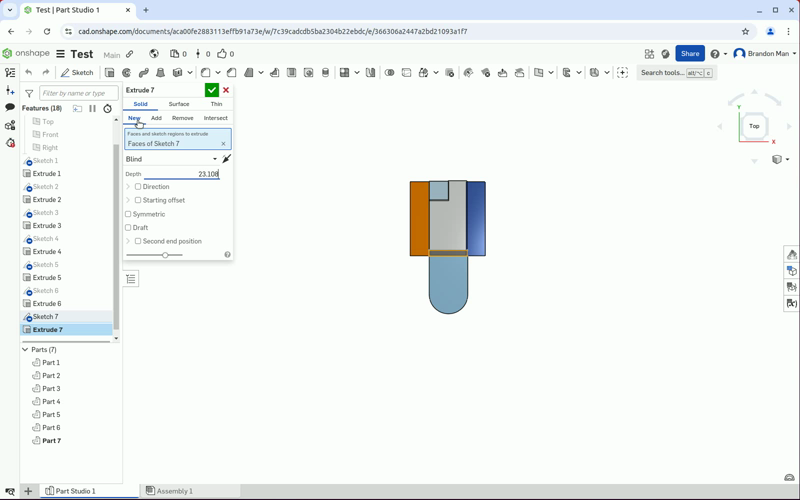
key(enter)
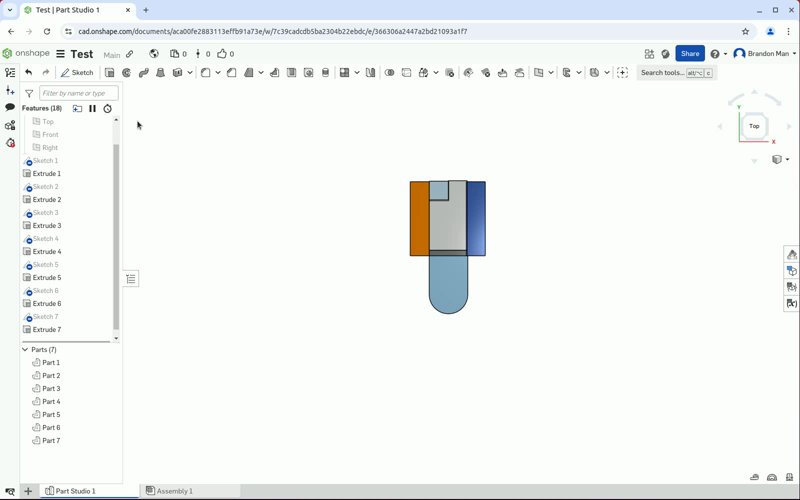
key(shift+h)
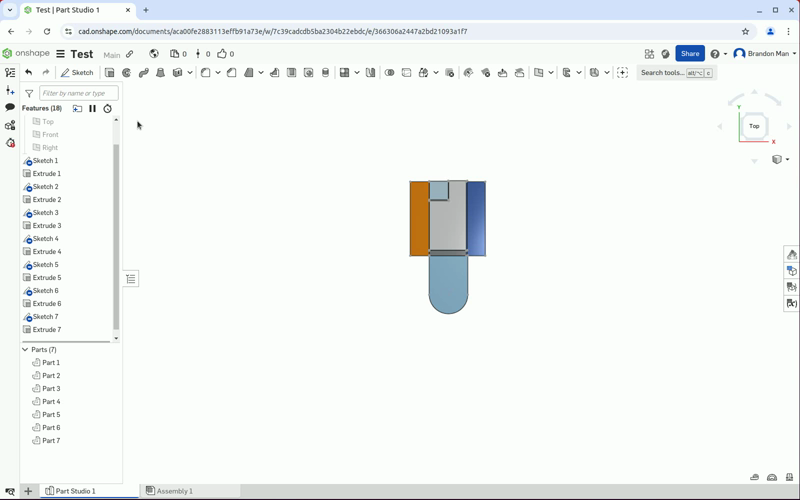
key(shift+h)
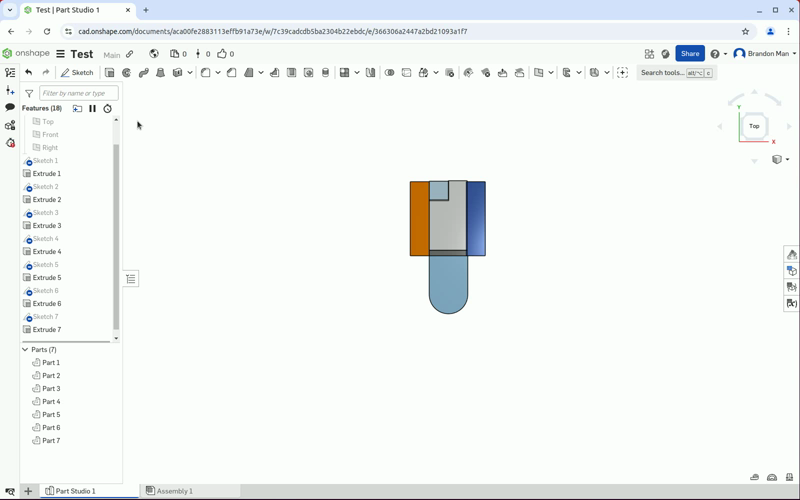
mouse_move(69, 163)
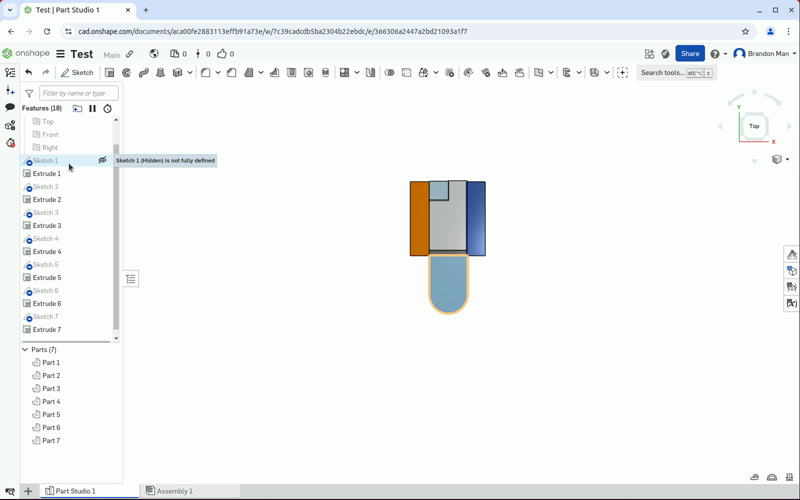
click(69, 163)
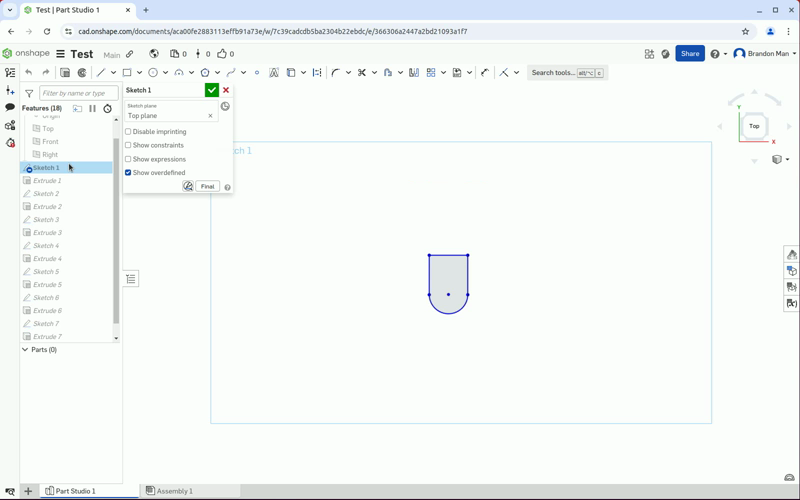
mouse_move(229, 92)
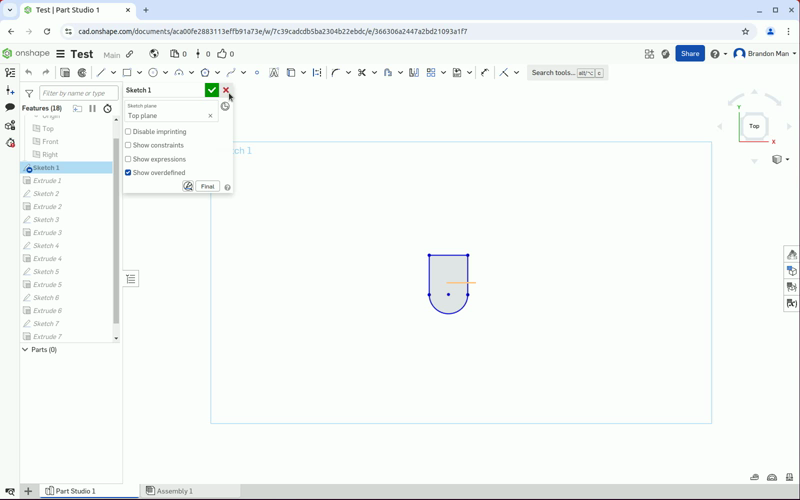
click(229, 92)
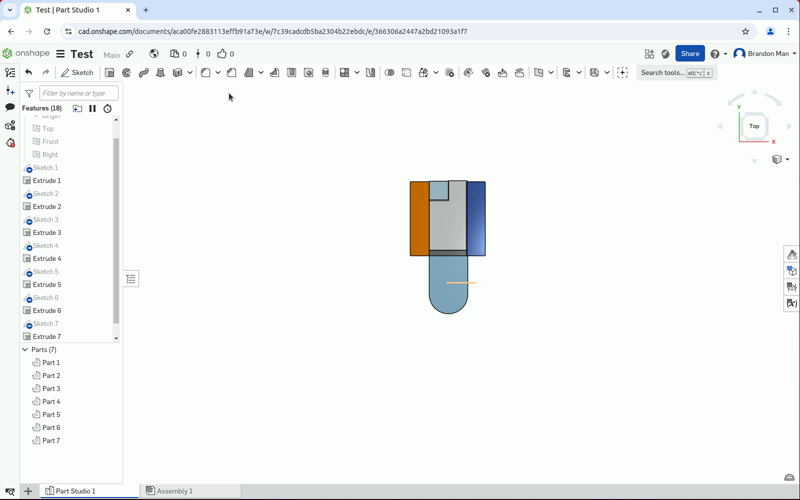
mouse_move(73, 352)
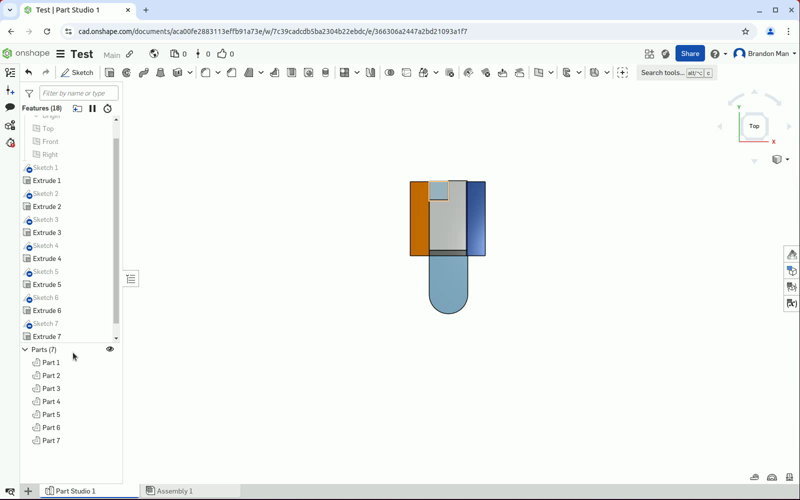
key(y)
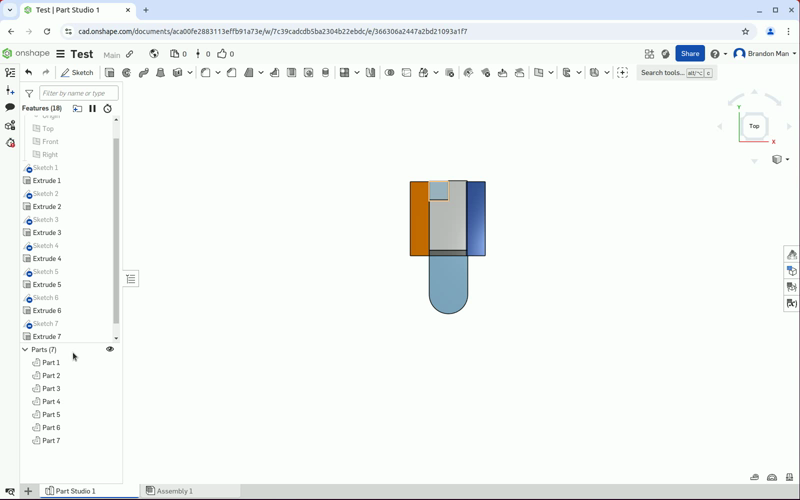
key(shift+p)
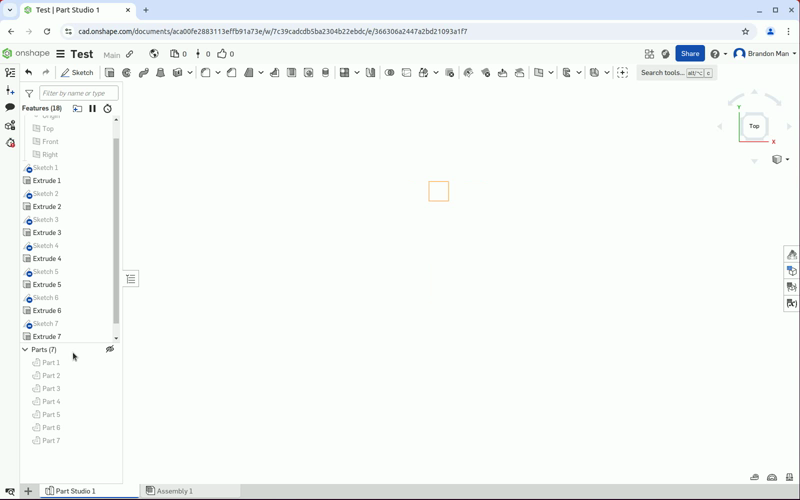
key(space)
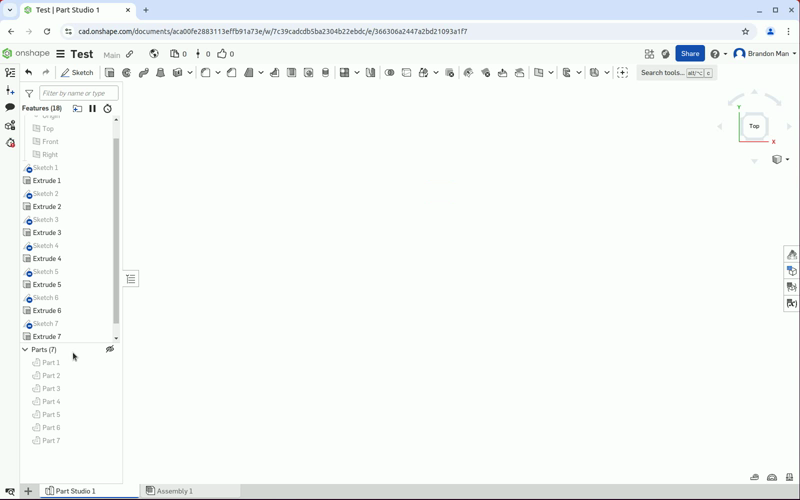
key_down(shift)
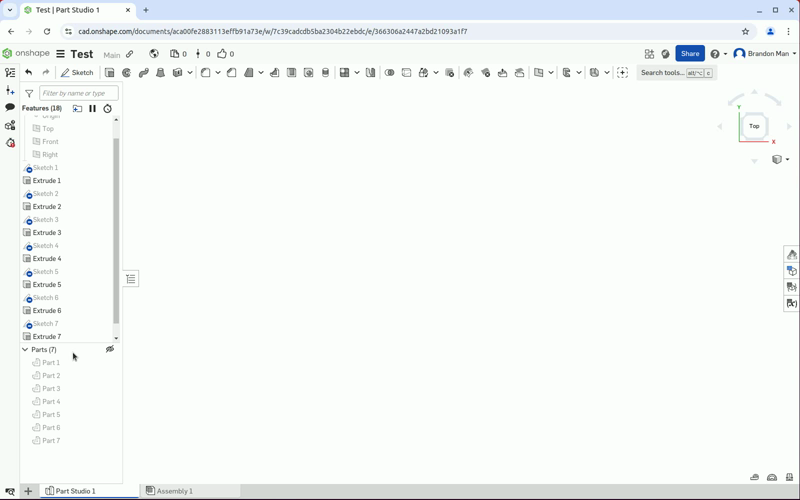
key(up)
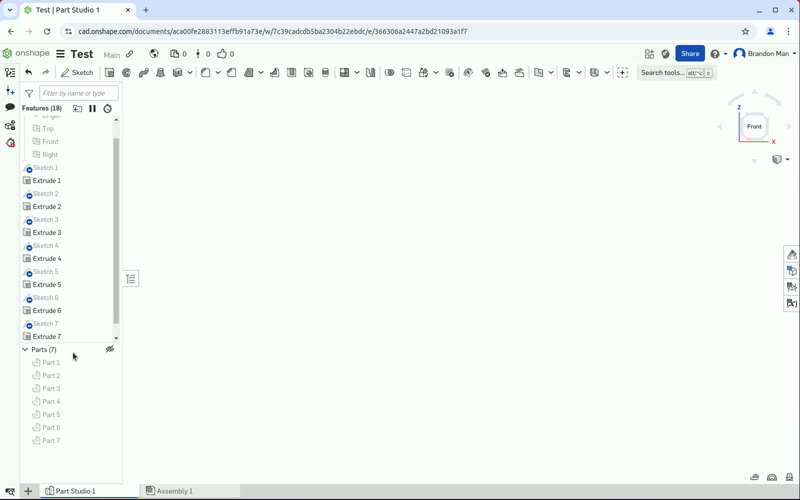
key_up(shift)
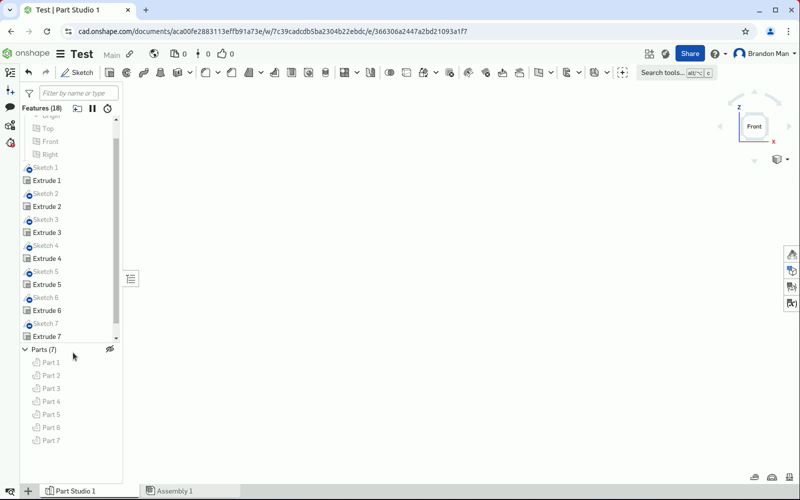
key(space)
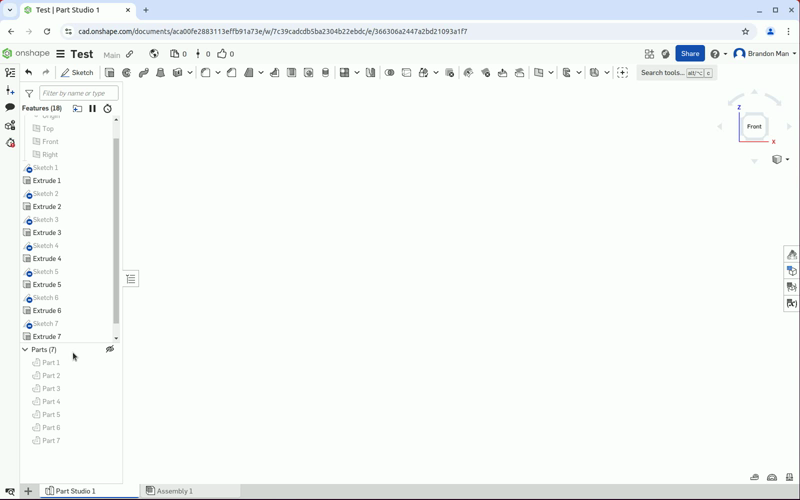
key_down(shift)
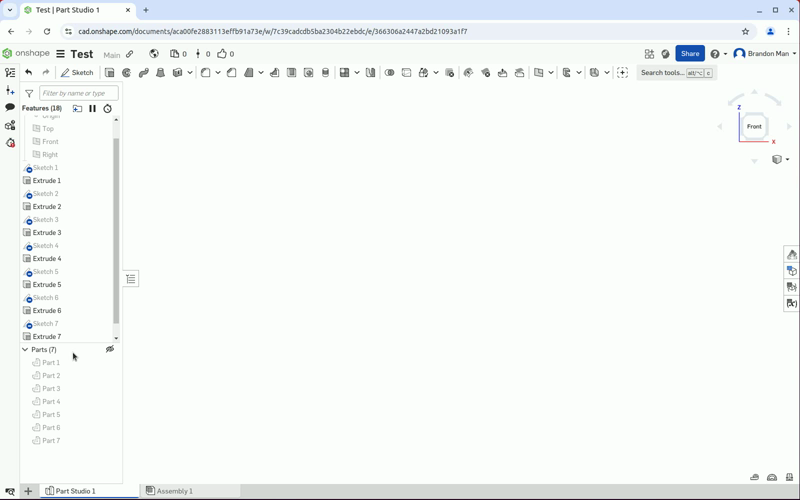
key(left)
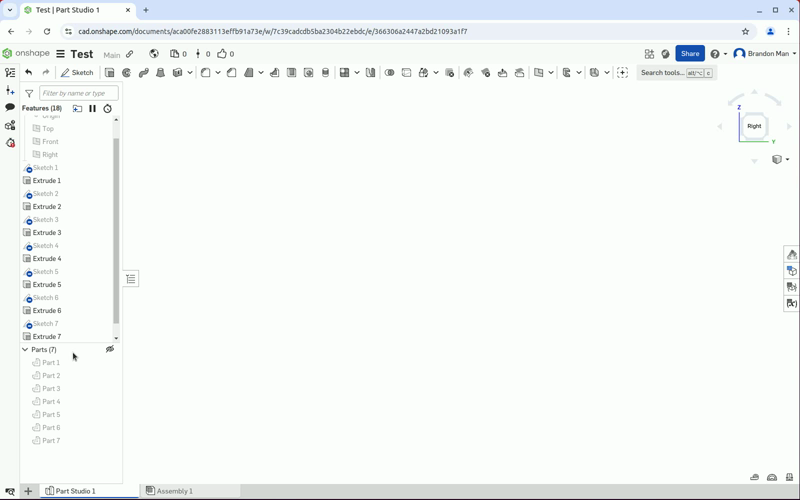
key_up(shift)
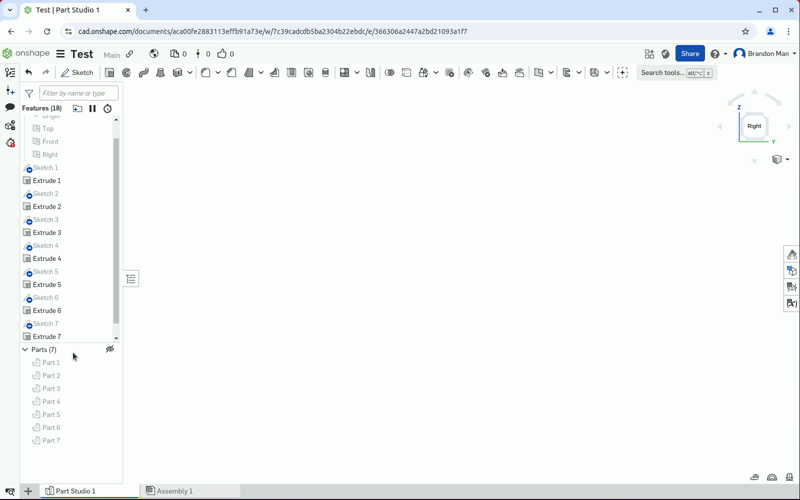
mouse_move(73, 352)
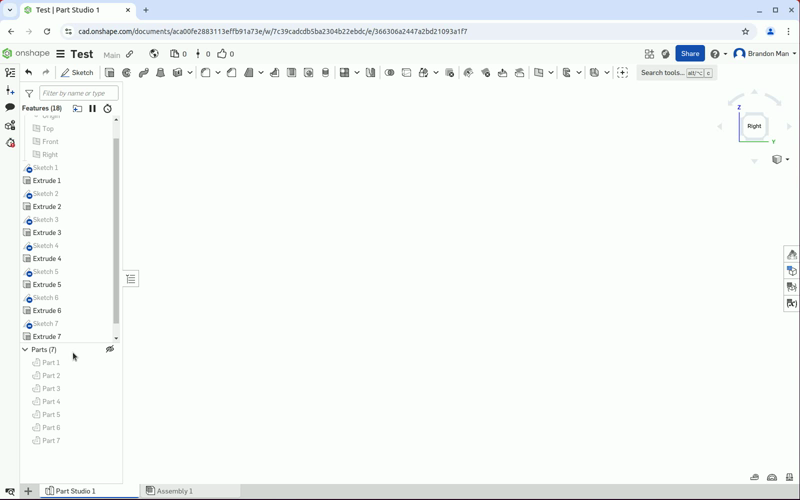
key(shift+y)
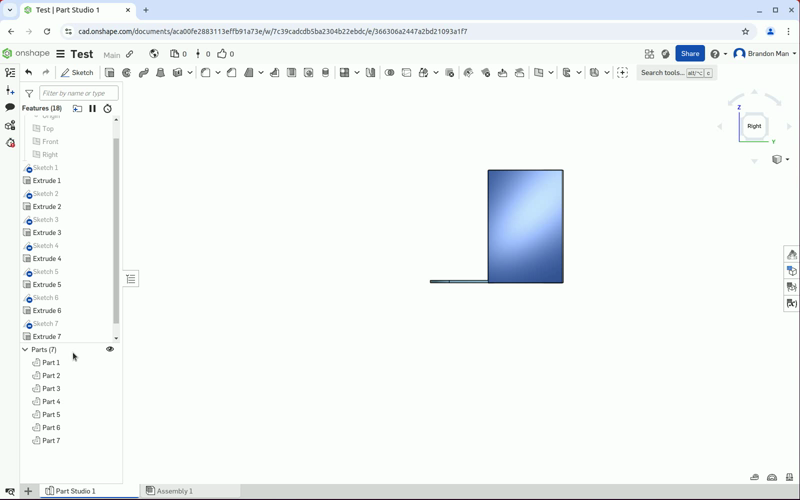
mouse_move(541, 75)
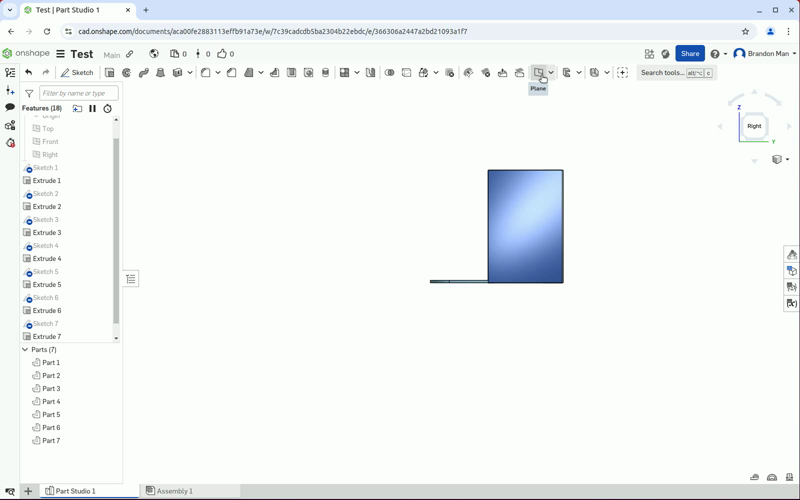
click(541, 75)
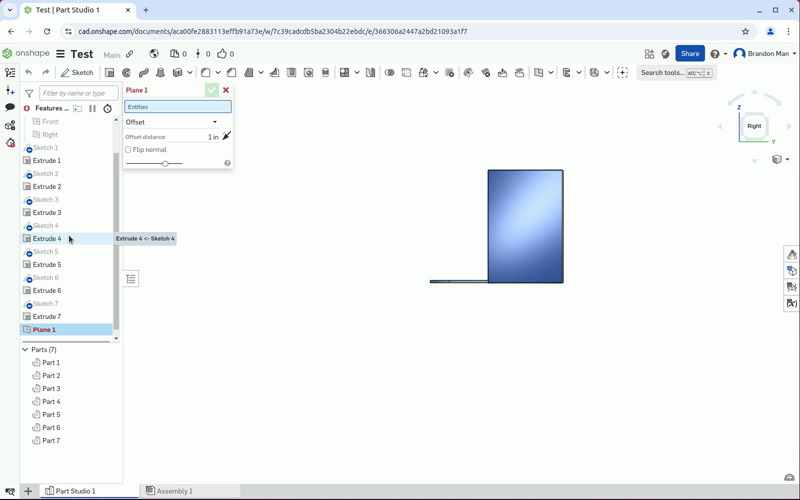
scroll(3)
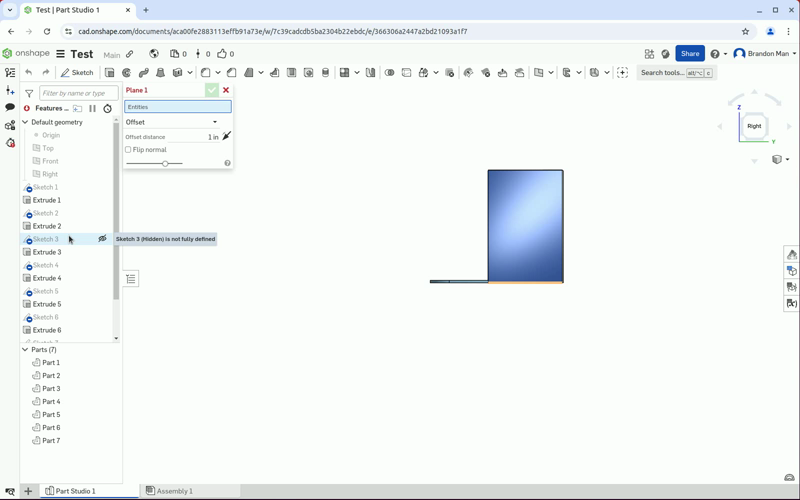
mouse_move(69, 176)
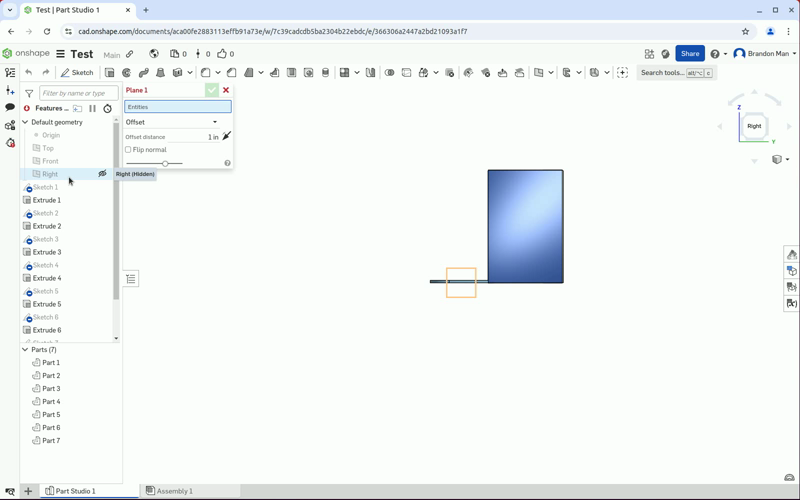
click(69, 176)
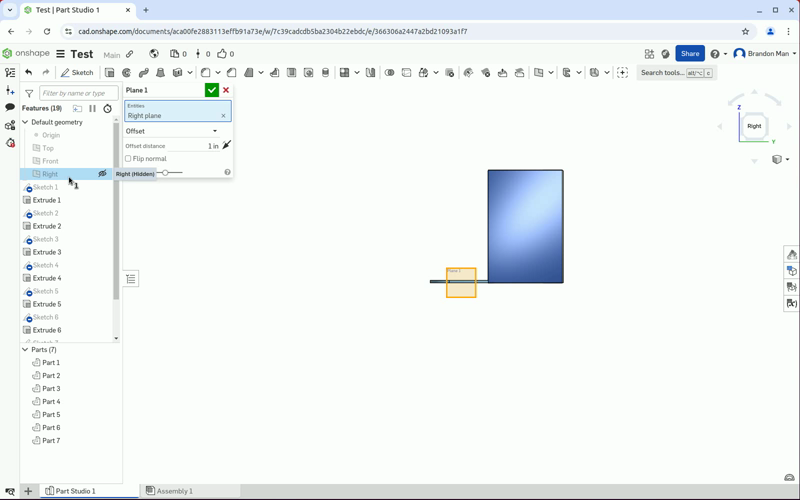
key(tab, 2)
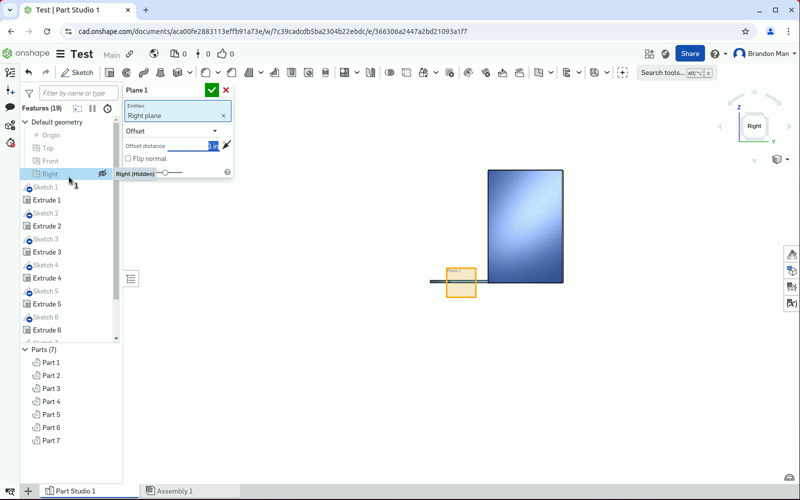
text(5.053)
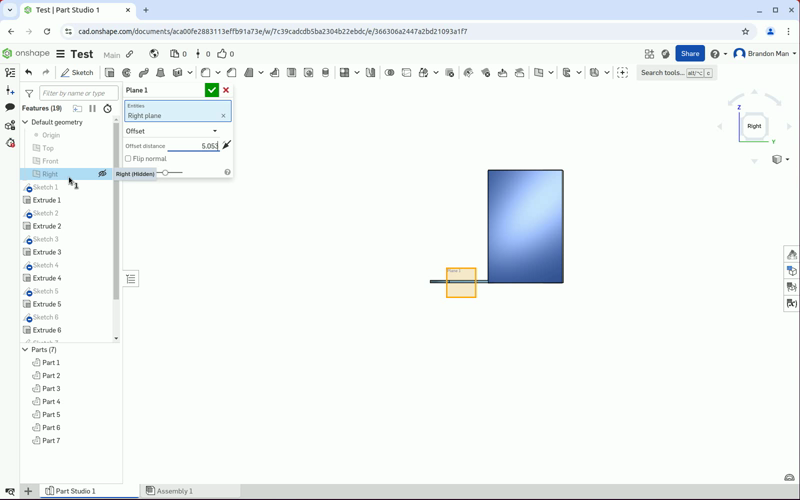
key(enter, 2)
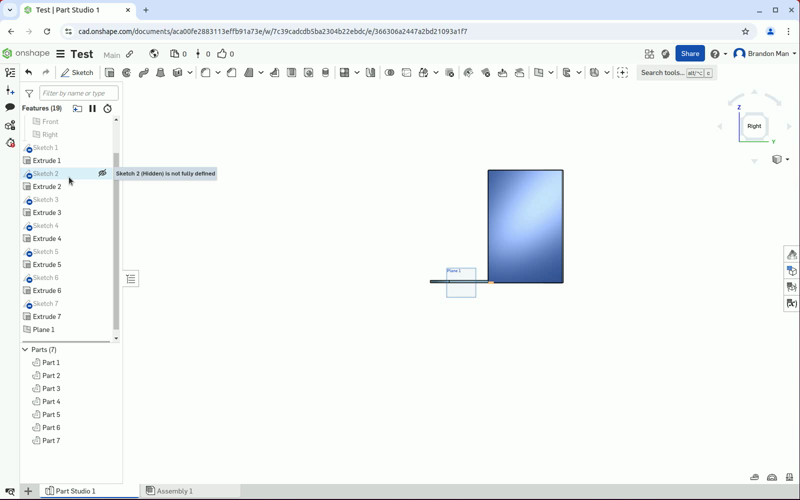
key(shift+s)
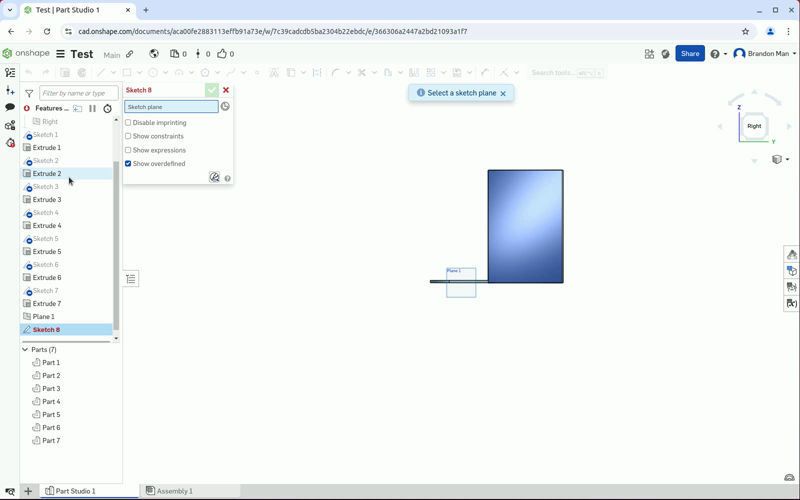
mouse_move(69, 319)
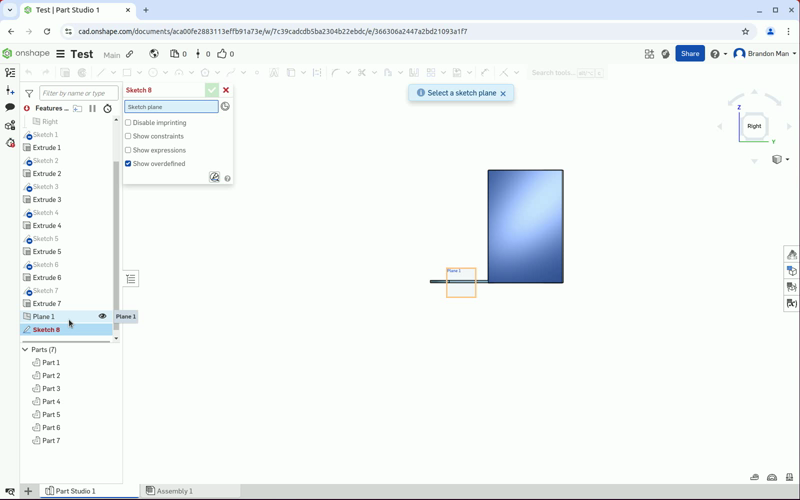
click(69, 319)
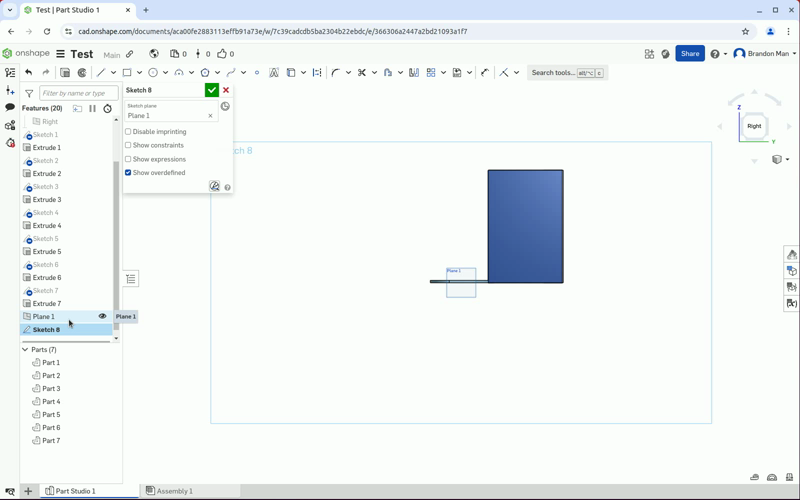
mouse_move(73, 352)
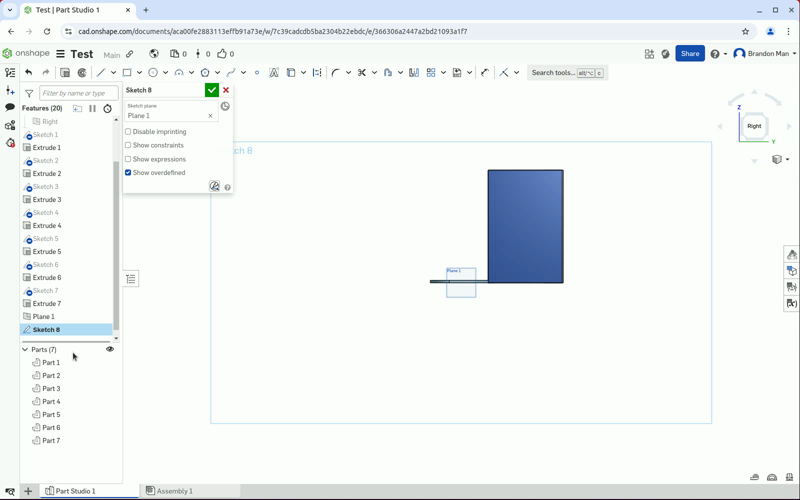
key(y)
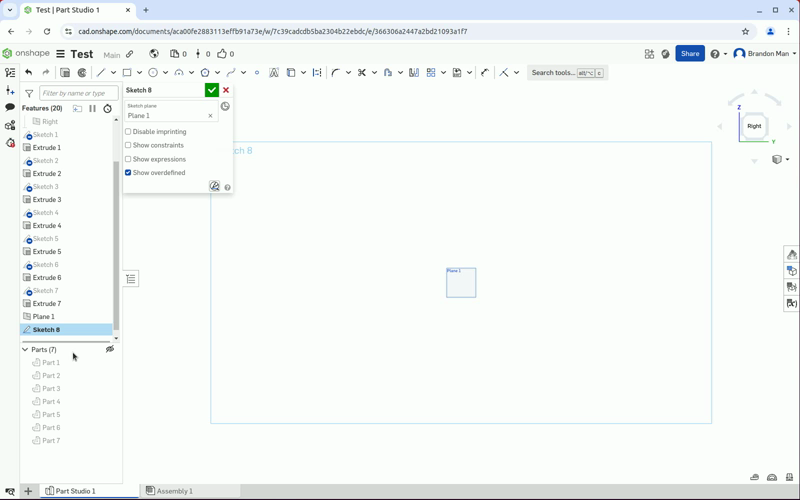
key(l)
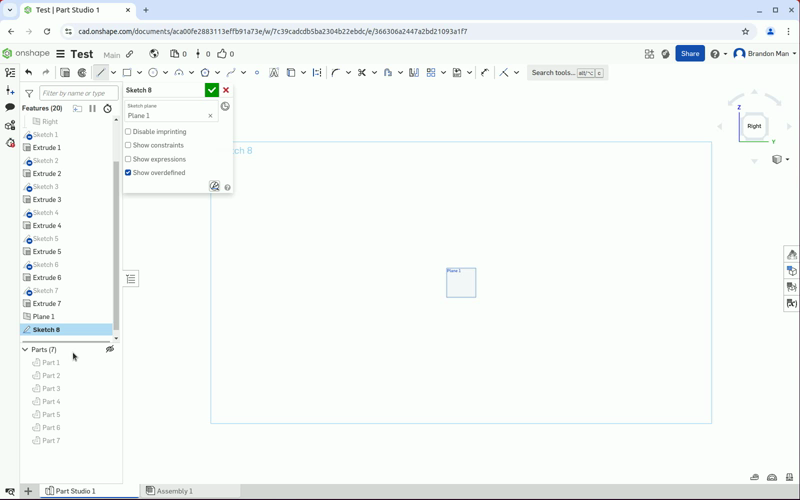
key_down(shift)
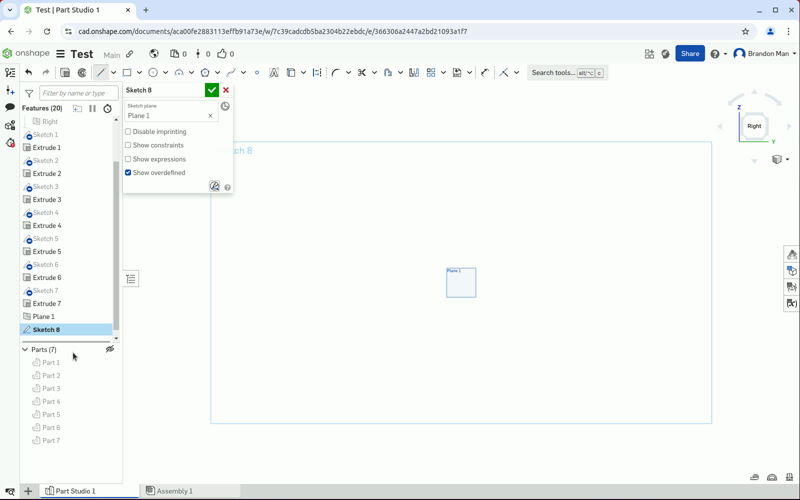
mouse_move(487, 282)
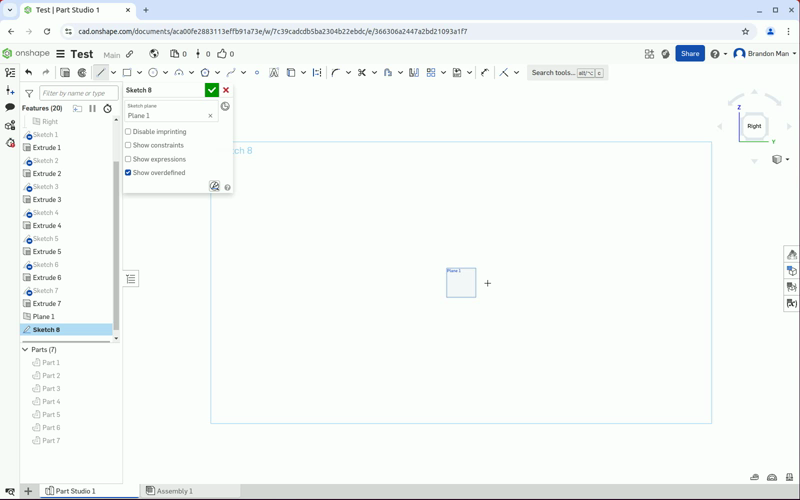
click(487, 282)
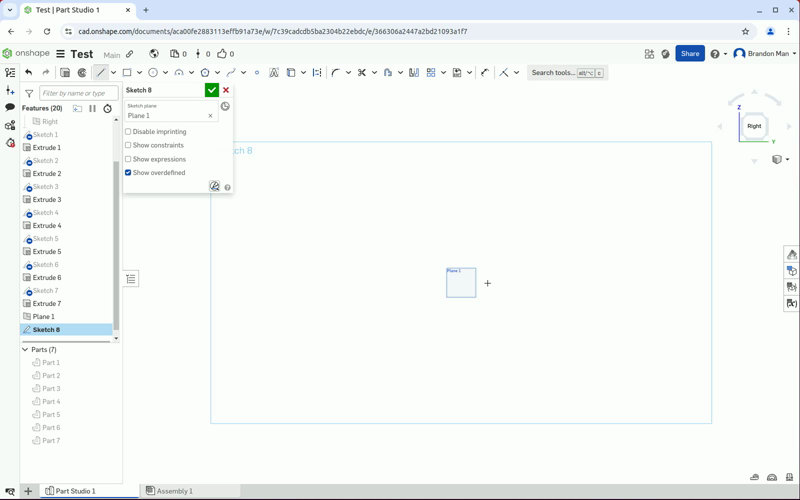
key_up(shift)
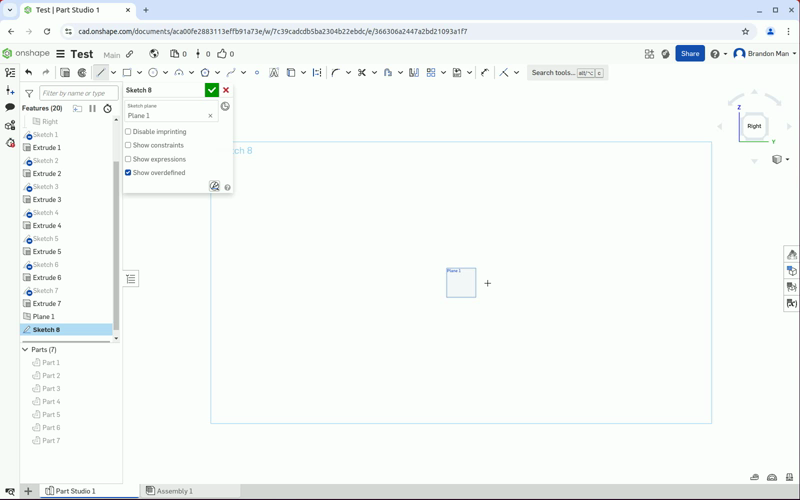
key_down(shift)
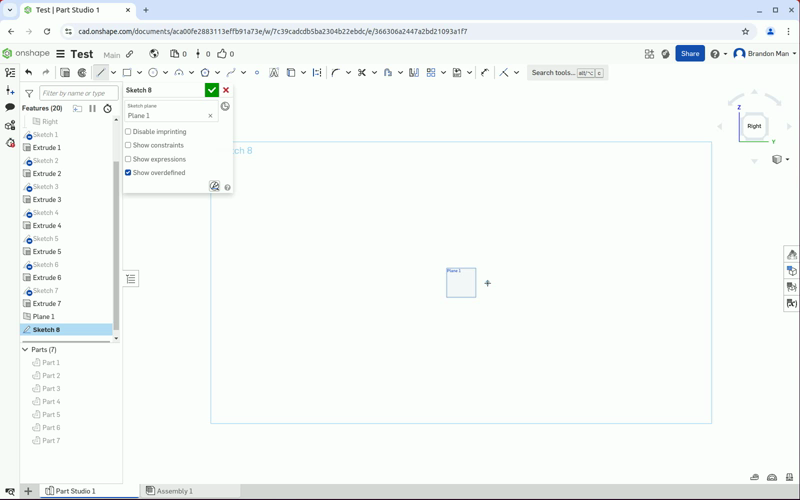
mouse_move(543, 170)
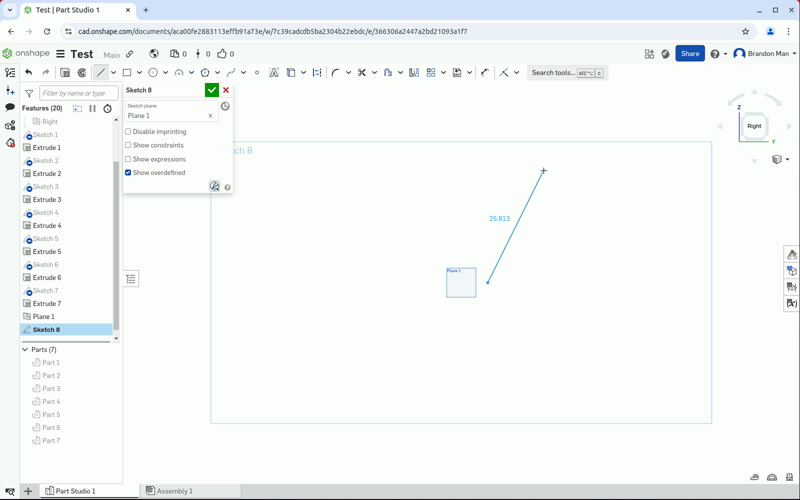
click(543, 170)
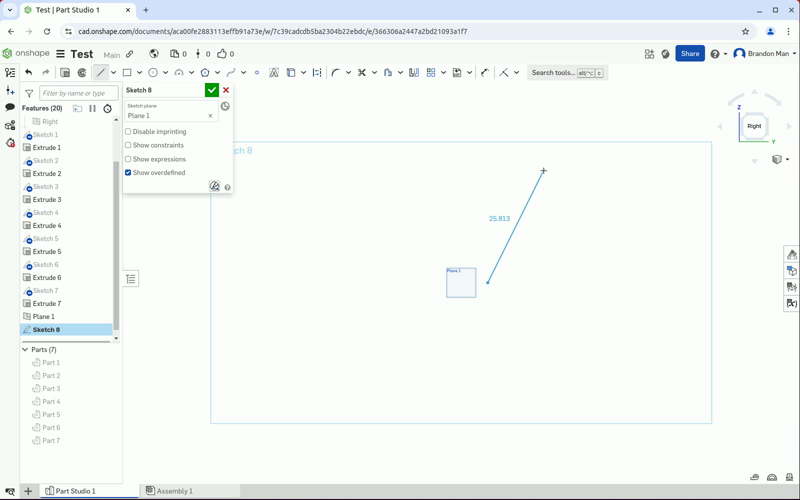
key_up(shift)
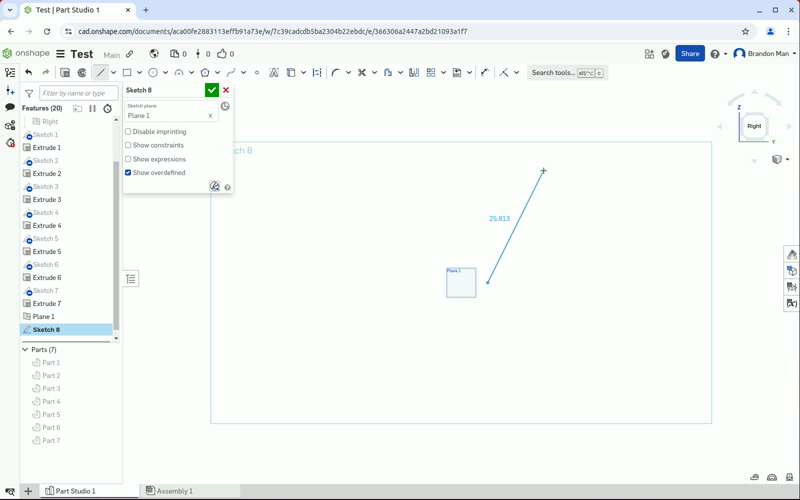
key_down(shift)
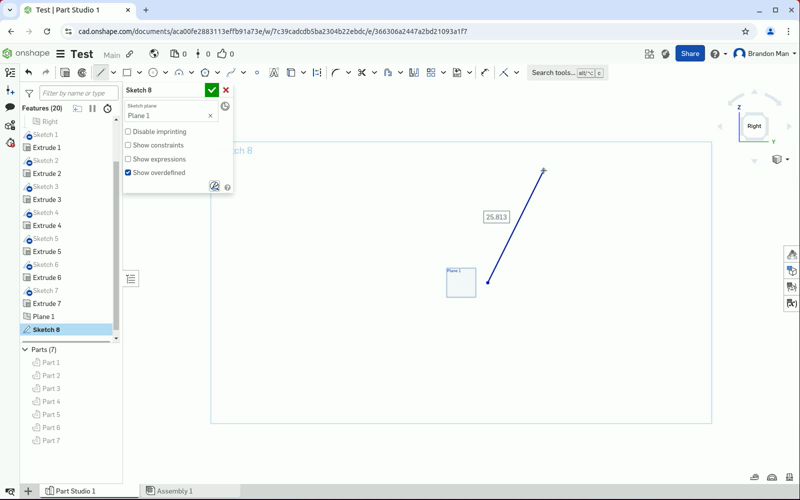
mouse_move(573, 170)
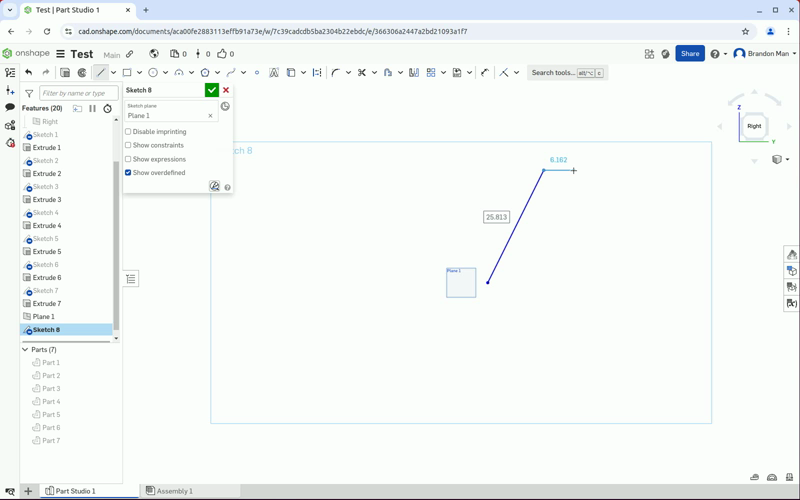
mouse_move(487, 170)
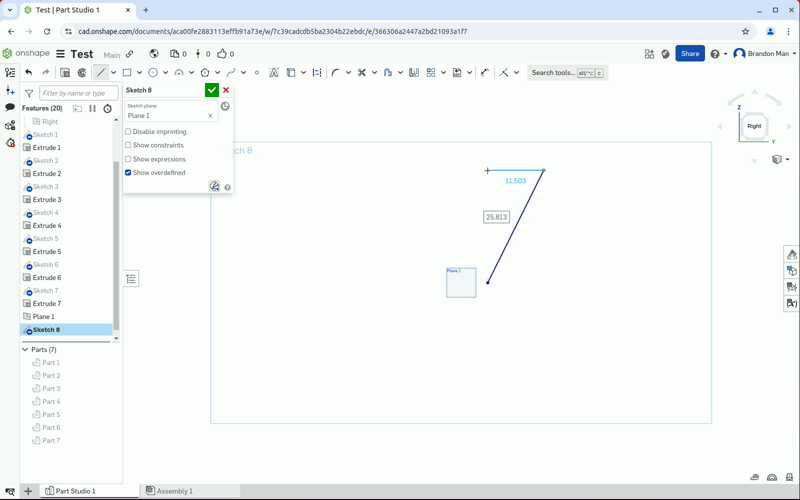
click(487, 170)
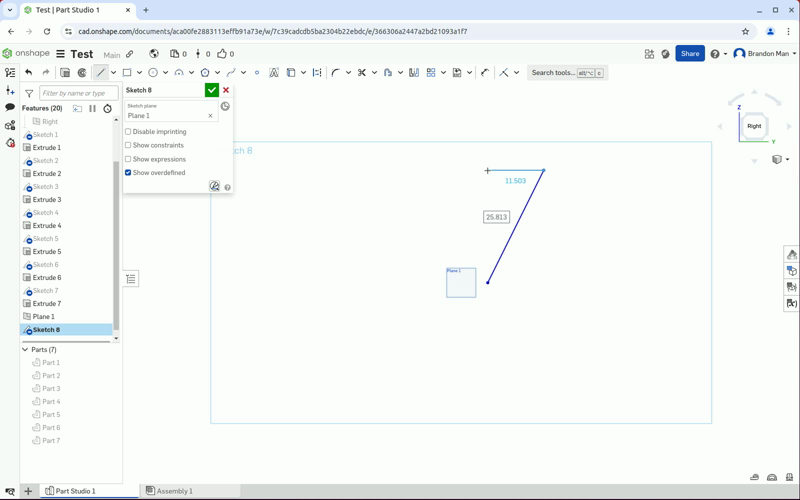
key_up(shift)
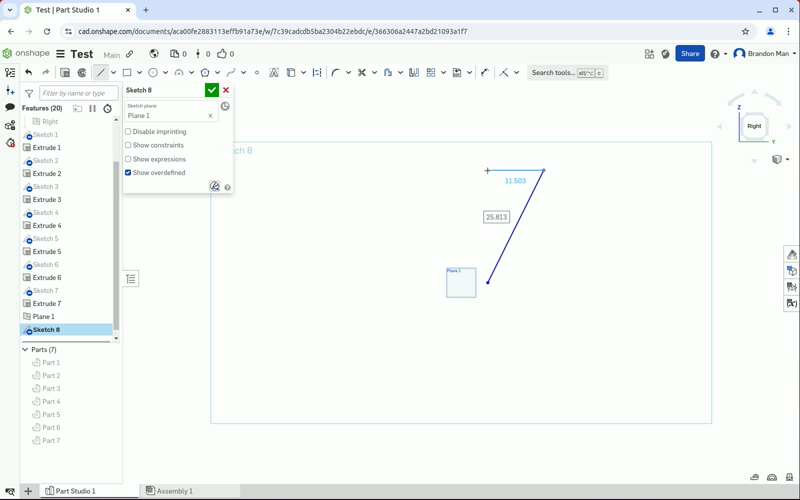
key_down(shift)
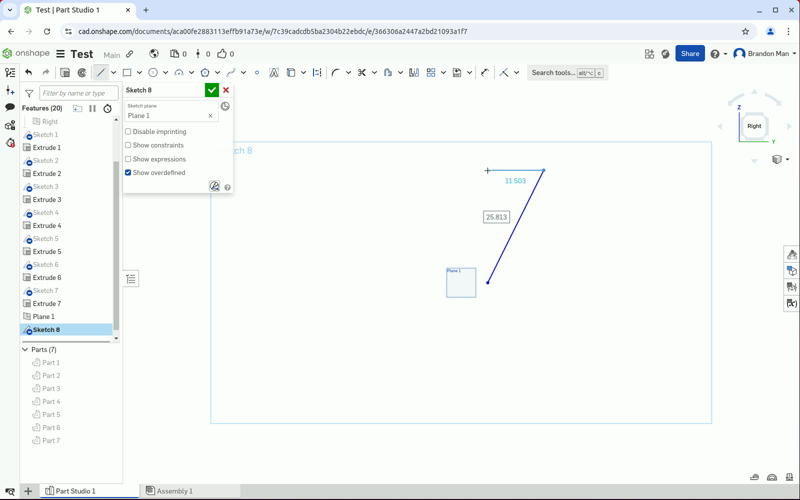
mouse_move(487, 282)
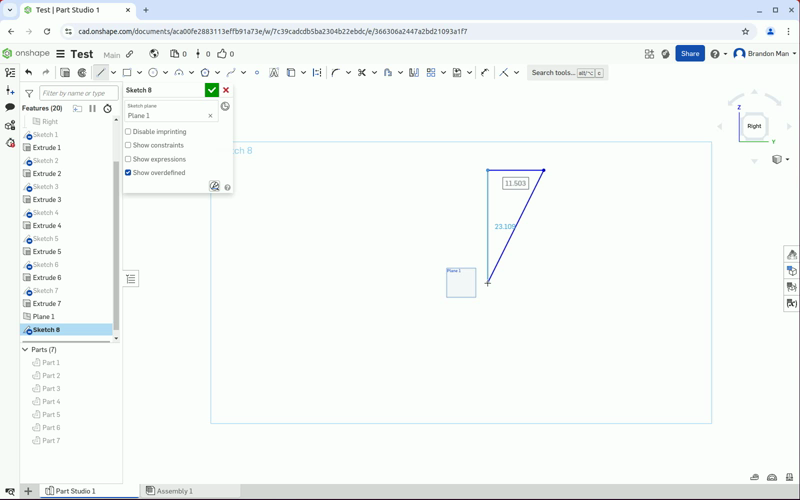
key_up(shift)
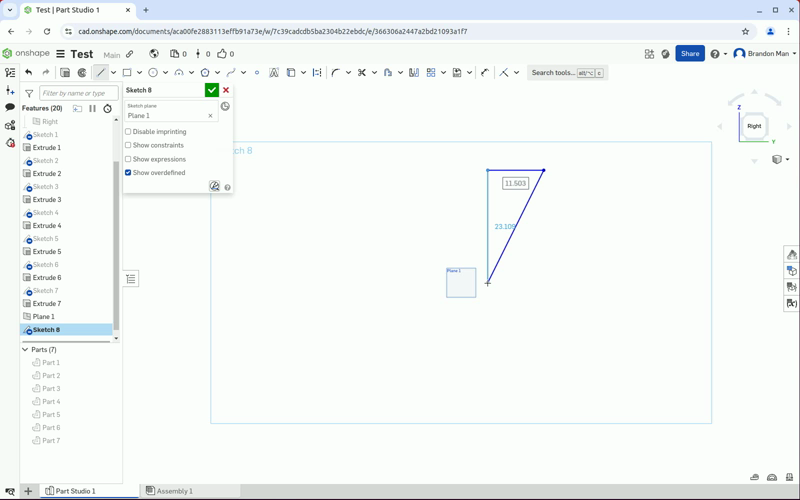
click(487, 282)
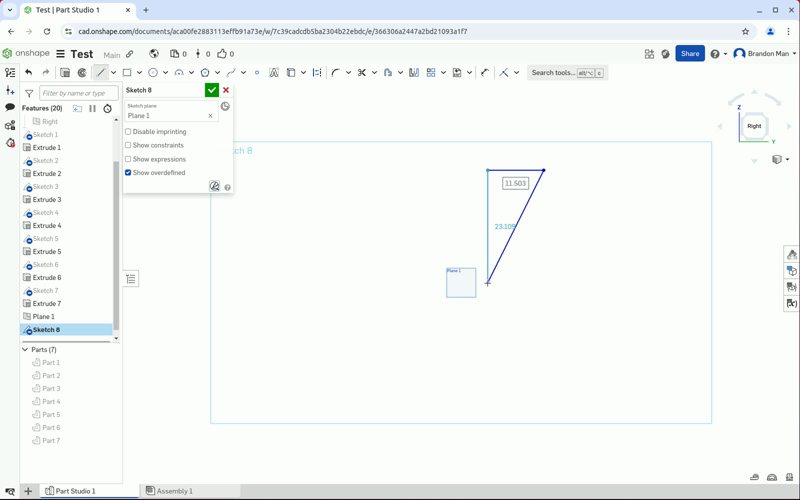
key(esc)
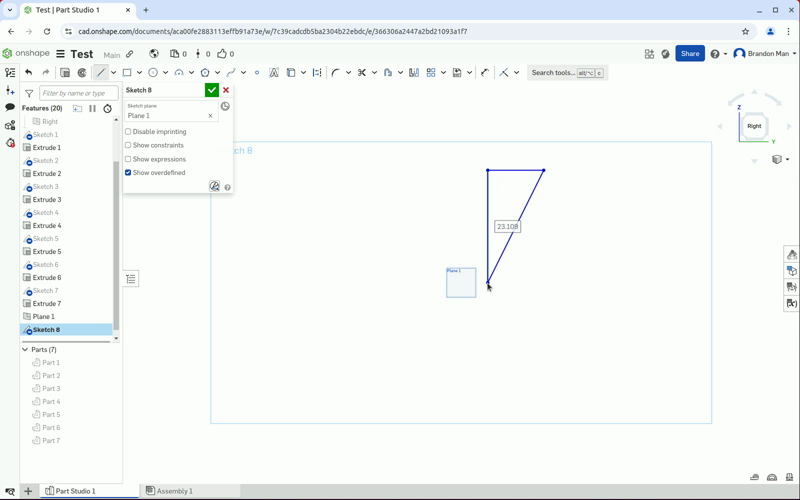
mouse_move(515, 196)
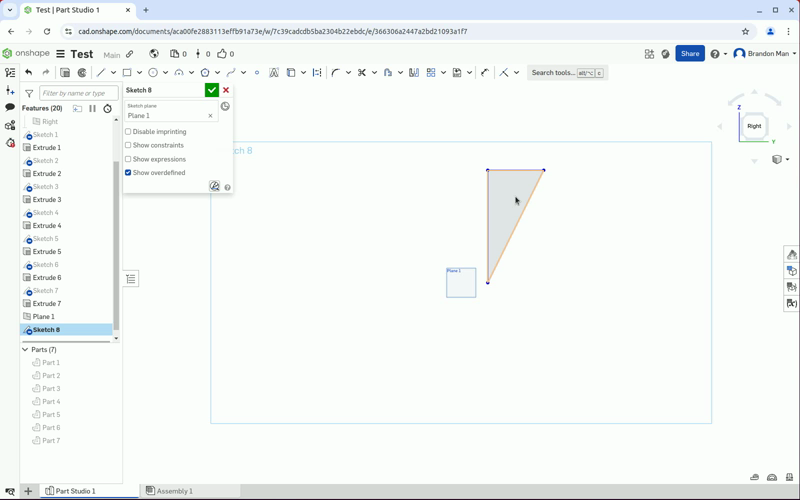
click(515, 196)
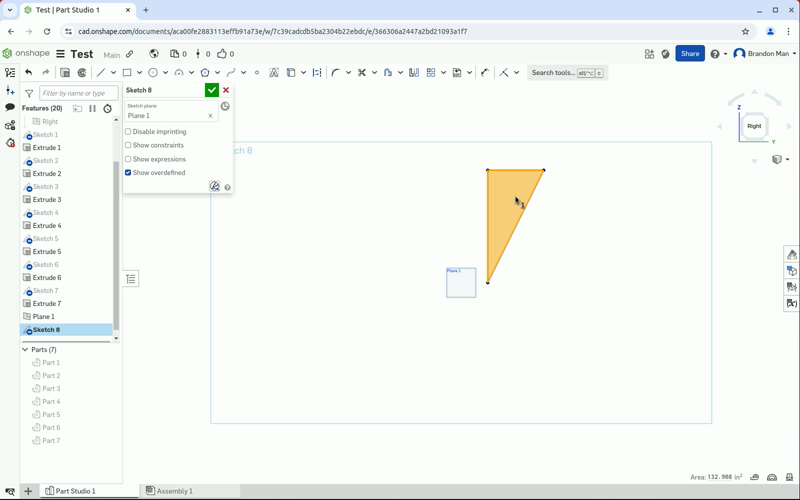
mouse_move(73, 352)
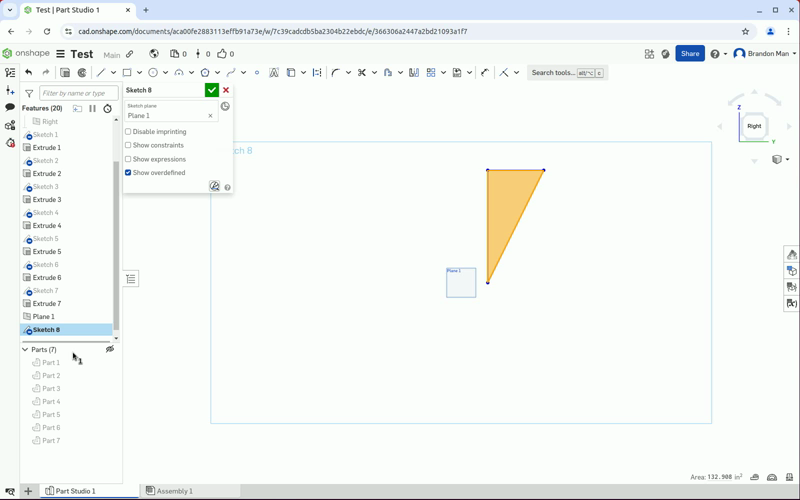
key(shift+y)
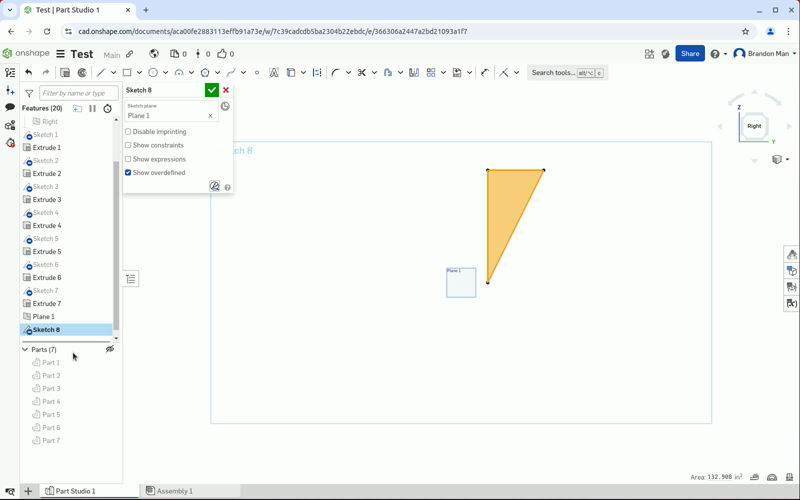
key(shift+e)
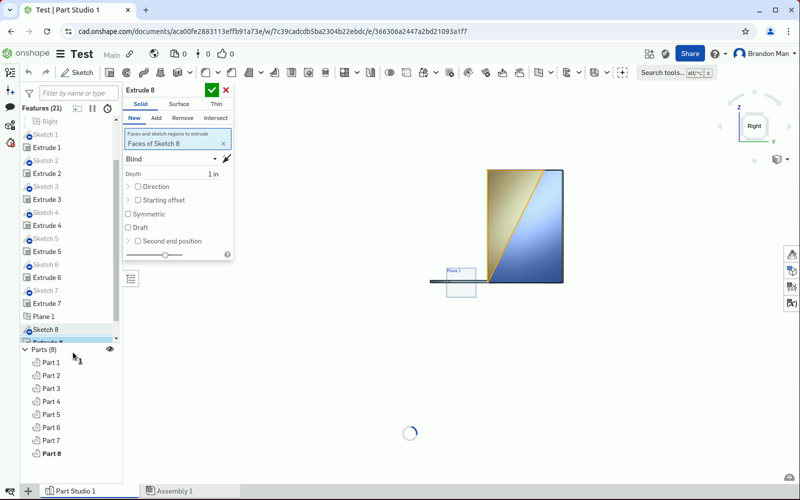
mouse_move(143, 106)
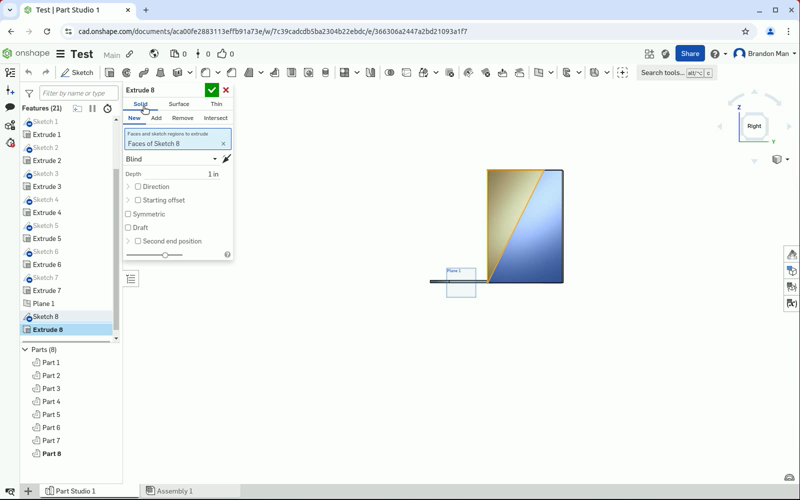
click(143, 106)
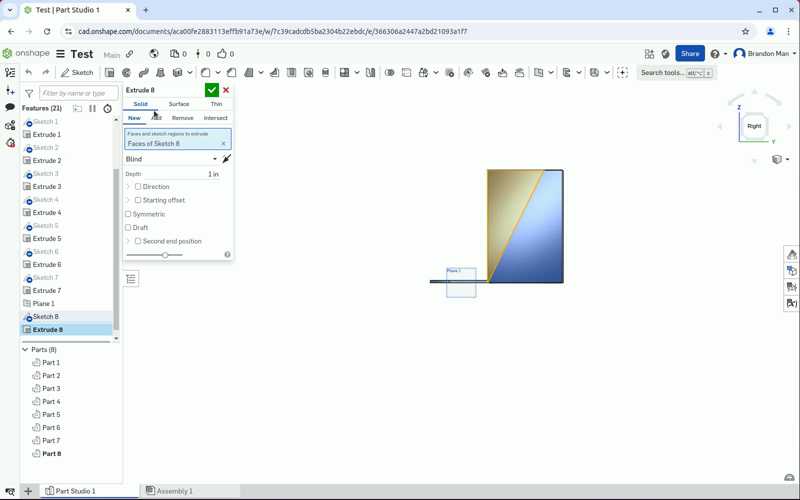
mouse_move(186, 120)
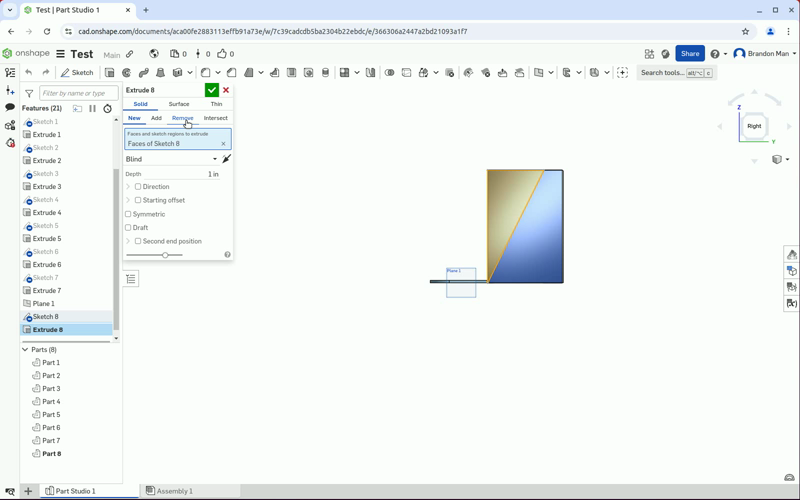
click(186, 120)
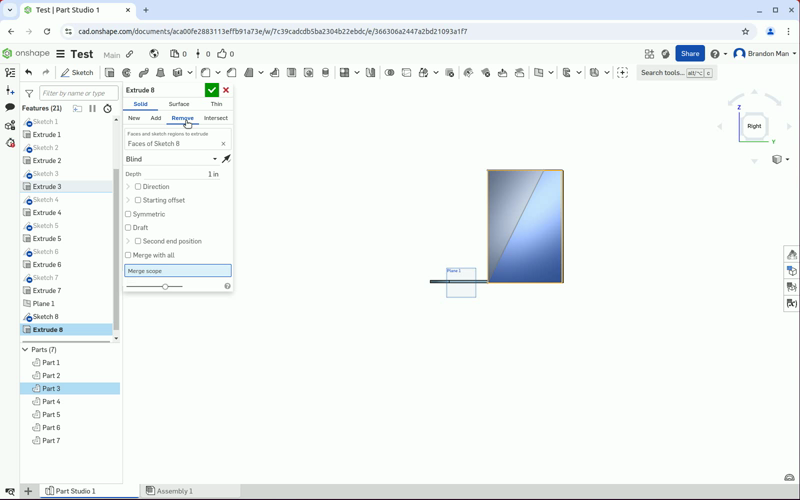
key(tab, 4)
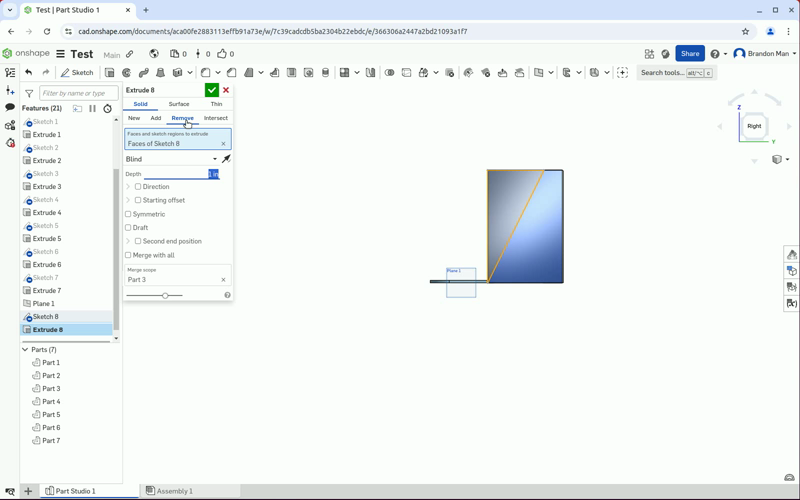
text(15.405)
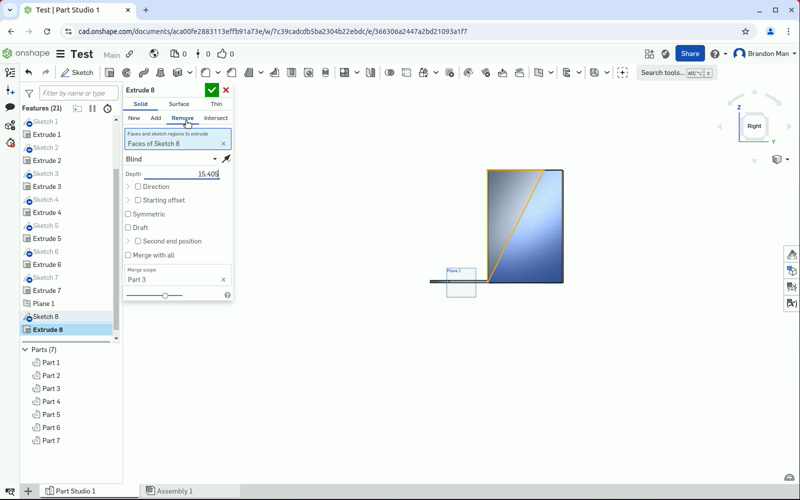
key(tab, 6)
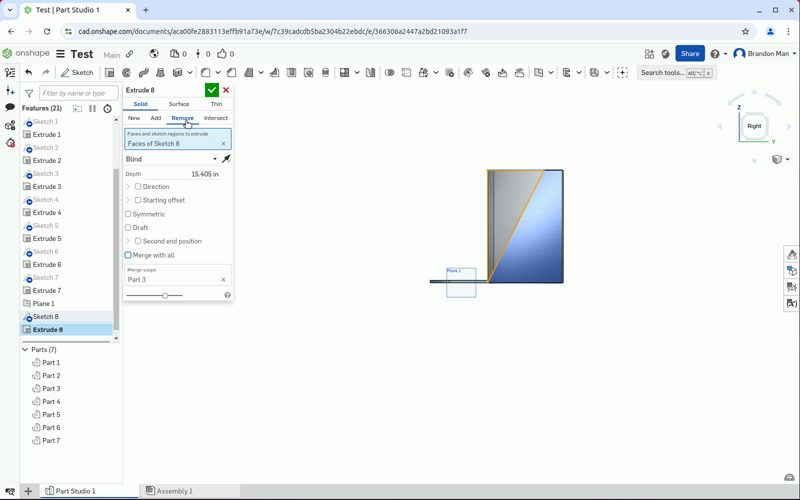
key(space)
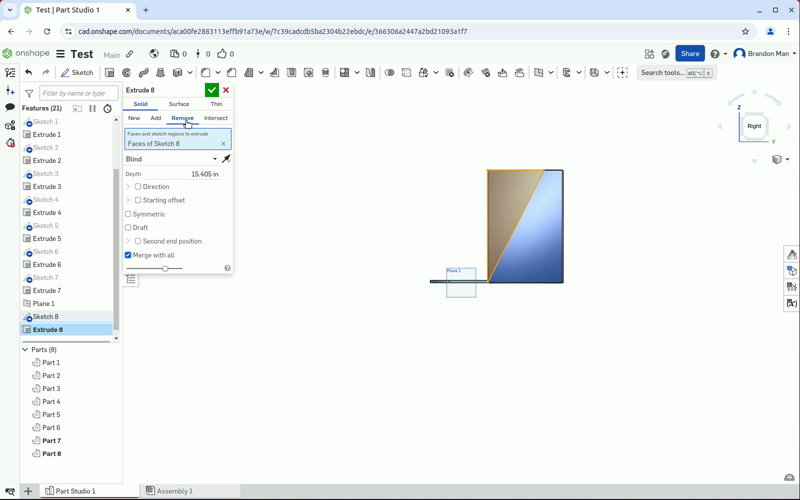
key(enter)
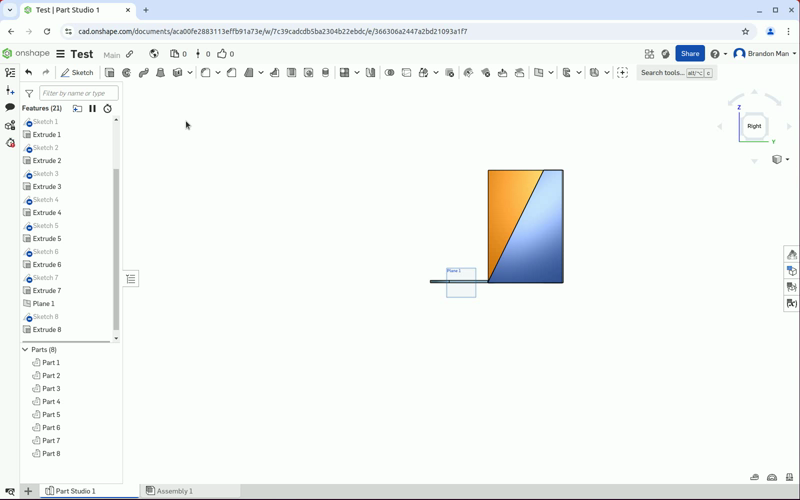
key(shift+h)
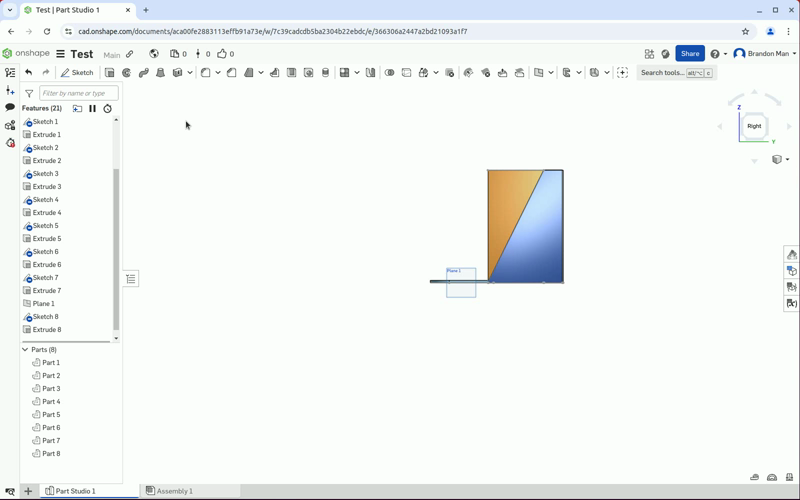
key(shift+h)
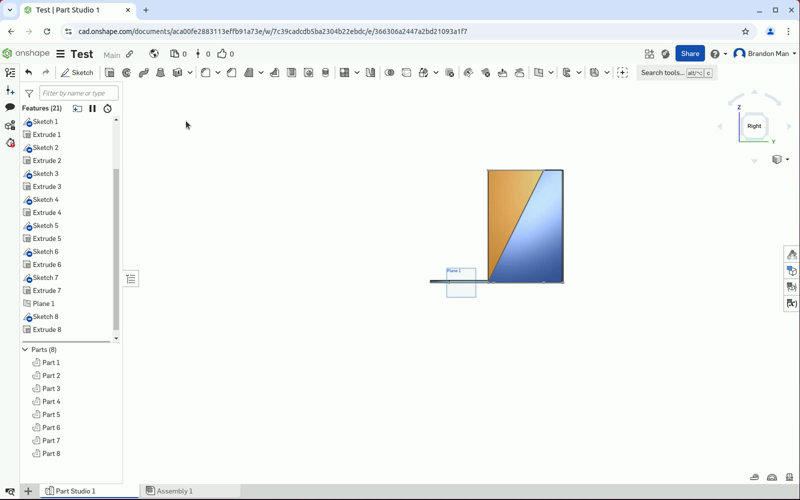
key(shift+7)
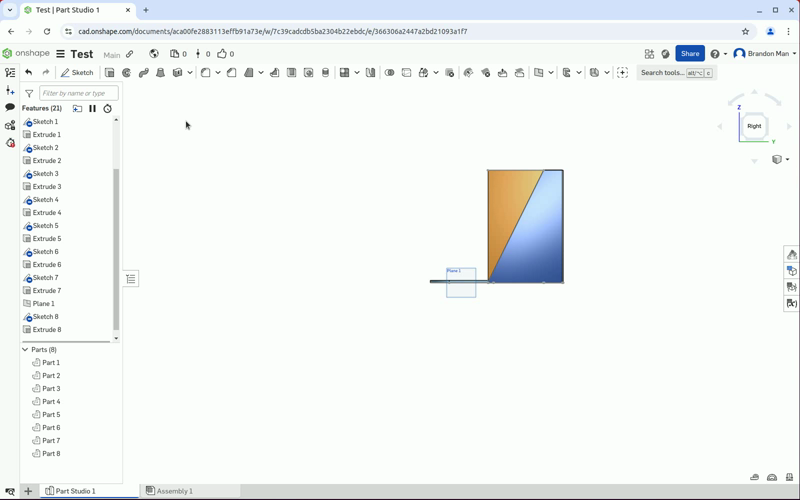
key(right, 2)
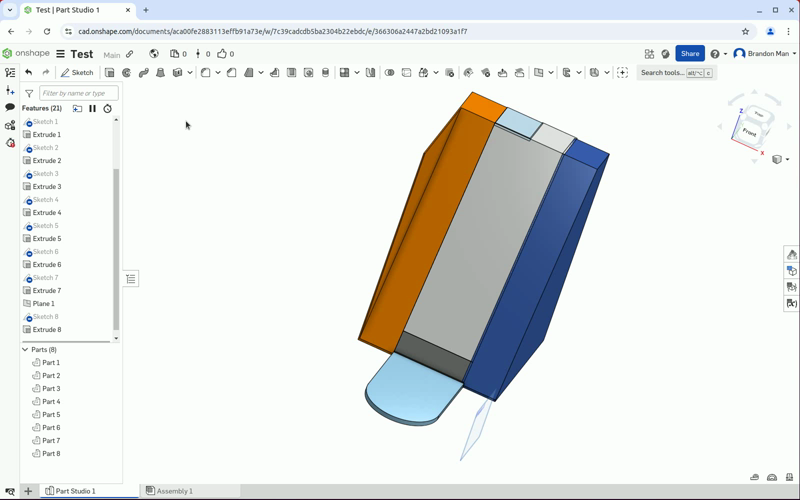
key(down, 2)
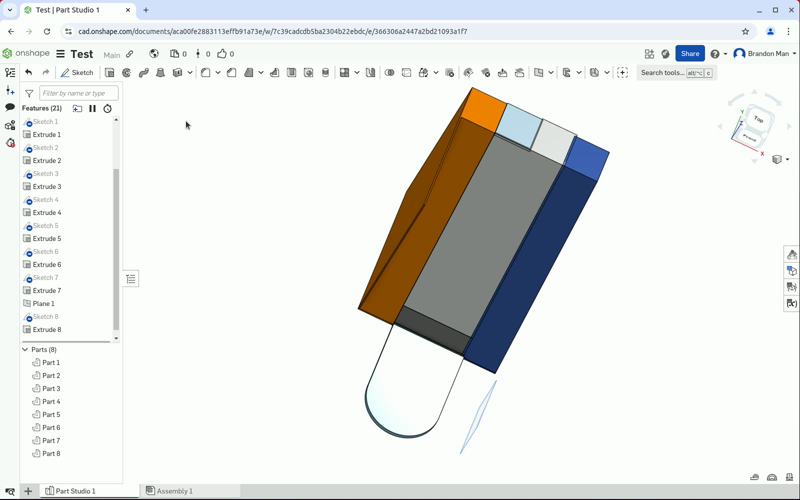
key(up, 2)
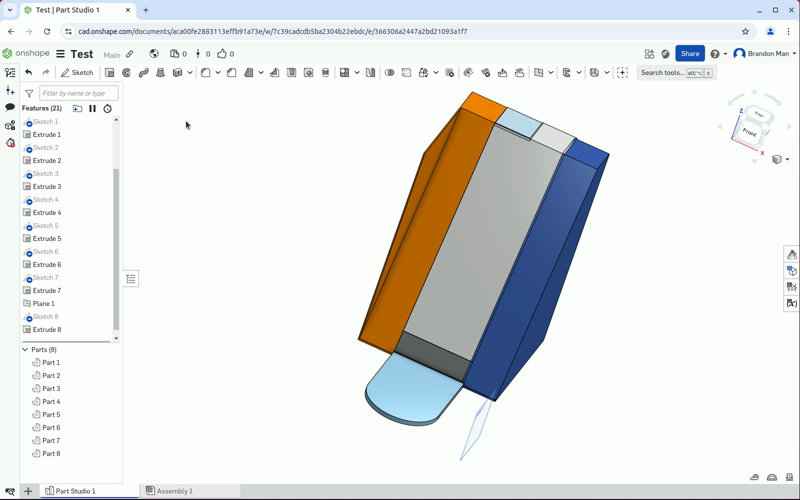
key(left, 2)
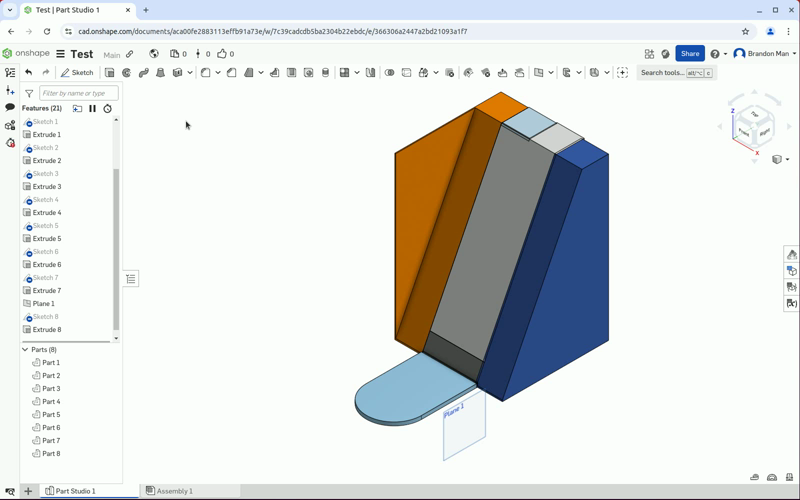
mouse_move(69, 124)
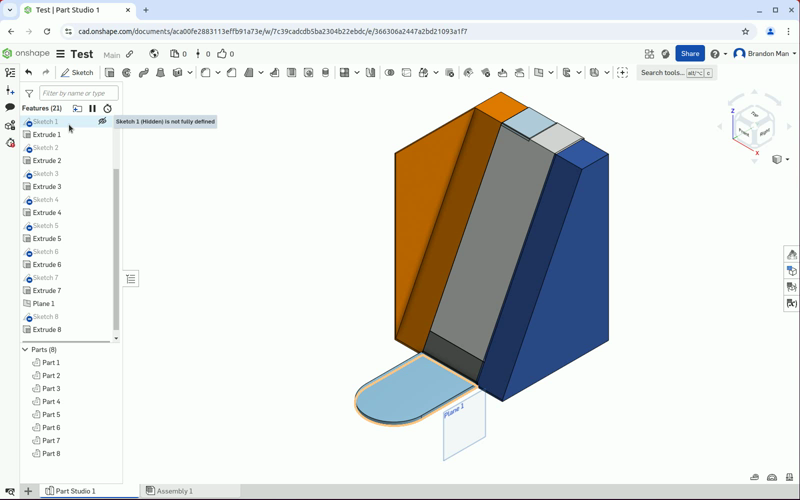
click(69, 124)